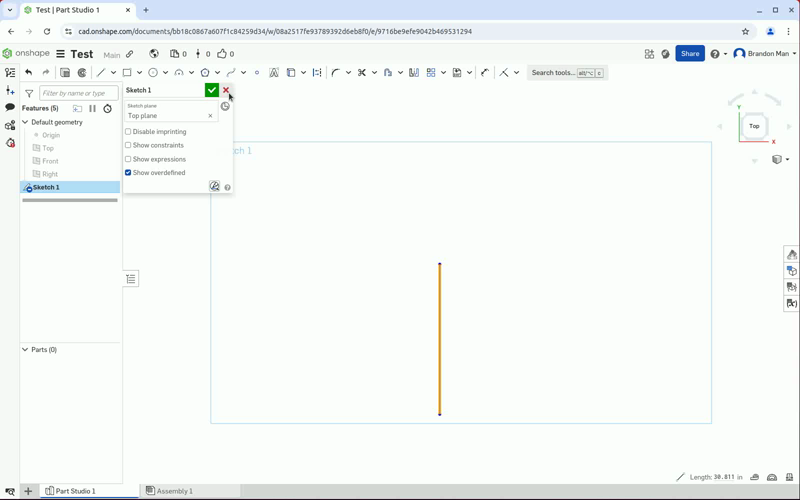
key(shift+h)
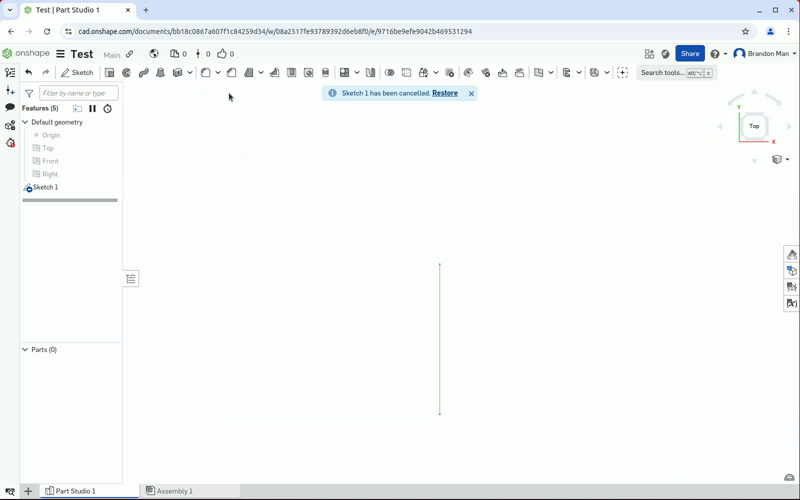
key(shift+s)
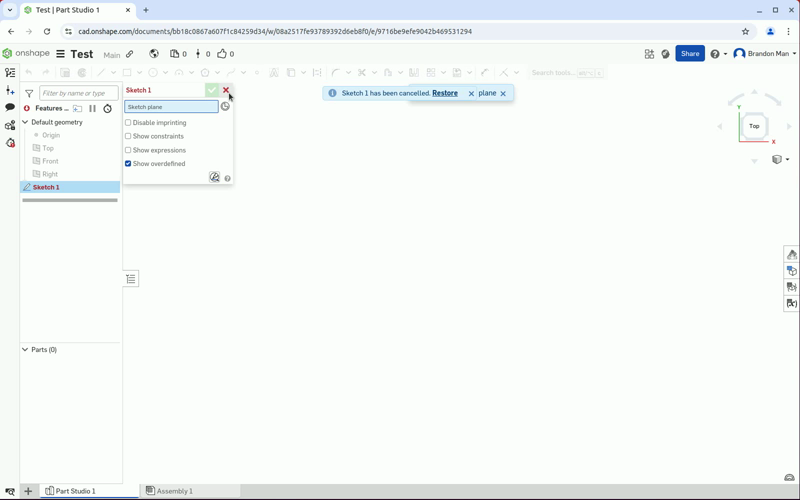
mouse_move(73, 150)
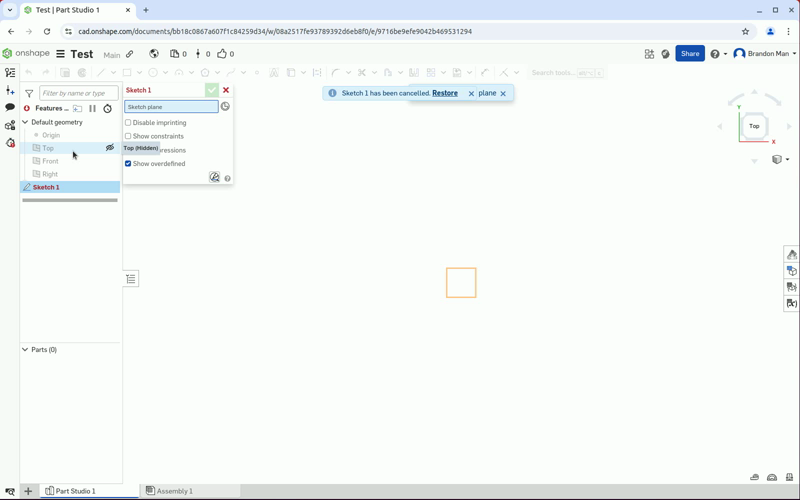
click(73, 150)
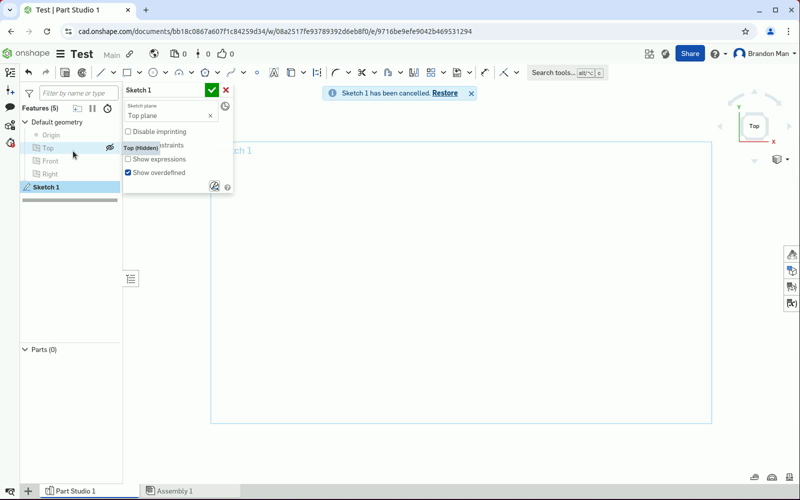
mouse_move(73, 352)
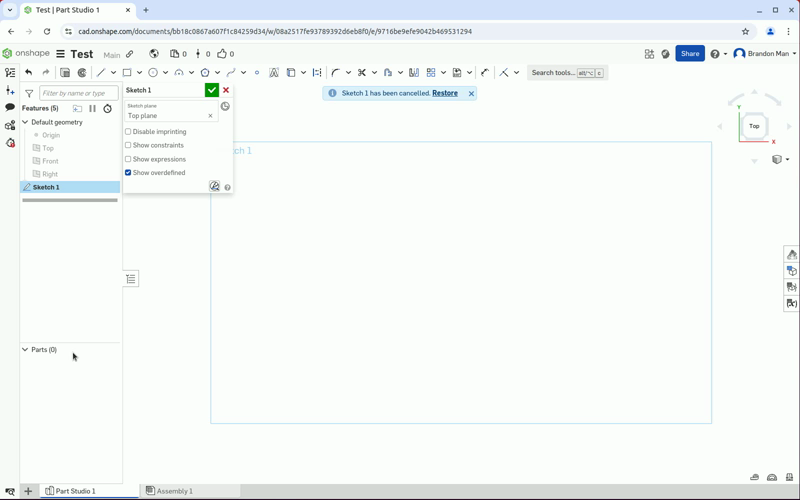
key(y)
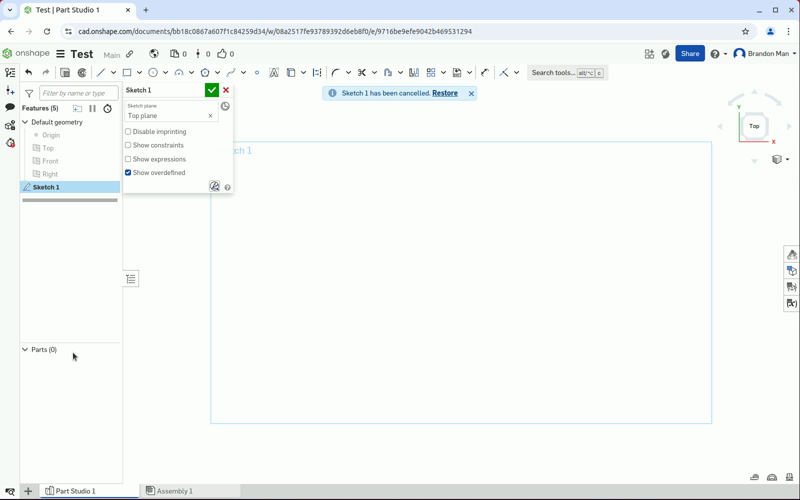
key(c)
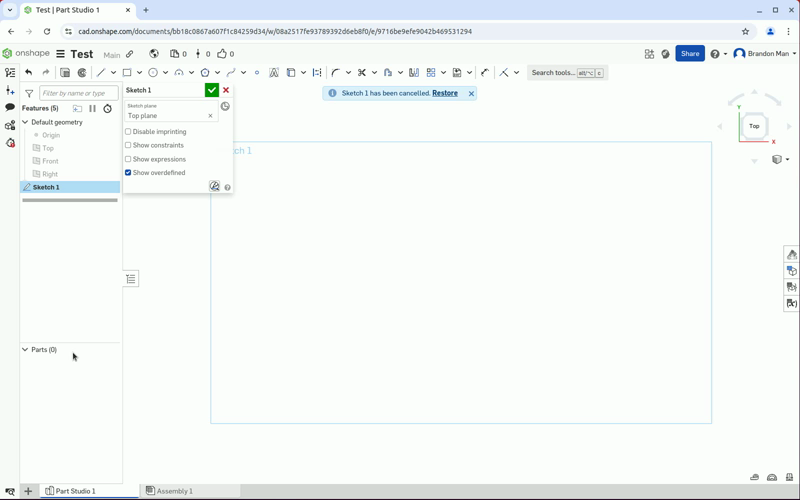
key_down(shift)
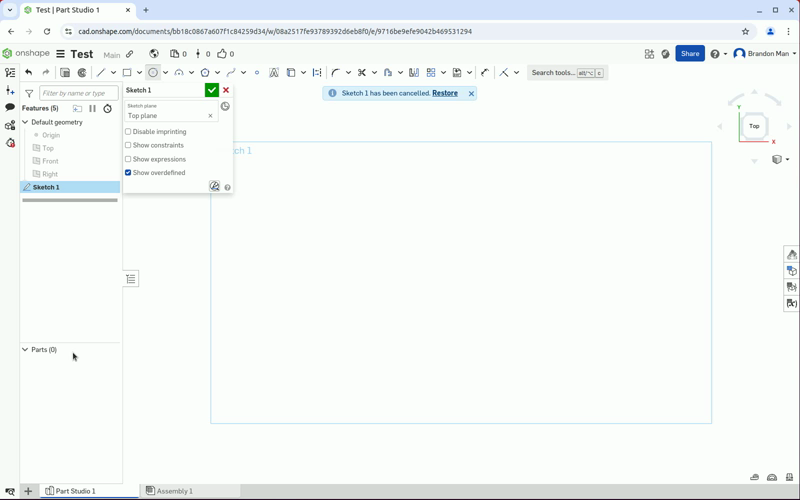
mouse_move(454, 282)
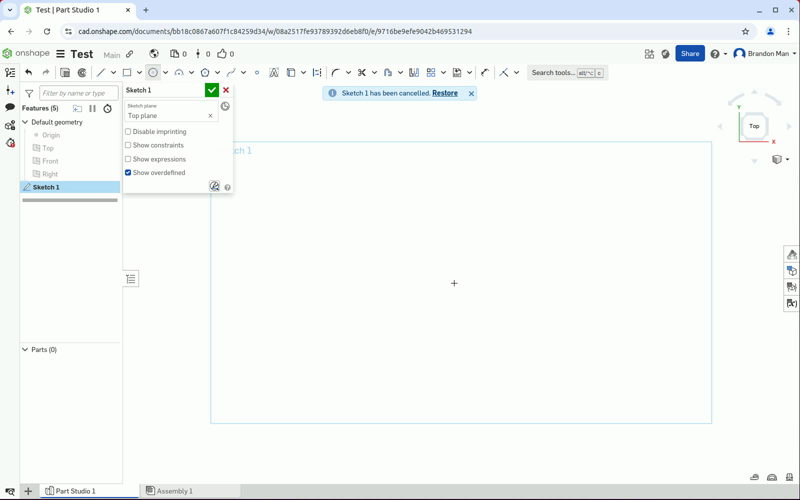
click(454, 282)
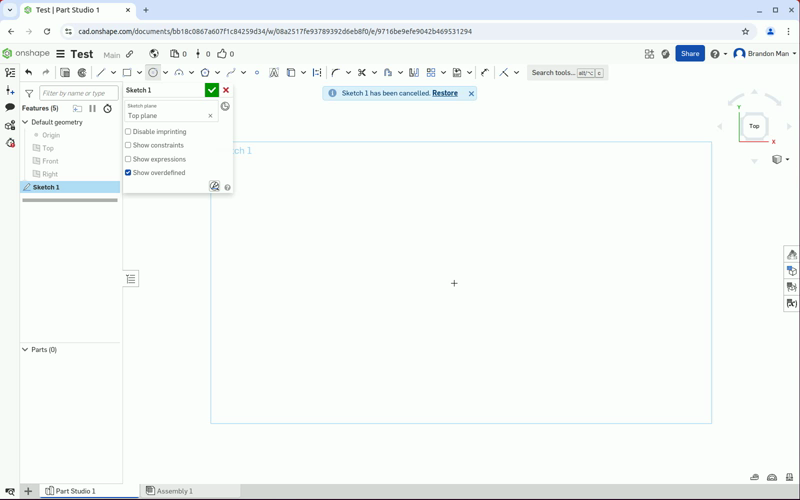
key_up(shift)
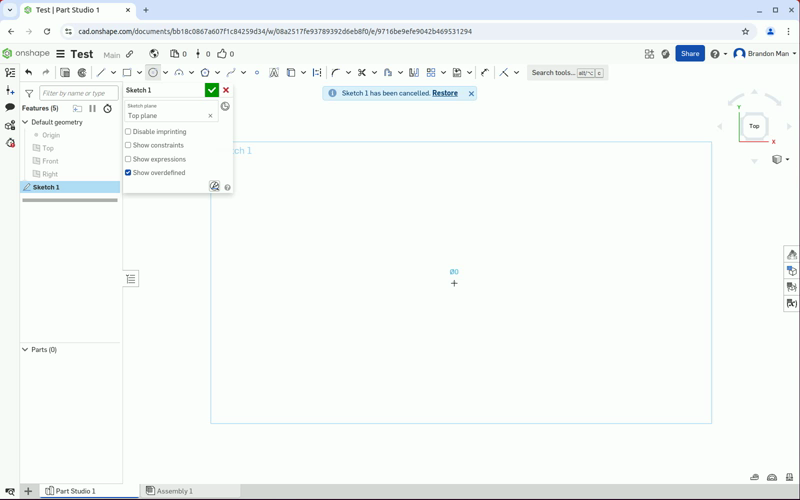
mouse_move(473, 282)
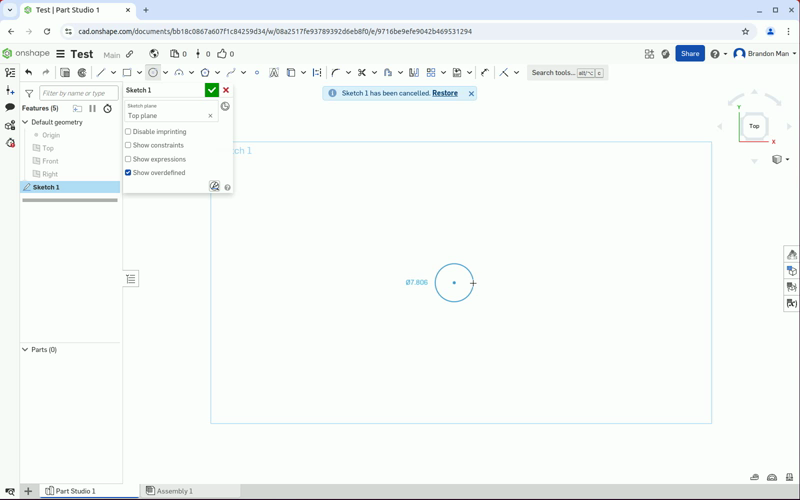
click(473, 282)
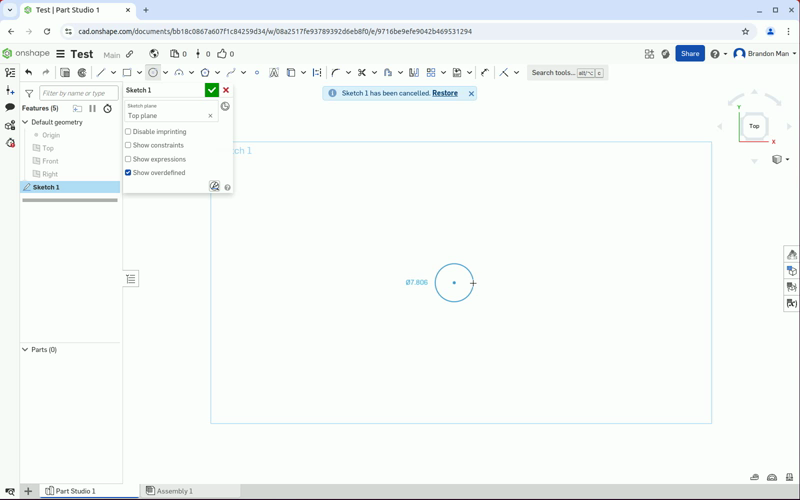
key(esc)
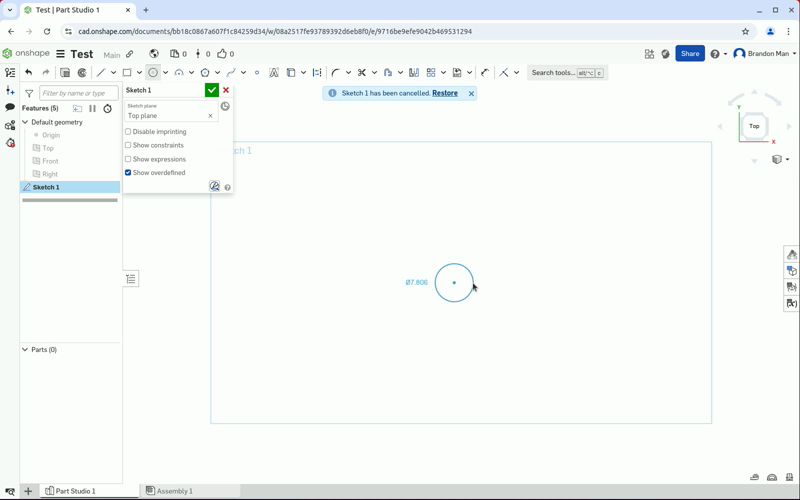
mouse_move(449, 292)
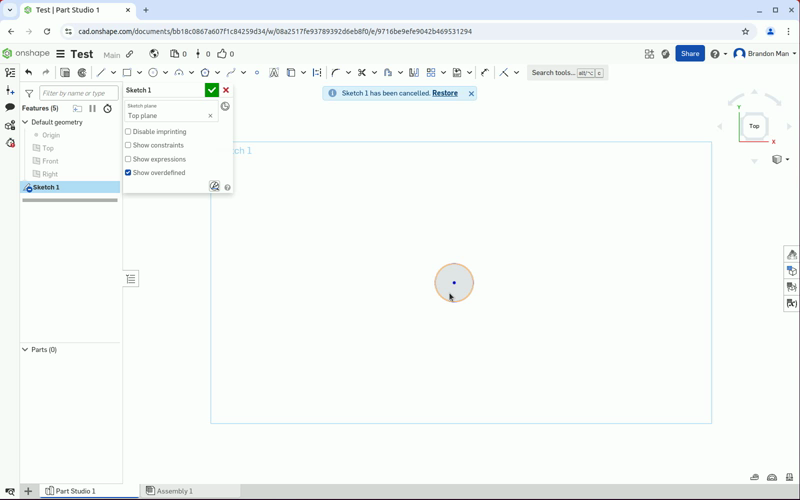
scroll(6)
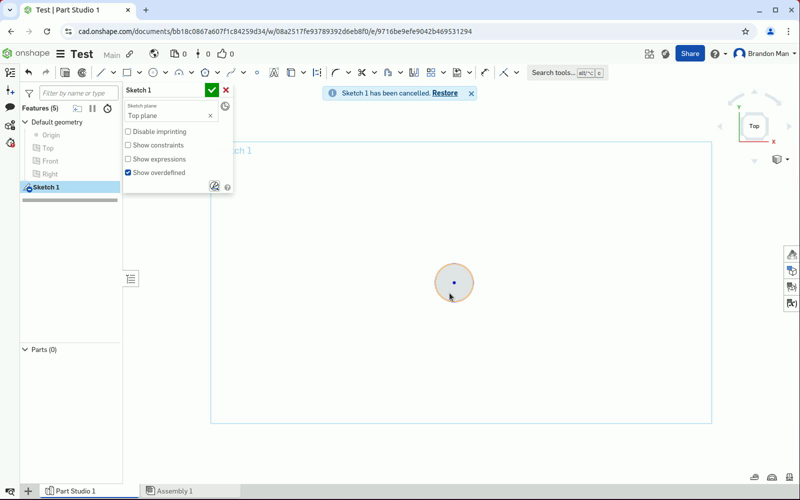
scroll(6)
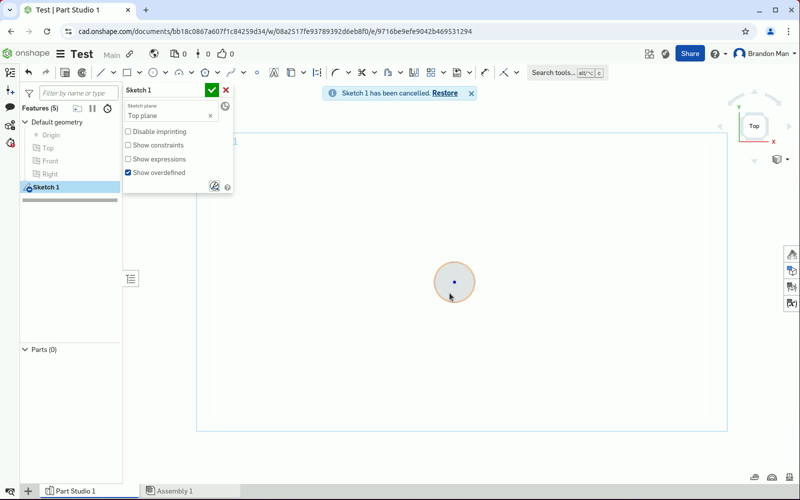
scroll(6)
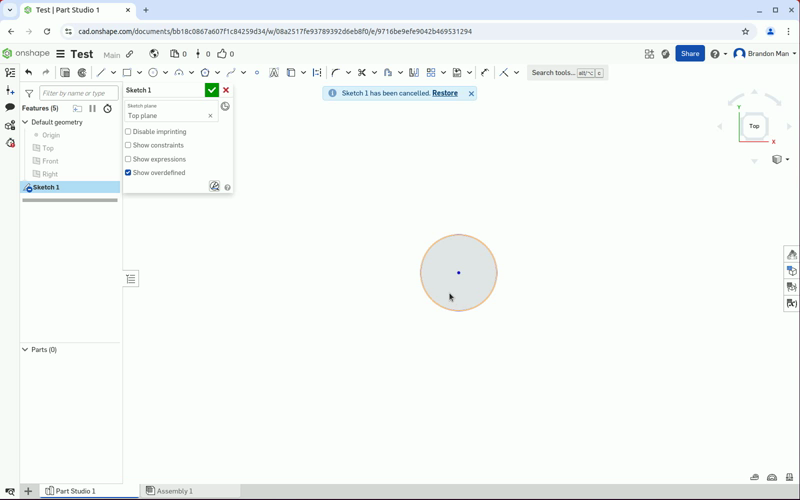
scroll(6)
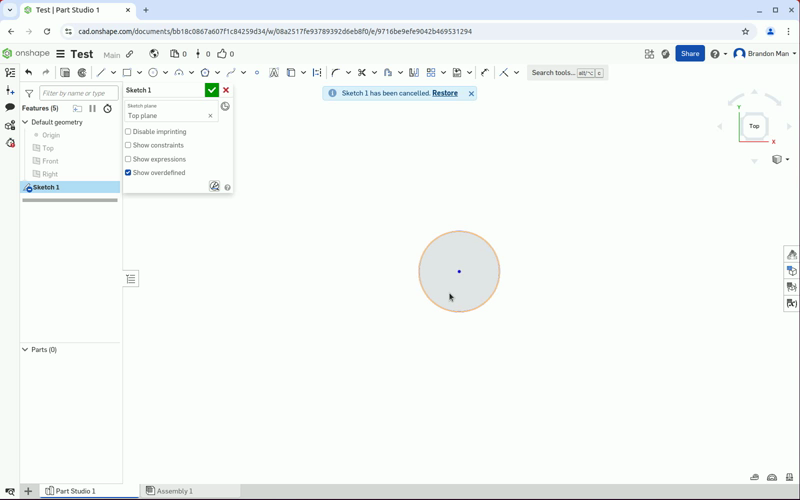
scroll(6)
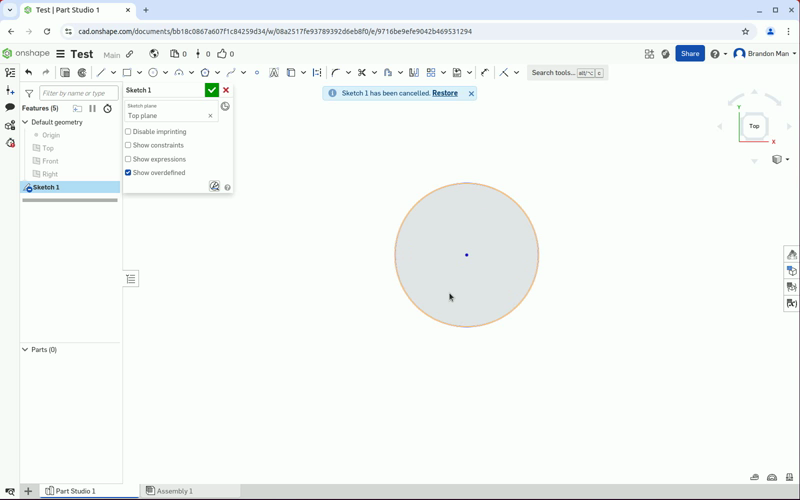
scroll(6)
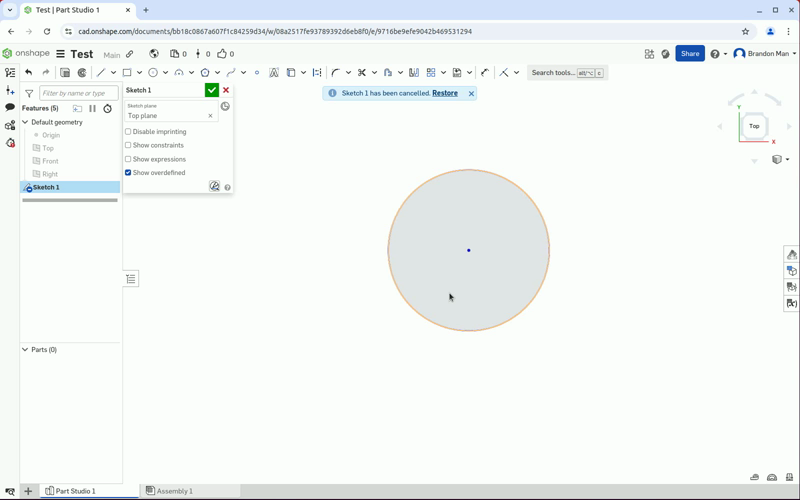
scroll(6)
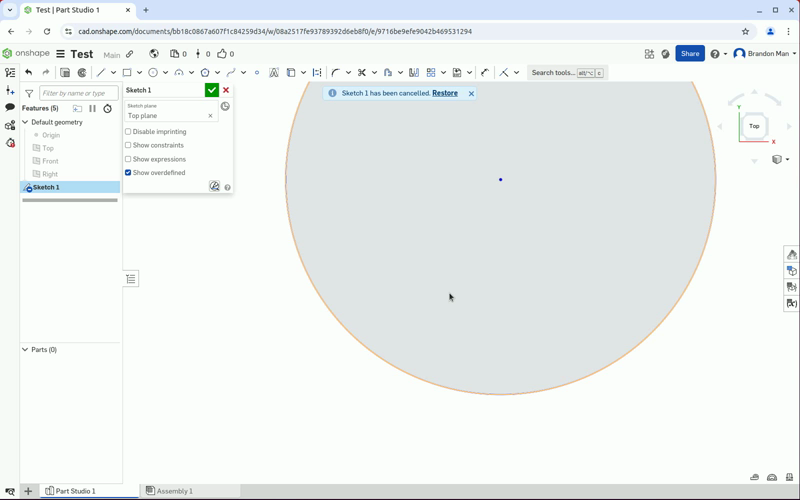
click(449, 292)
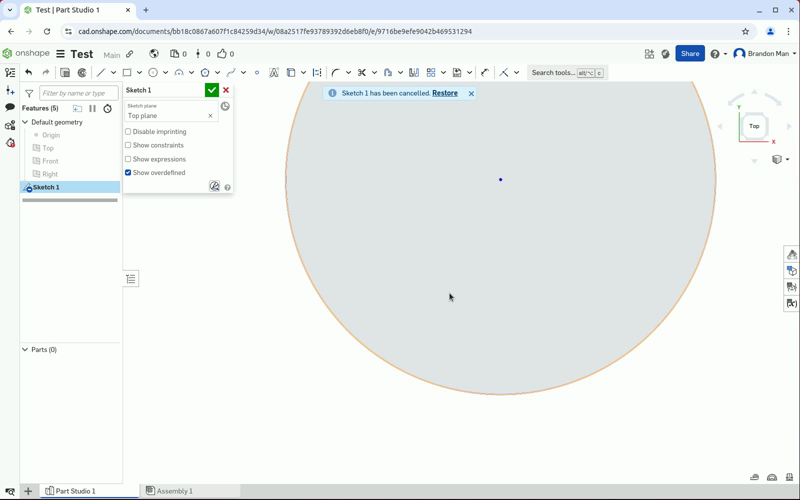
scroll(-6)
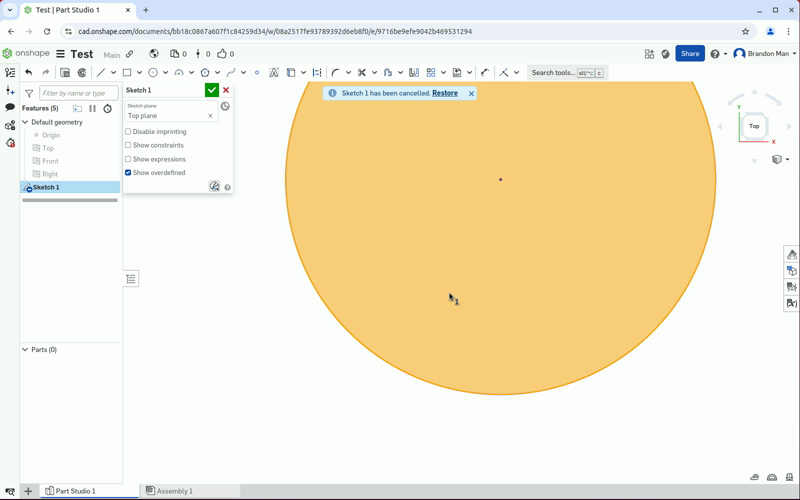
scroll(-6)
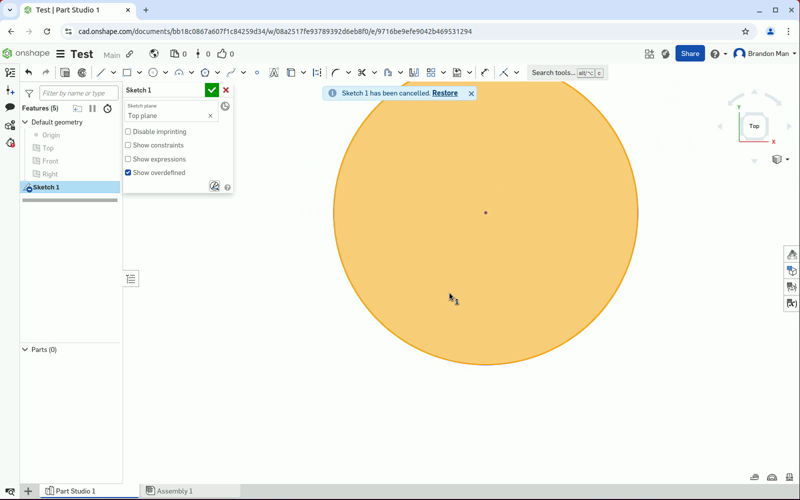
scroll(-6)
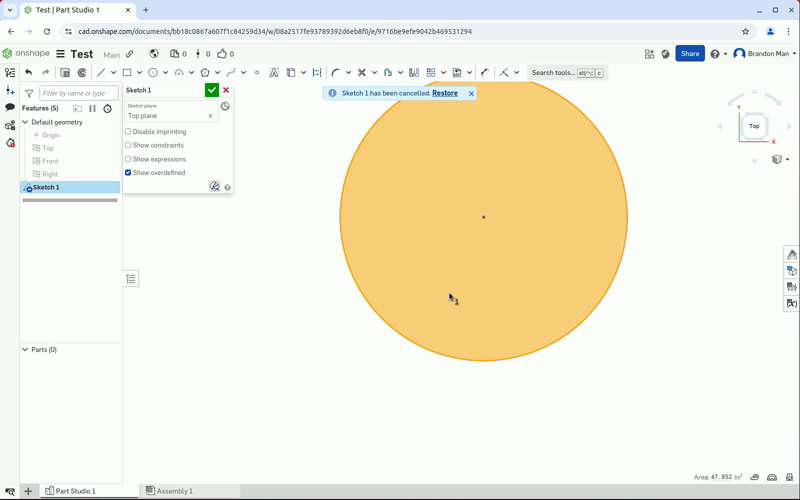
scroll(-6)
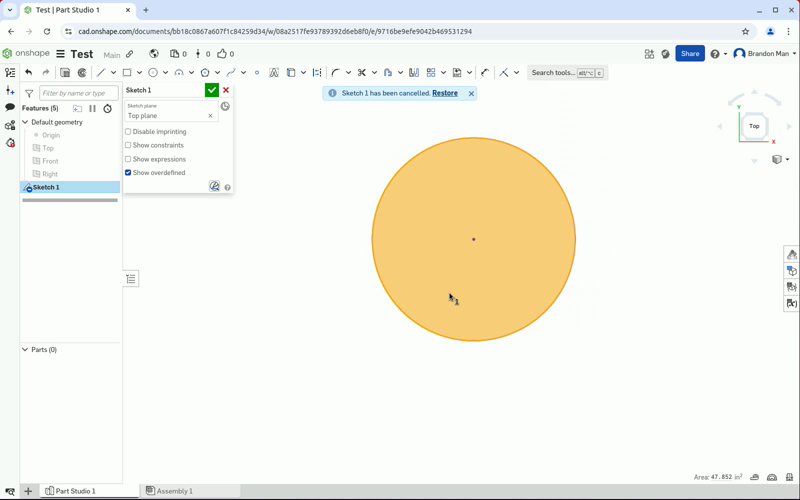
scroll(-6)
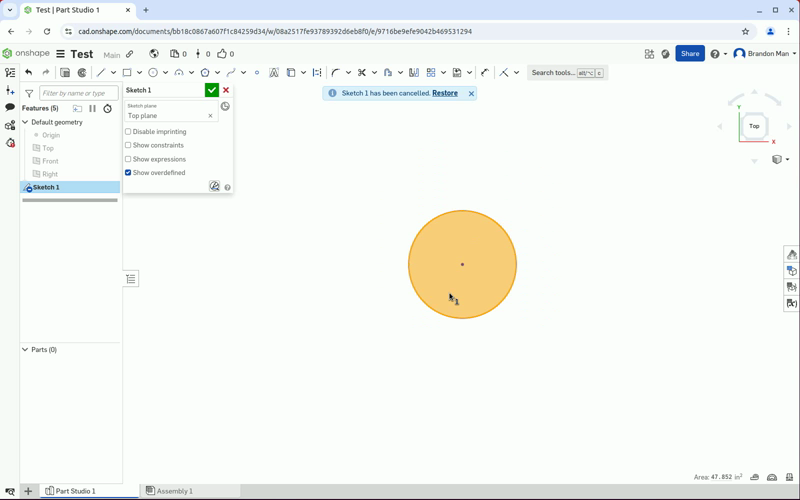
scroll(-6)
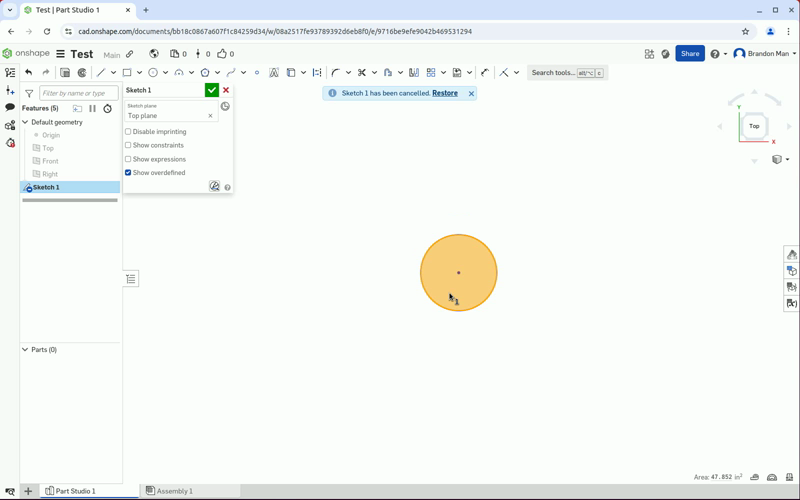
scroll(-6)
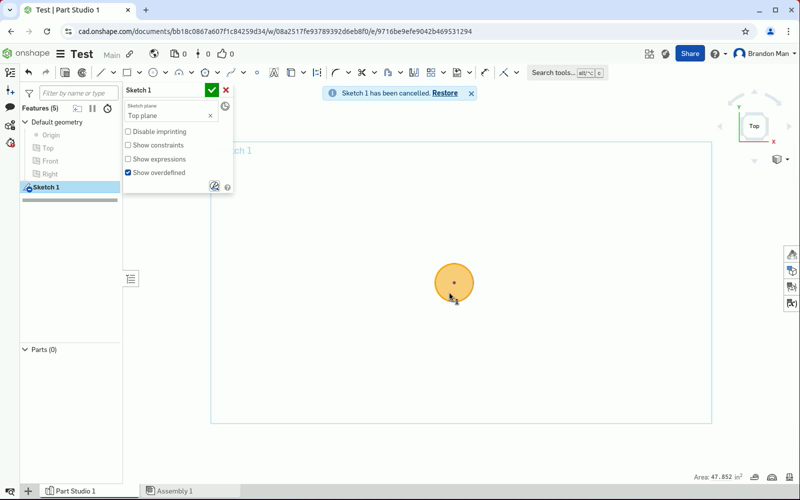
mouse_move(73, 352)
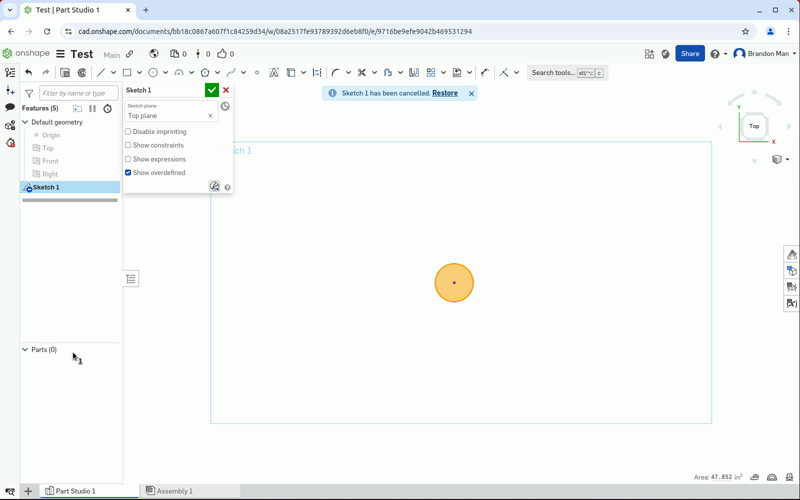
key(shift+y)
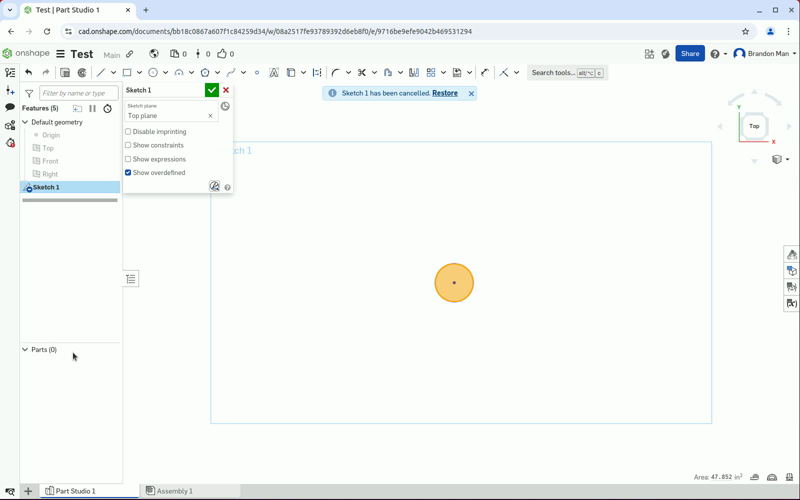
key(shift+e)
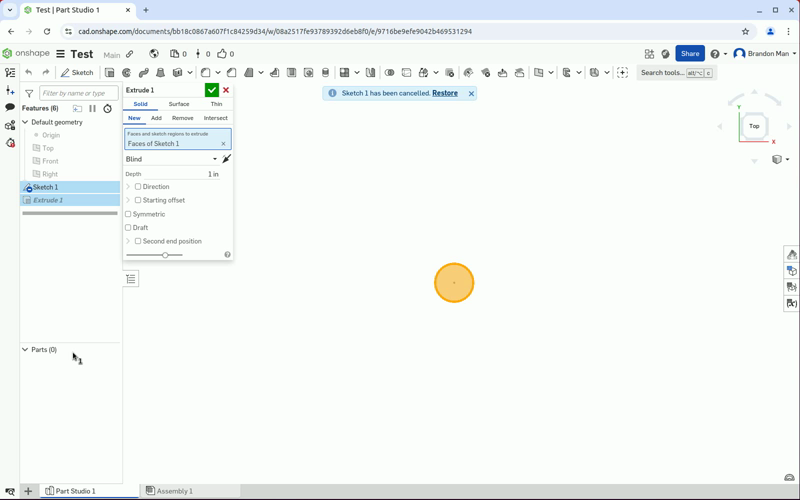
mouse_move(143, 106)
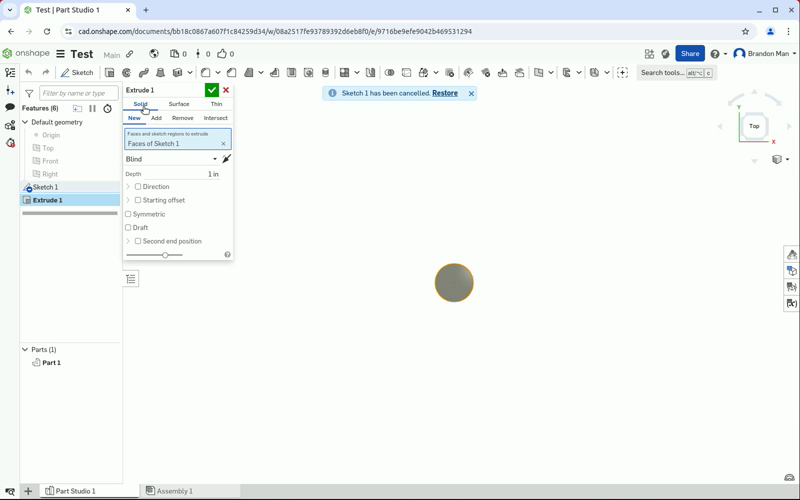
click(143, 106)
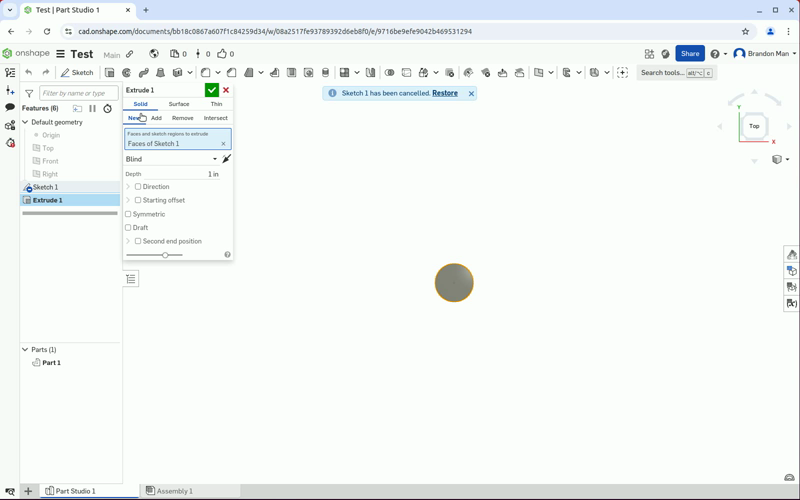
mouse_move(137, 120)
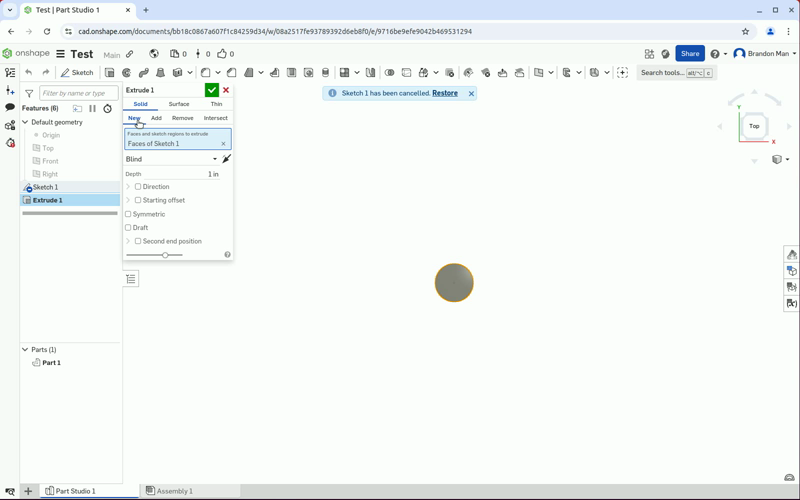
click(137, 120)
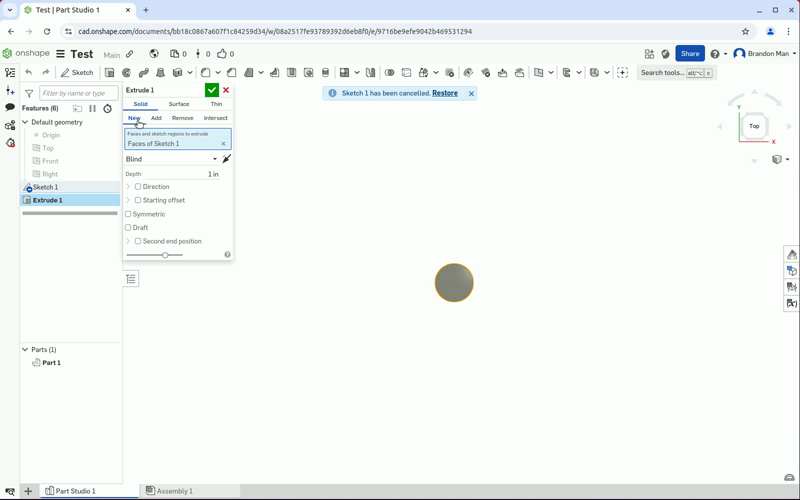
key(tab, 4)
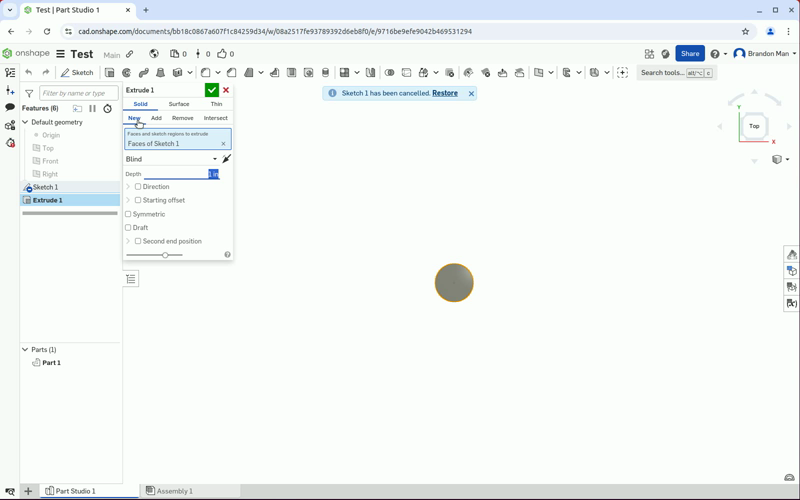
text(0.481)
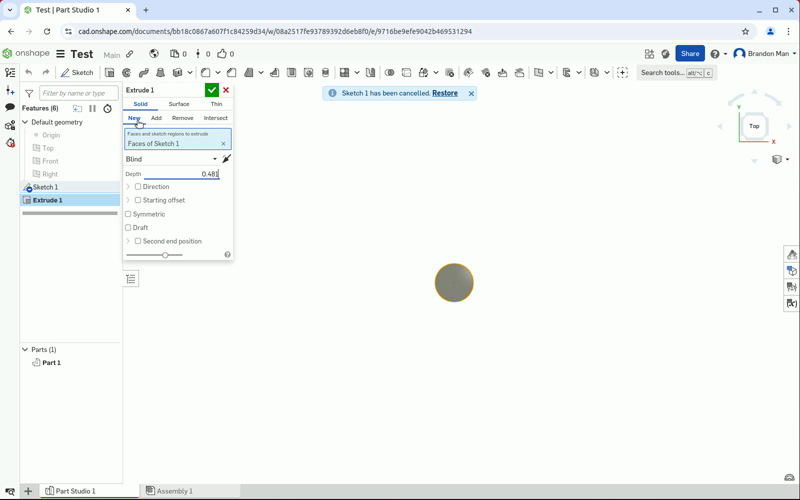
key(enter)
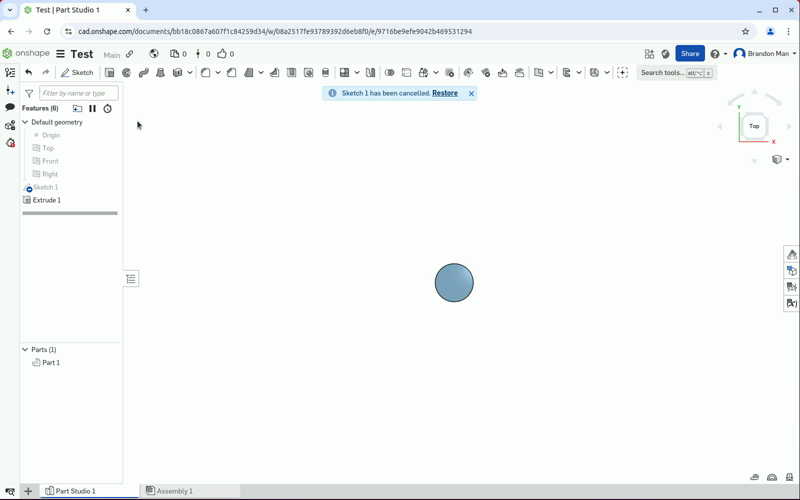
key(shift+h)
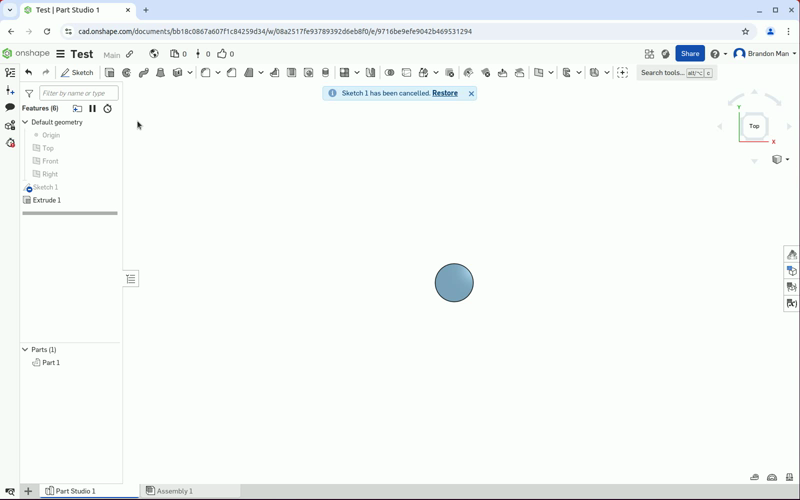
key(shift+h)
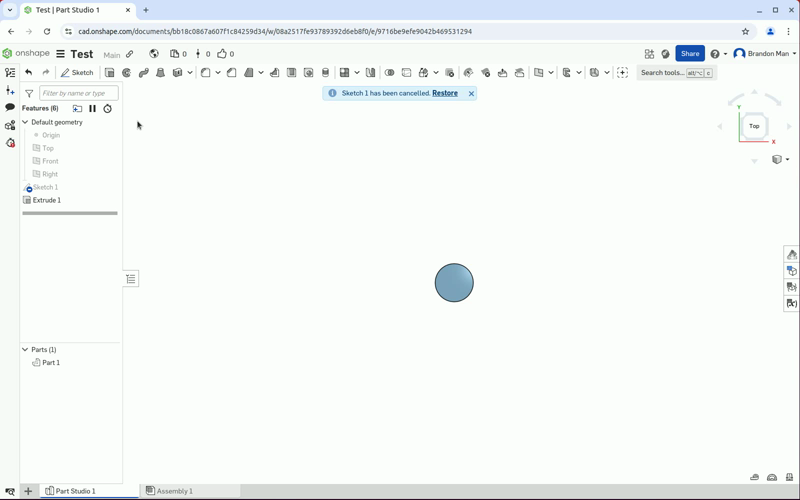
mouse_move(73, 189)
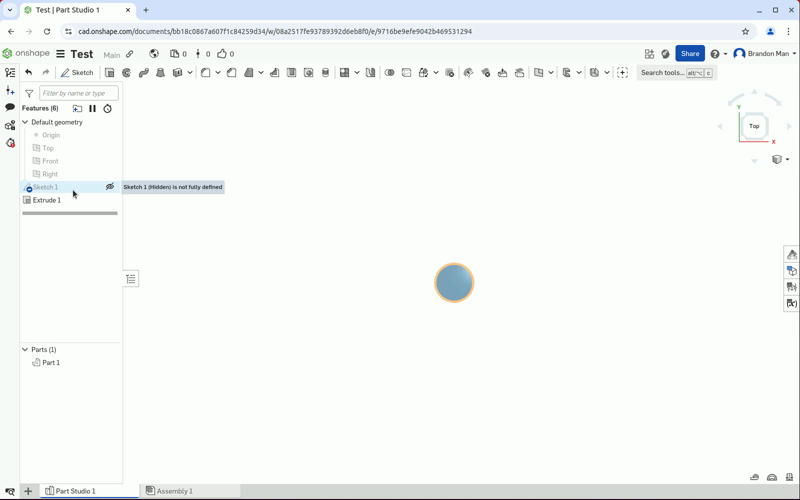
click(73, 189)
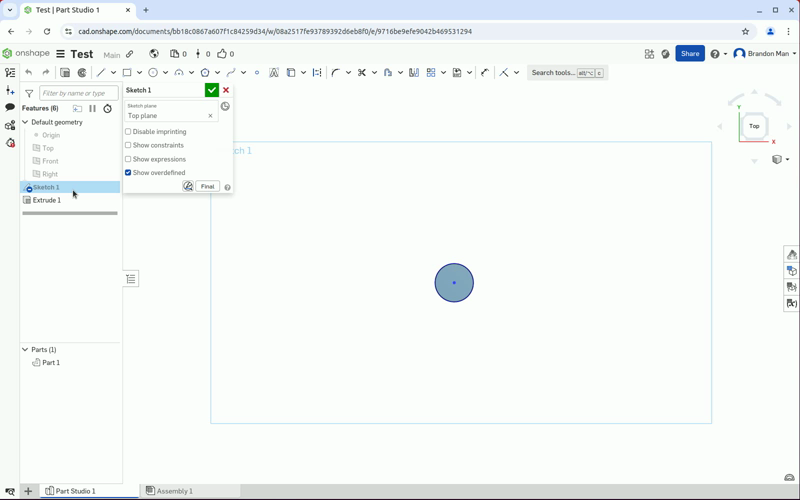
mouse_move(229, 92)
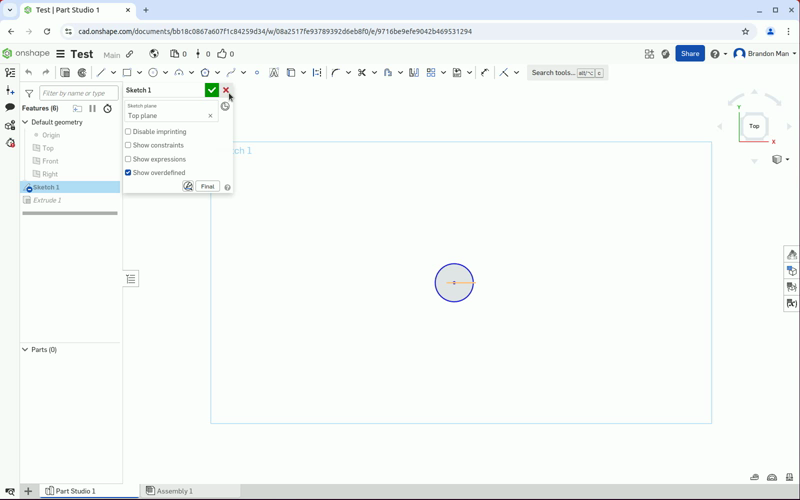
click(229, 92)
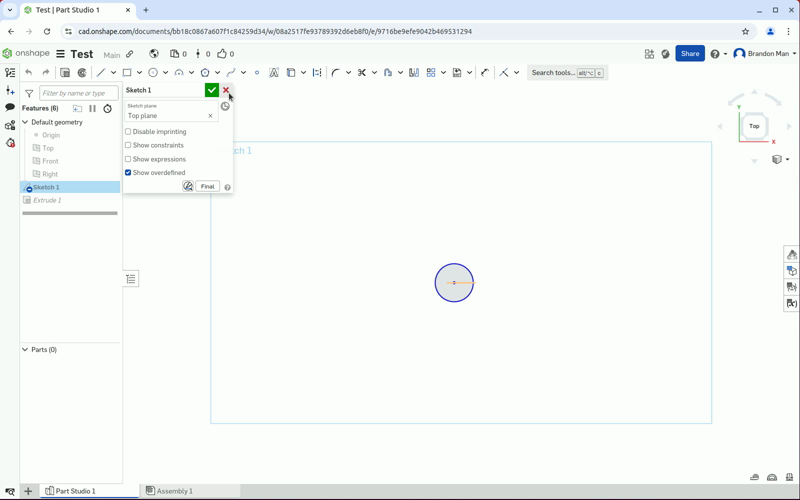
key(shift+s)
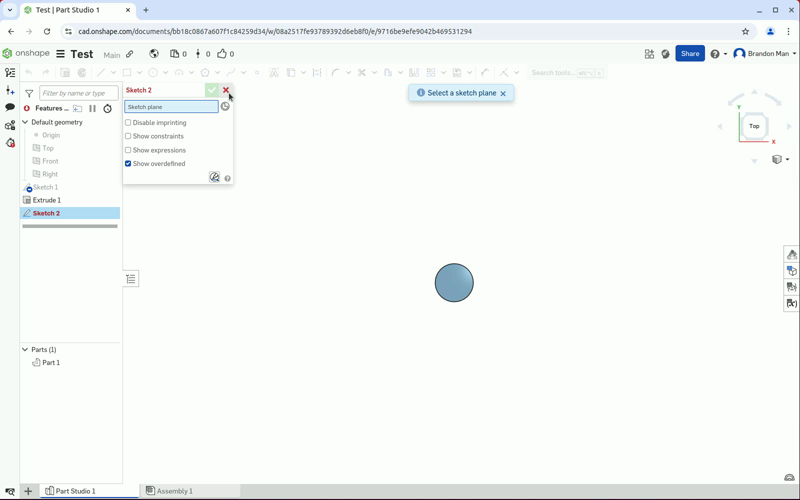
mouse_move(73, 150)
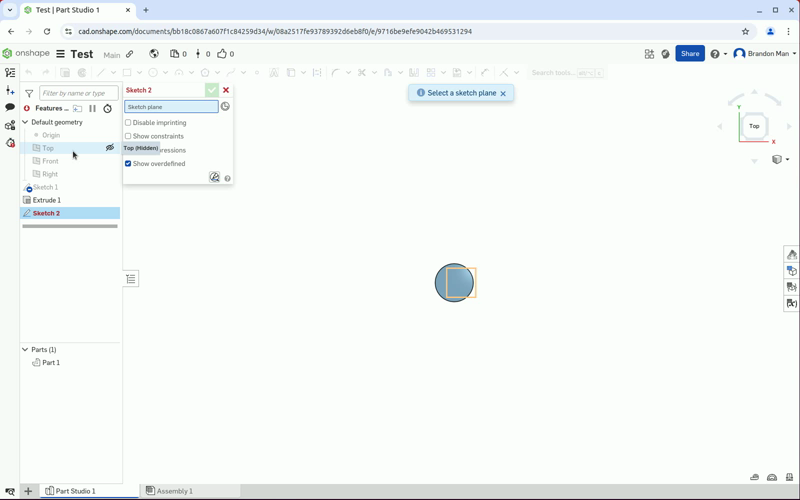
click(73, 150)
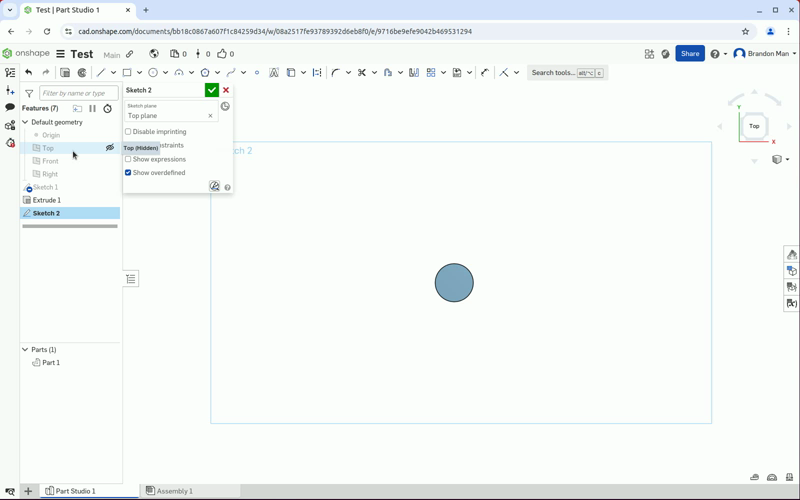
mouse_move(73, 352)
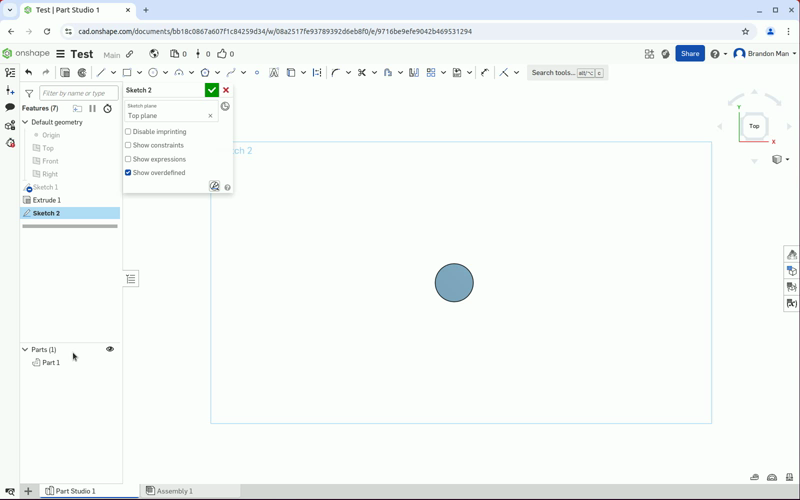
key(y)
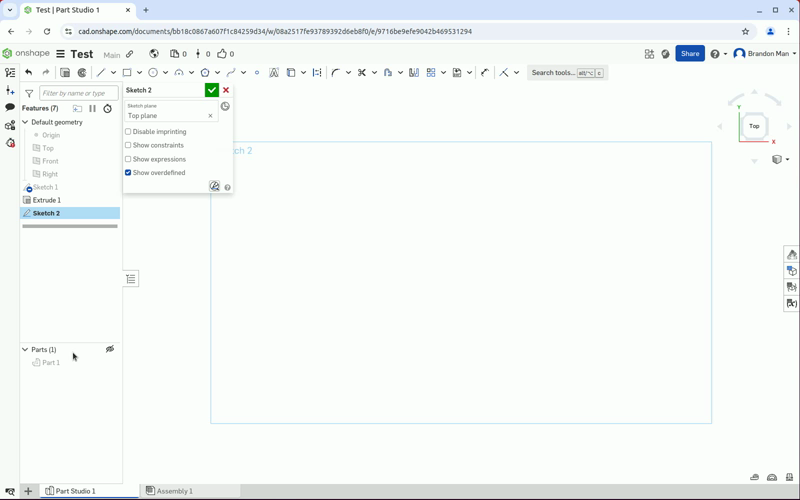
key(c)
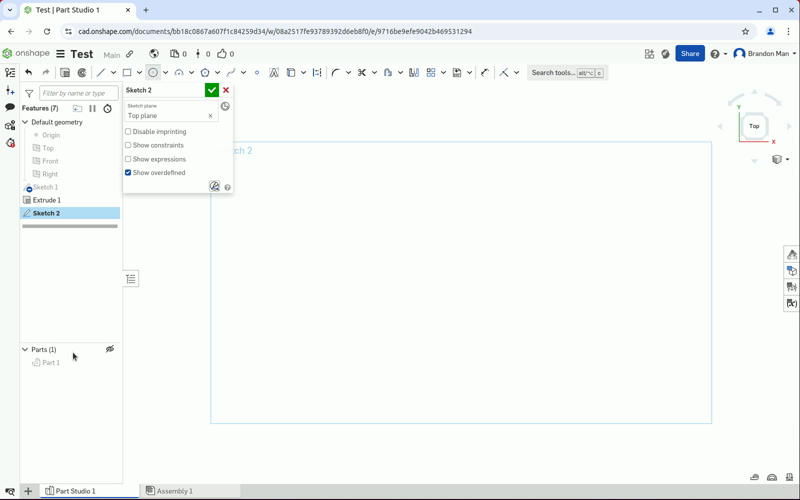
key_down(shift)
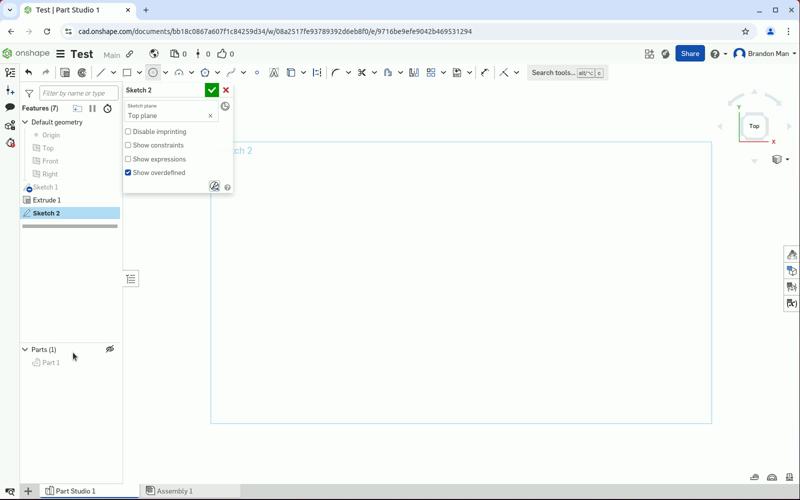
mouse_move(552, 339)
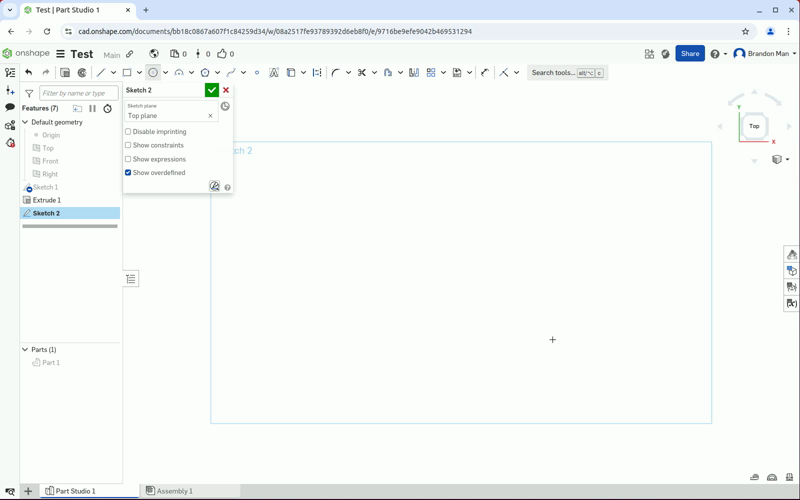
click(552, 339)
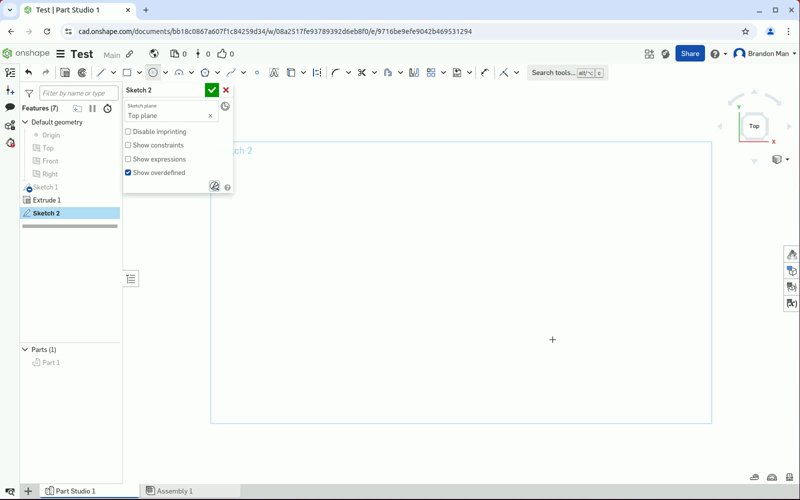
key_up(shift)
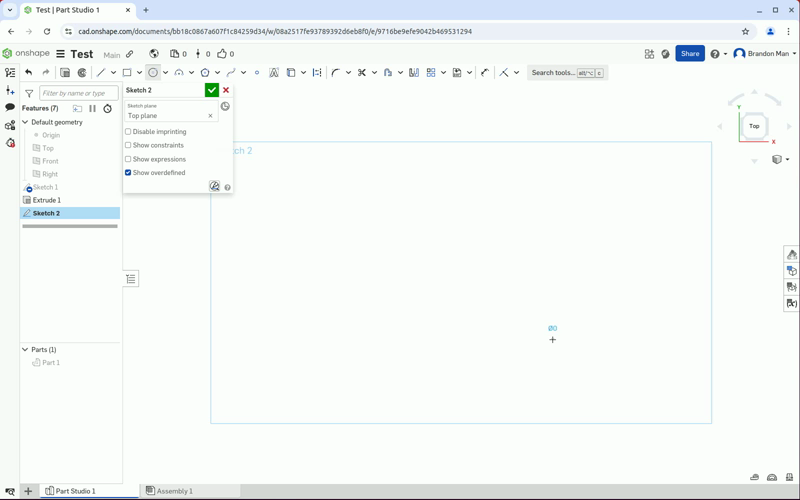
mouse_move(571, 339)
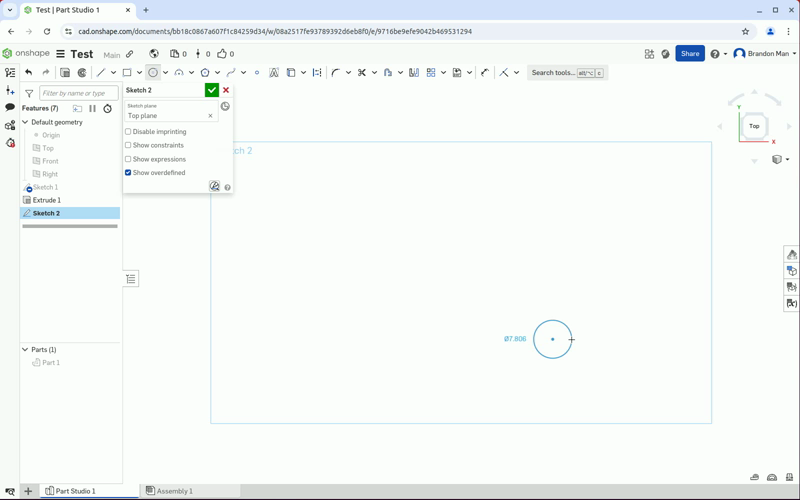
click(571, 339)
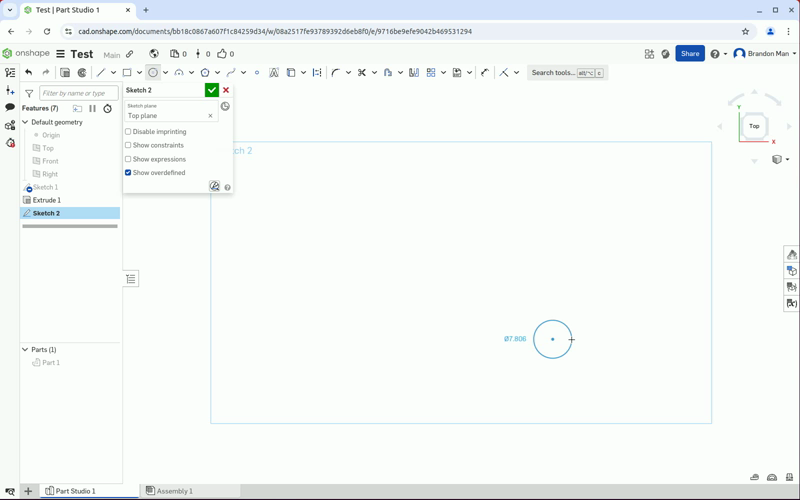
key(esc)
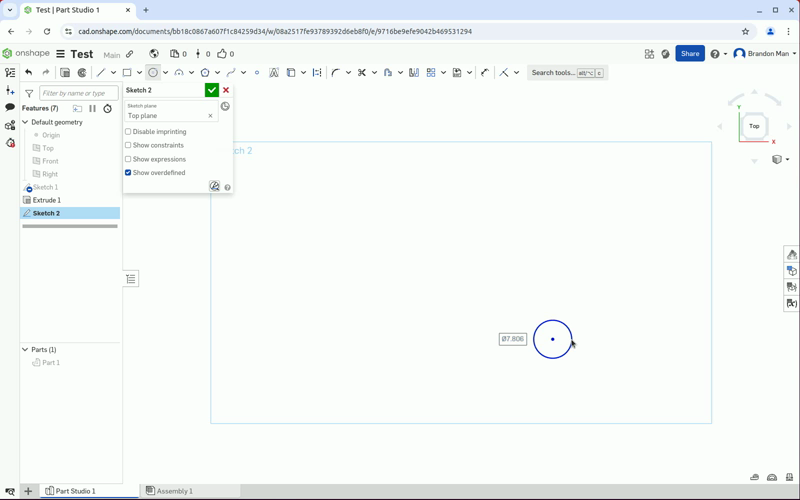
mouse_move(556, 325)
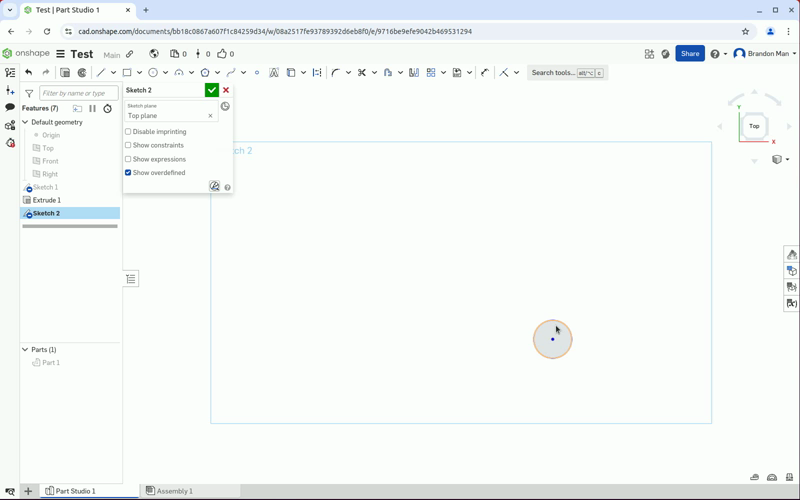
scroll(6)
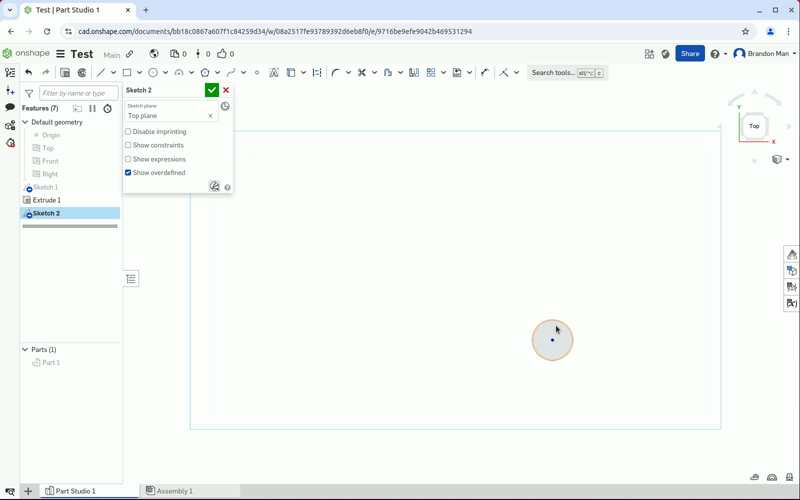
scroll(6)
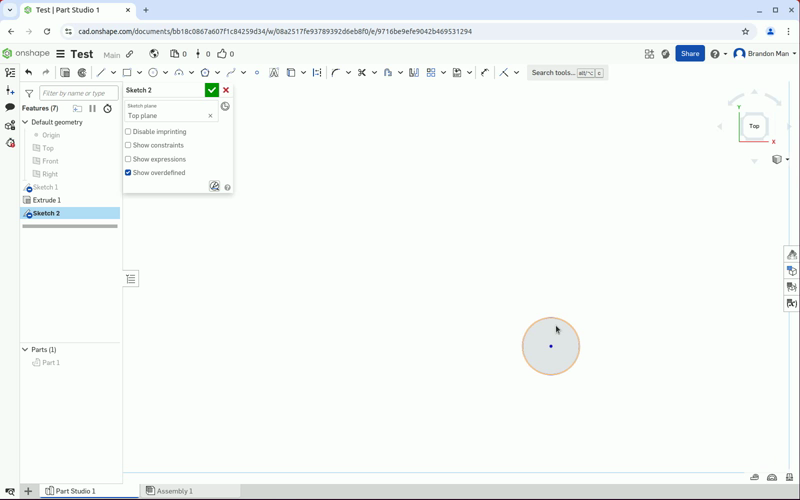
scroll(6)
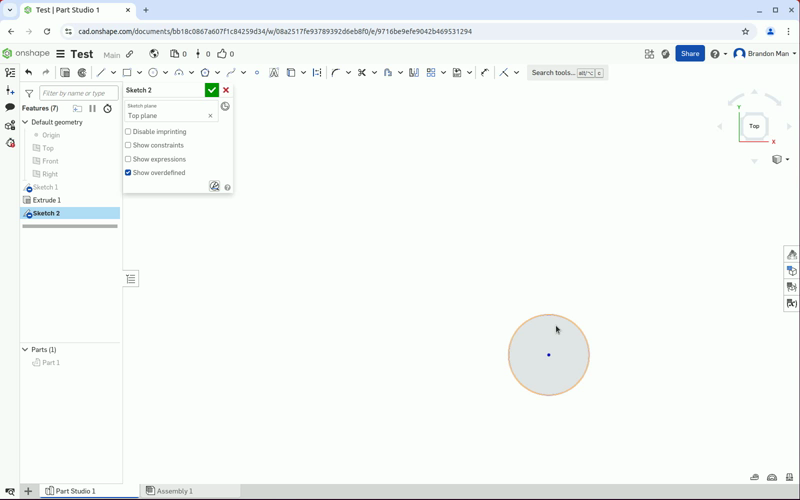
scroll(6)
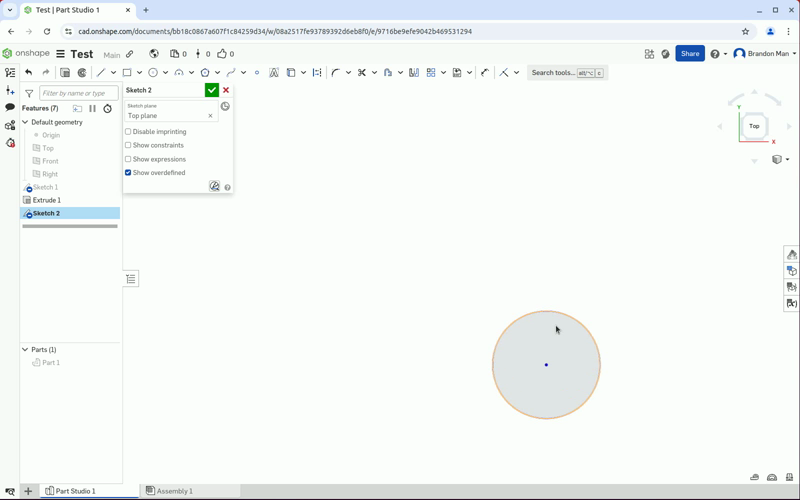
scroll(6)
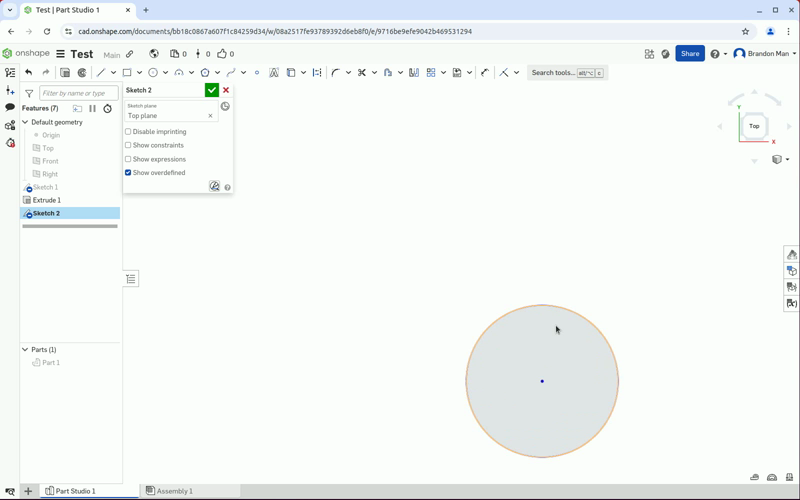
scroll(6)
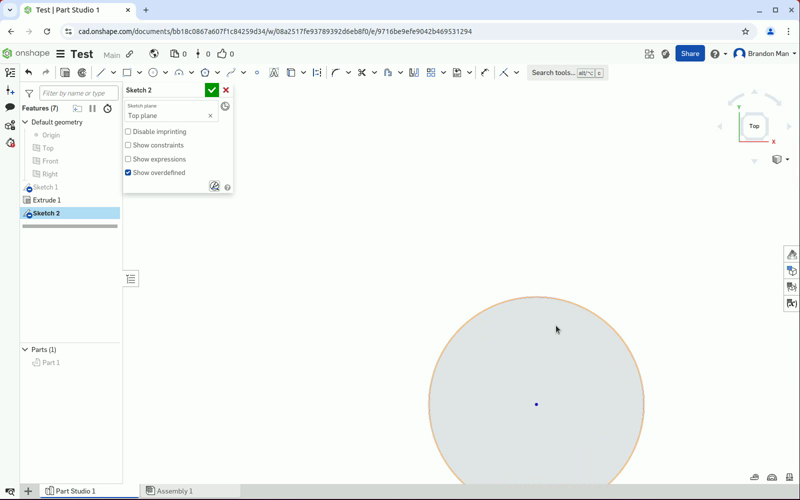
scroll(6)
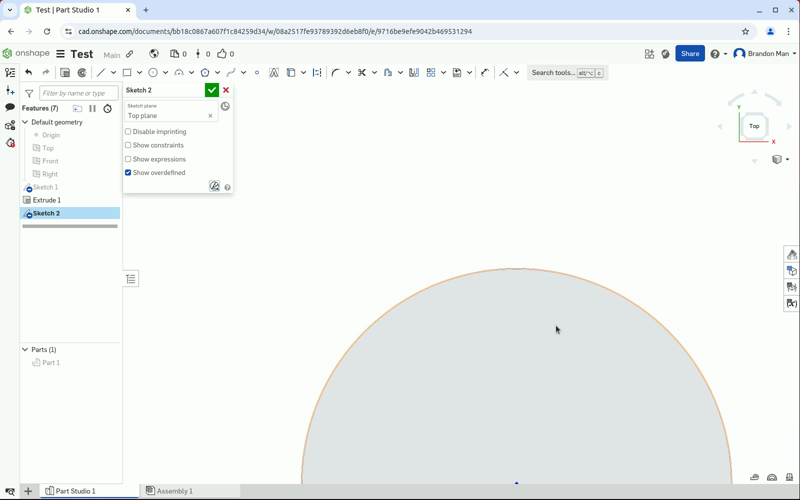
click(556, 325)
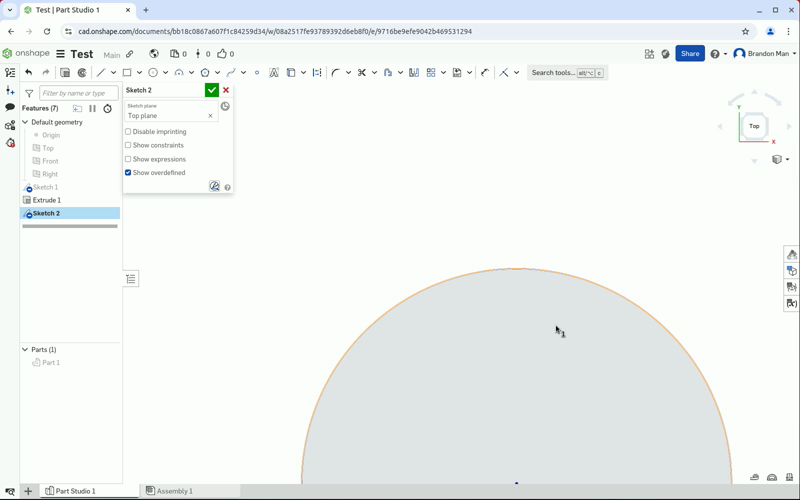
scroll(-6)
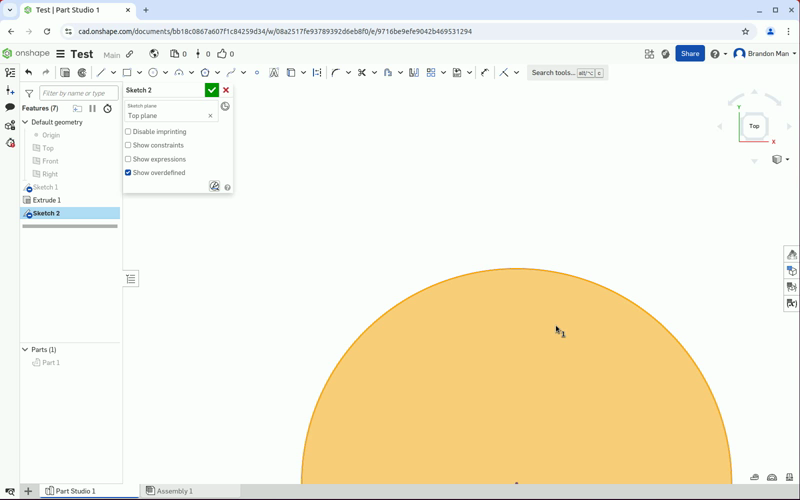
scroll(-6)
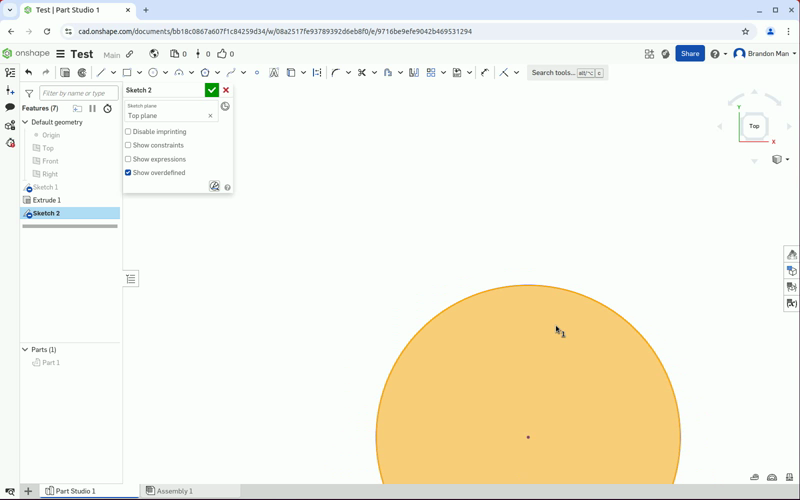
scroll(-6)
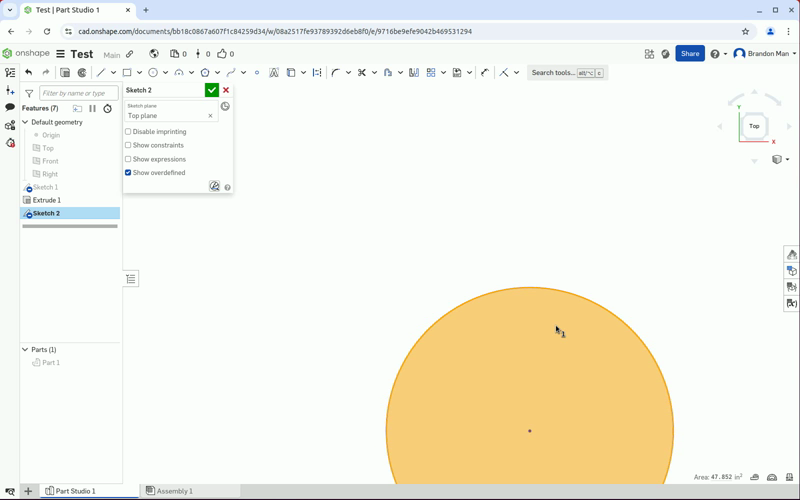
scroll(-6)
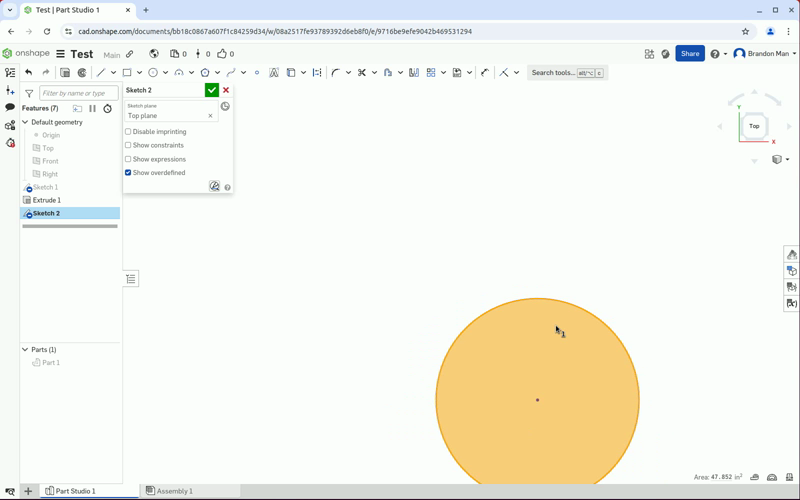
scroll(-6)
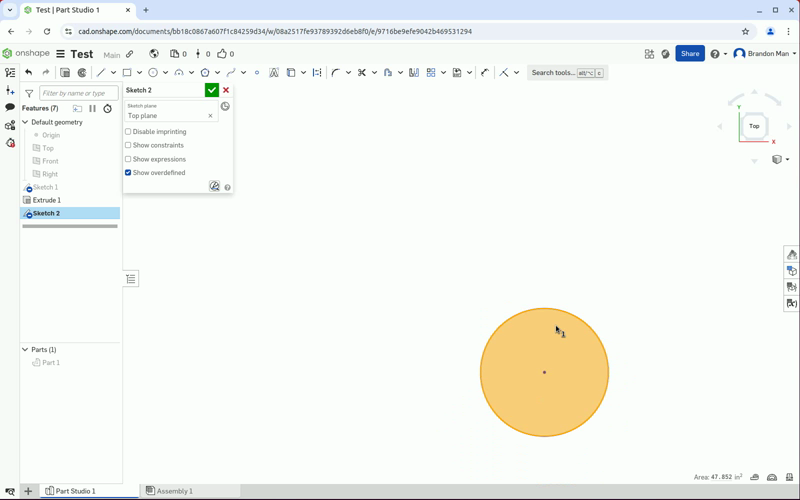
scroll(-6)
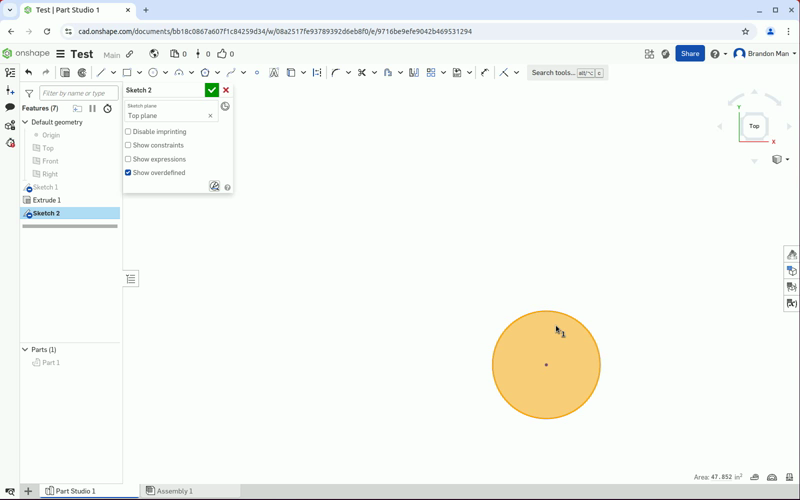
scroll(-6)
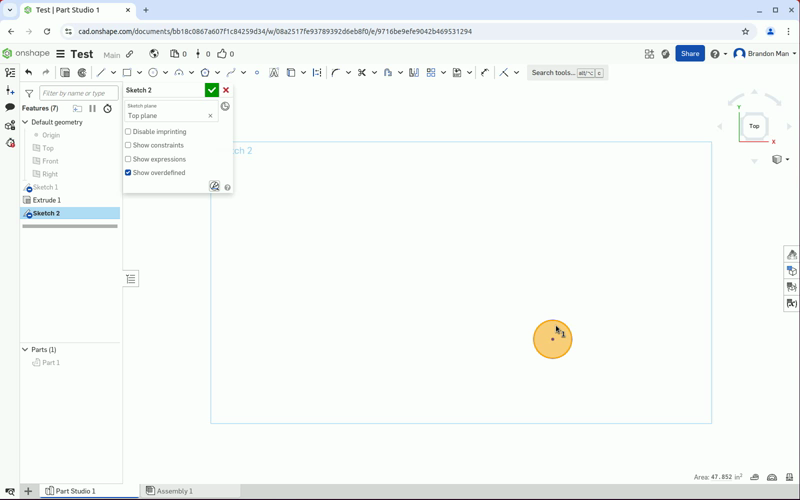
mouse_move(73, 352)
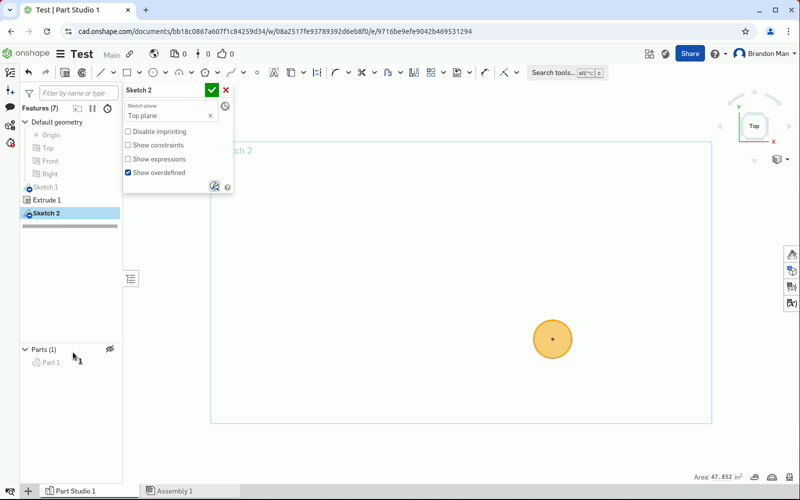
key(shift+y)
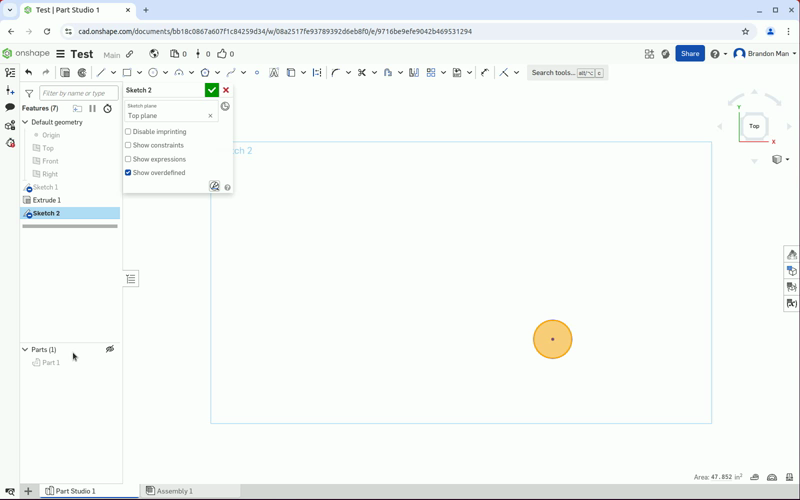
key(shift+e)
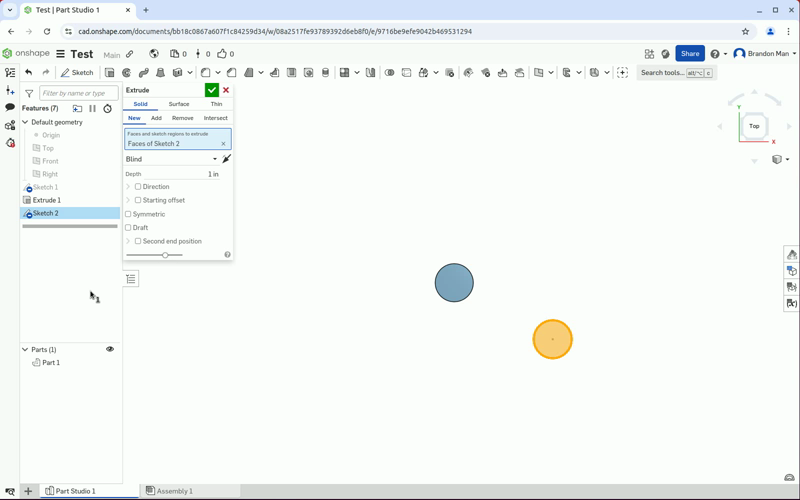
mouse_move(143, 106)
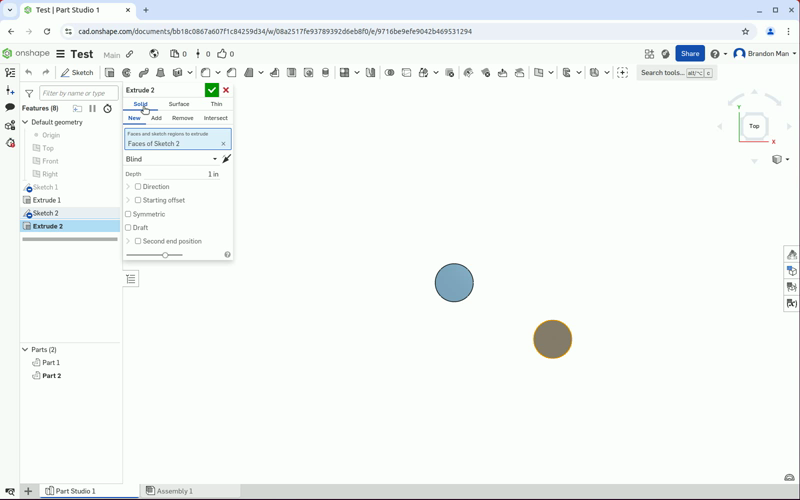
click(143, 106)
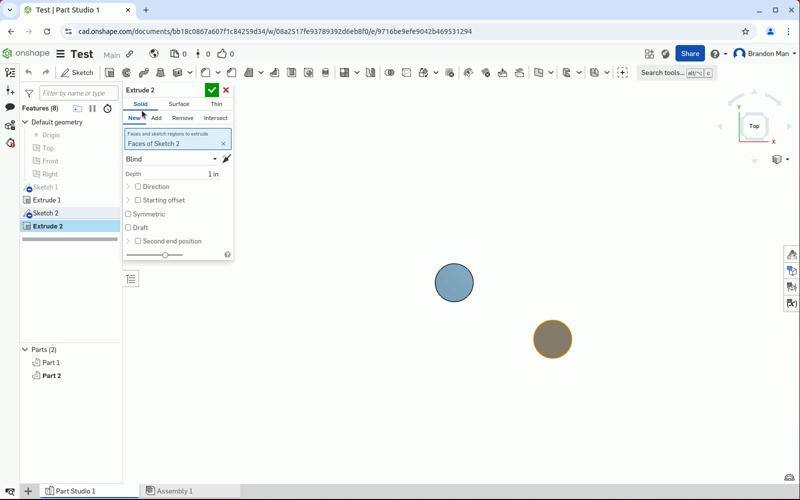
mouse_move(137, 120)
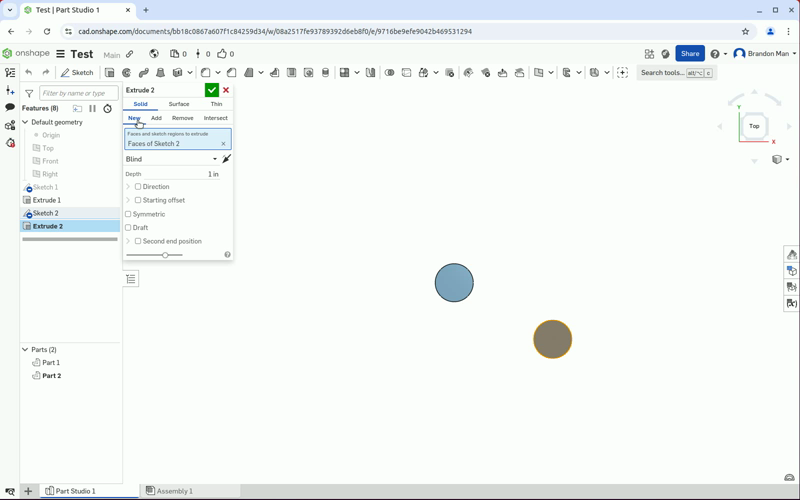
click(137, 120)
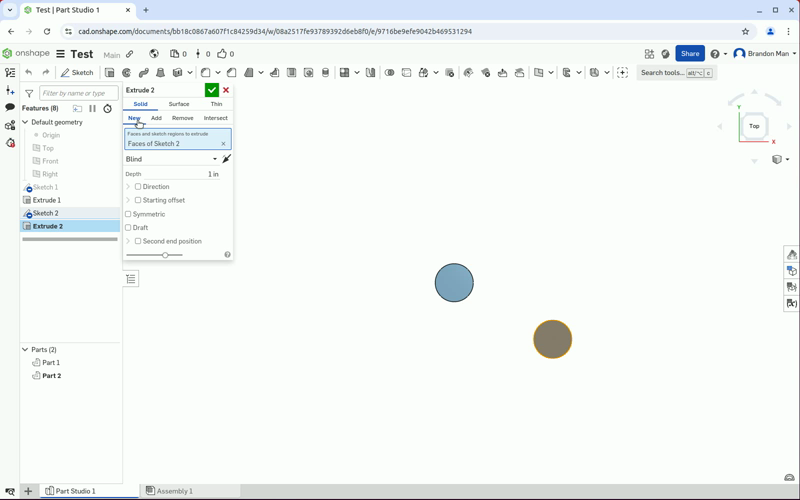
key(tab, 4)
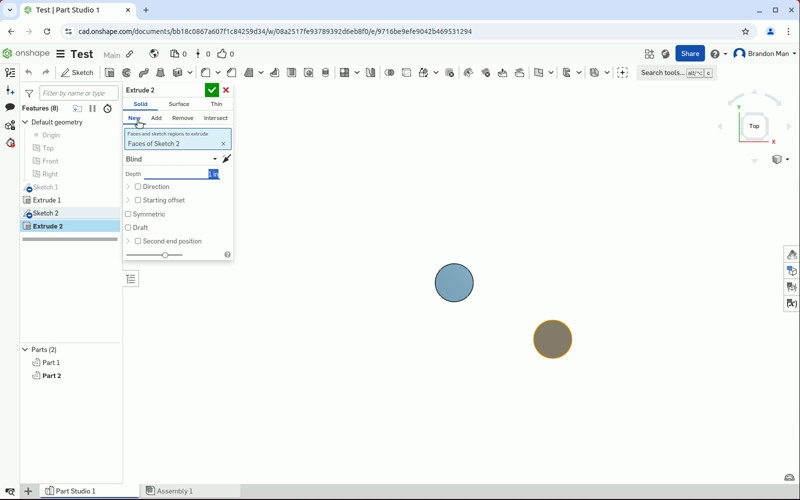
text(0.481)
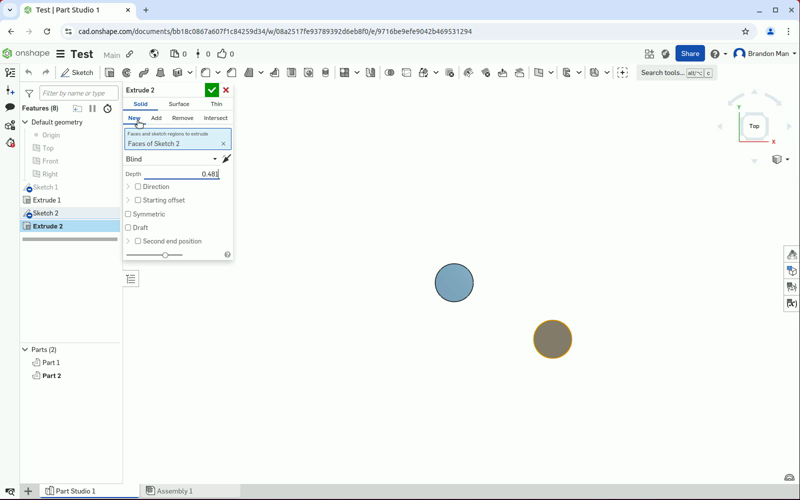
key(enter)
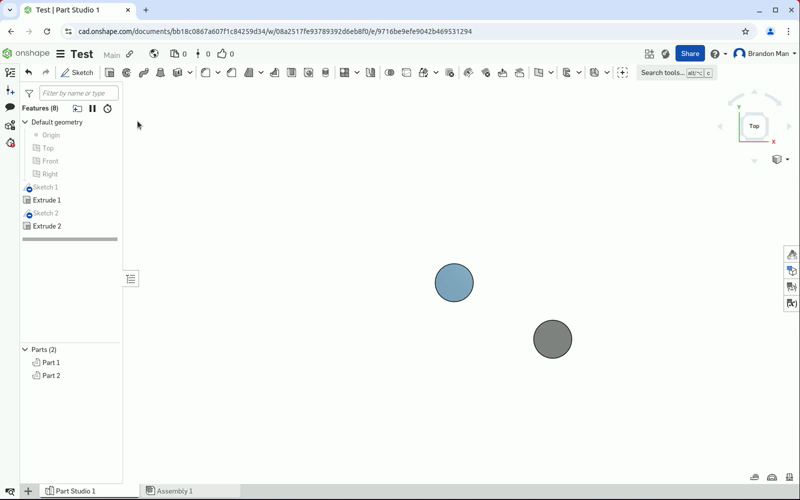
key(shift+h)
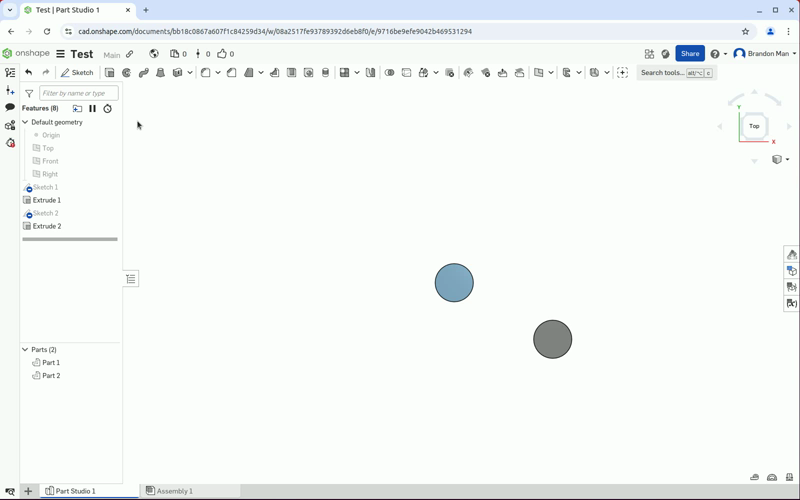
key(shift+h)
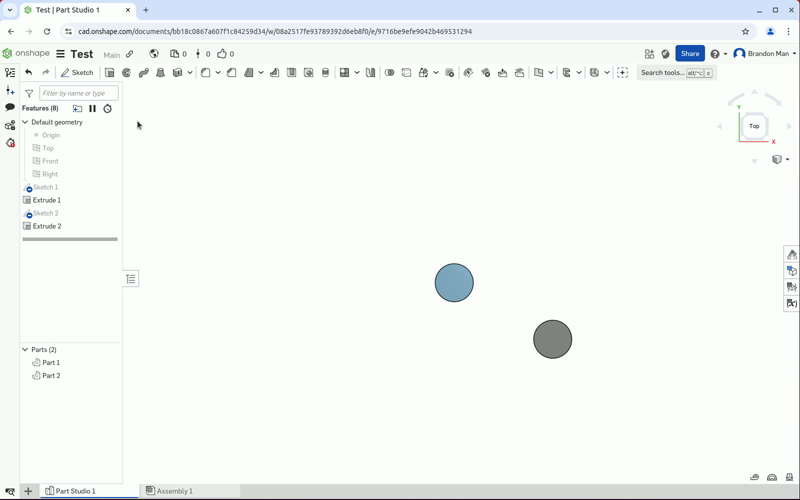
mouse_move(73, 189)
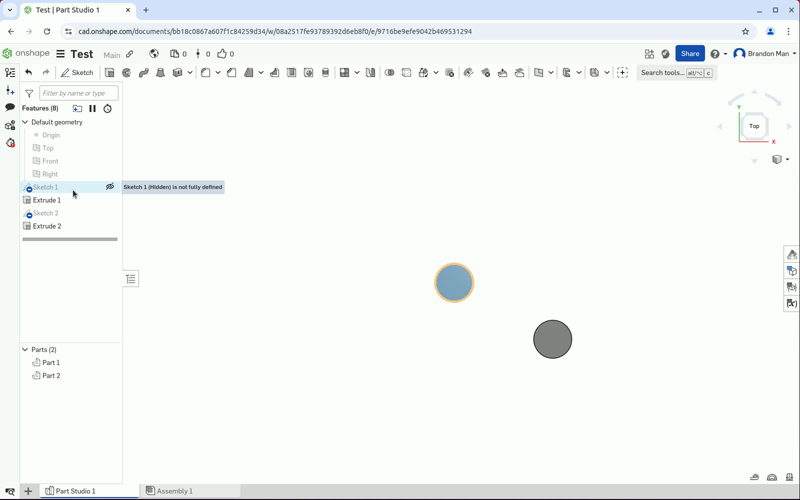
click(73, 189)
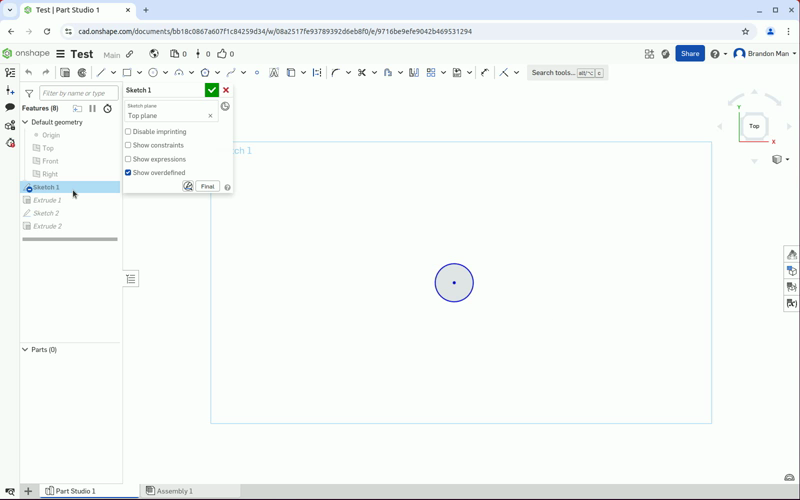
mouse_move(229, 92)
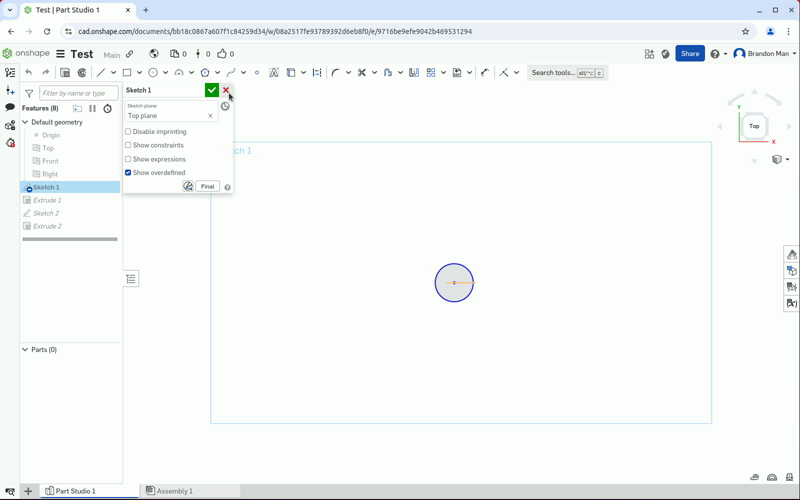
click(229, 92)
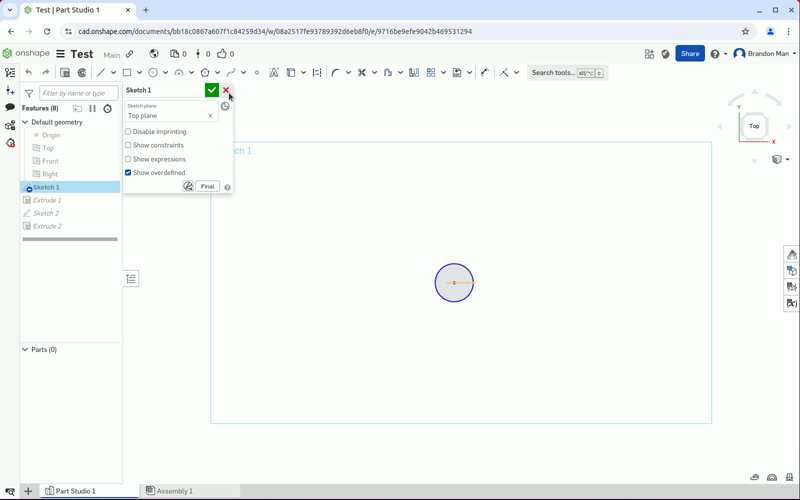
key(shift+s)
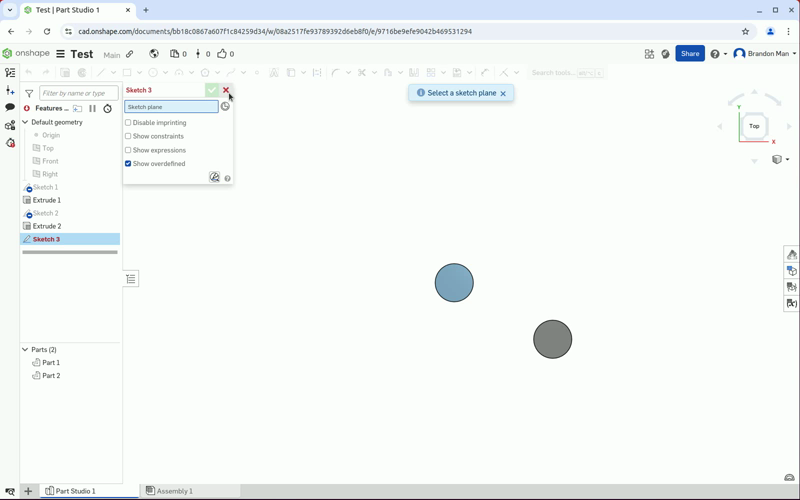
mouse_move(73, 150)
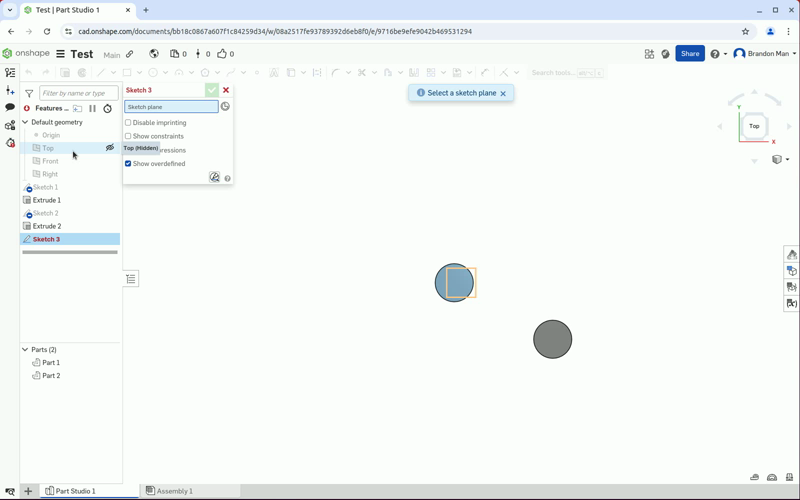
click(73, 150)
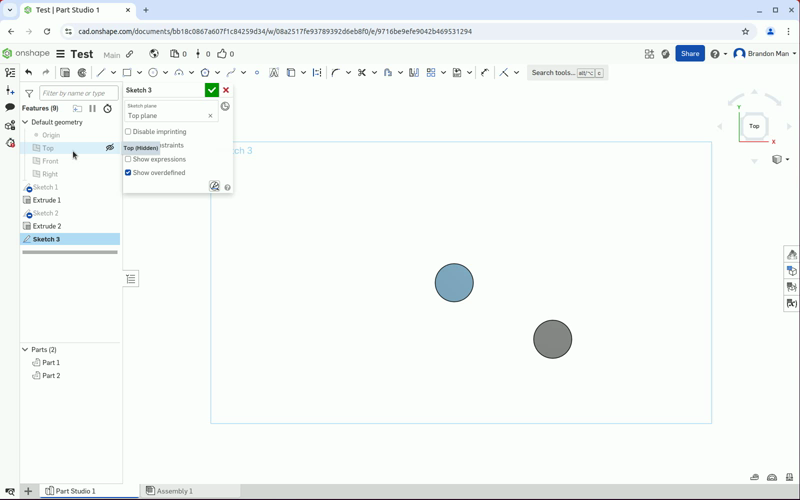
mouse_move(73, 352)
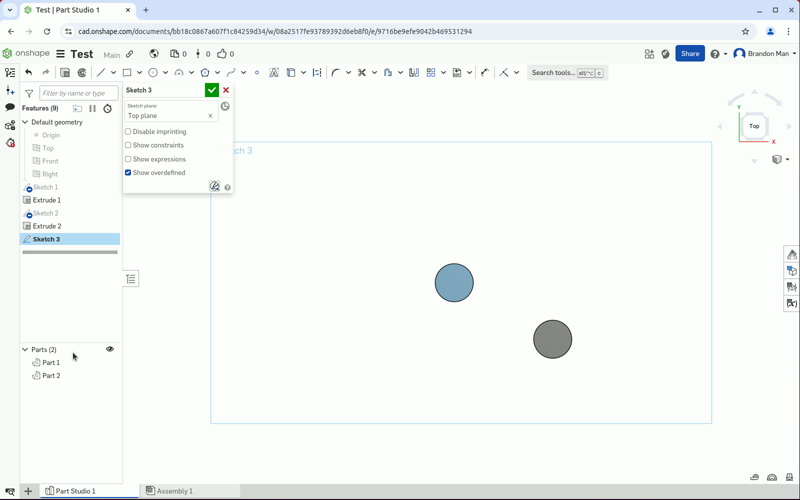
key(y)
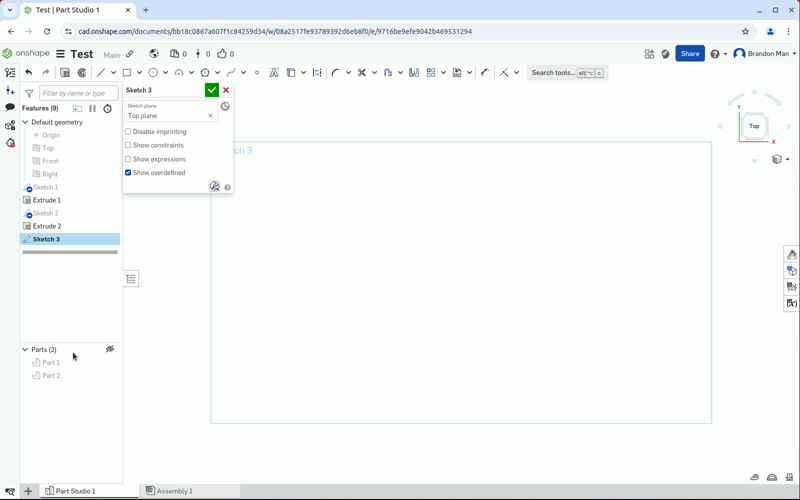
key(c)
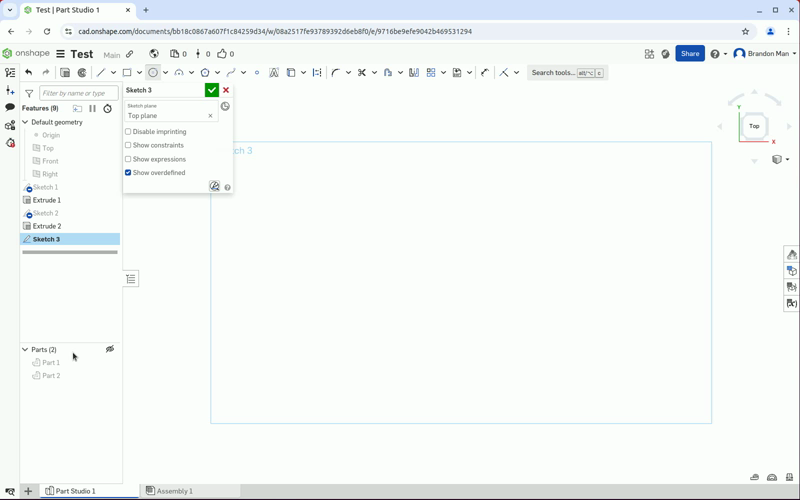
key_down(shift)
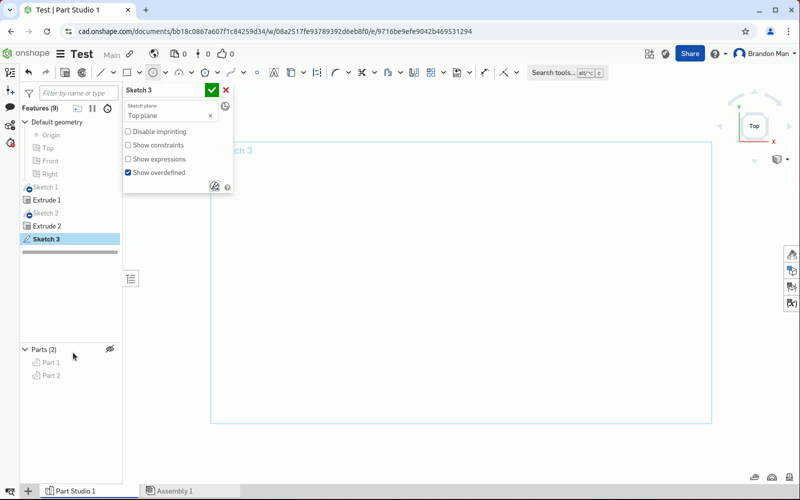
mouse_move(460, 282)
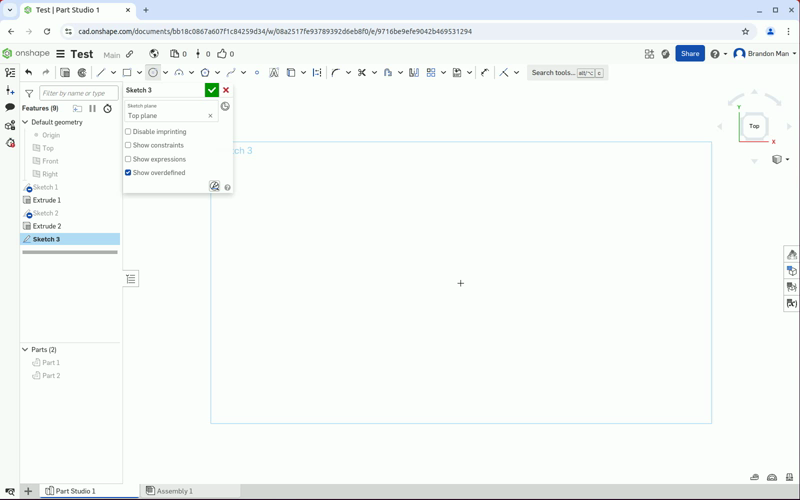
click(460, 282)
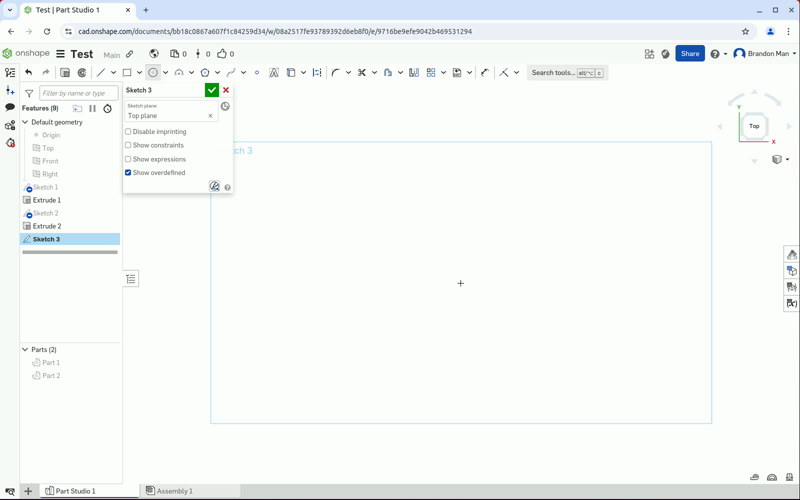
key_up(shift)
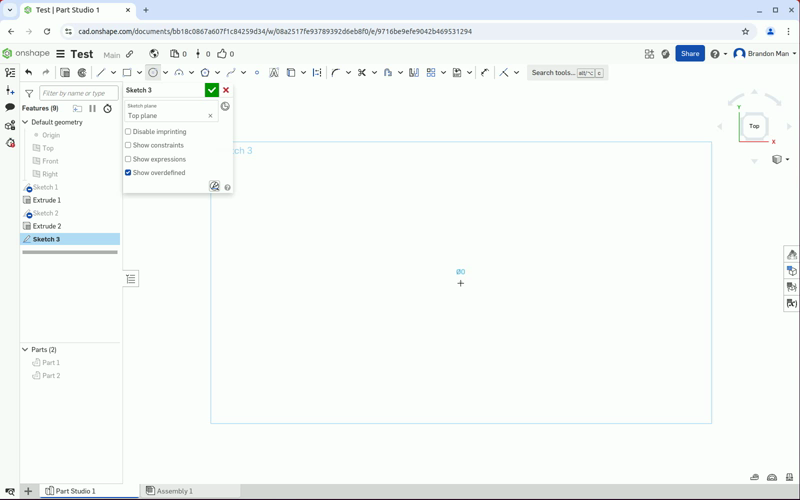
mouse_move(486, 282)
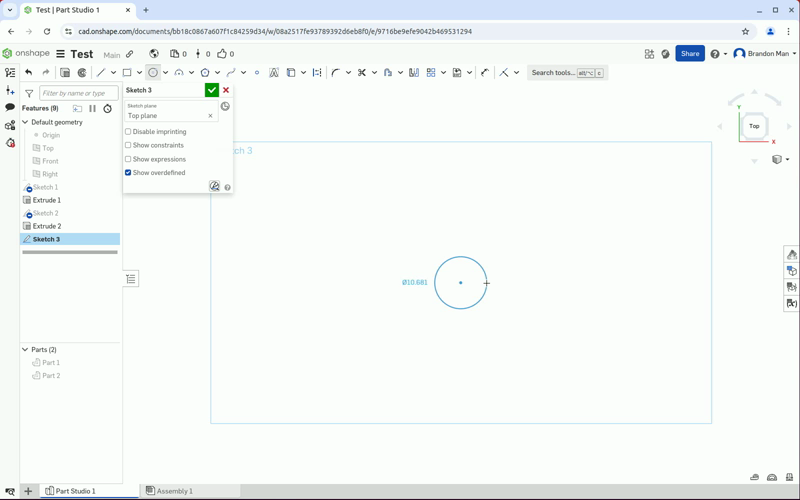
click(486, 282)
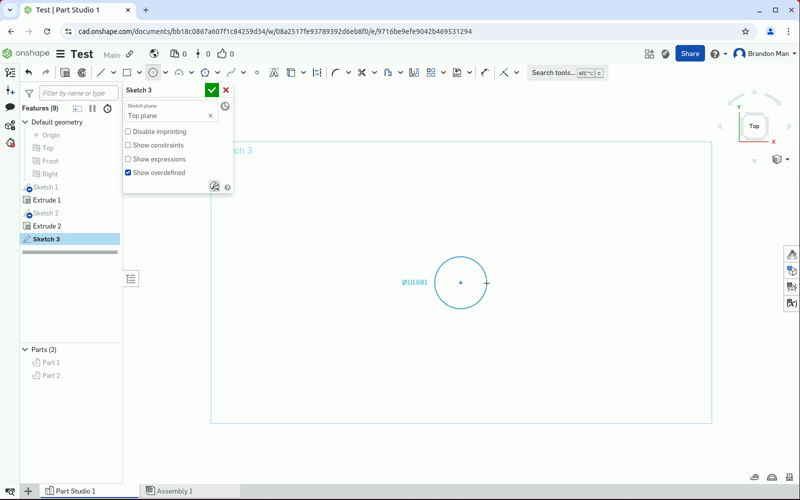
key(esc)
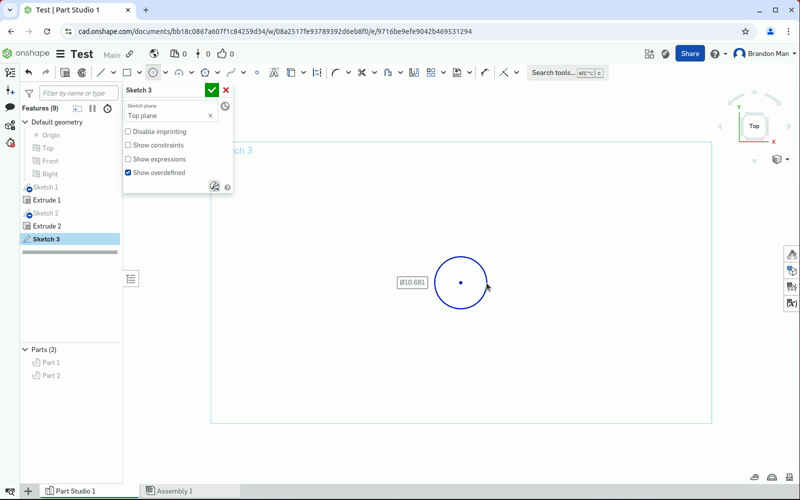
key(c)
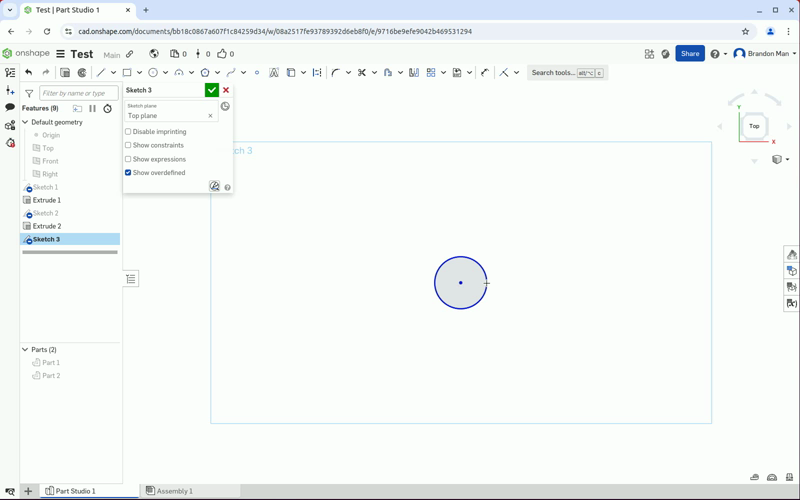
key_down(shift)
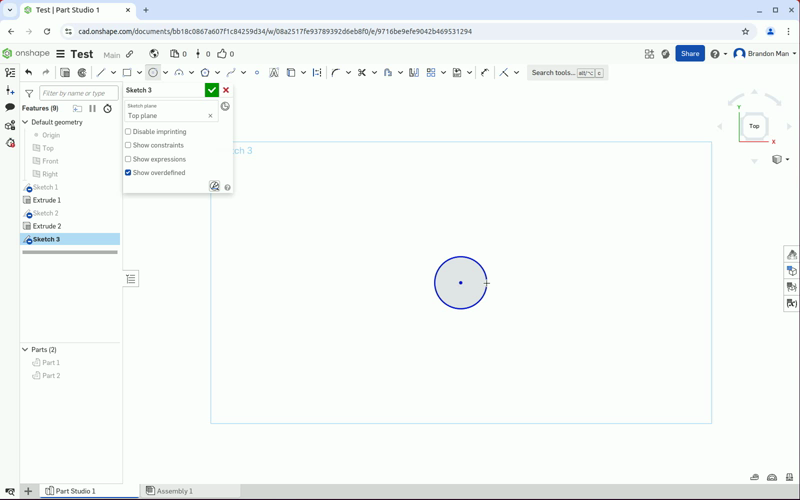
mouse_move(454, 282)
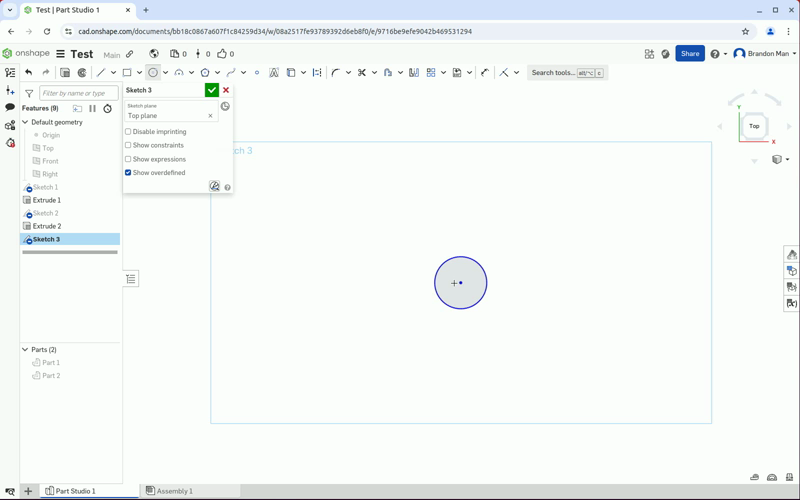
click(454, 282)
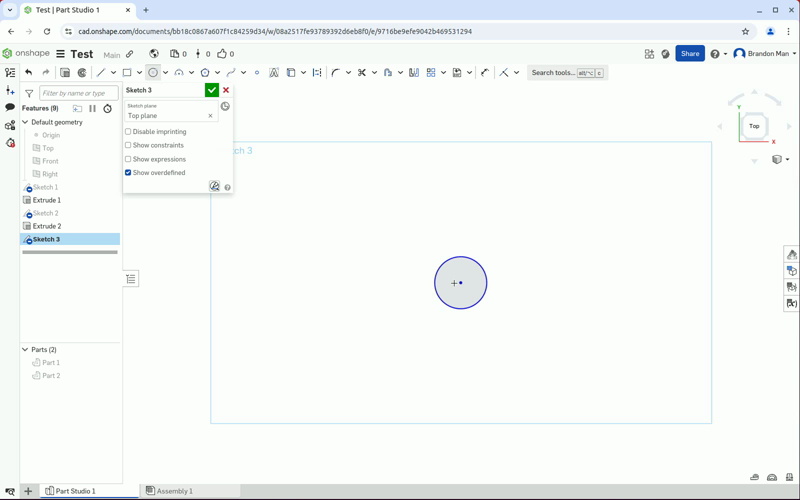
key_up(shift)
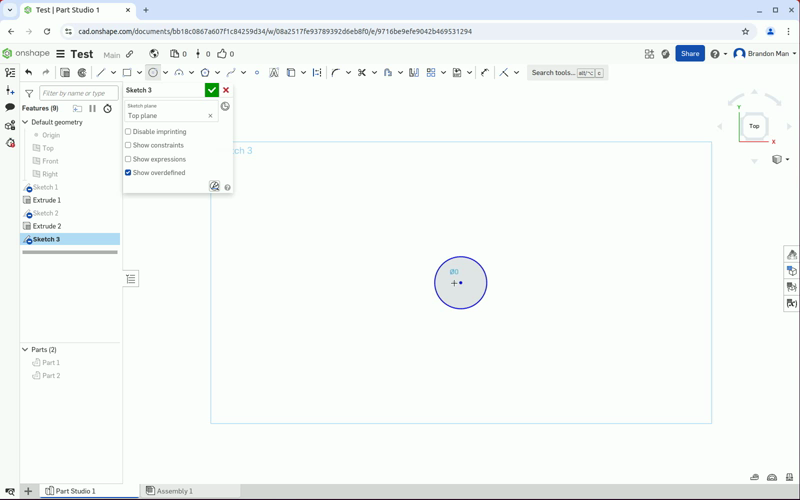
mouse_move(473, 282)
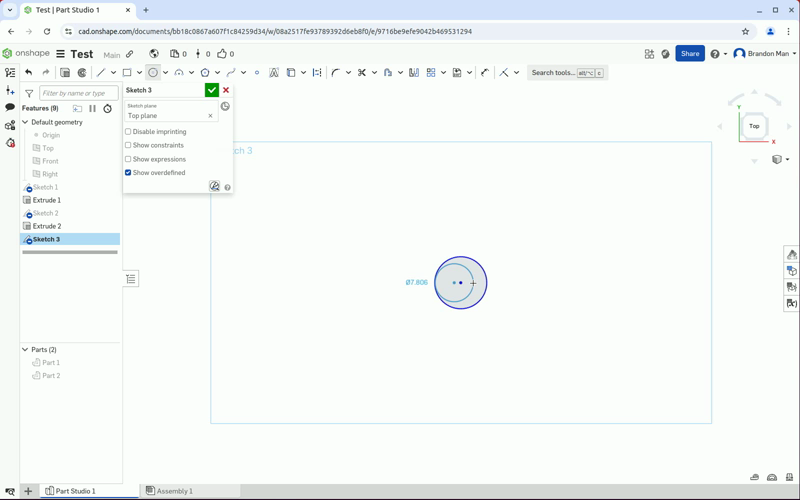
click(473, 282)
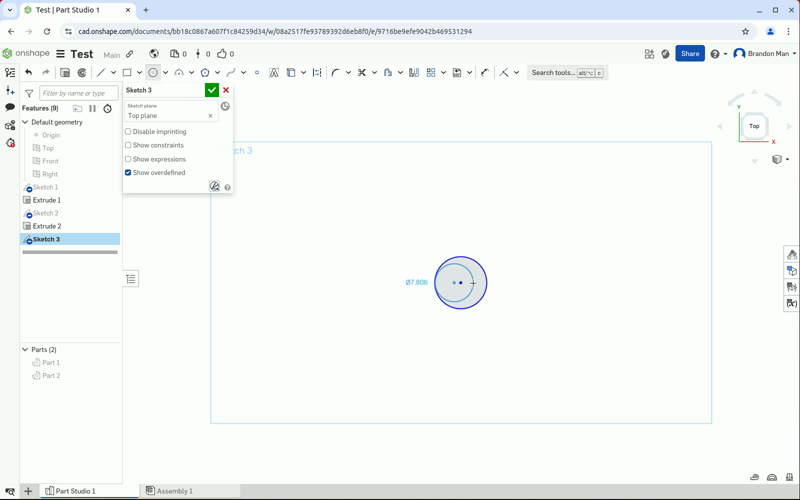
key(esc)
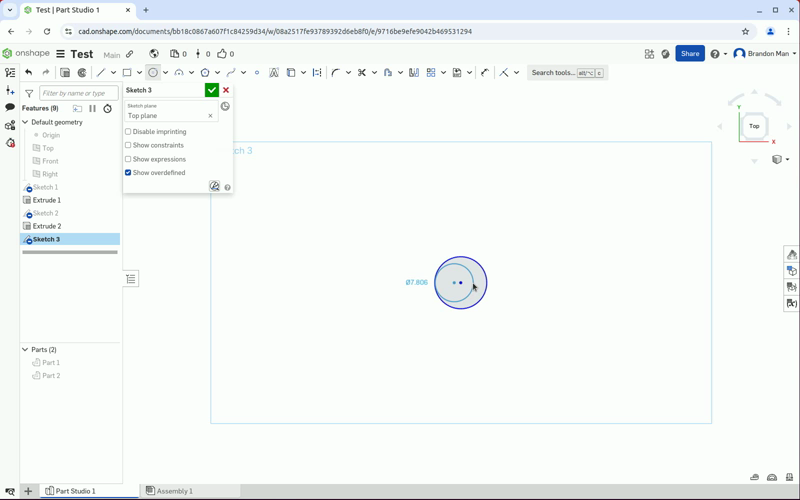
mouse_move(476, 270)
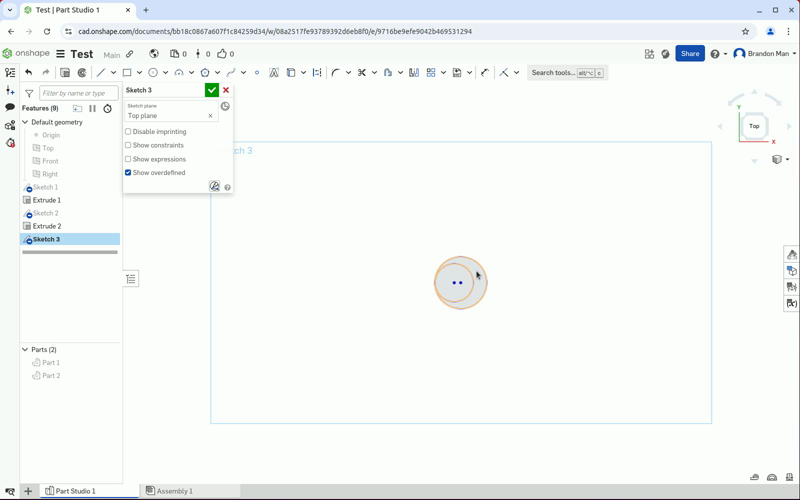
scroll(6)
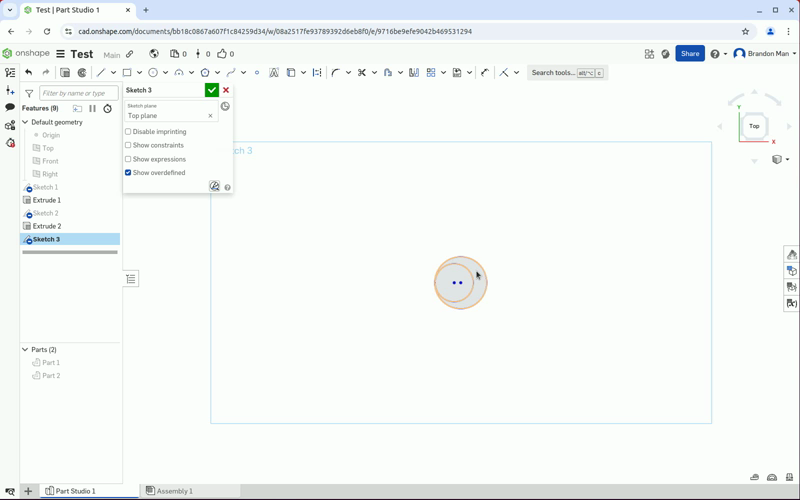
scroll(6)
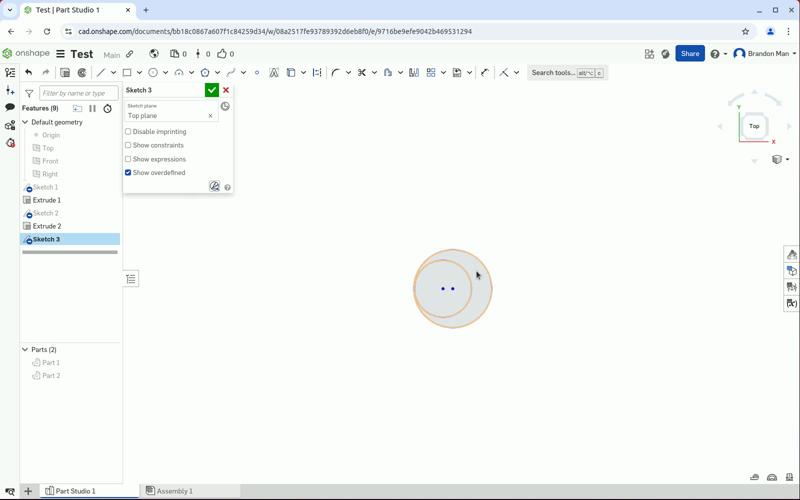
scroll(6)
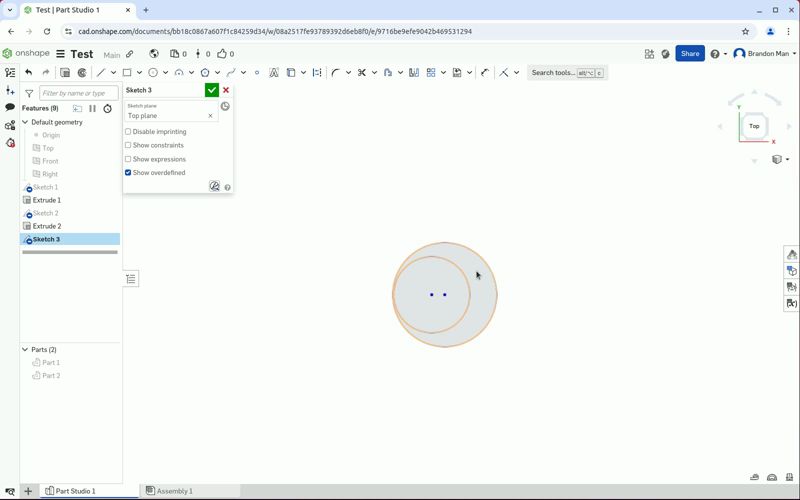
scroll(6)
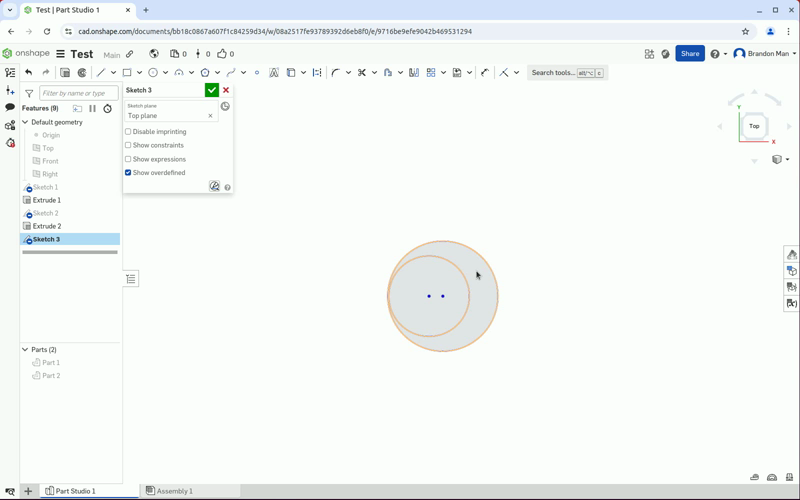
scroll(6)
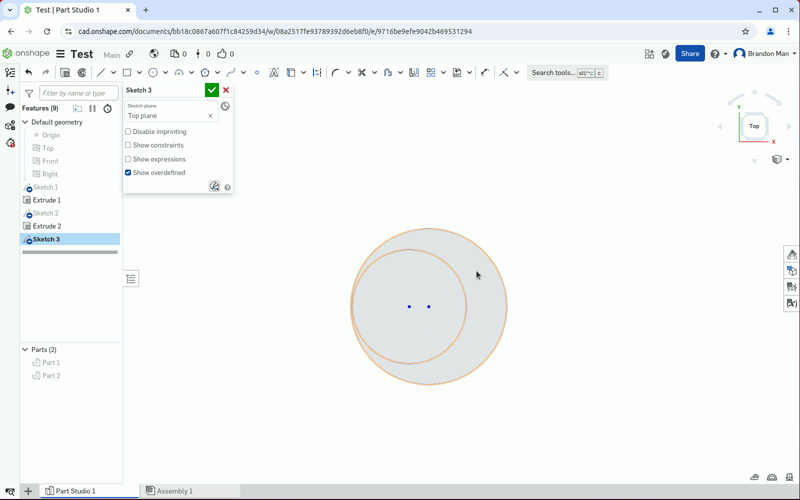
scroll(6)
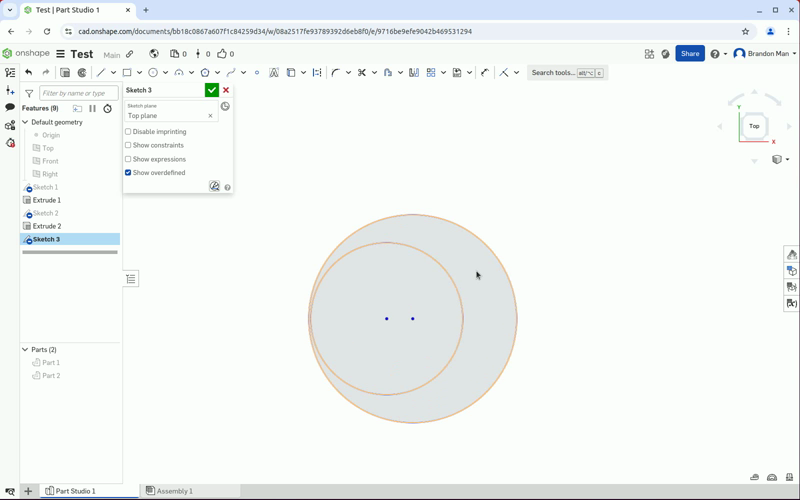
scroll(6)
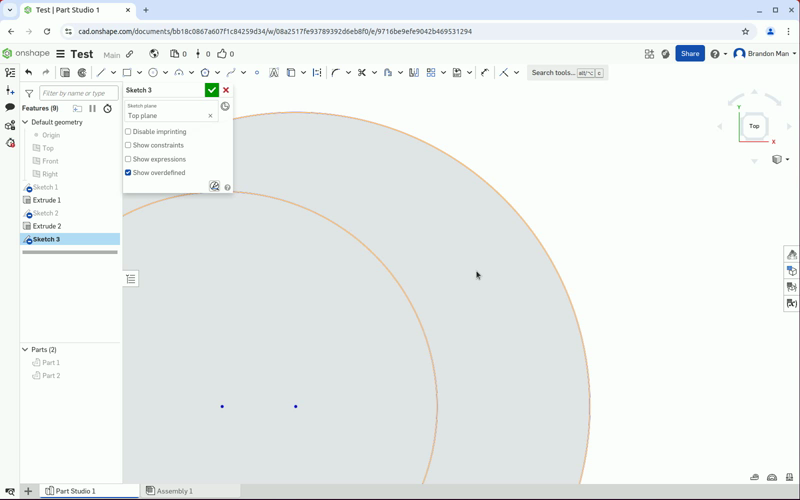
click(476, 270)
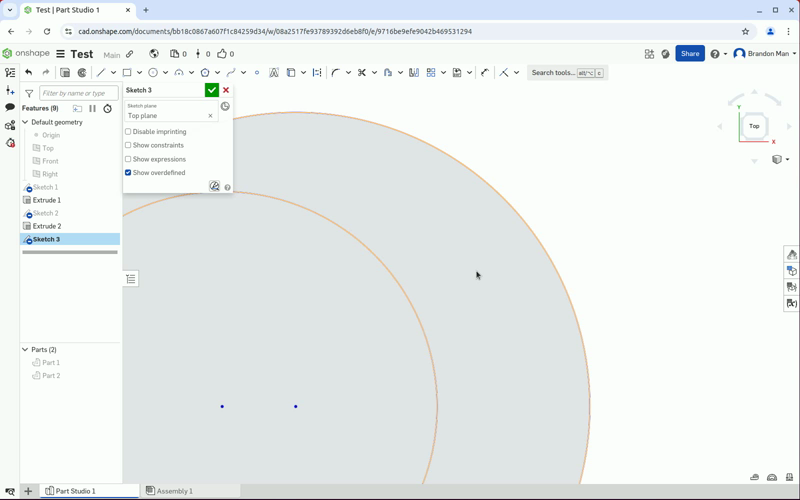
scroll(-6)
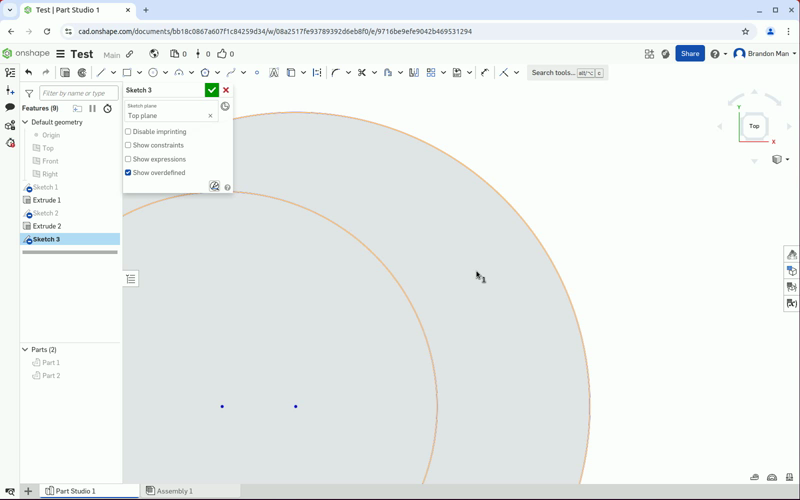
scroll(-6)
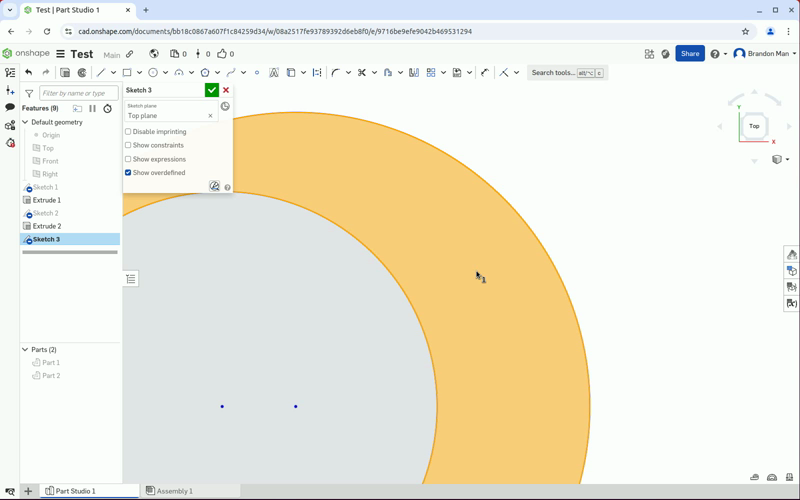
scroll(-6)
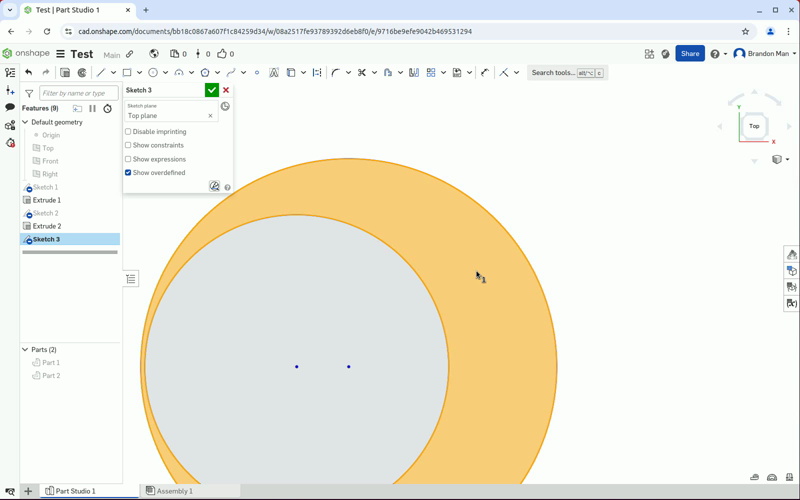
scroll(-6)
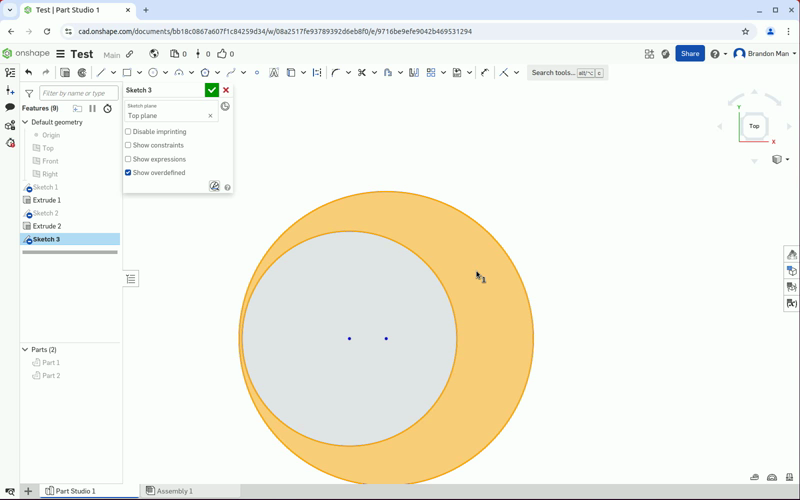
scroll(-6)
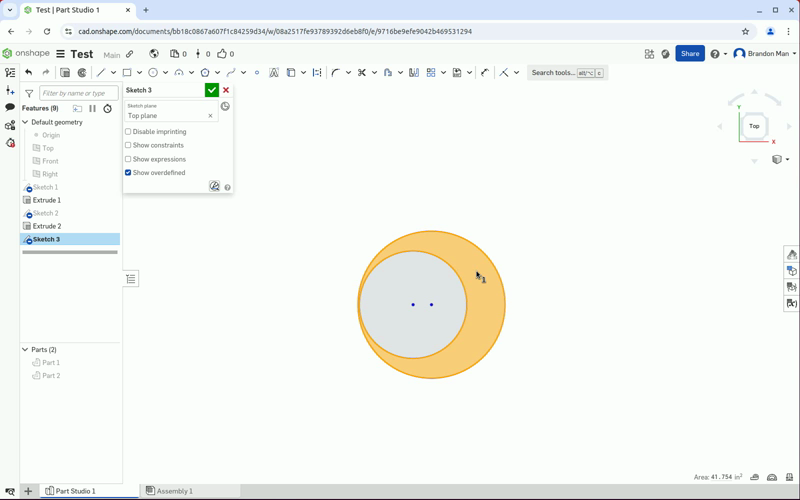
scroll(-6)
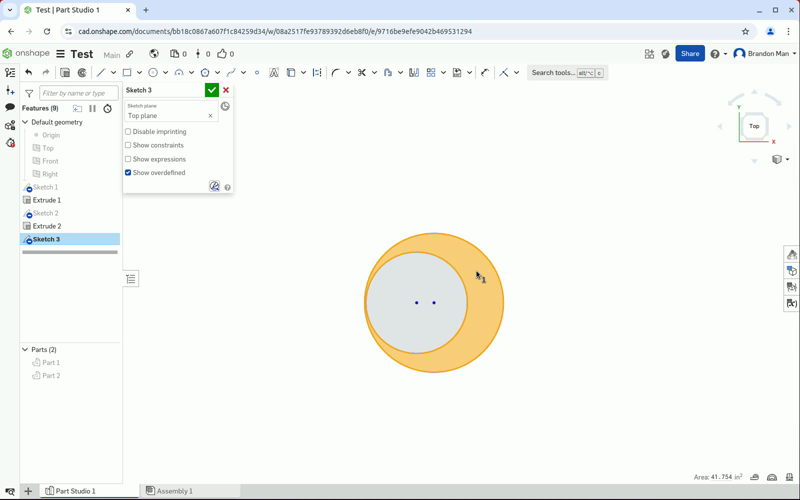
scroll(-6)
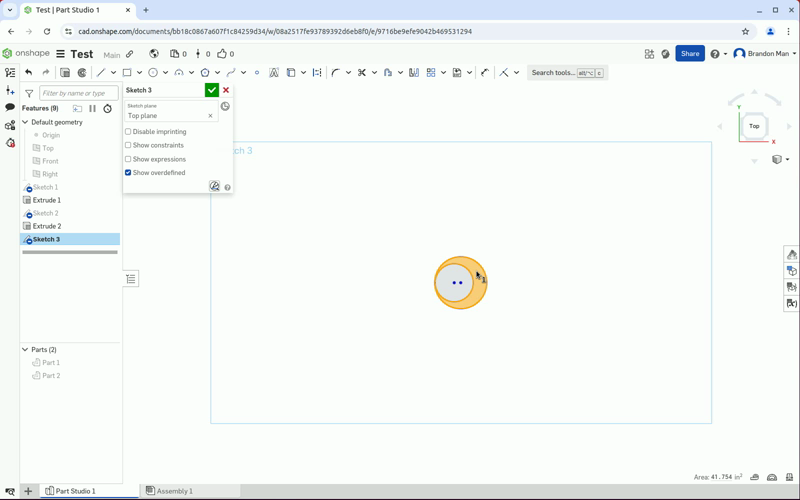
mouse_move(73, 352)
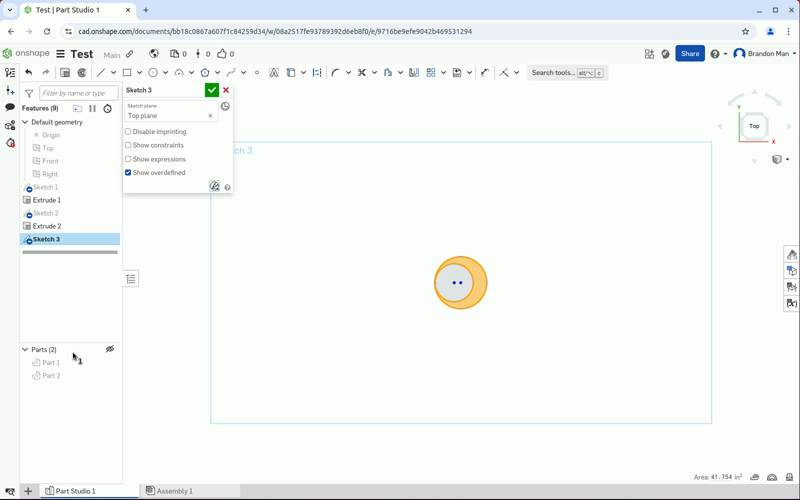
key(shift+y)
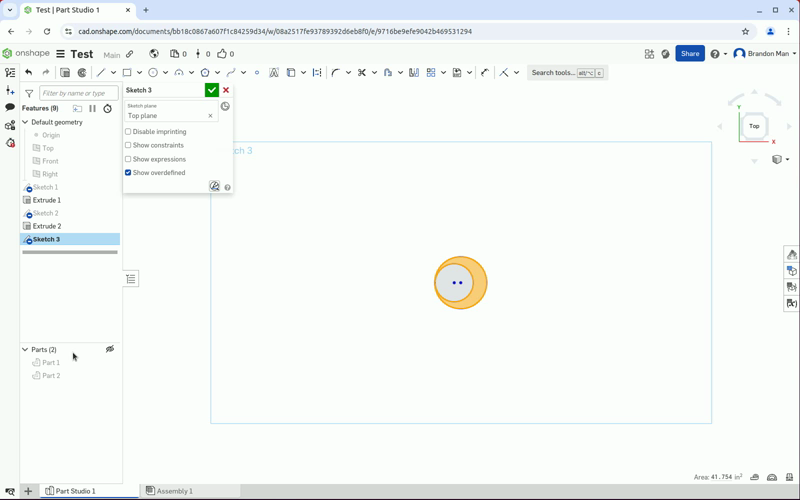
key(shift+e)
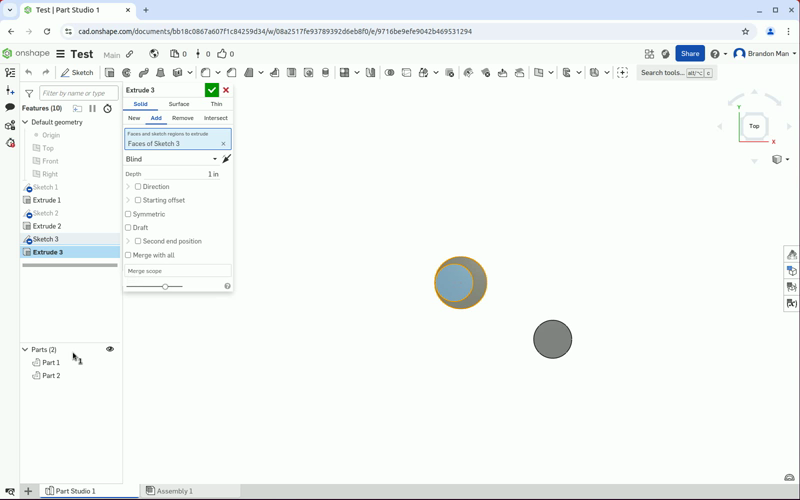
mouse_move(143, 106)
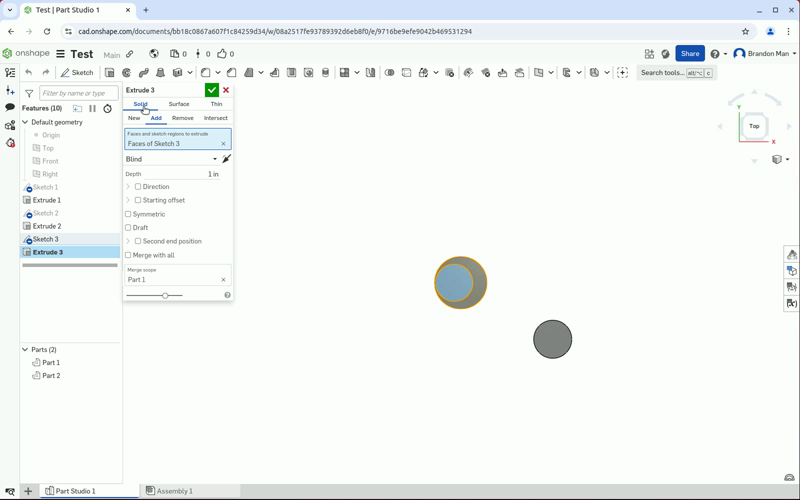
click(143, 106)
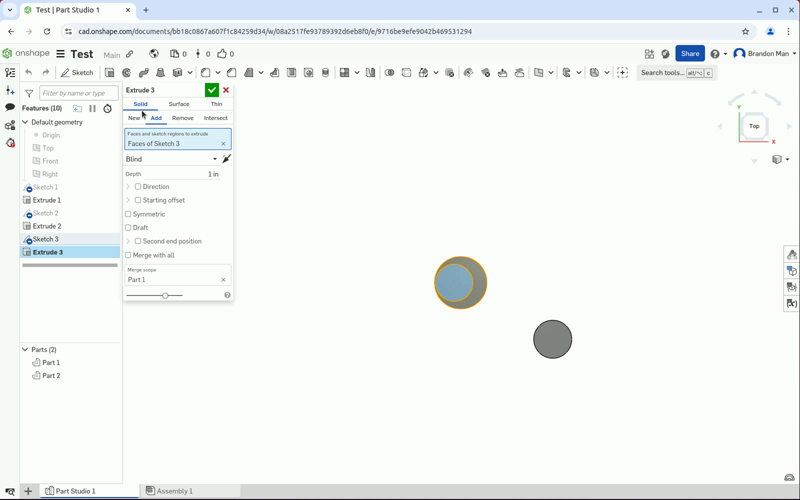
mouse_move(137, 120)
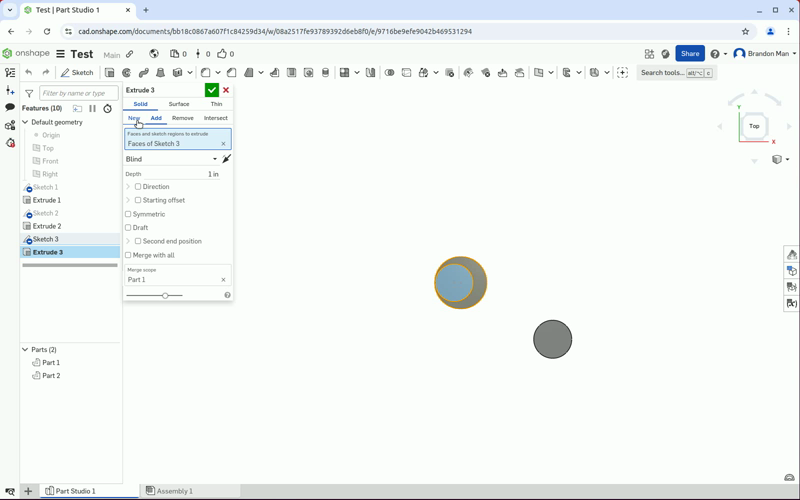
click(137, 120)
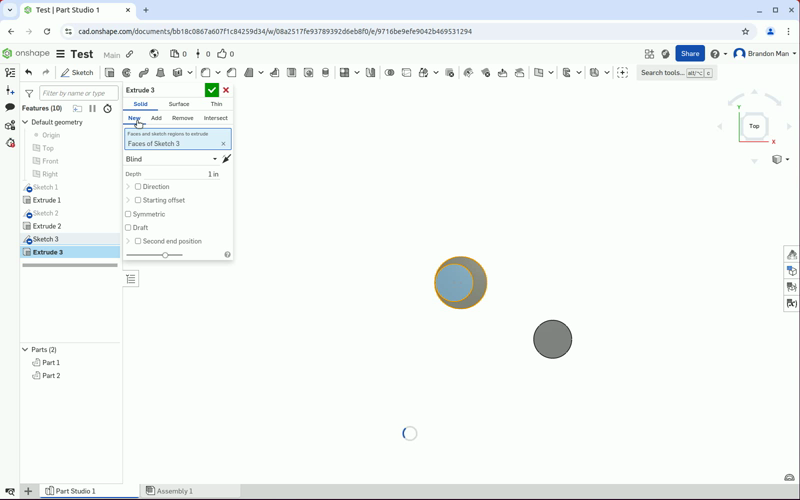
key(tab, 4)
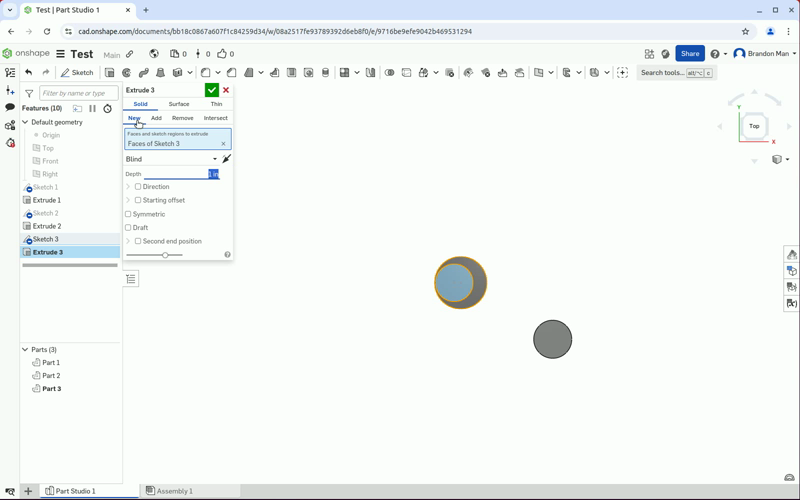
text(0.481)
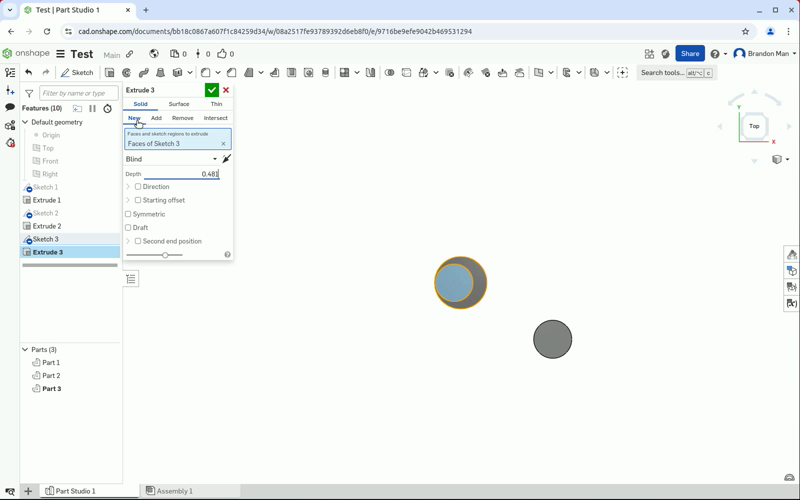
key(enter)
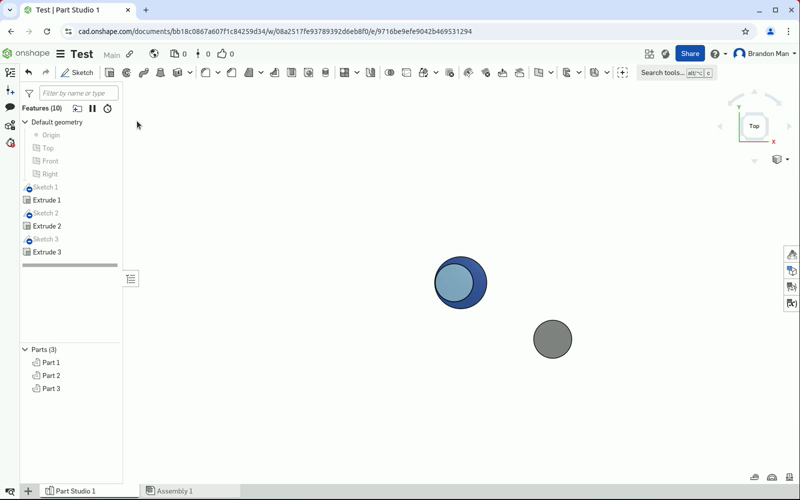
key(shift+h)
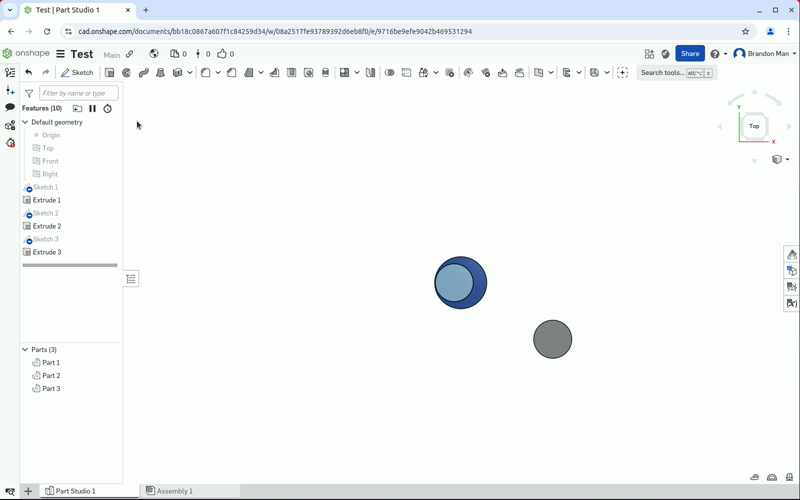
key(shift+h)
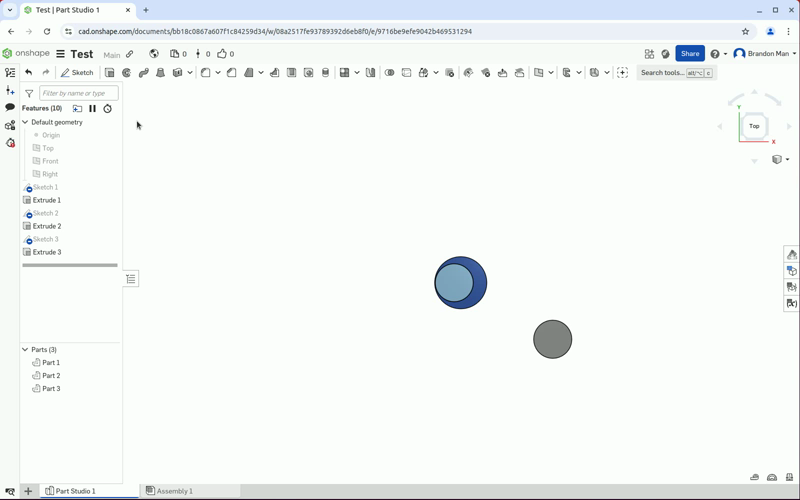
mouse_move(73, 189)
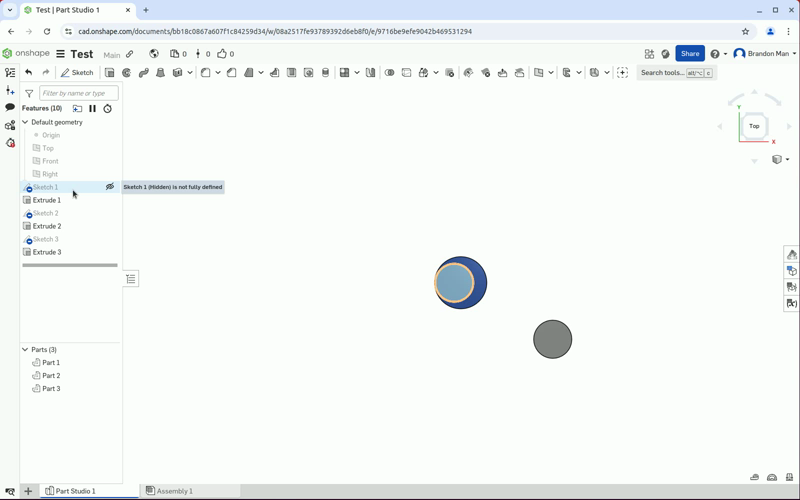
click(73, 189)
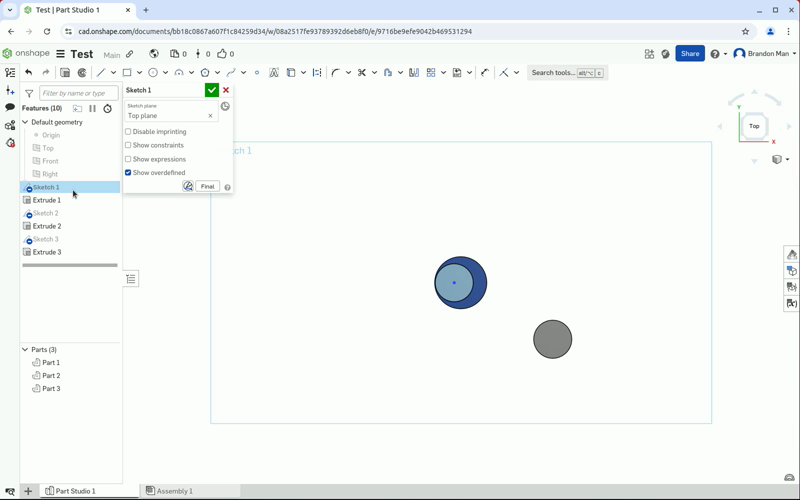
mouse_move(229, 92)
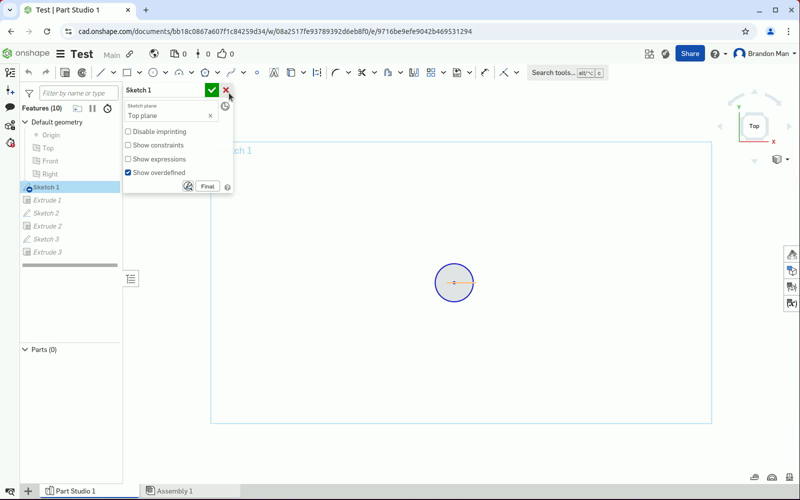
click(229, 92)
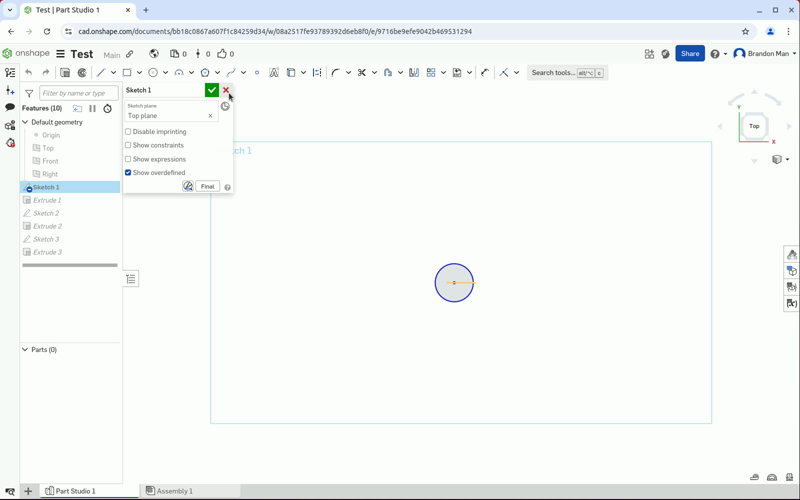
key(shift+s)
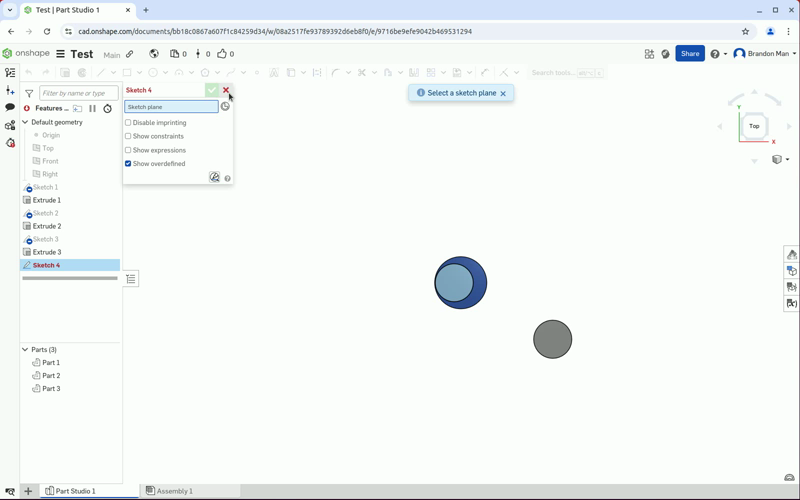
mouse_move(73, 150)
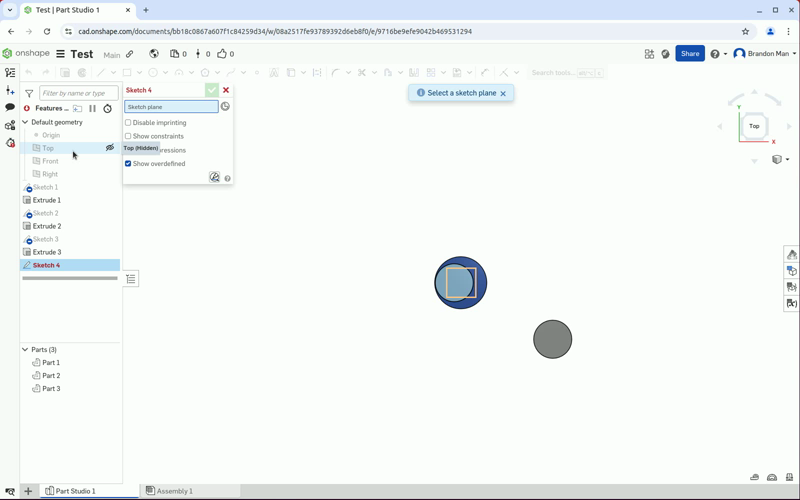
click(73, 150)
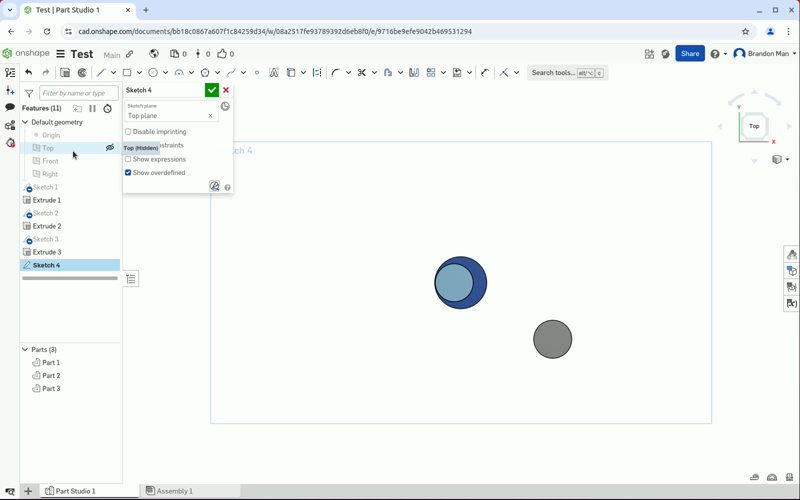
mouse_move(73, 352)
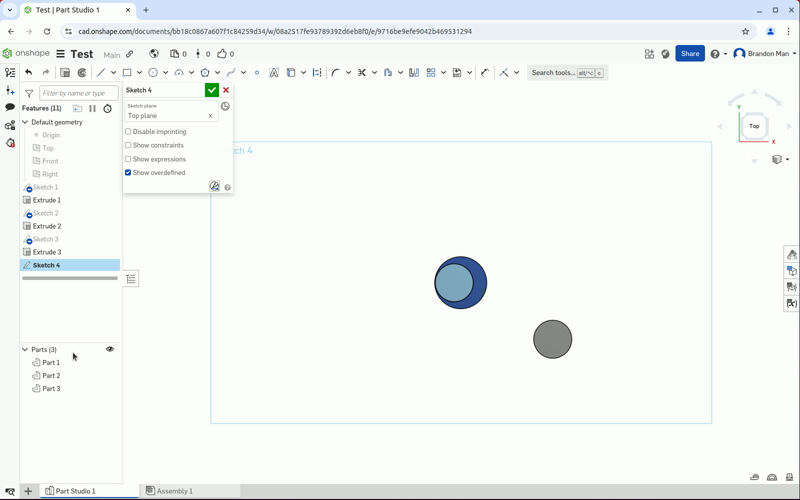
key(y)
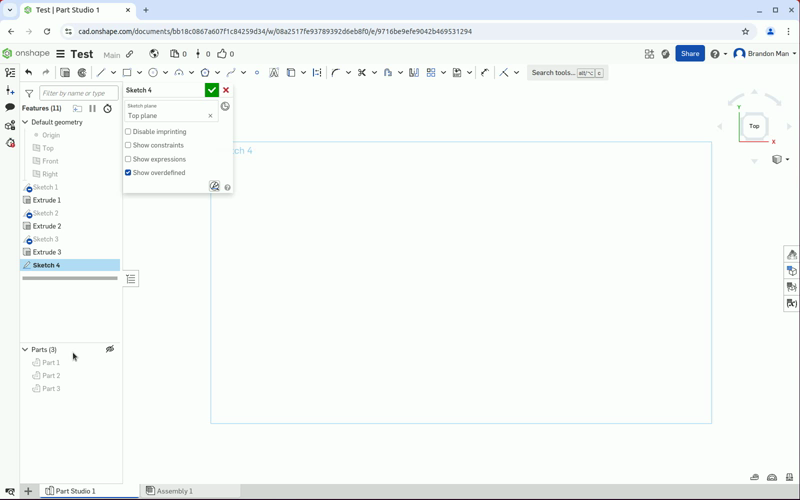
key(l)
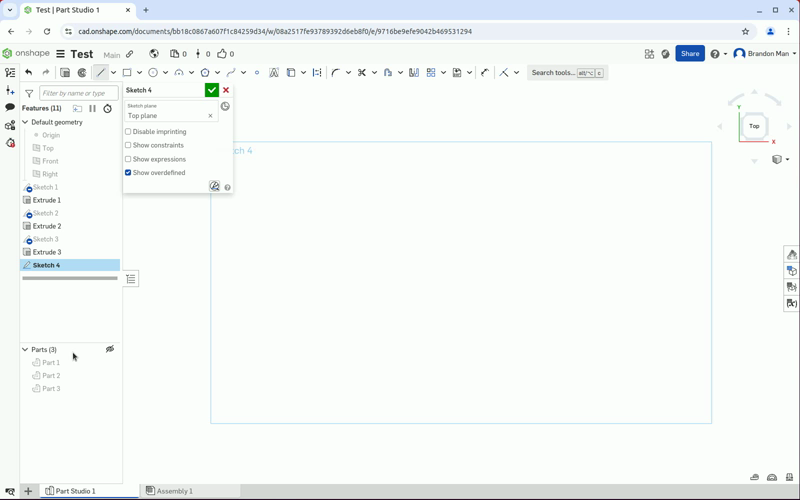
key_down(shift)
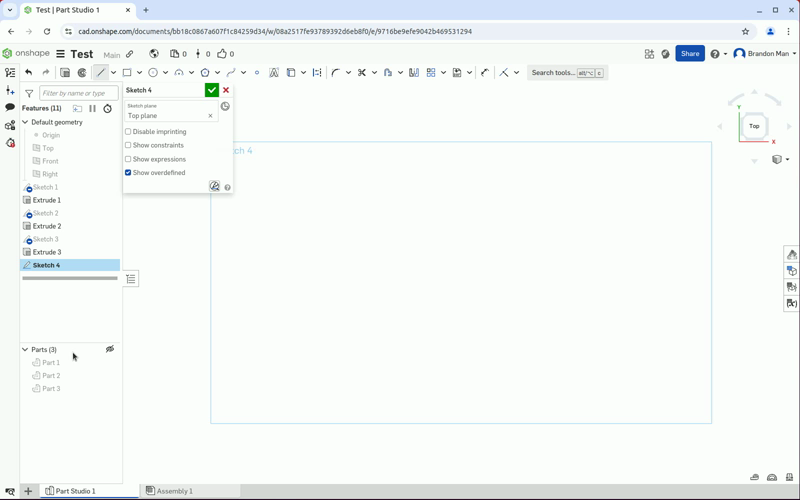
mouse_move(478, 300)
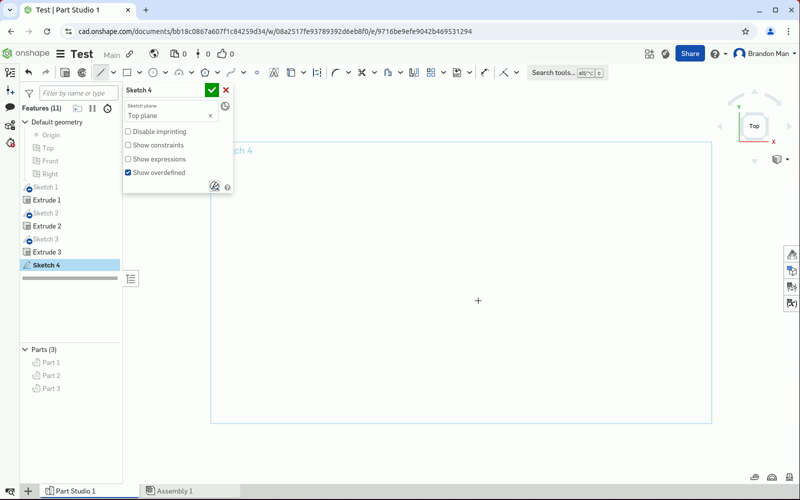
click(478, 300)
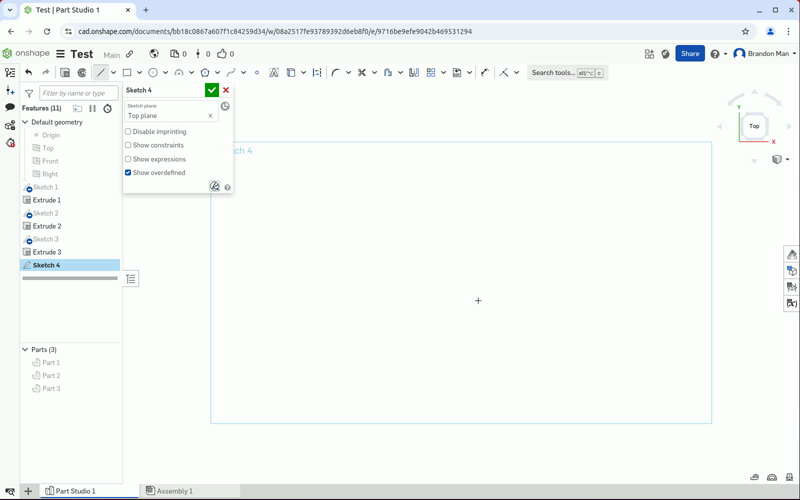
key_up(shift)
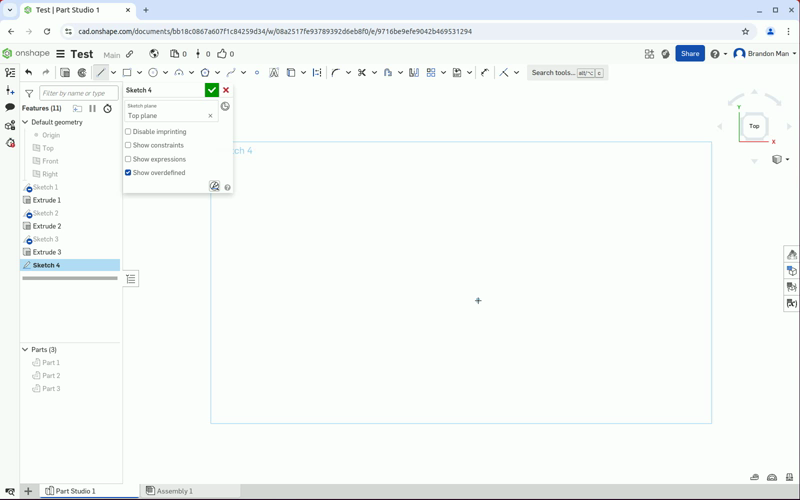
key_down(shift)
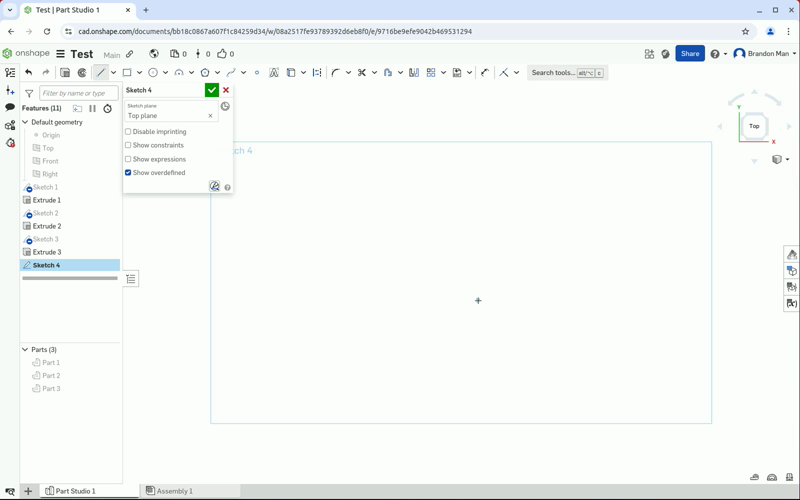
mouse_move(508, 300)
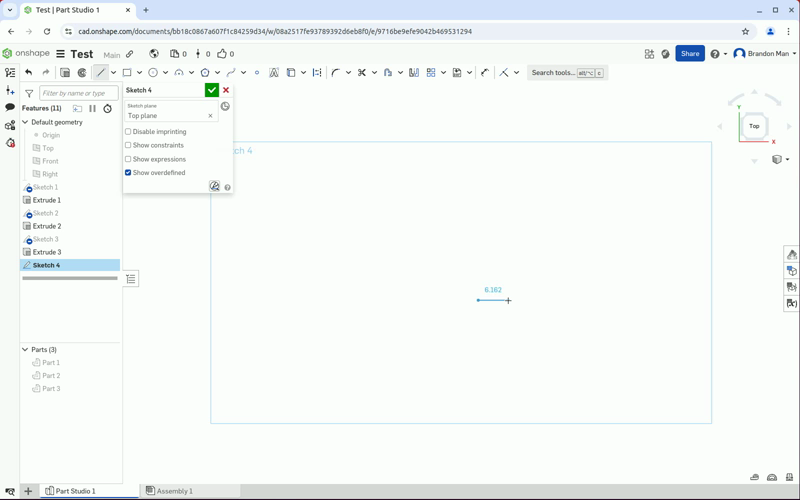
mouse_move(522, 333)
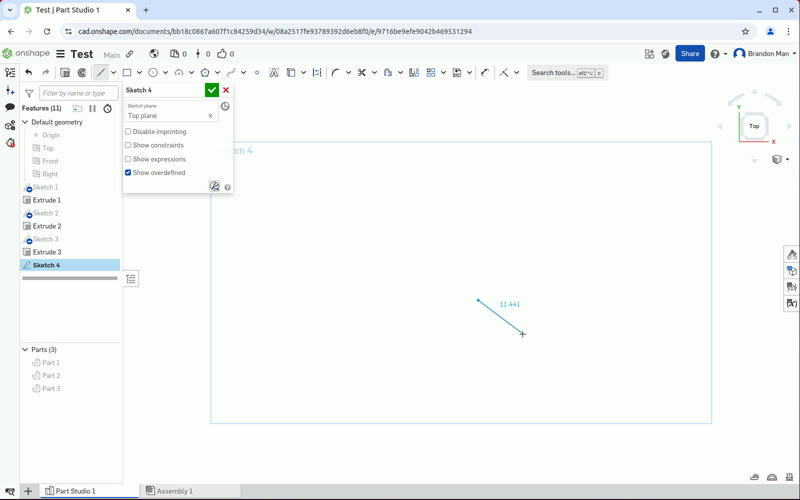
click(522, 333)
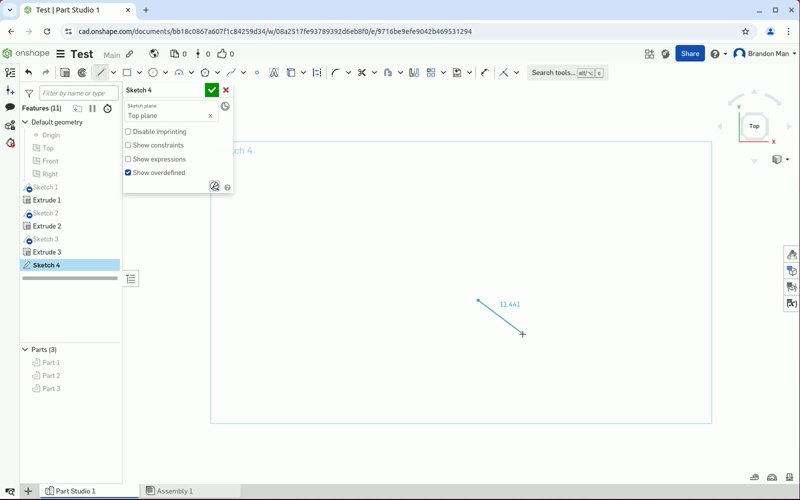
key_up(shift)
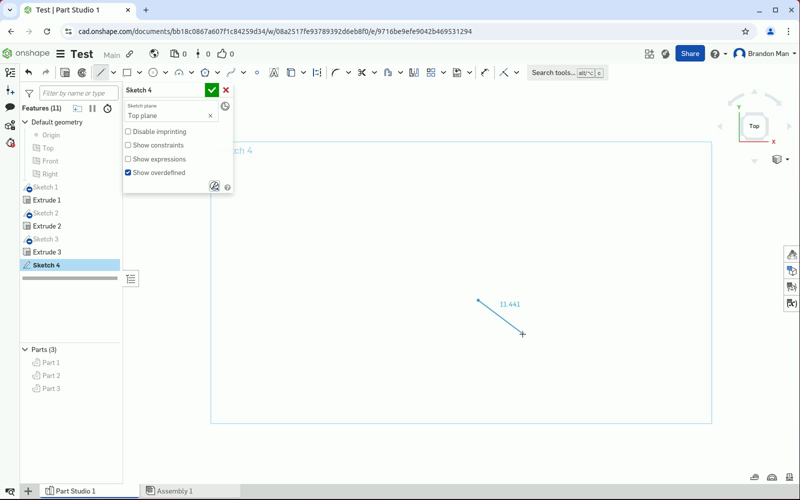
key(esc)
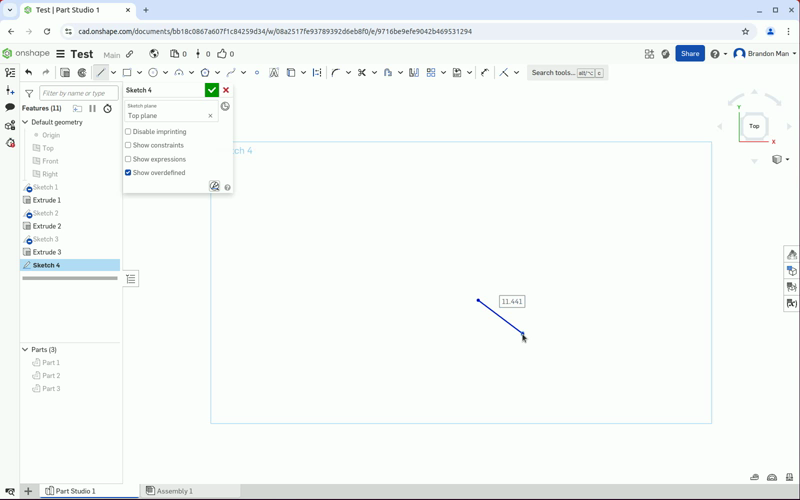
key(a)
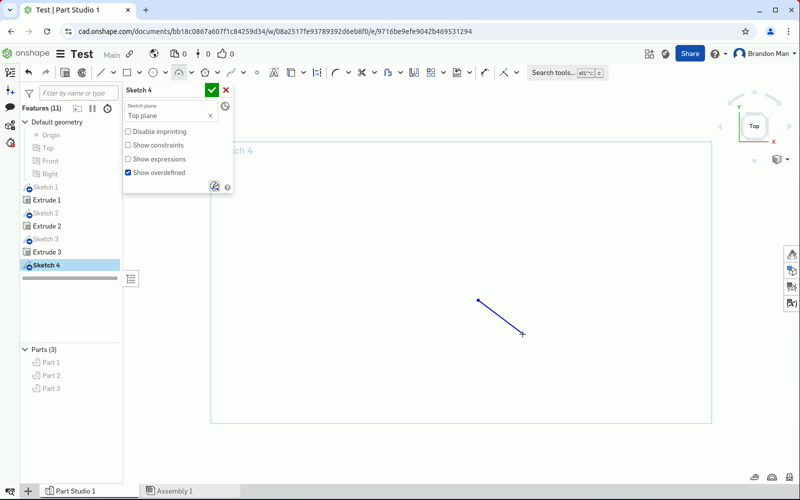
mouse_move(522, 333)
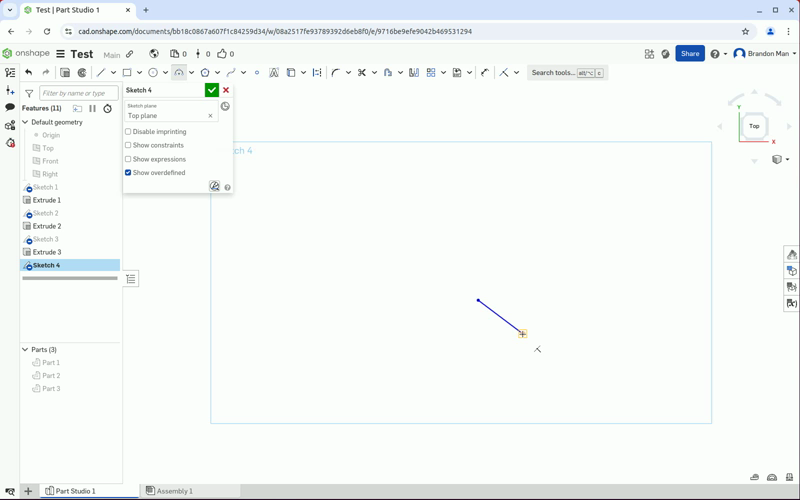
click(522, 333)
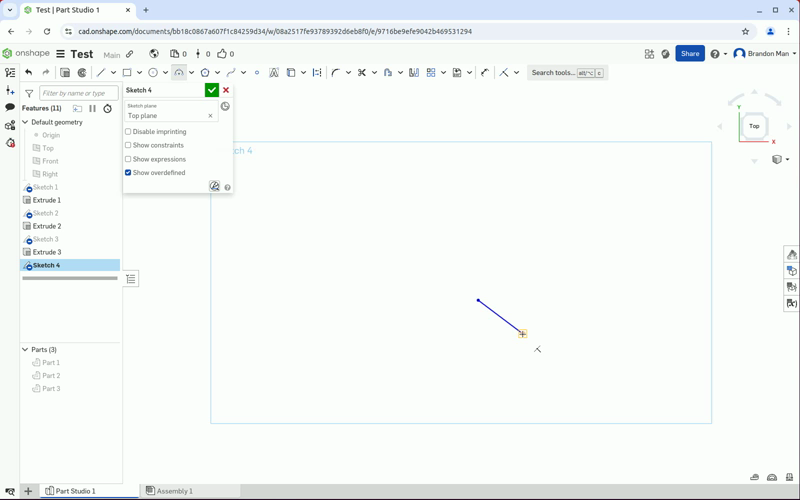
key_down(shift)
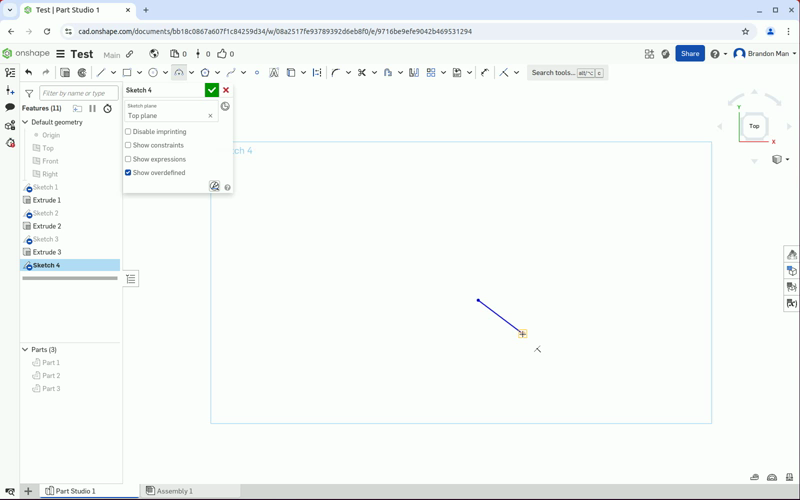
mouse_move(530, 315)
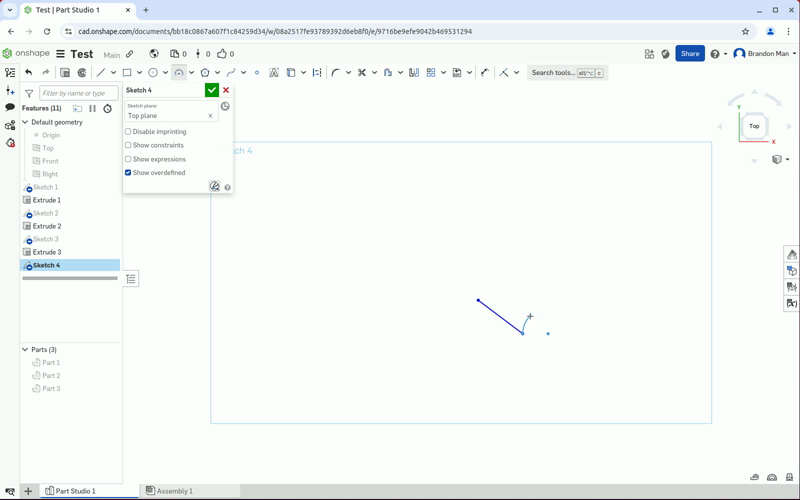
click(530, 315)
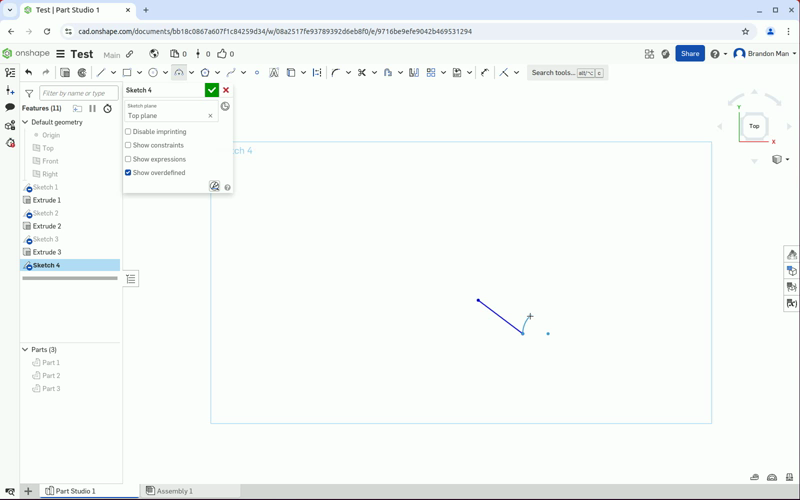
mouse_move(525, 324)
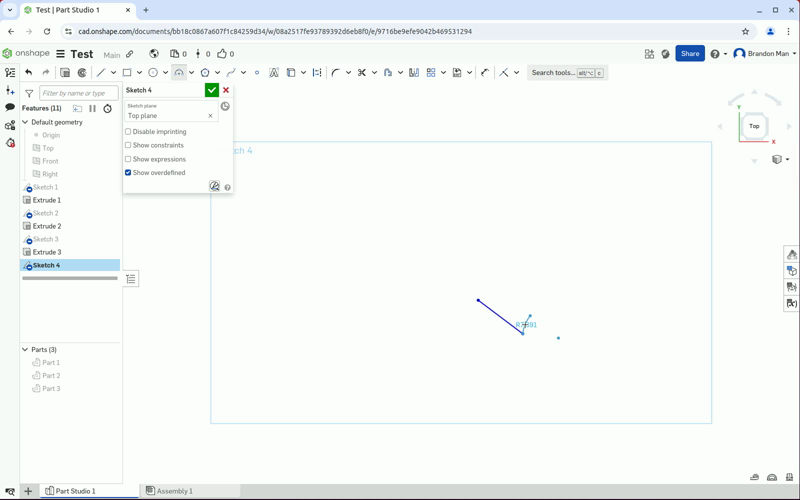
click(525, 324)
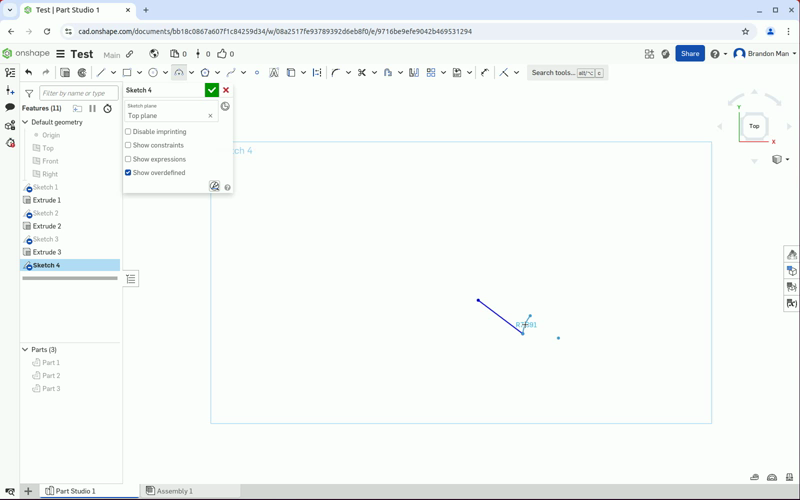
key_up(shift)
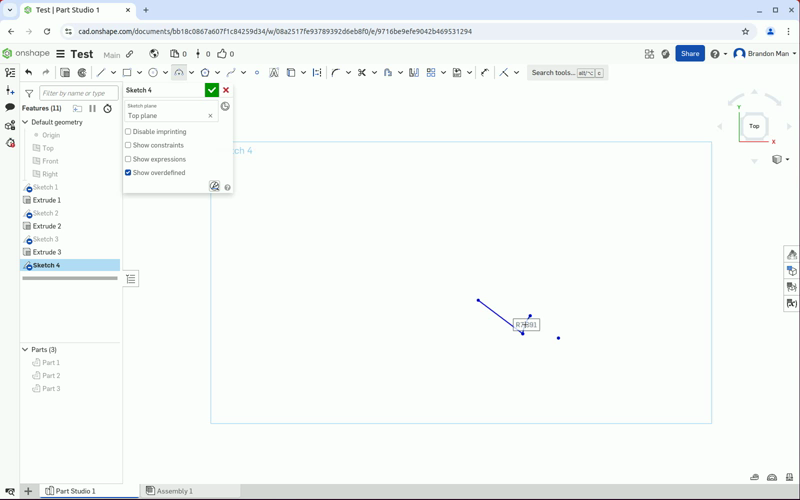
key(esc)
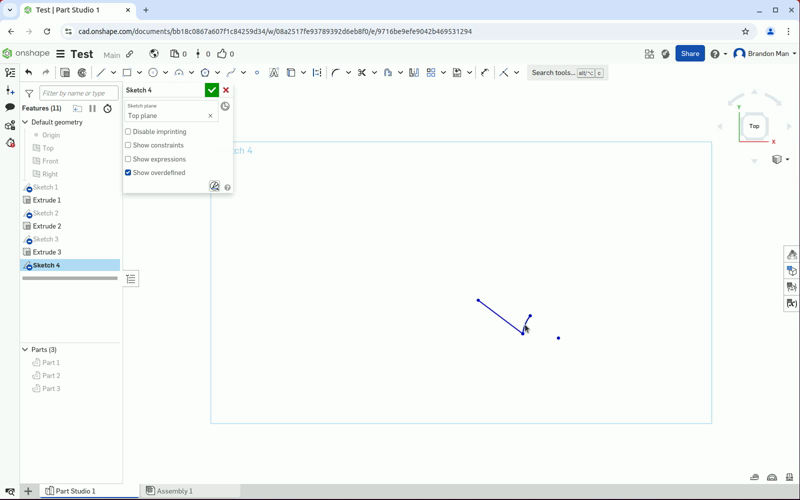
key(l)
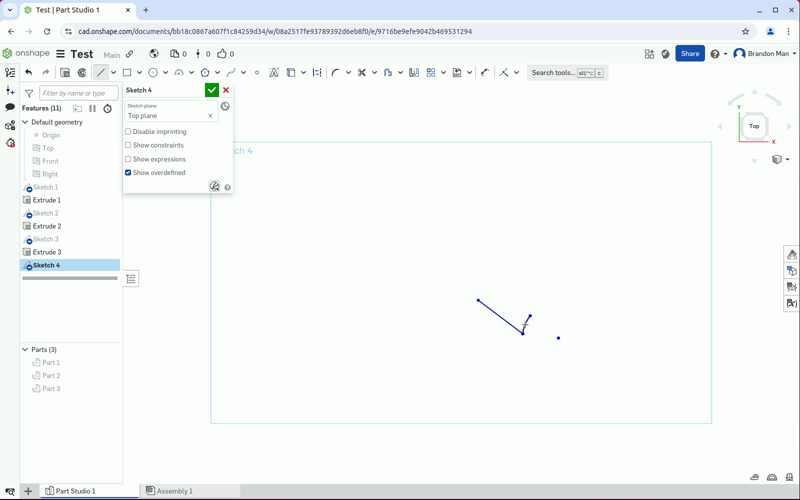
mouse_move(530, 315)
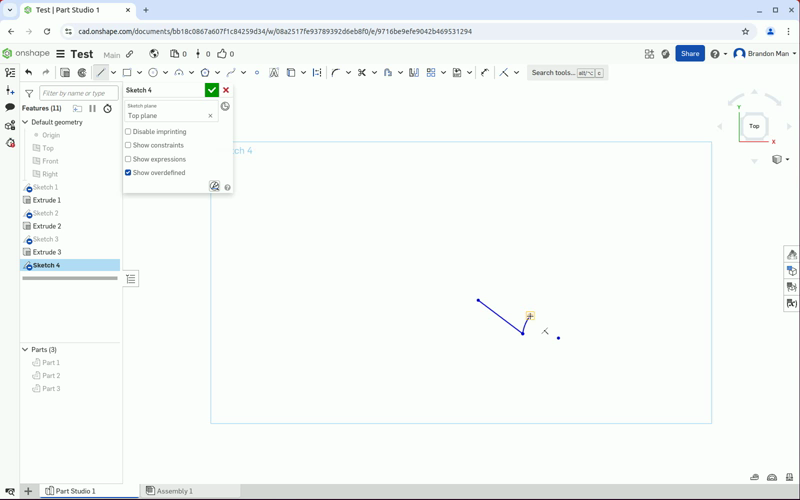
click(530, 315)
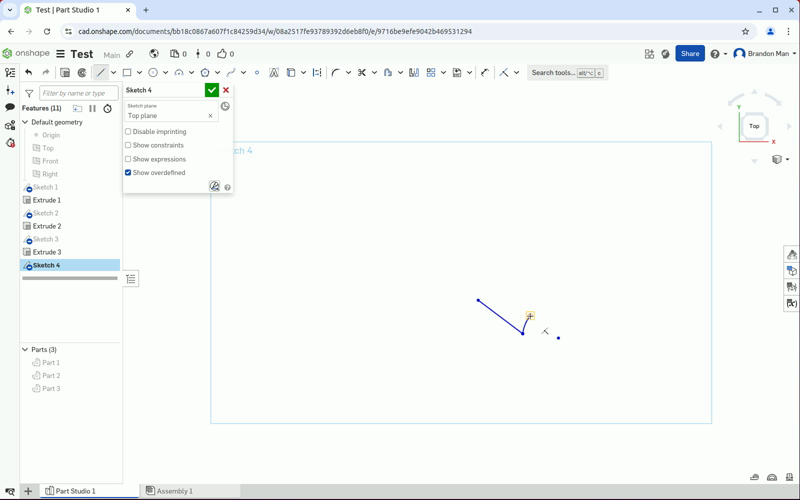
key_down(shift)
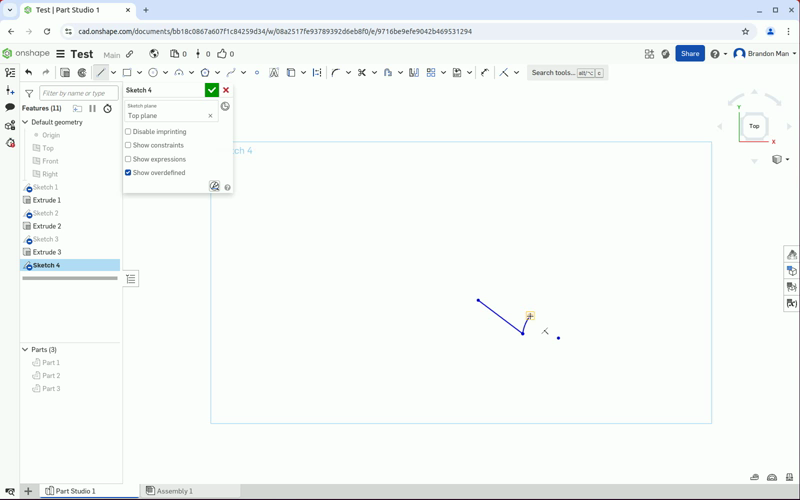
mouse_move(560, 315)
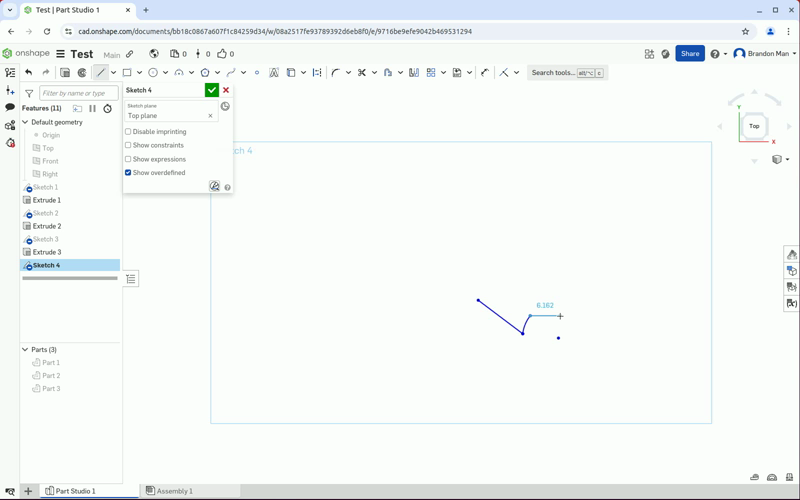
mouse_move(486, 282)
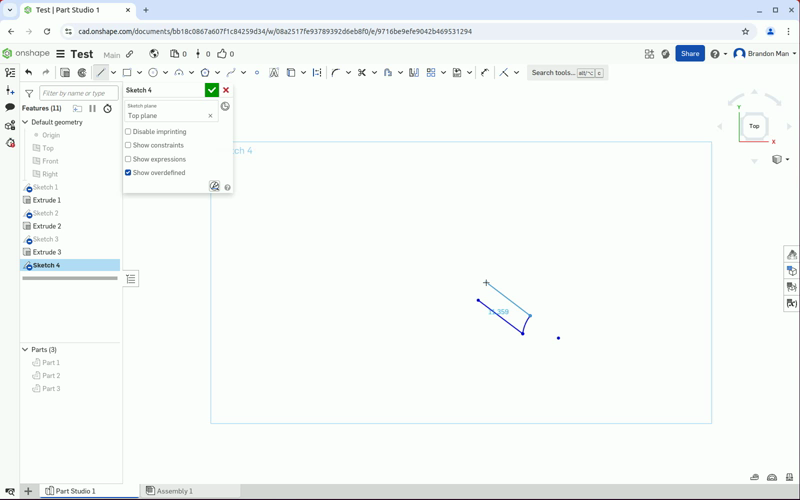
click(486, 282)
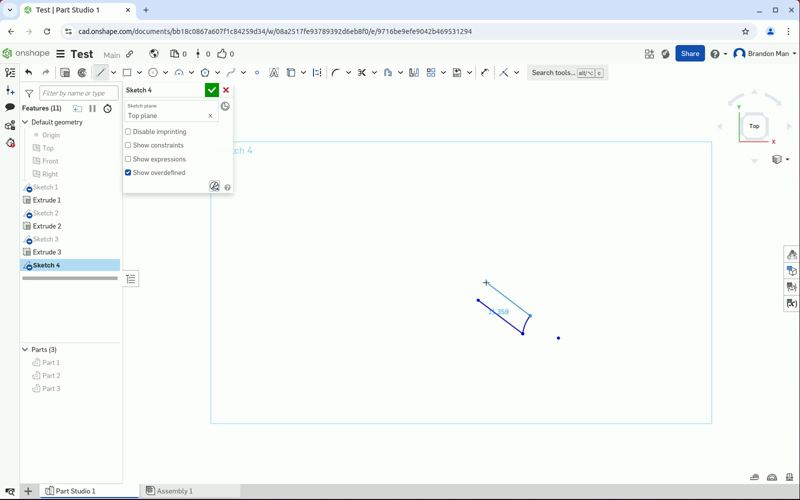
key_up(shift)
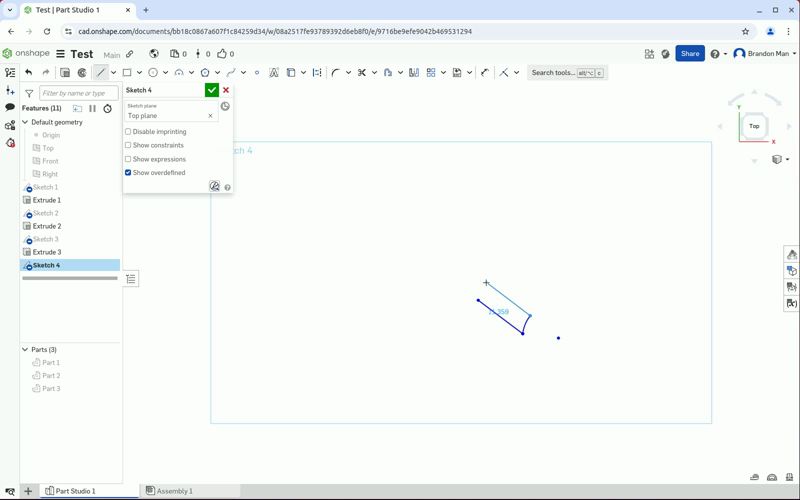
key(esc)
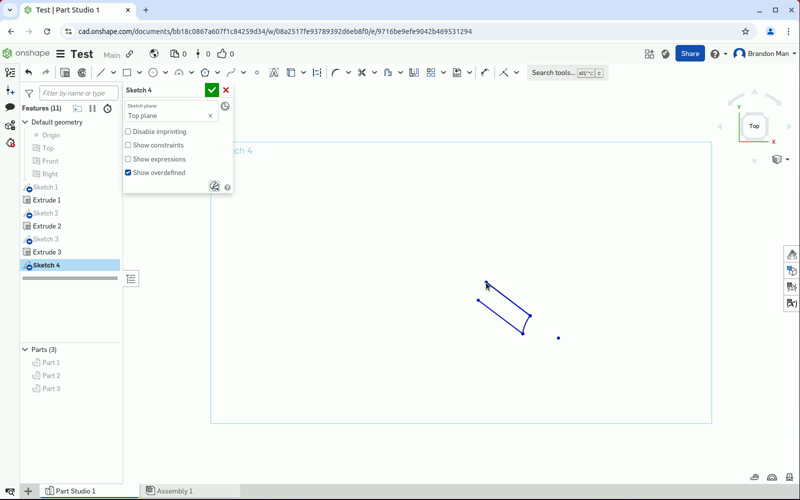
key(a)
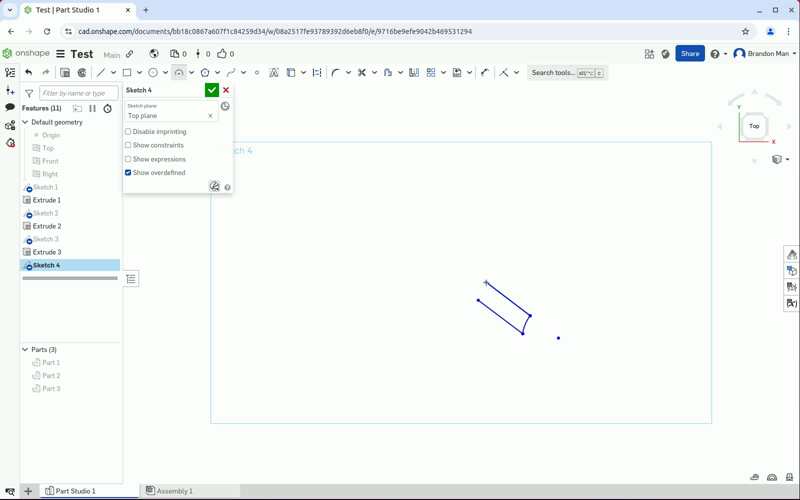
mouse_move(486, 282)
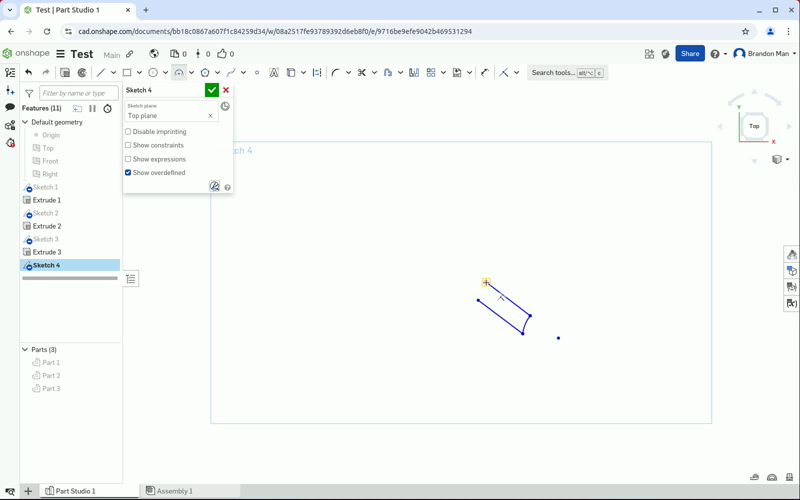
click(486, 282)
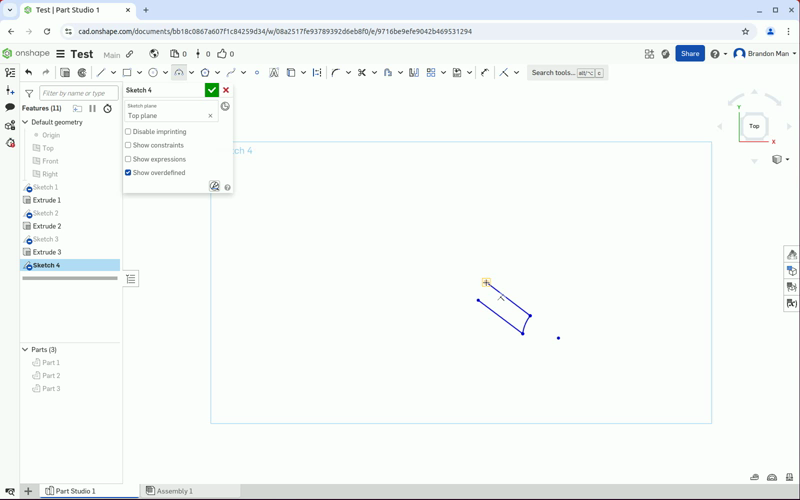
mouse_move(478, 300)
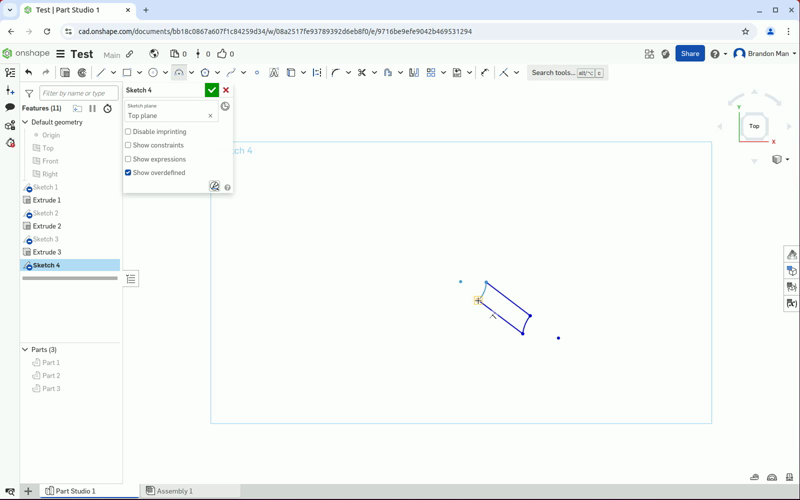
click(478, 300)
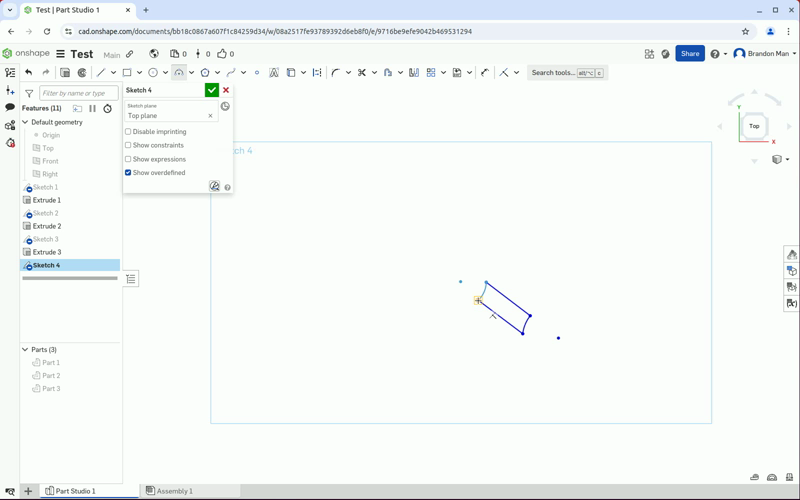
key_down(shift)
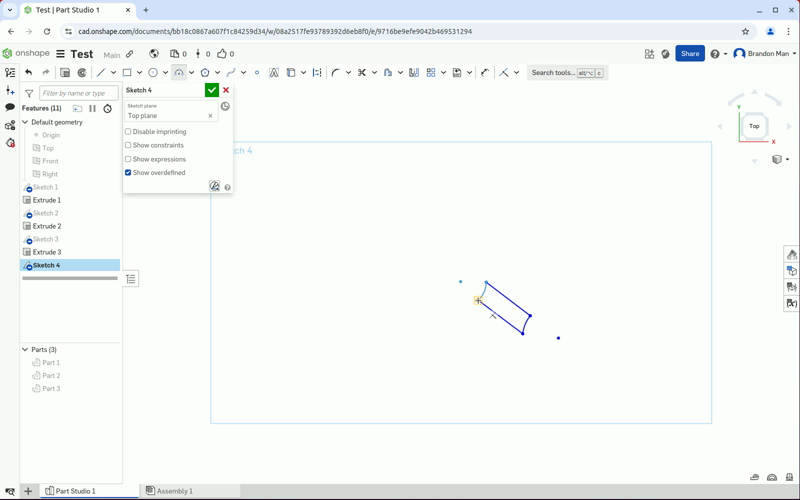
mouse_move(483, 292)
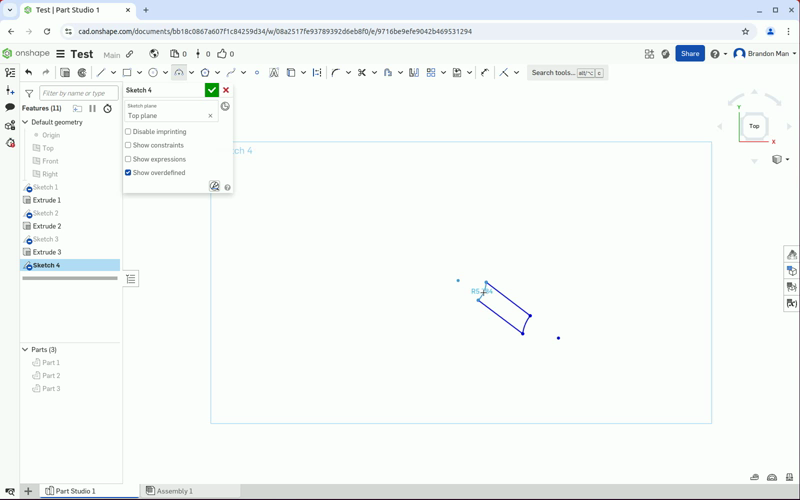
click(483, 292)
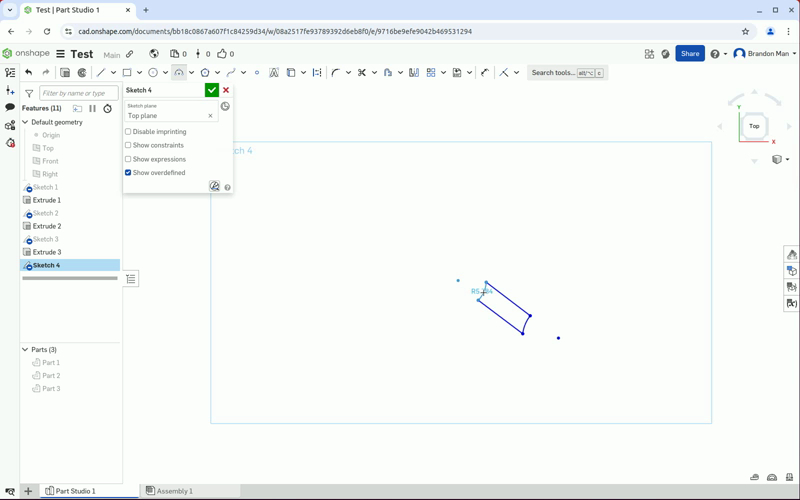
key_up(shift)
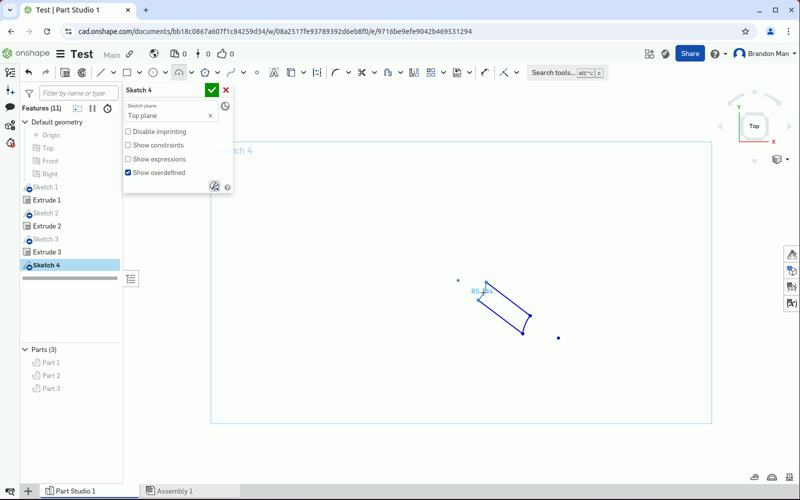
key(esc)
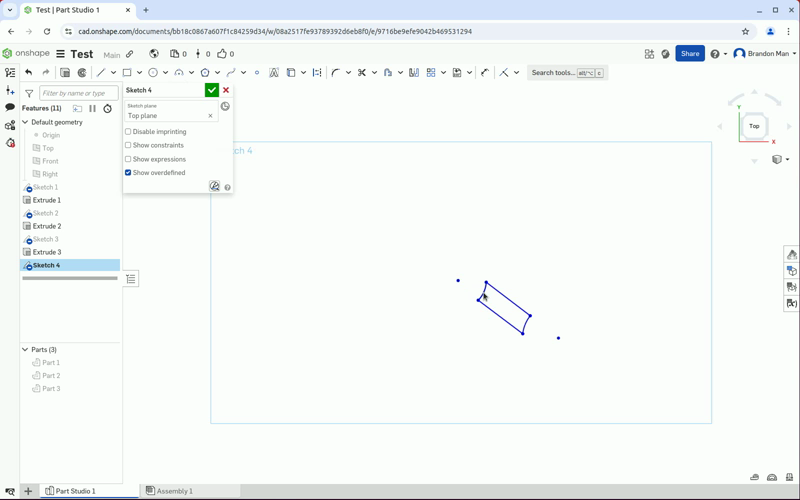
mouse_move(501, 312)
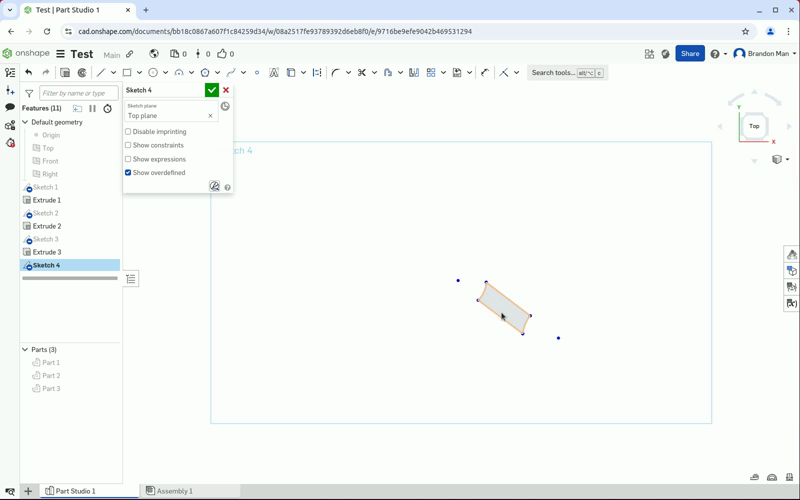
scroll(6)
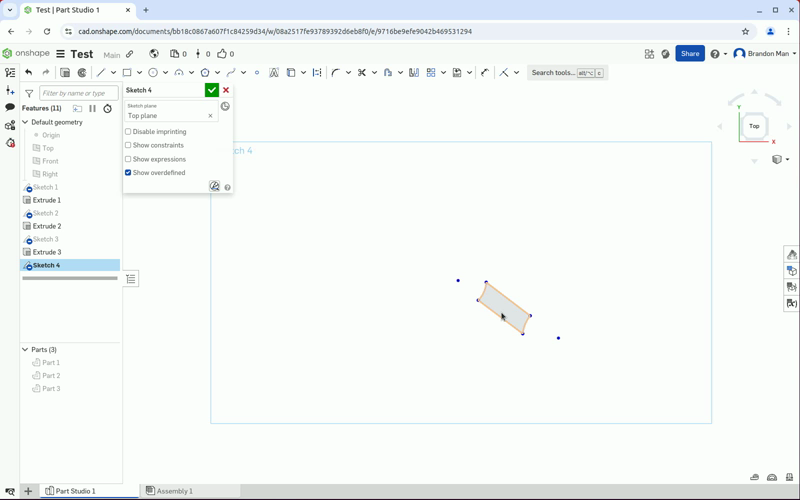
scroll(6)
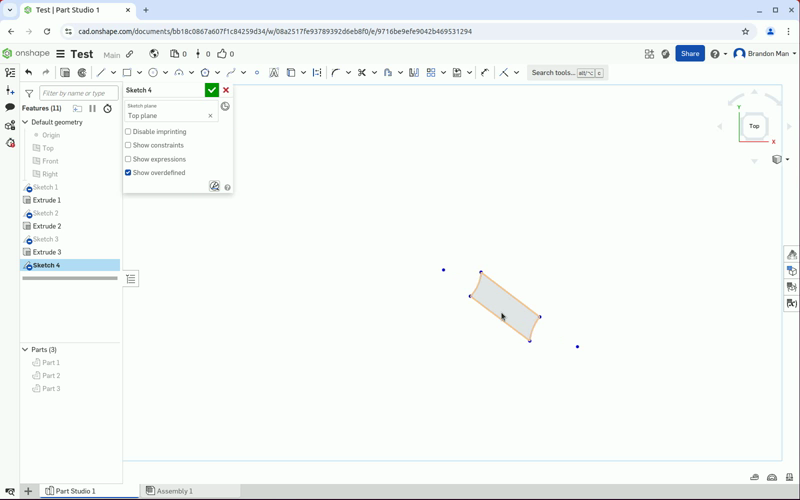
scroll(6)
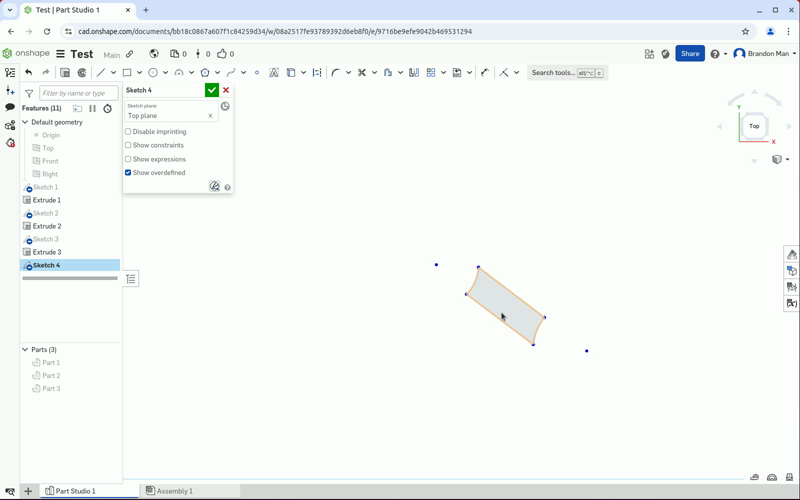
scroll(6)
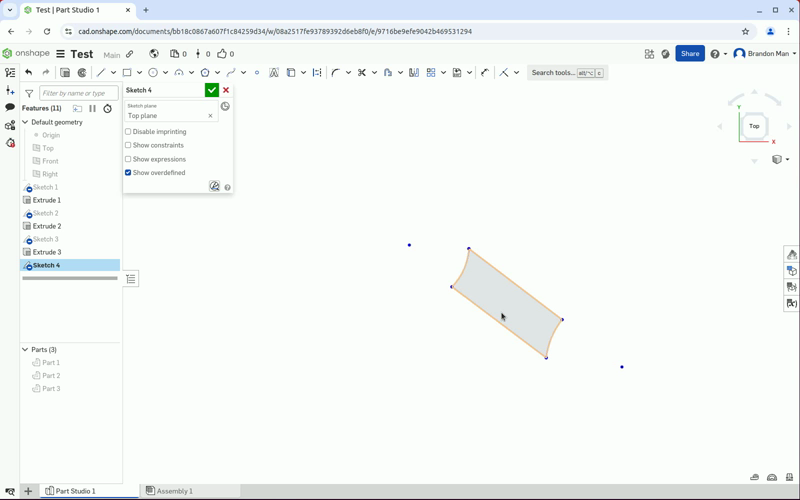
scroll(6)
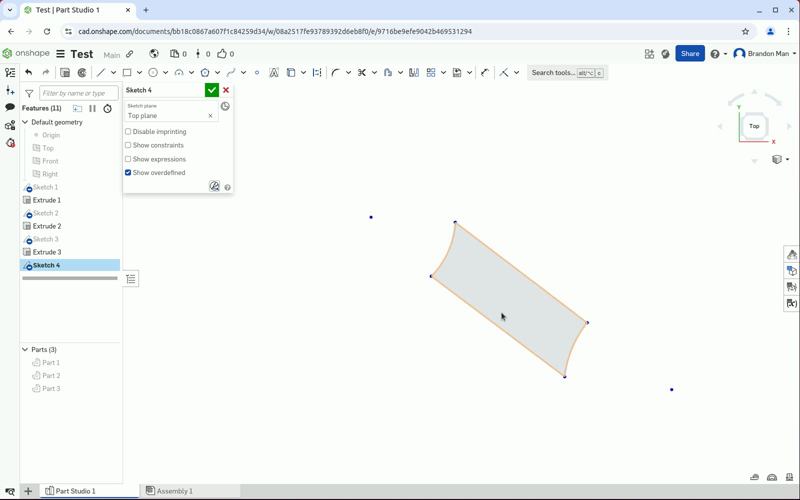
scroll(6)
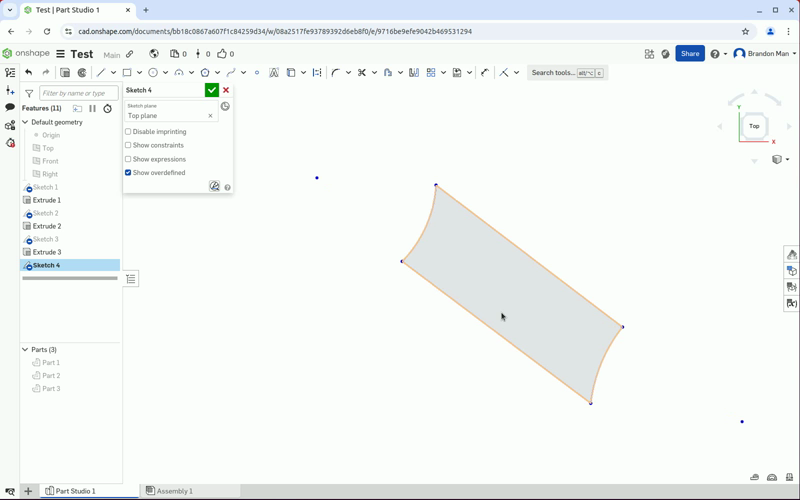
scroll(6)
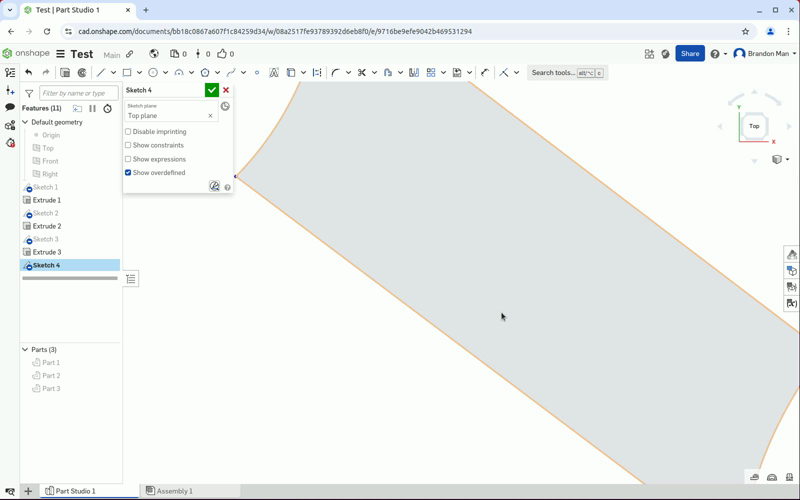
click(501, 312)
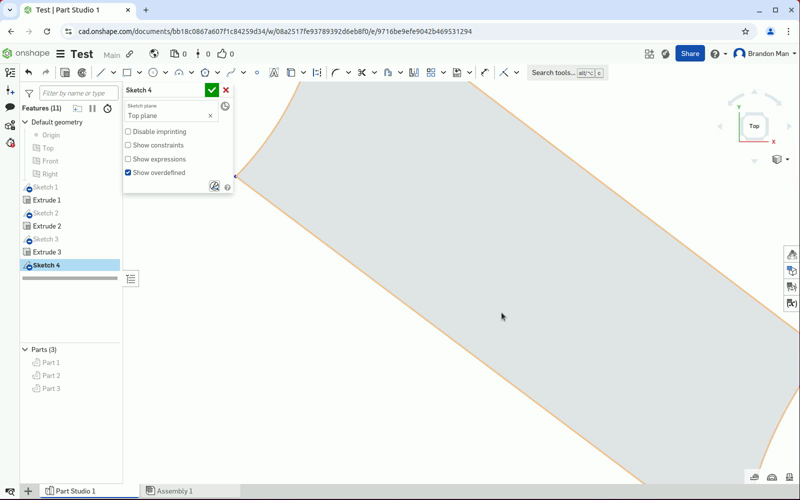
scroll(-6)
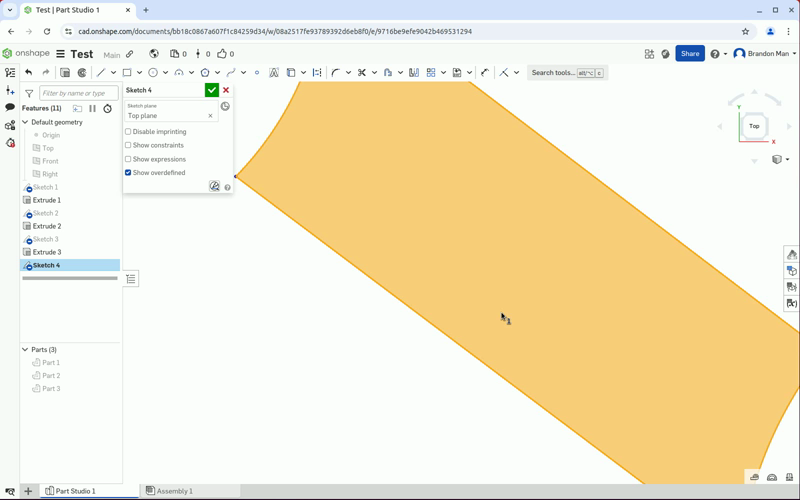
scroll(-6)
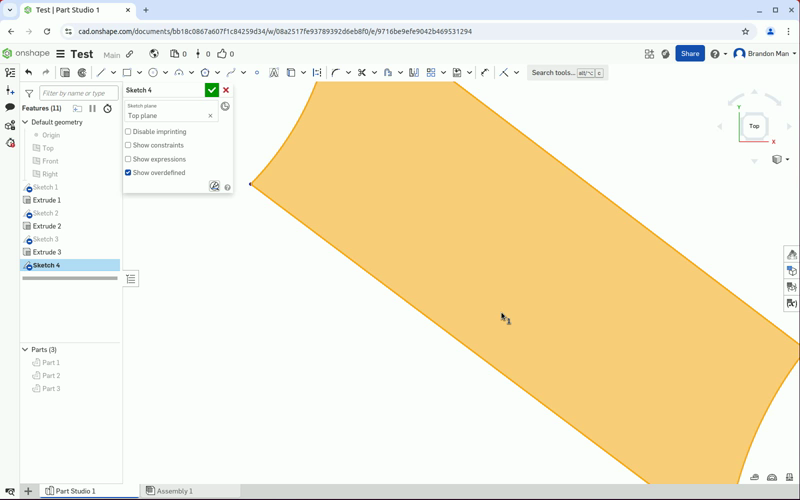
scroll(-6)
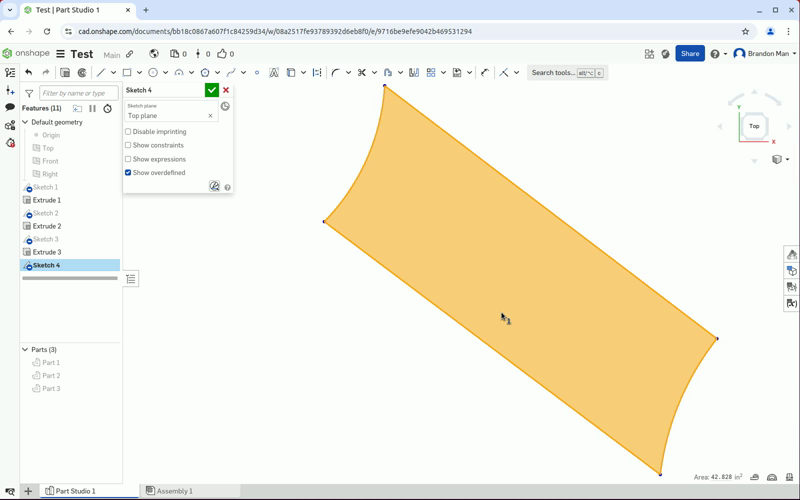
scroll(-6)
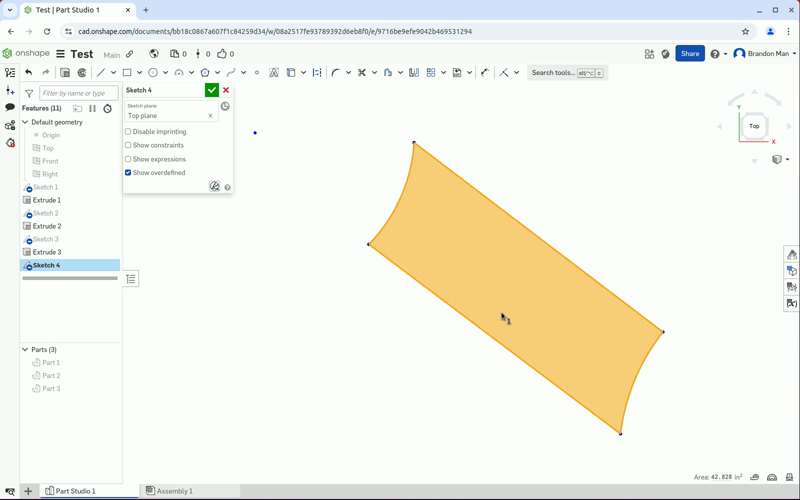
scroll(-6)
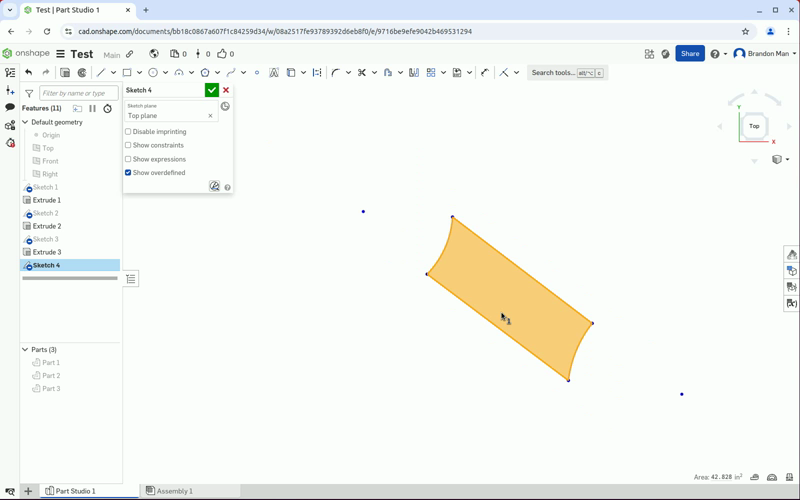
scroll(-6)
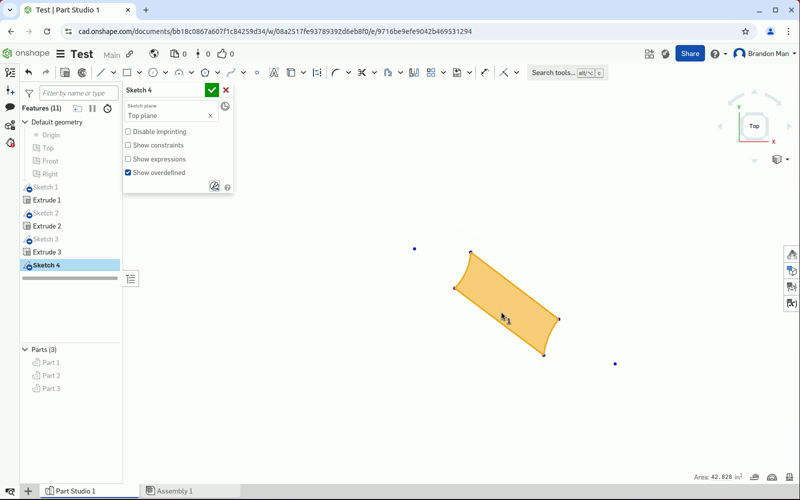
scroll(-6)
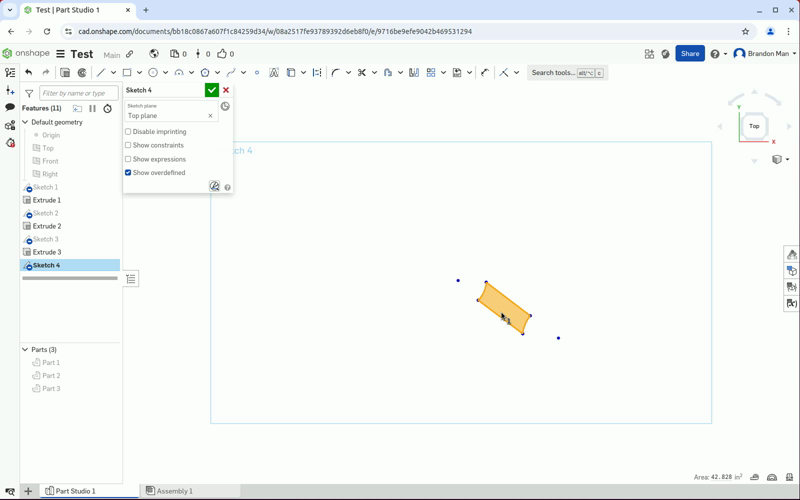
mouse_move(73, 352)
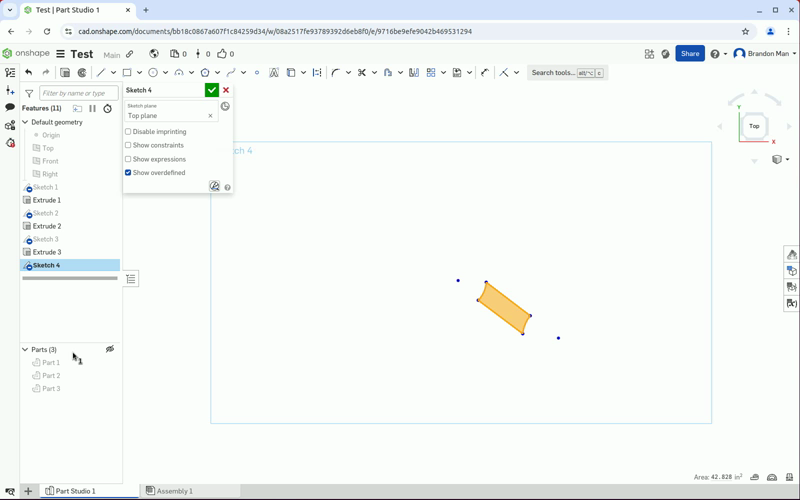
key(shift+y)
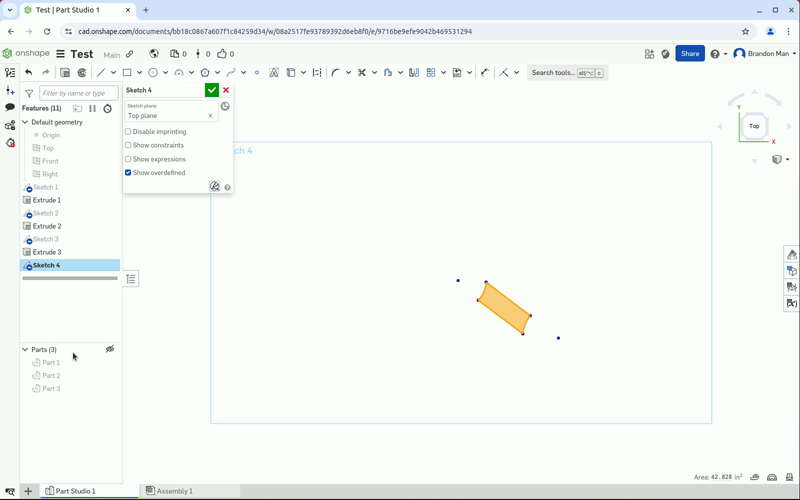
key(shift+e)
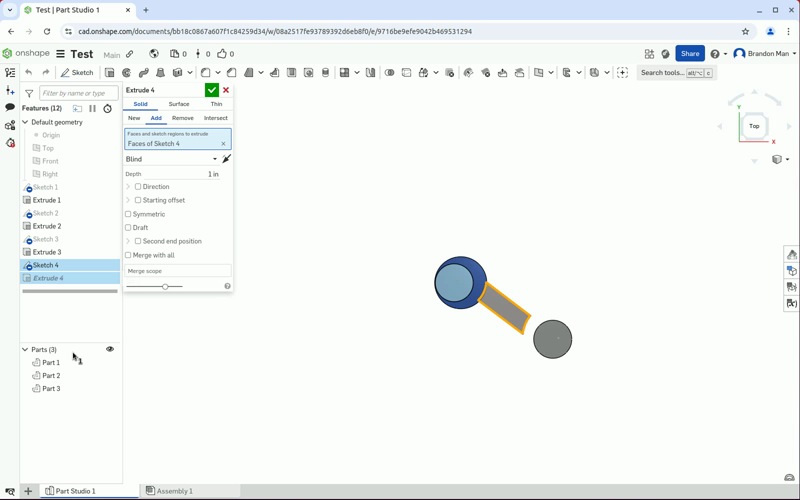
mouse_move(143, 106)
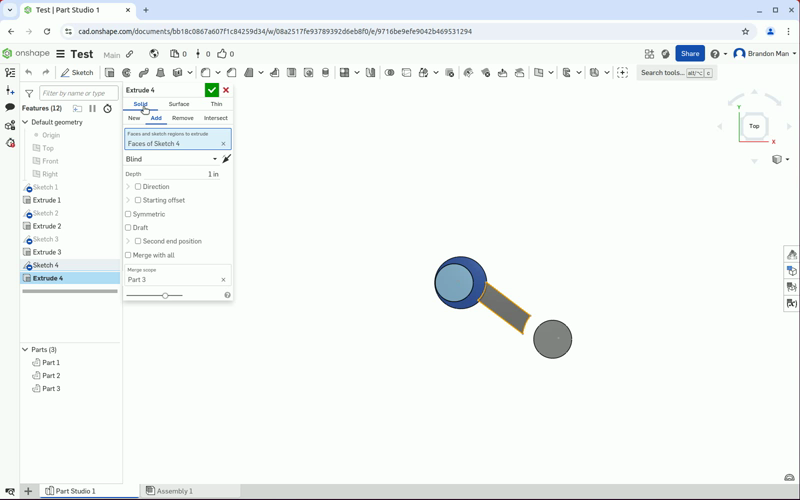
click(143, 106)
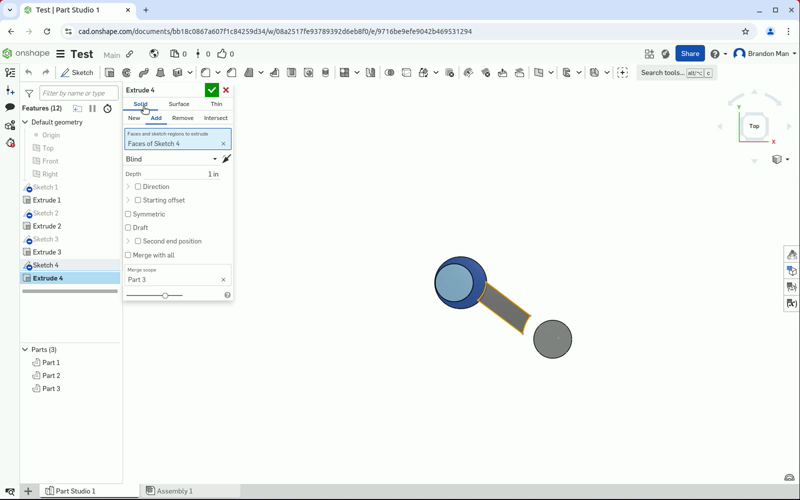
mouse_move(137, 120)
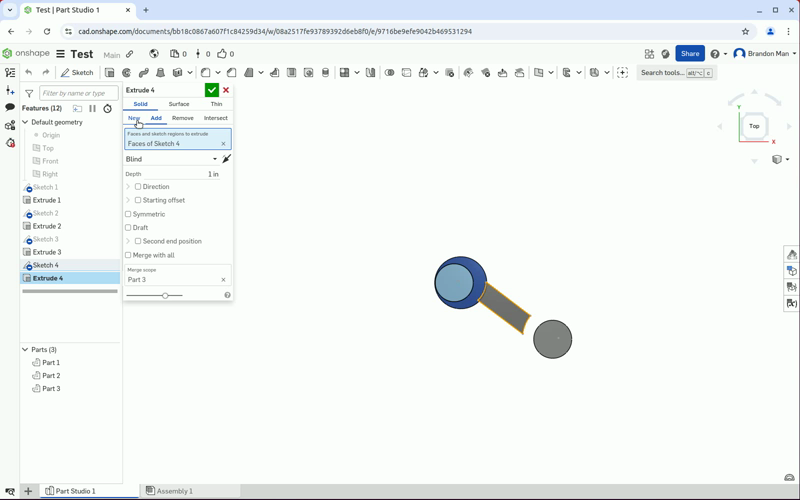
click(137, 120)
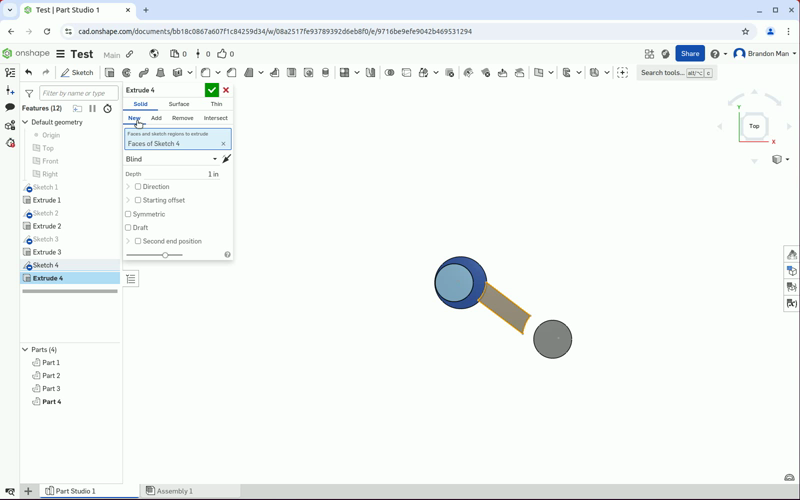
key(tab, 4)
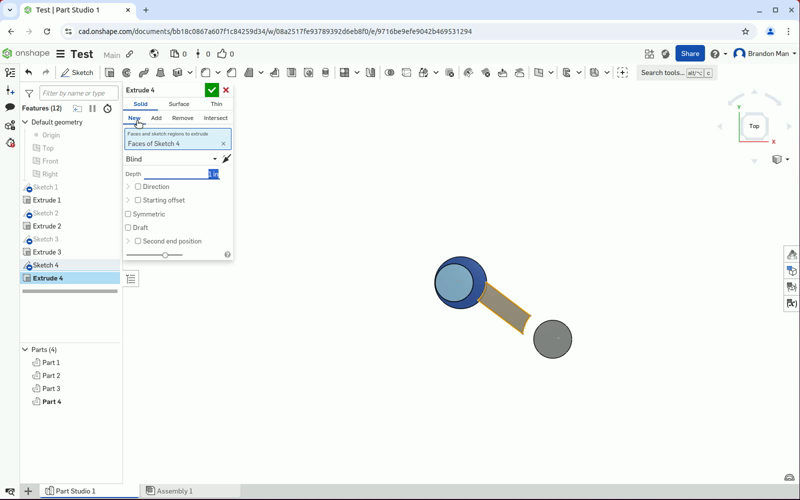
text(0.481)
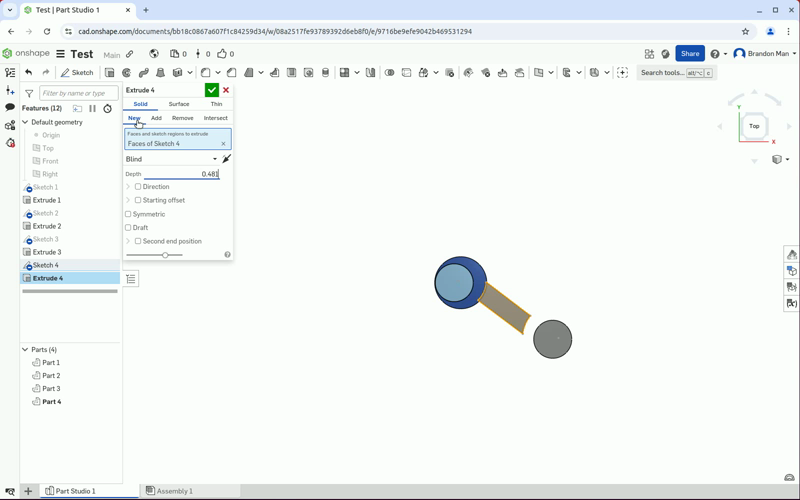
key(enter)
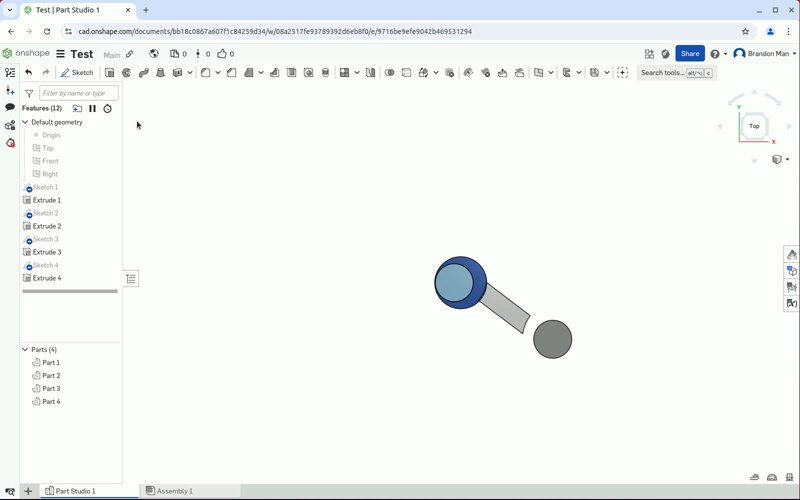
key(shift+h)
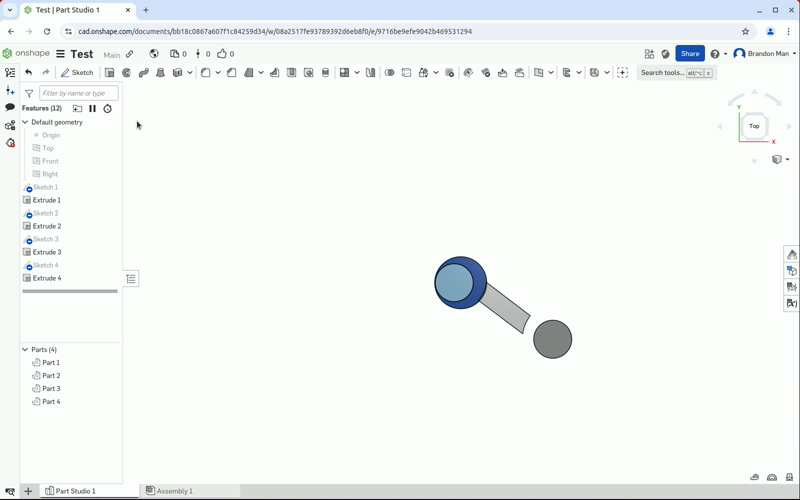
key(shift+h)
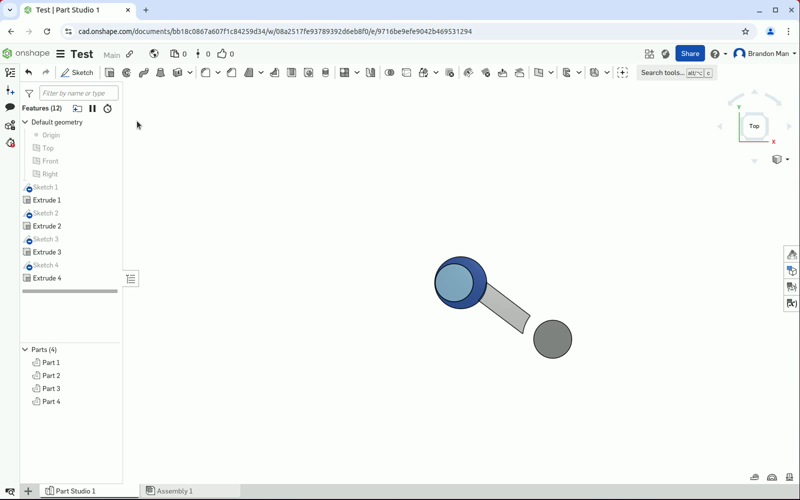
mouse_move(73, 189)
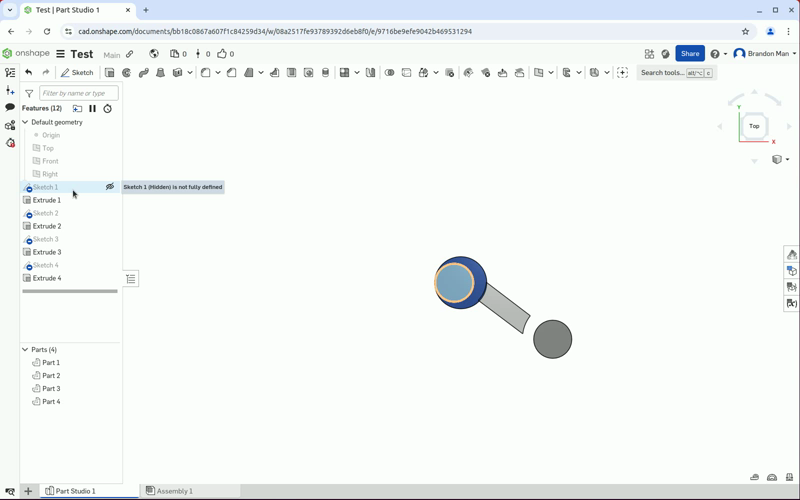
click(73, 189)
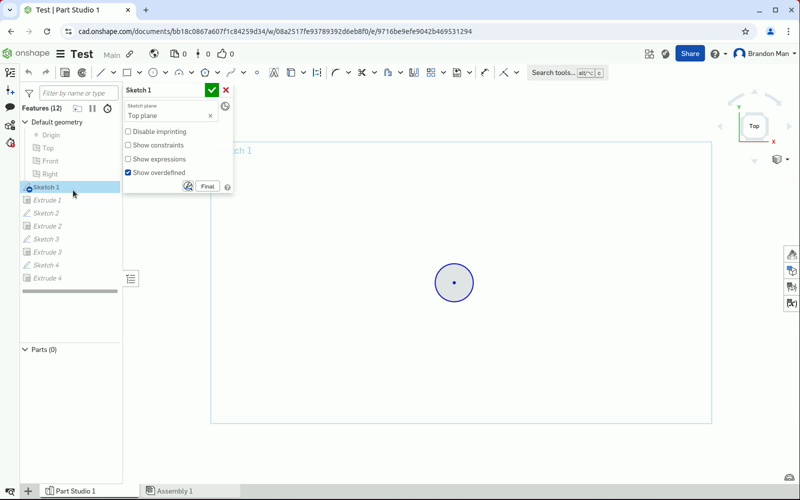
mouse_move(229, 92)
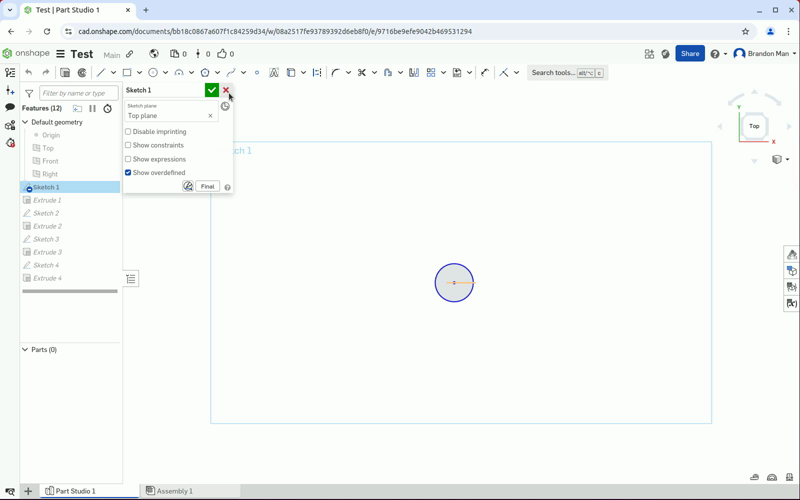
click(229, 92)
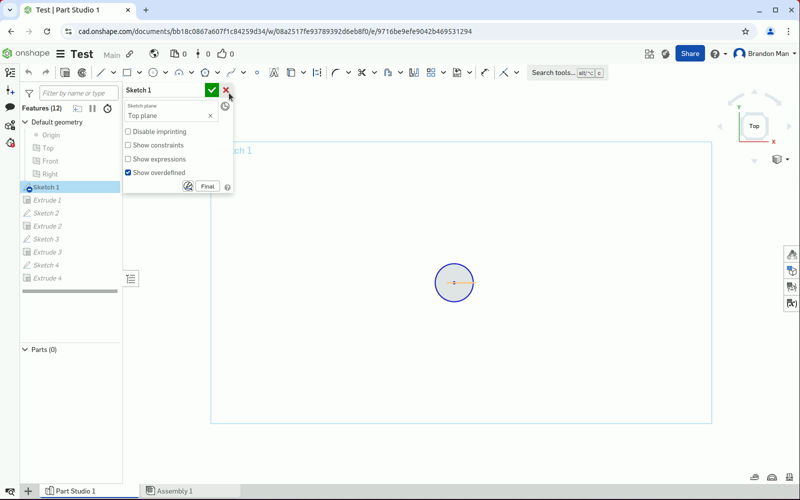
key(shift+s)
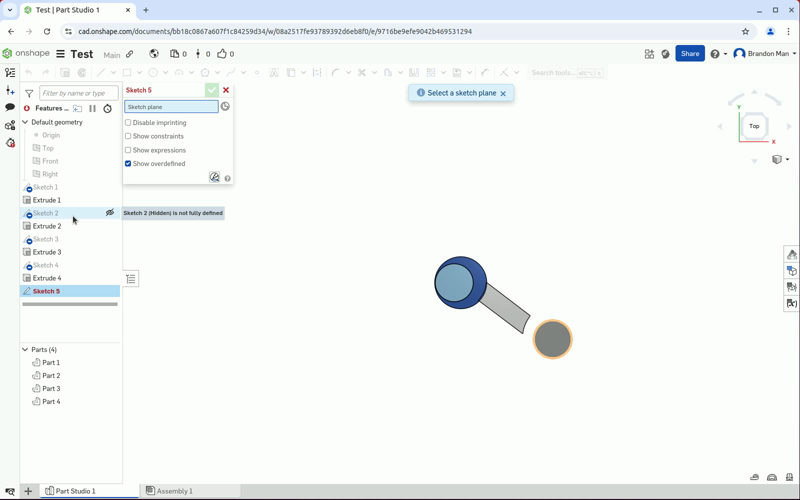
scroll(3)
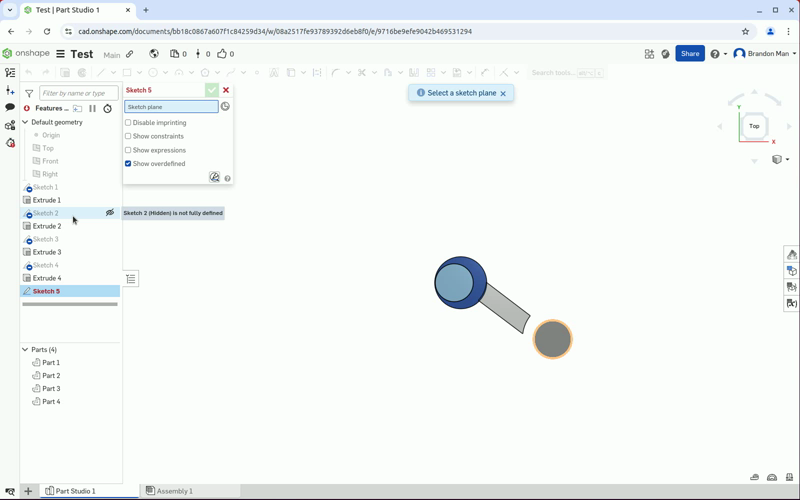
mouse_move(73, 150)
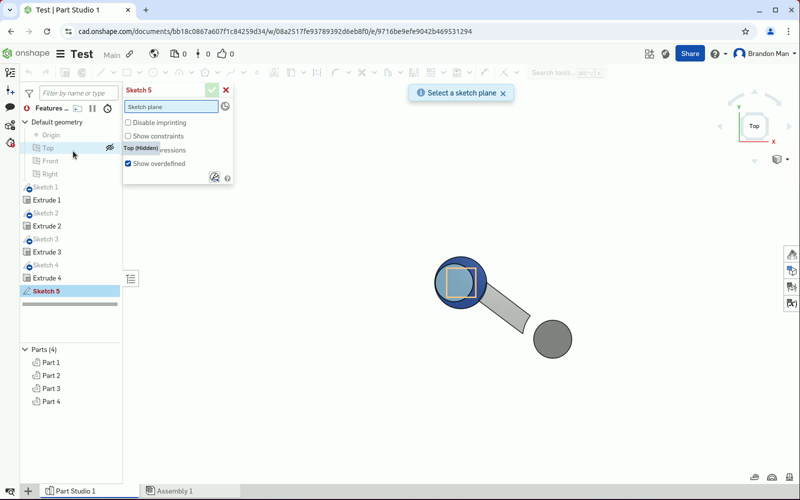
click(73, 150)
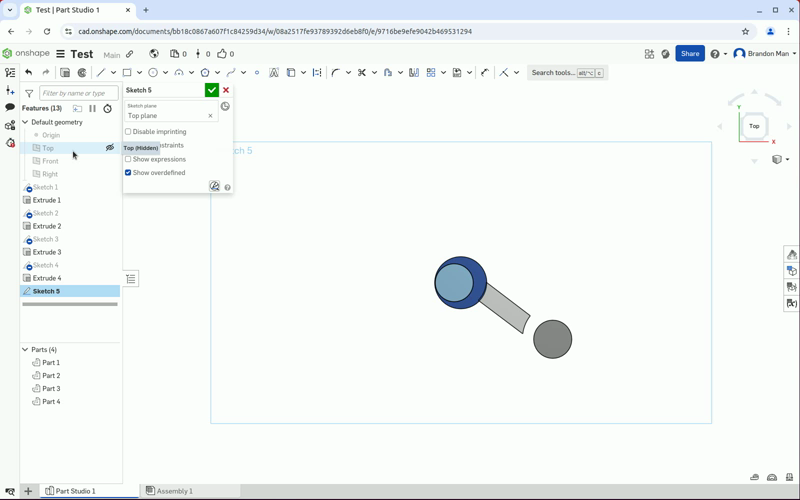
mouse_move(73, 352)
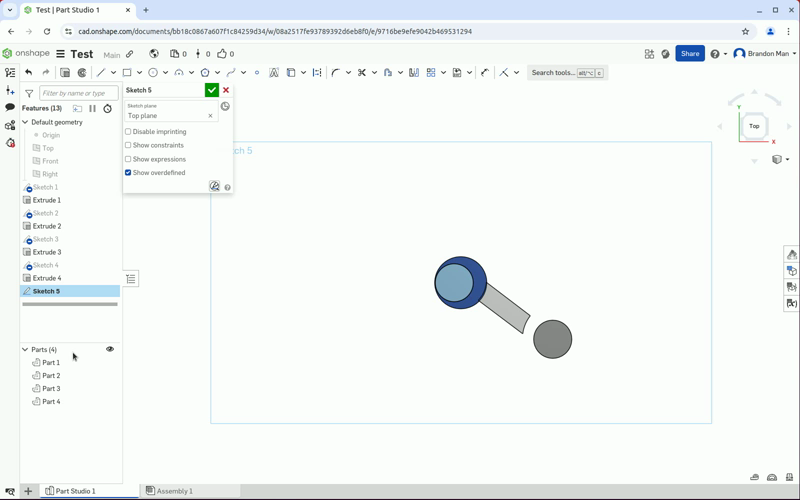
key(y)
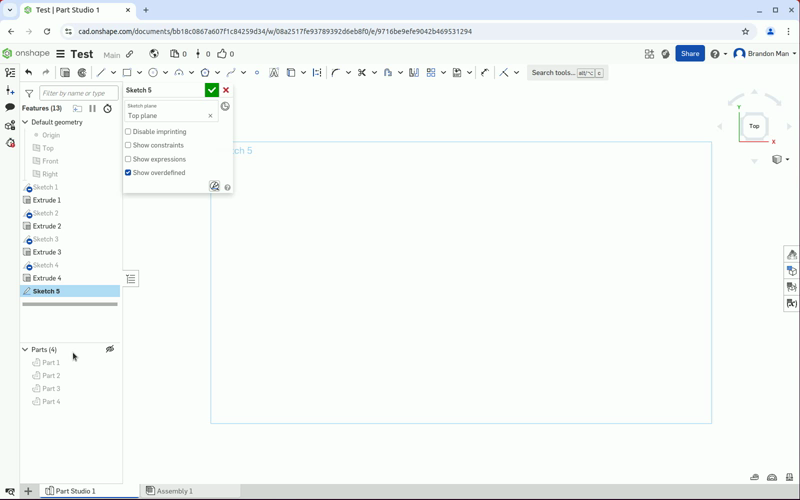
key(c)
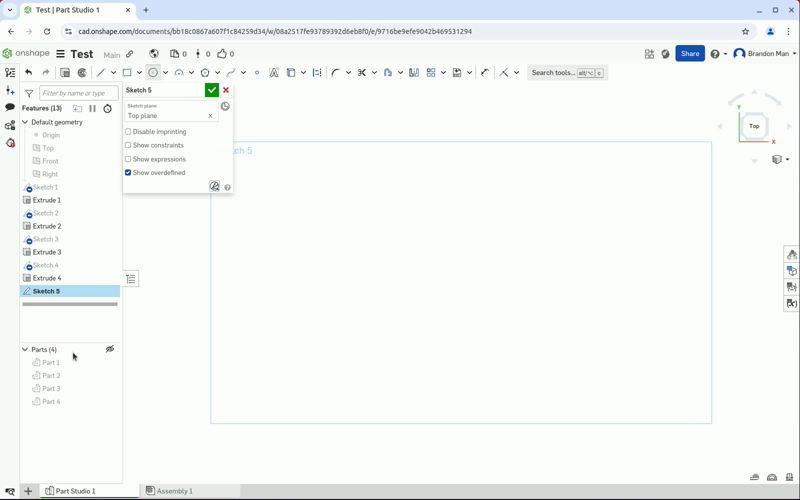
key_down(shift)
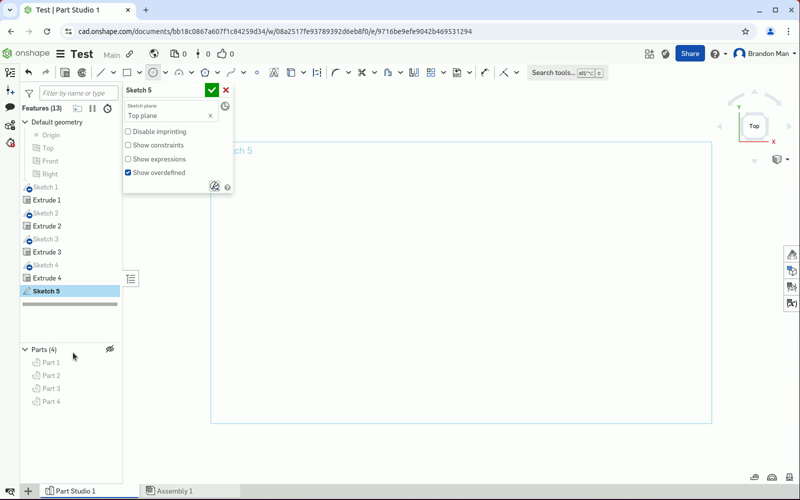
mouse_move(548, 333)
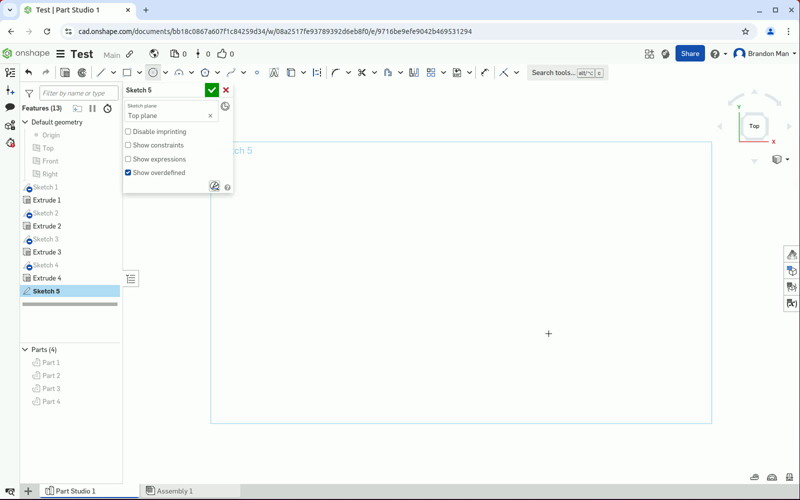
click(548, 333)
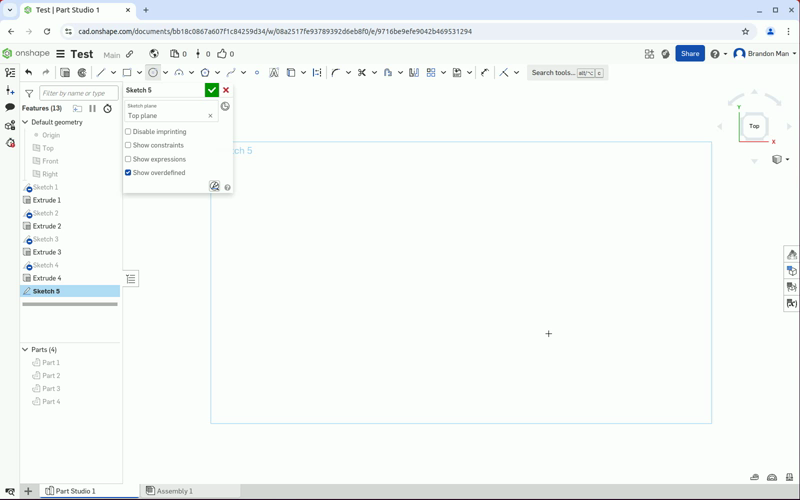
key_up(shift)
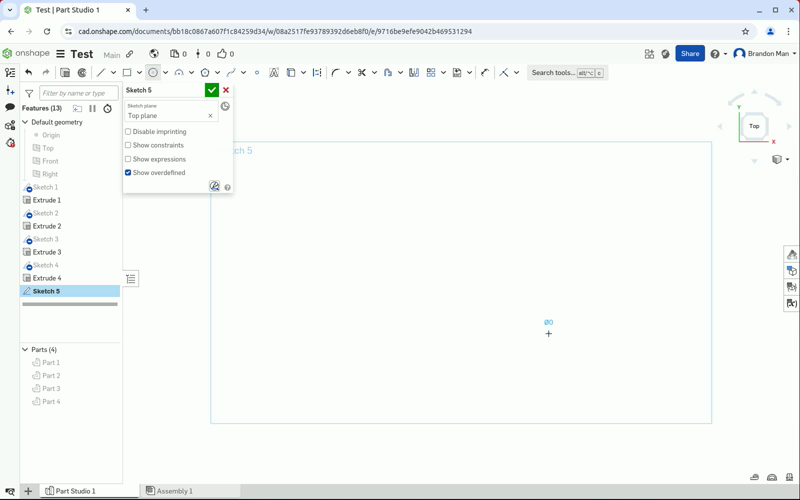
mouse_move(574, 333)
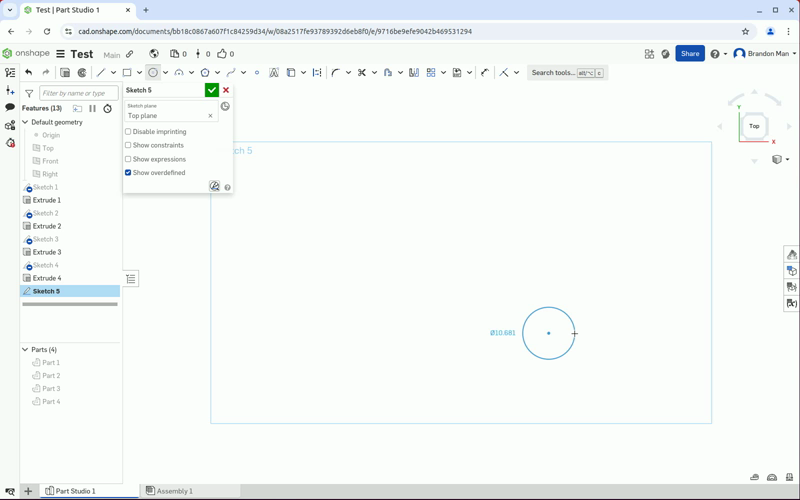
click(574, 333)
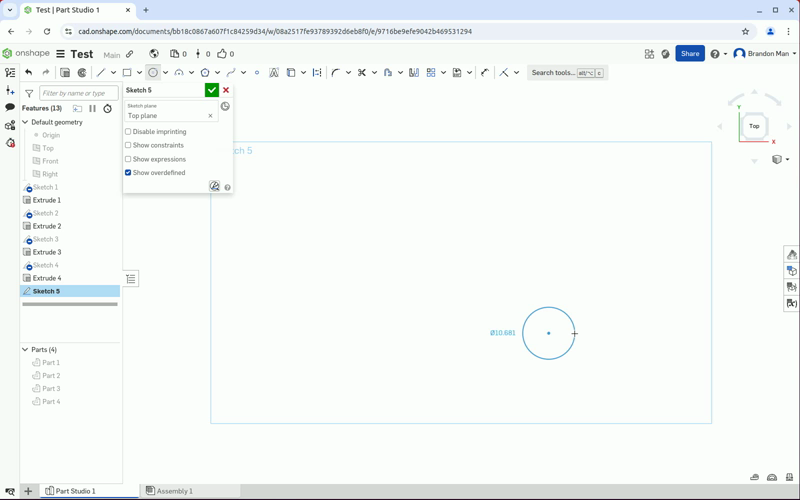
key(esc)
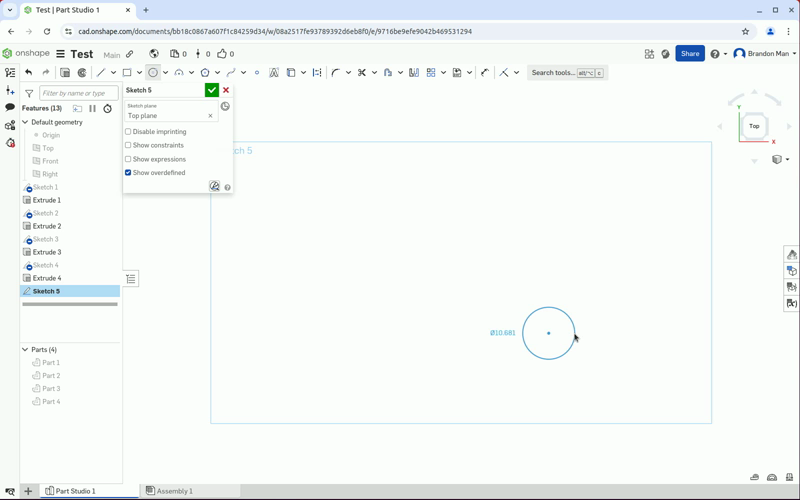
key(c)
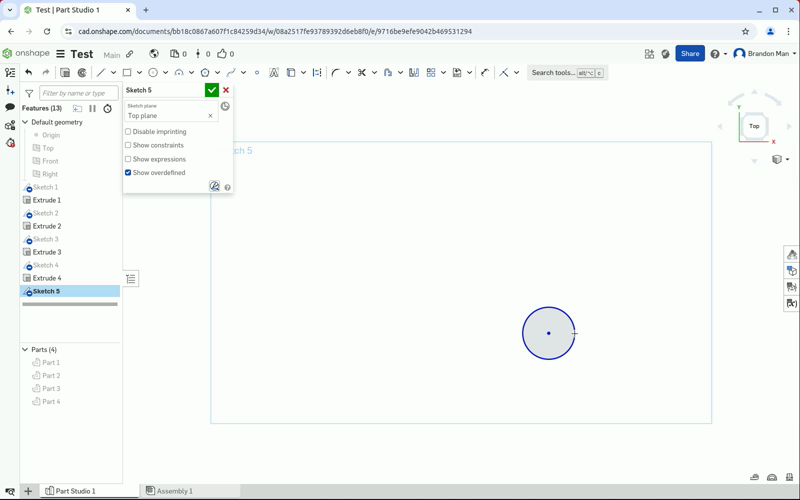
key_down(shift)
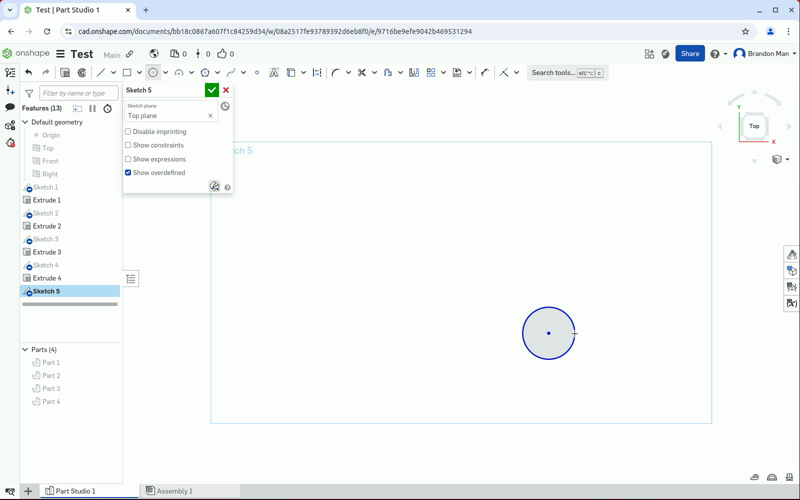
mouse_move(552, 338)
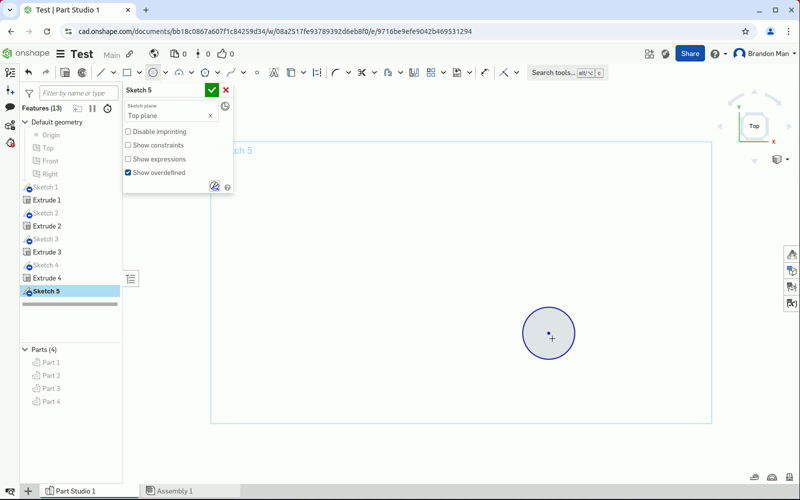
click(552, 338)
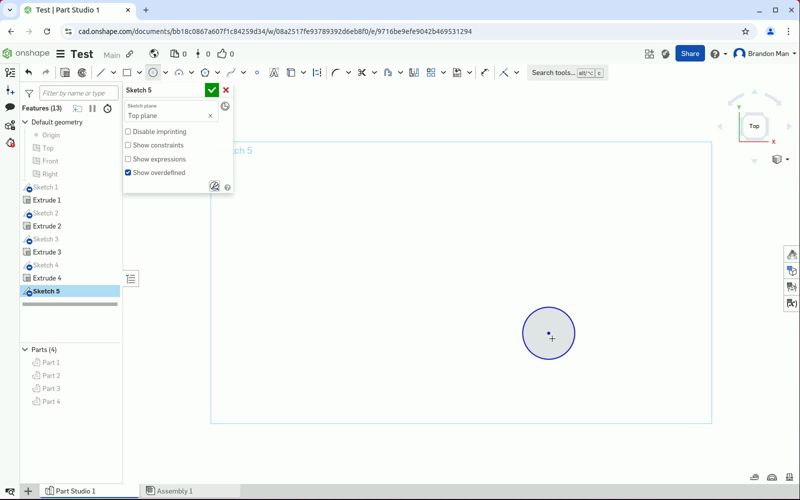
key_up(shift)
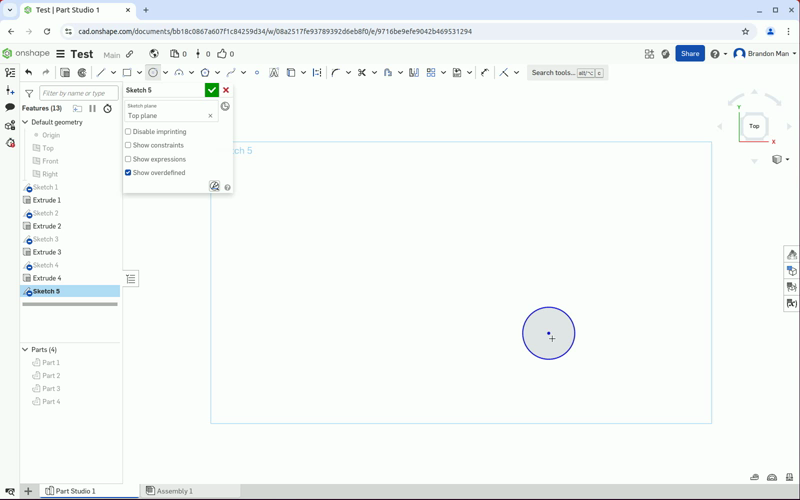
mouse_move(571, 338)
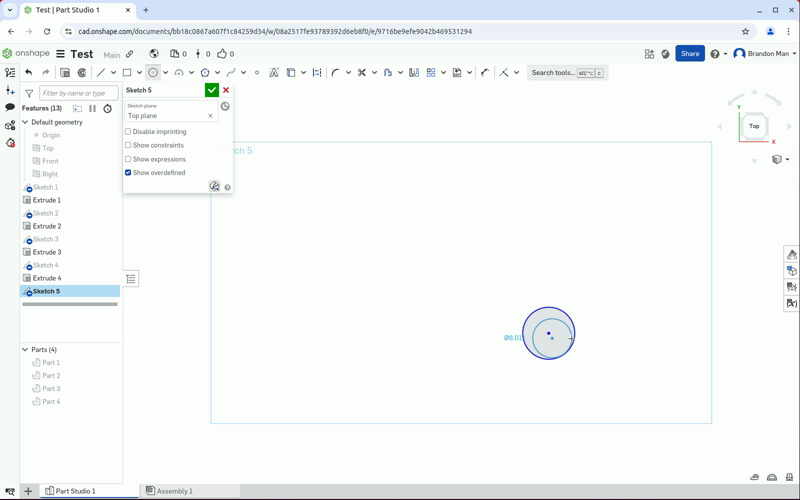
click(571, 338)
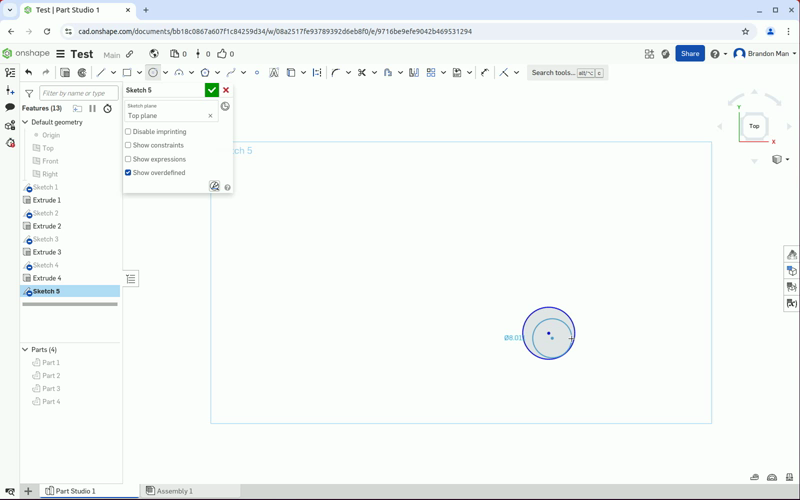
key(esc)
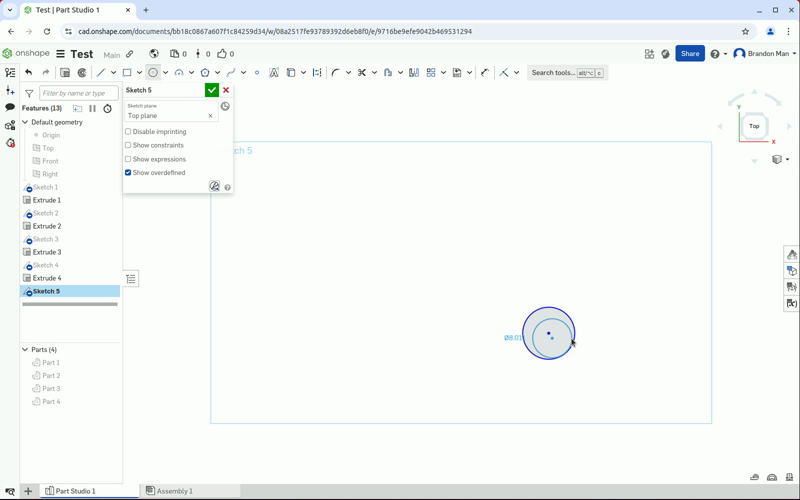
mouse_move(545, 313)
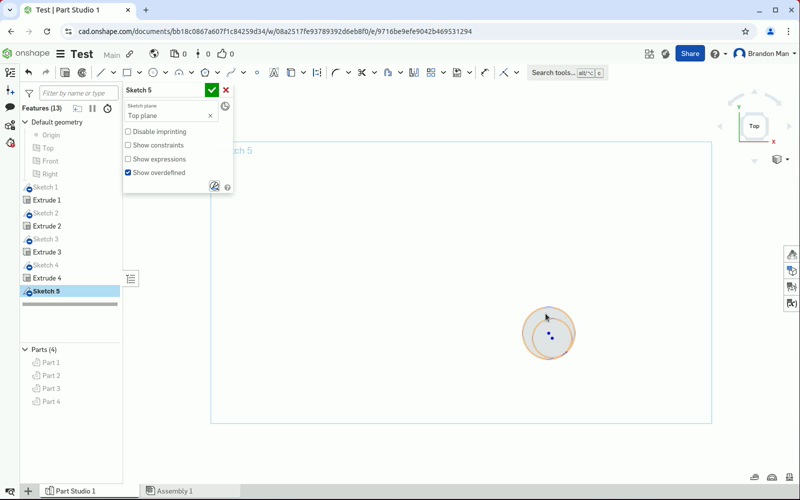
scroll(6)
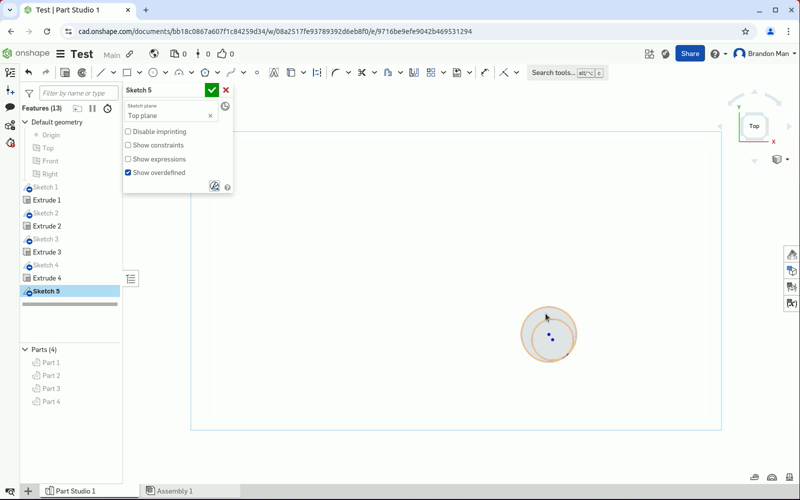
scroll(6)
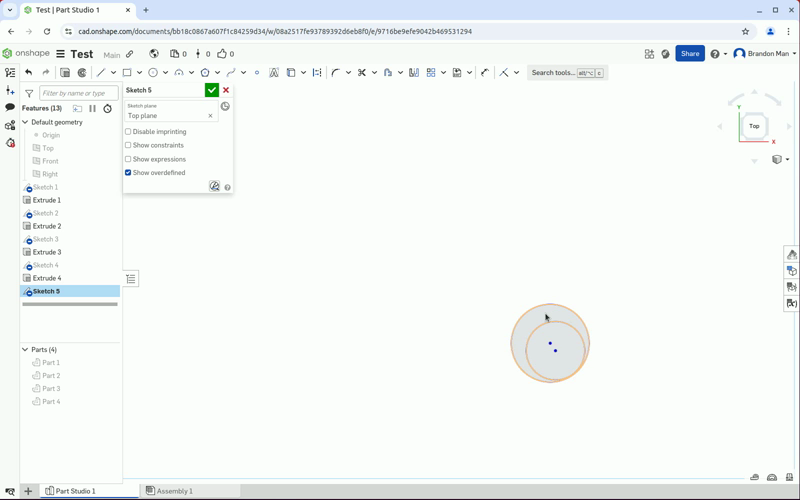
scroll(6)
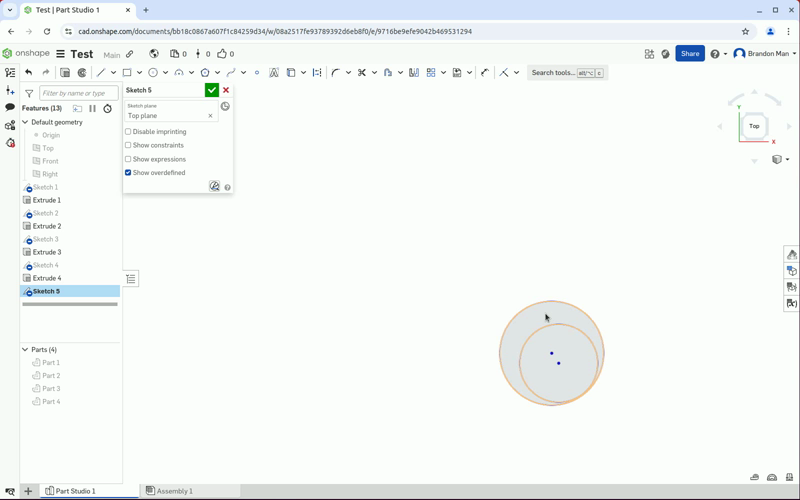
scroll(6)
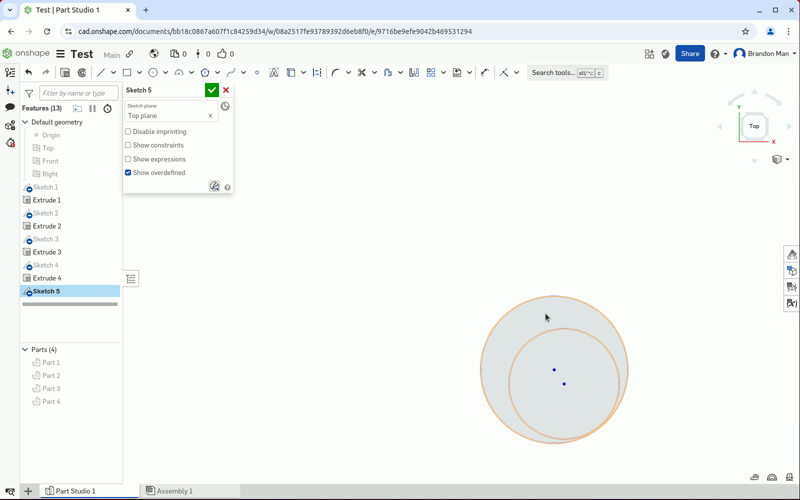
scroll(6)
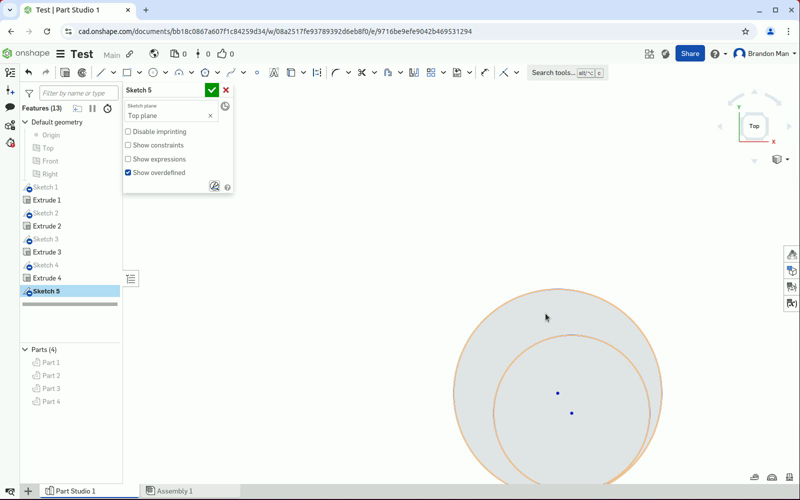
scroll(6)
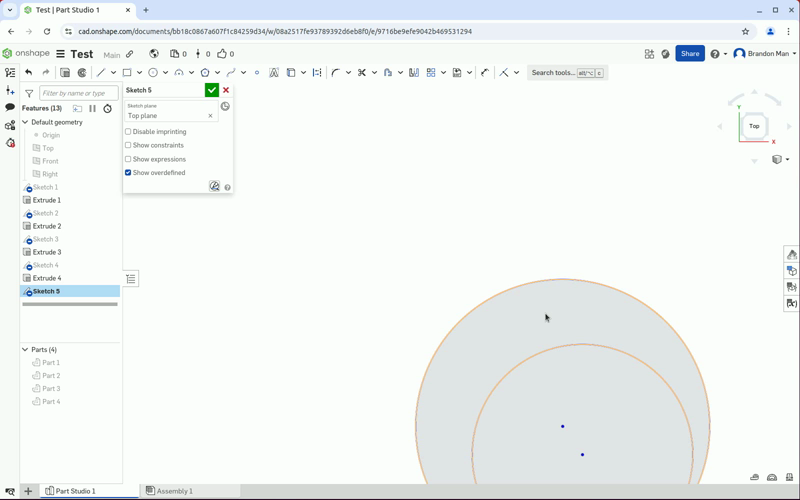
scroll(6)
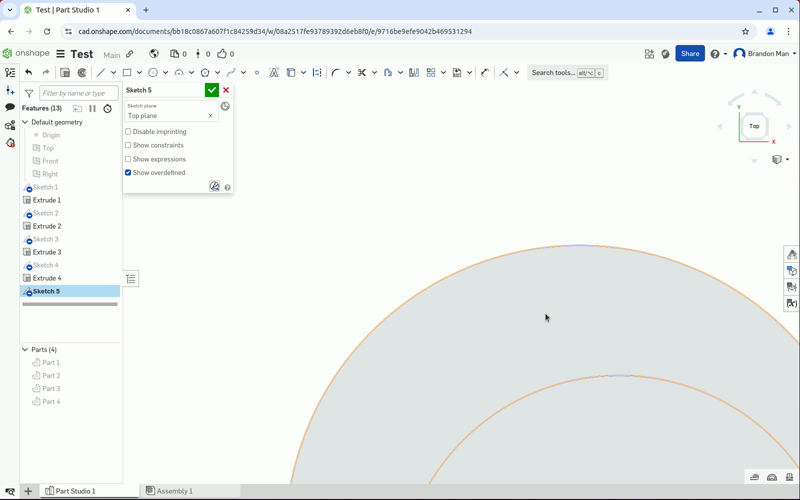
click(545, 313)
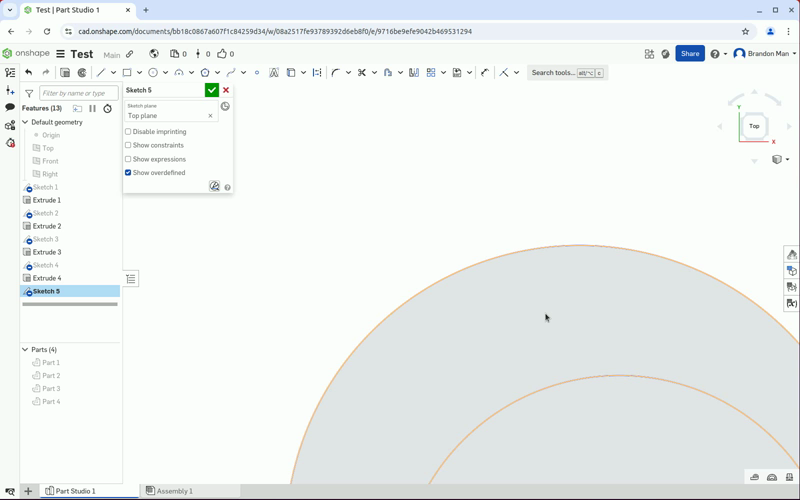
scroll(-6)
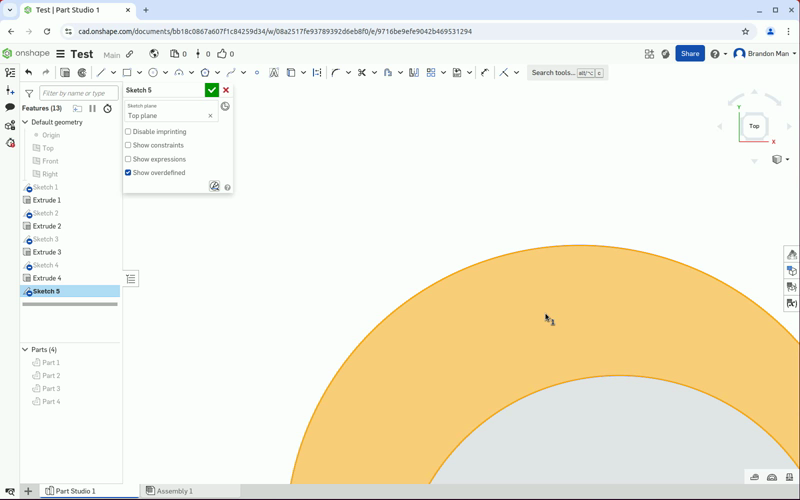
scroll(-6)
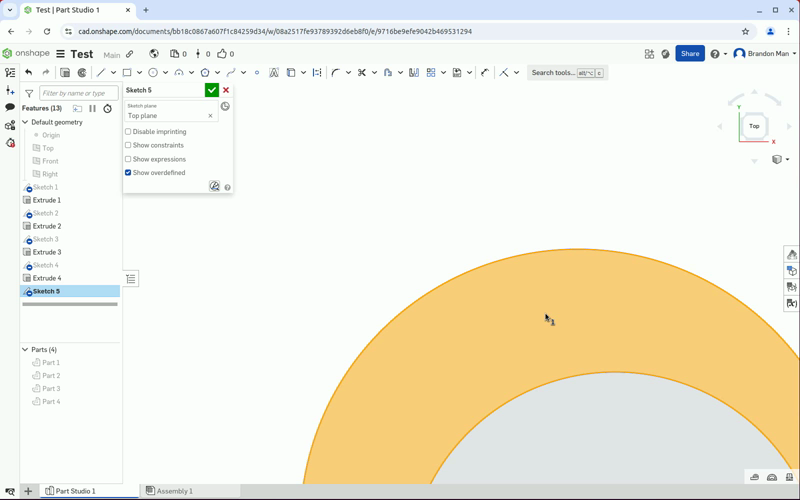
scroll(-6)
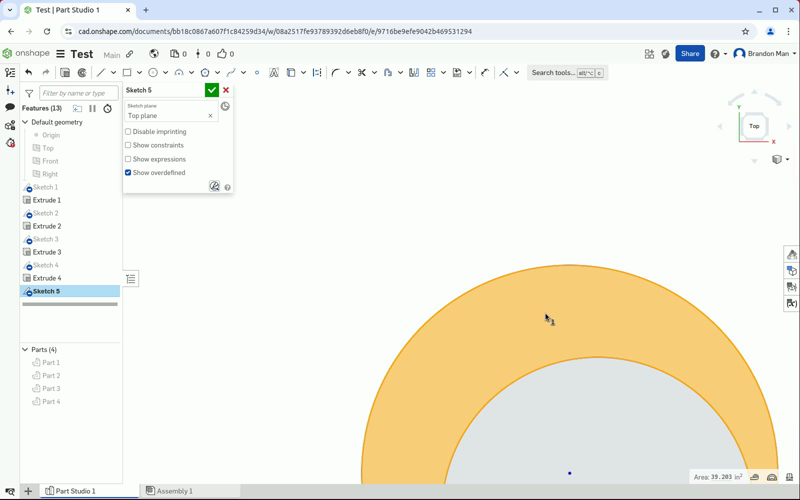
scroll(-6)
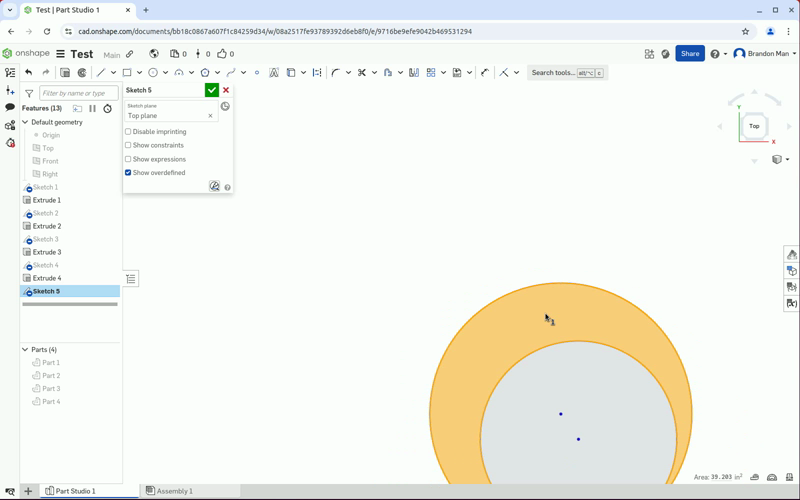
scroll(-6)
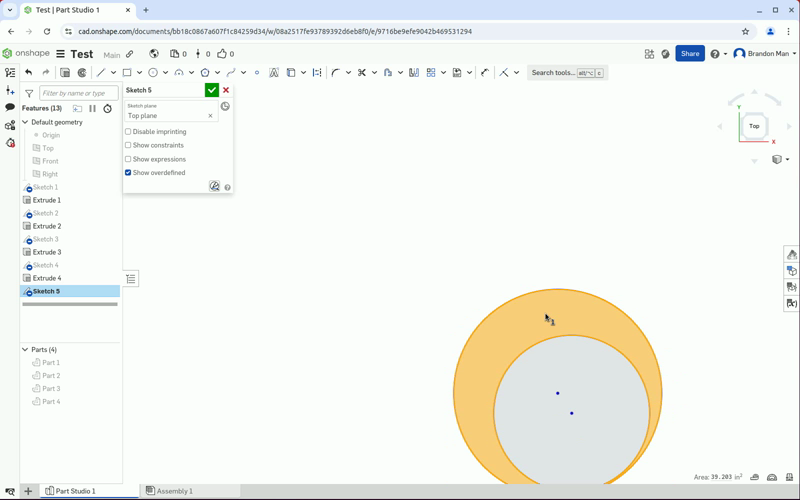
scroll(-6)
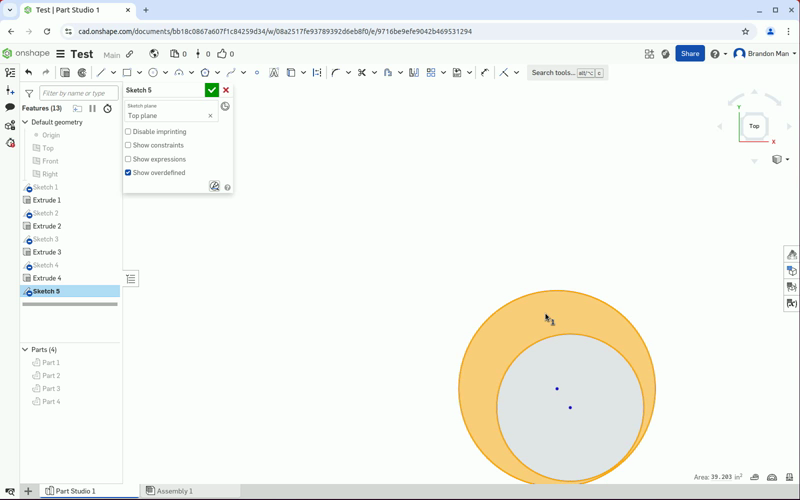
scroll(-6)
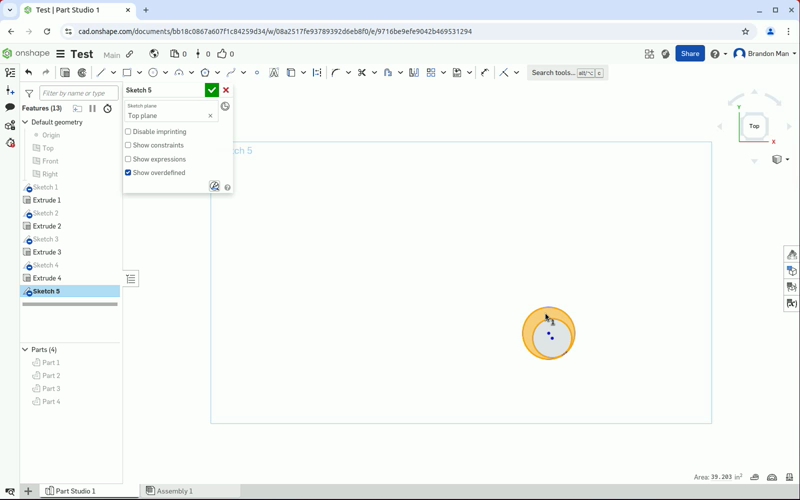
mouse_move(73, 352)
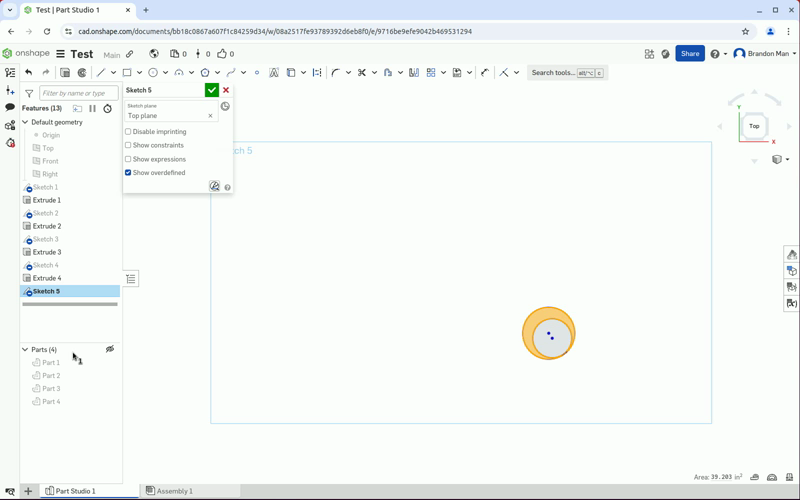
key(shift+y)
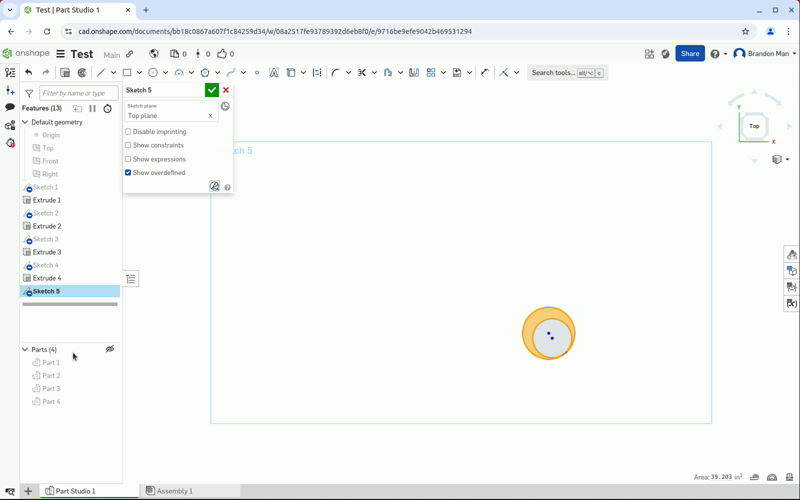
key(shift+e)
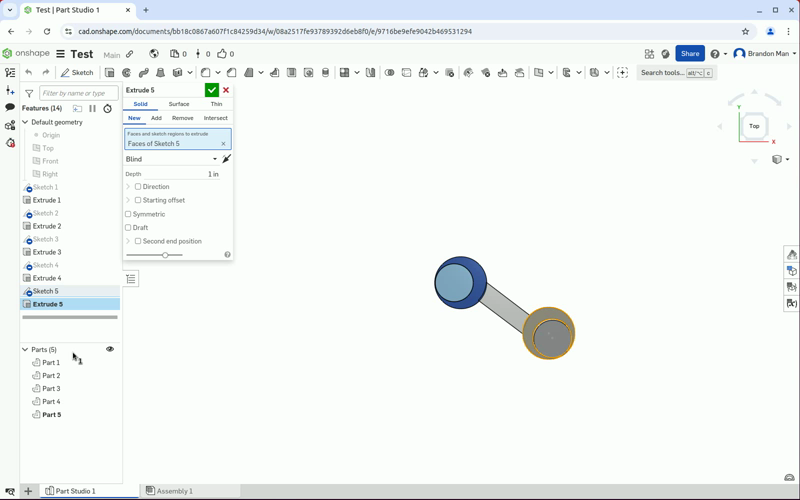
mouse_move(143, 106)
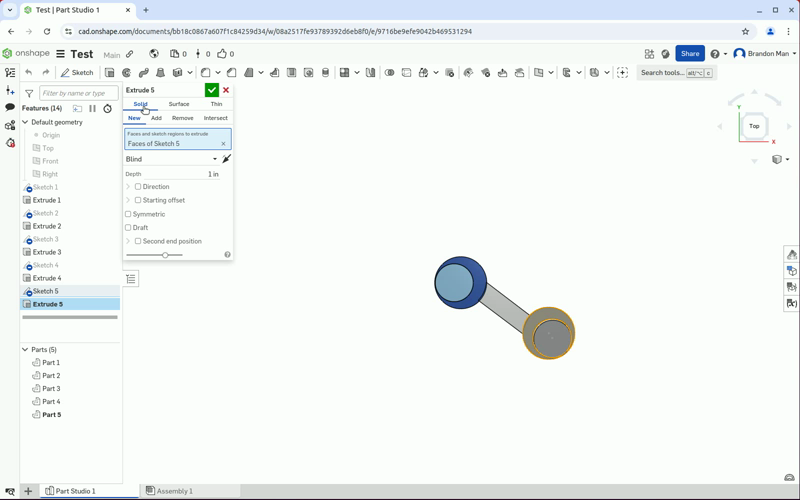
click(143, 106)
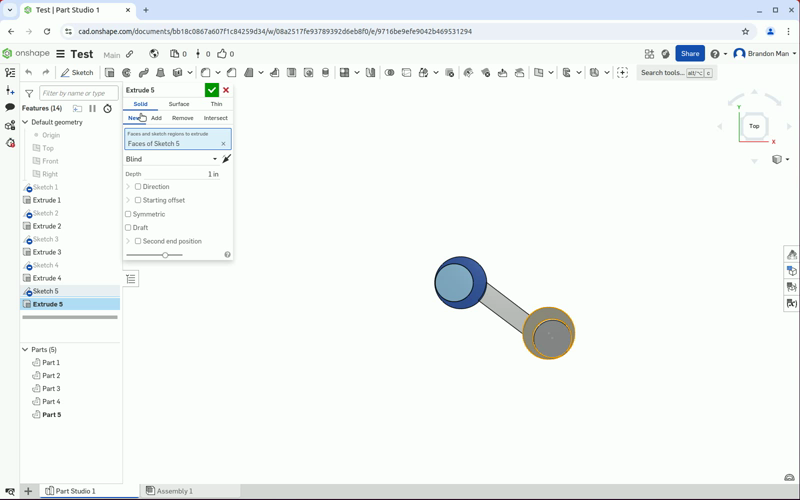
mouse_move(137, 120)
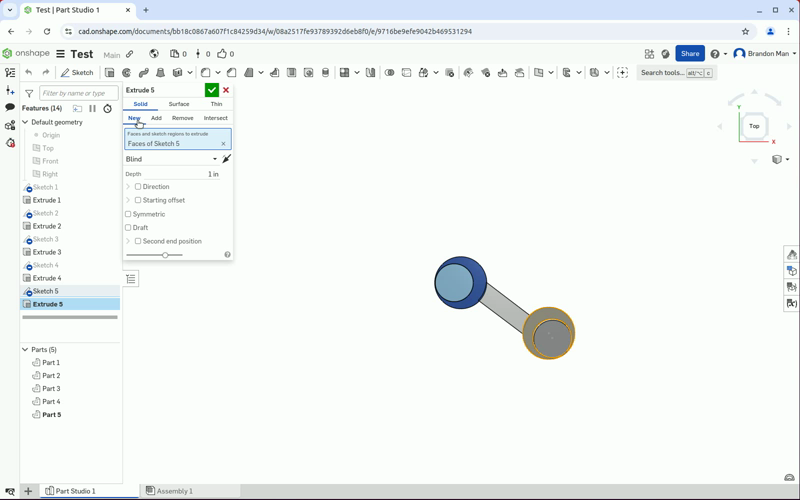
click(137, 120)
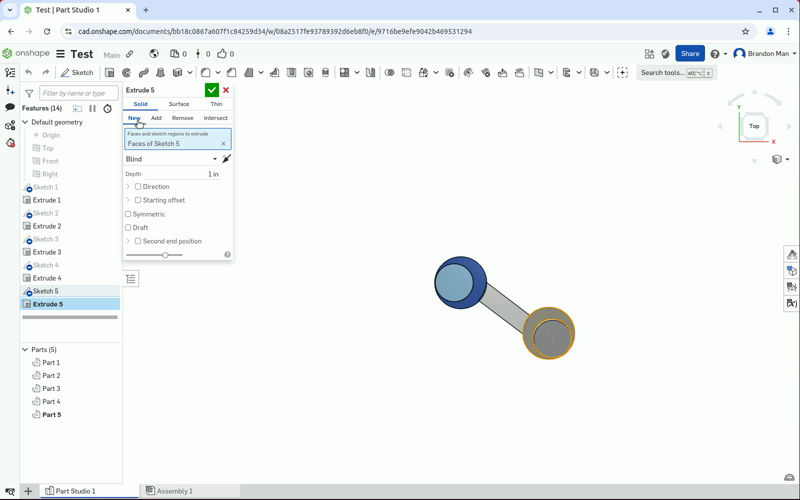
key(tab, 4)
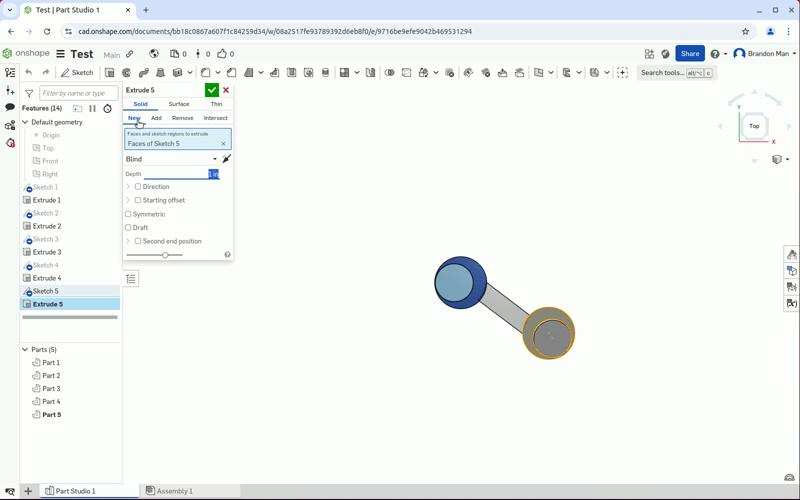
text(0.481)
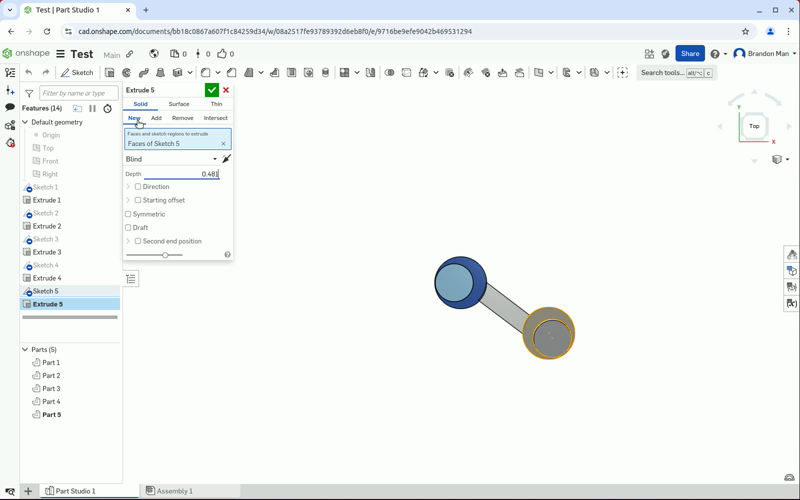
key(enter)
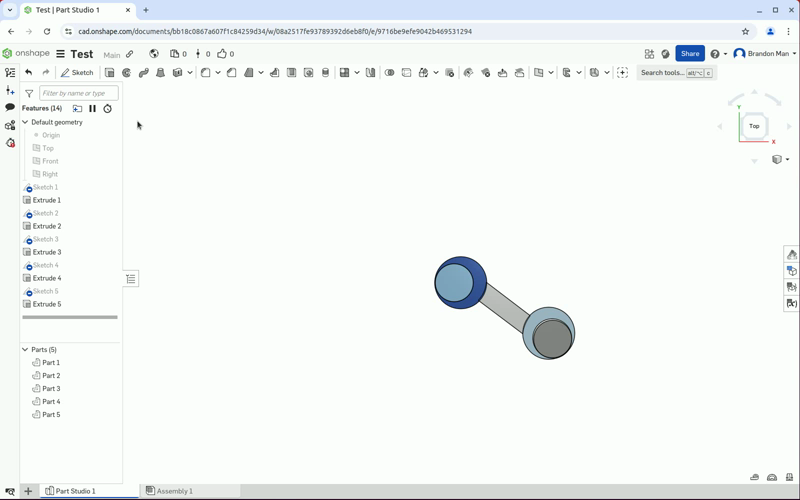
key(shift+h)
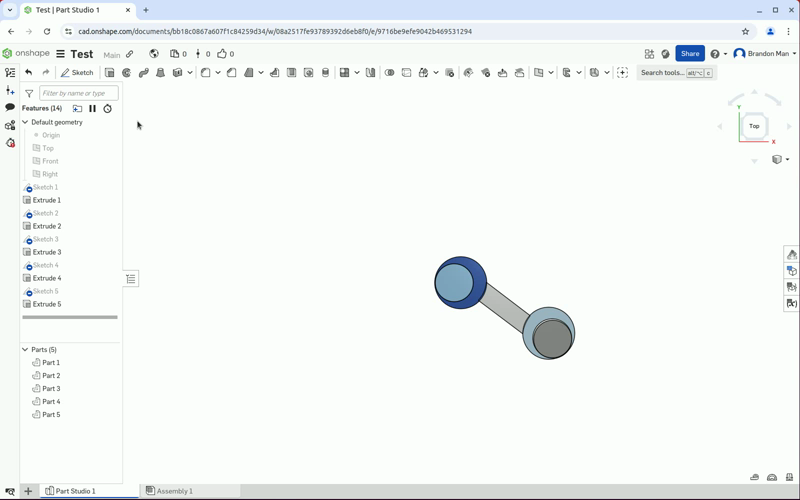
key(shift+h)
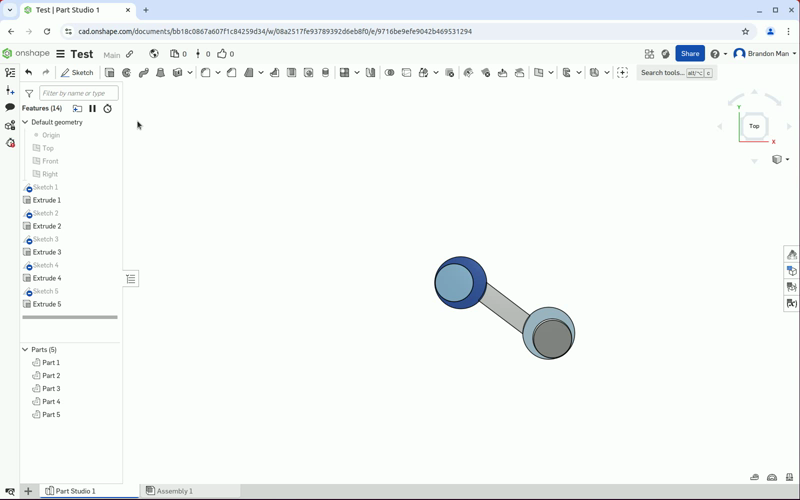
mouse_move(73, 189)
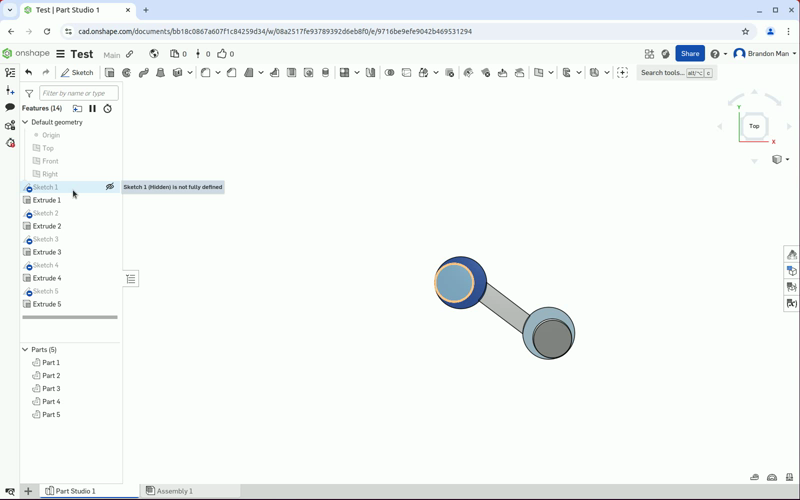
click(73, 189)
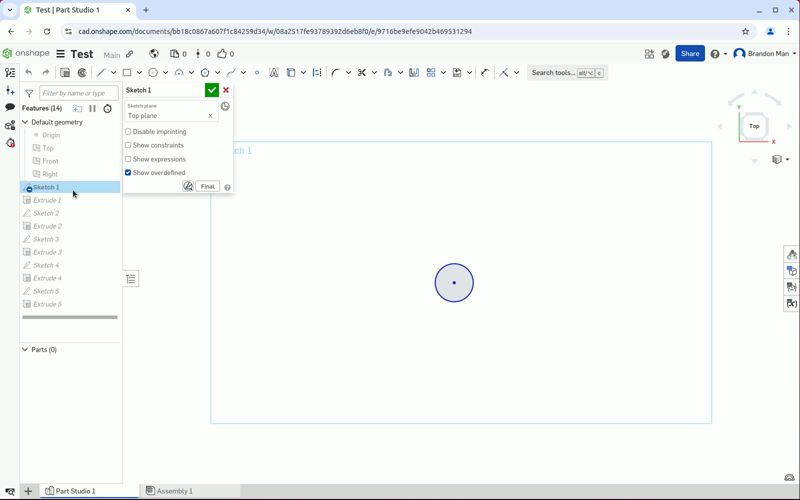
mouse_move(229, 92)
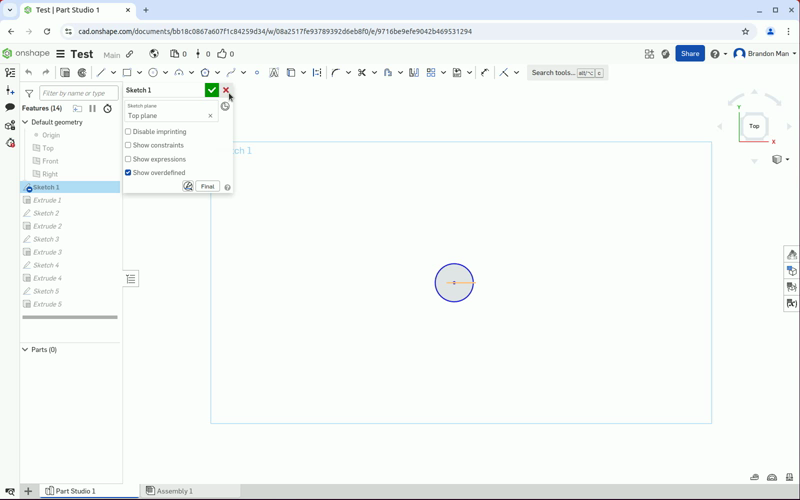
click(229, 92)
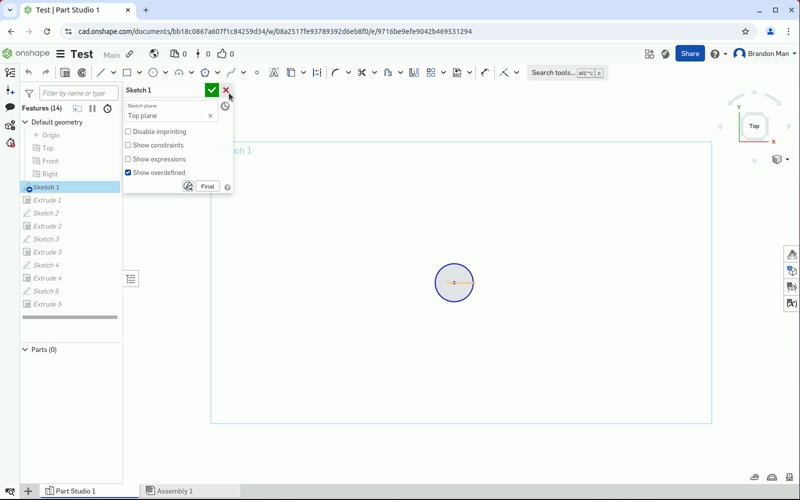
key(shift+s)
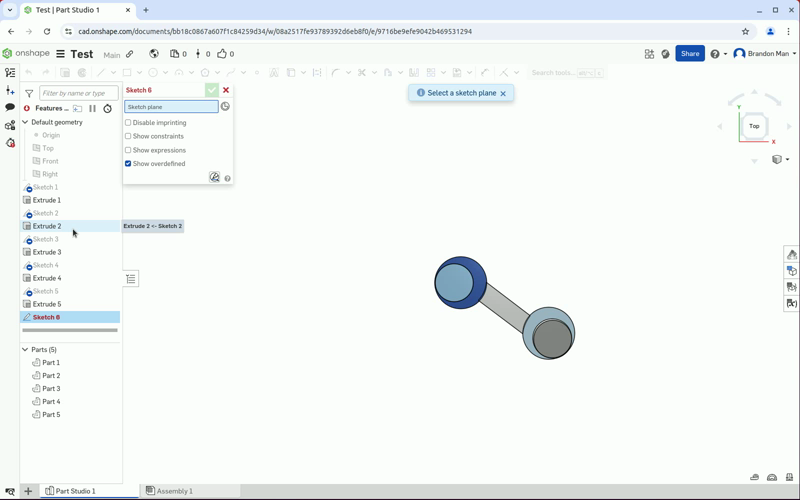
scroll(3)
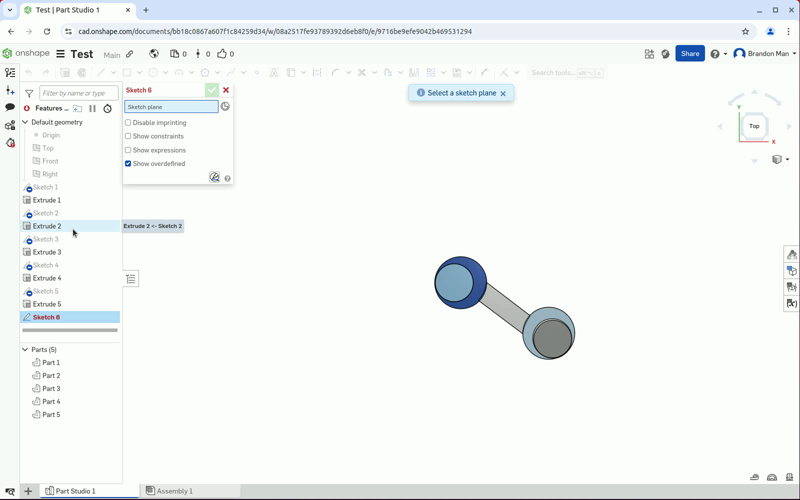
mouse_move(73, 150)
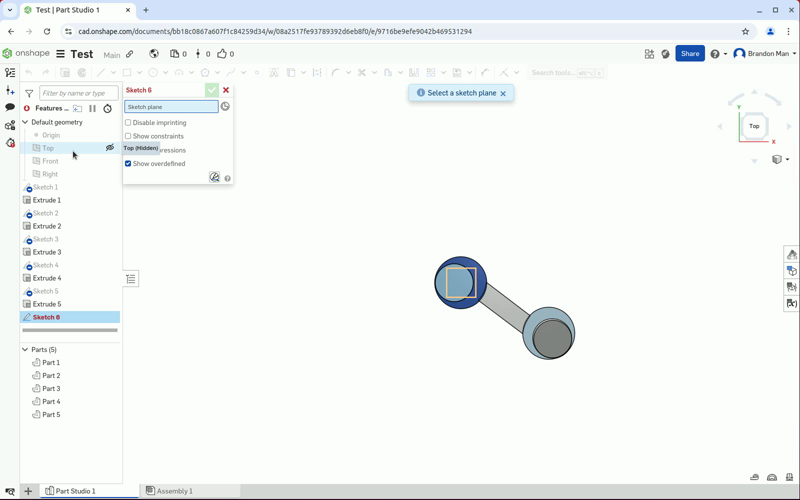
click(73, 150)
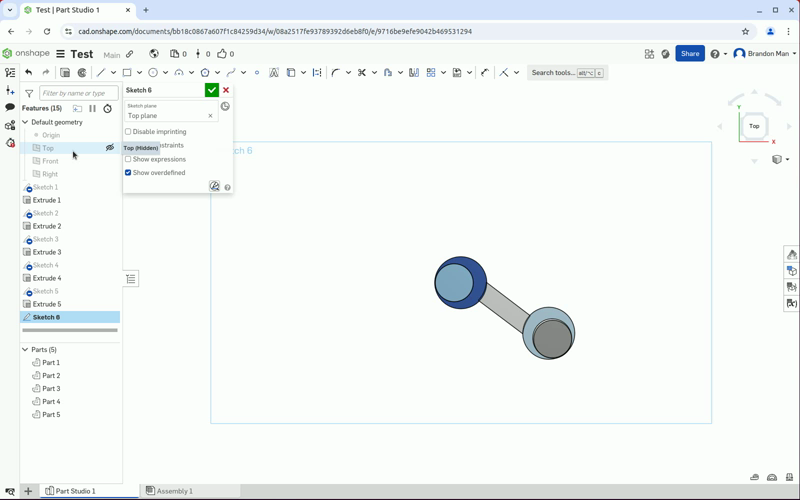
mouse_move(73, 352)
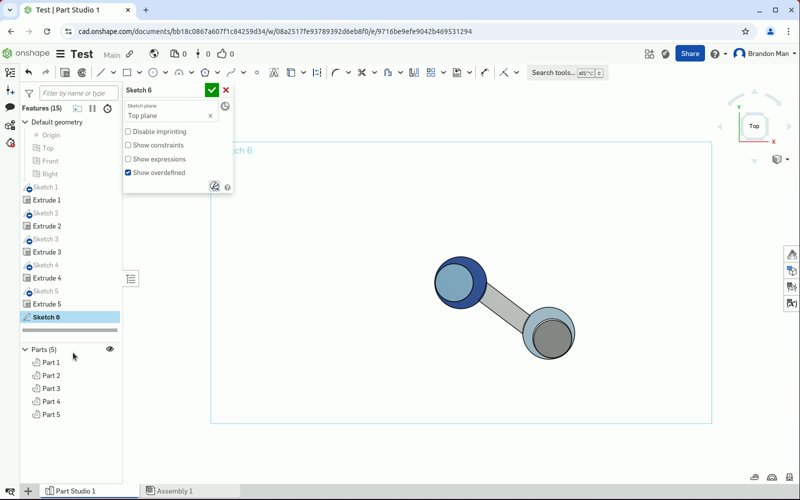
key(y)
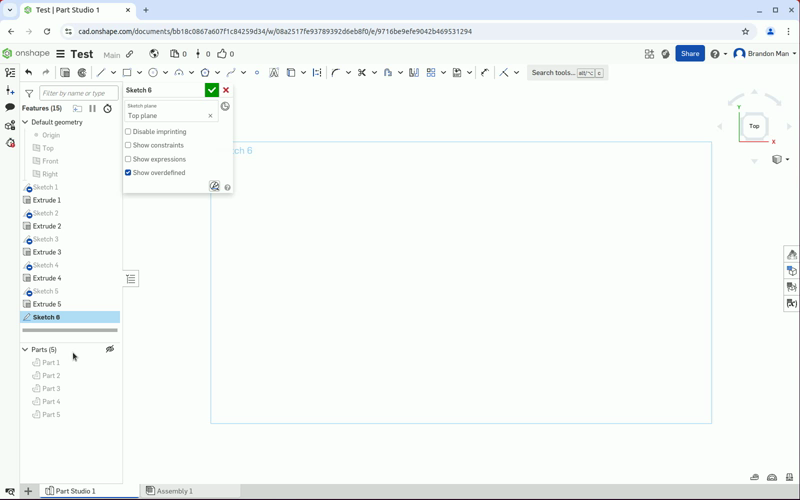
key(c)
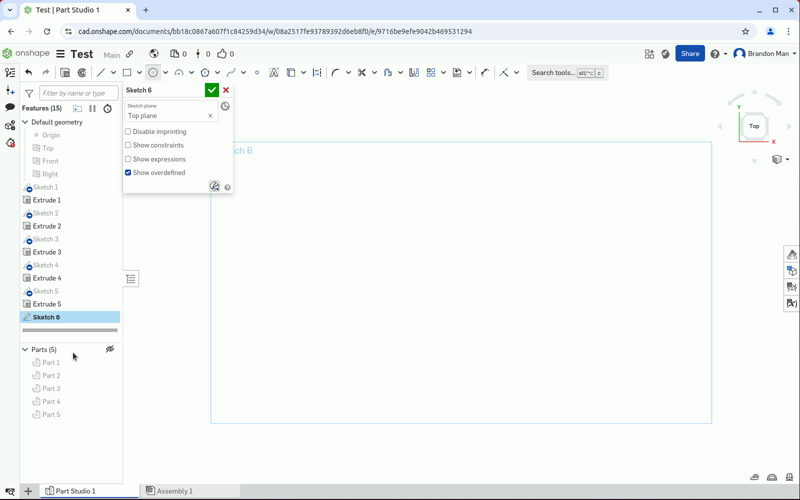
key_down(shift)
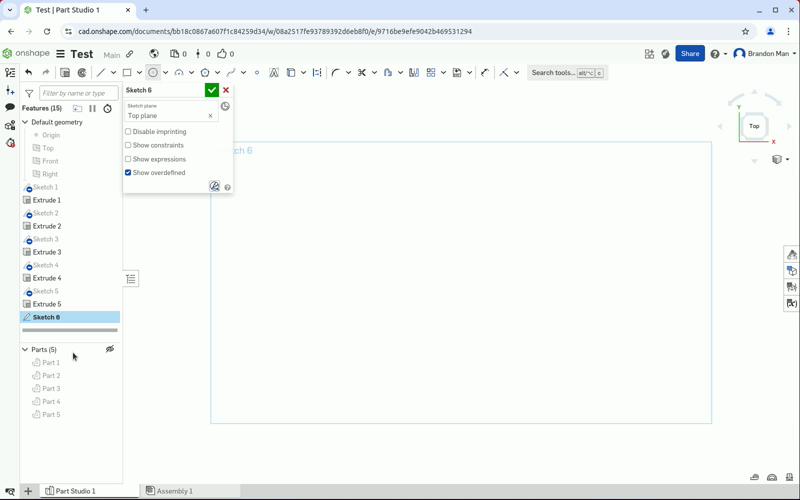
mouse_move(454, 282)
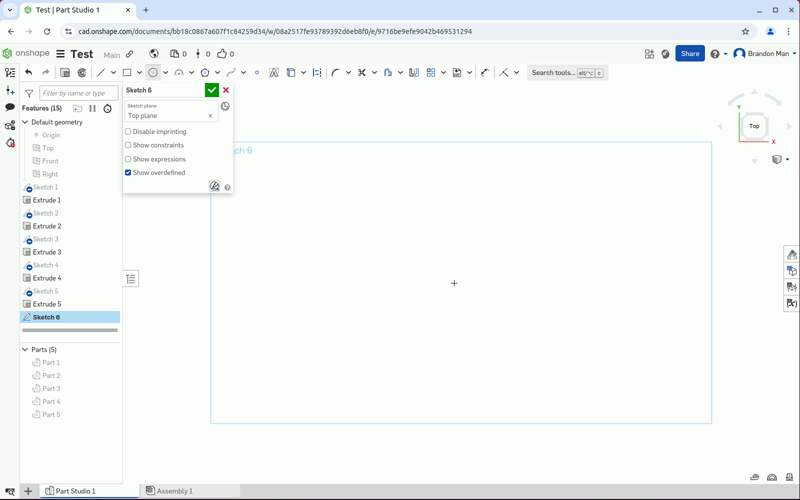
click(454, 282)
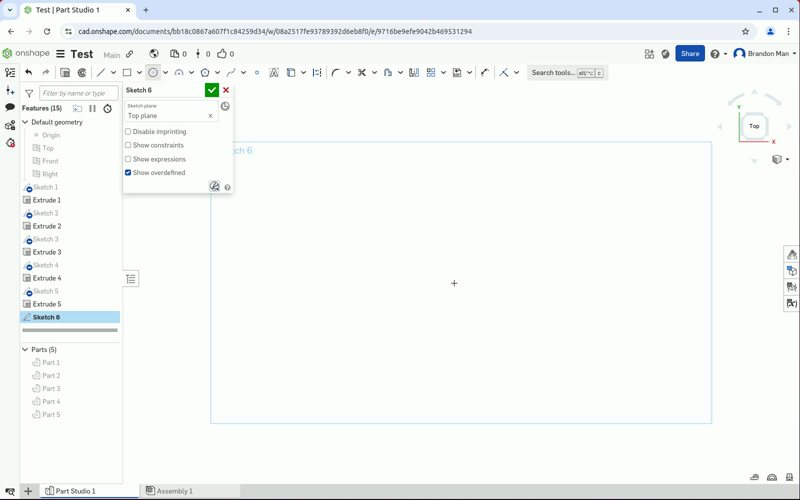
key_up(shift)
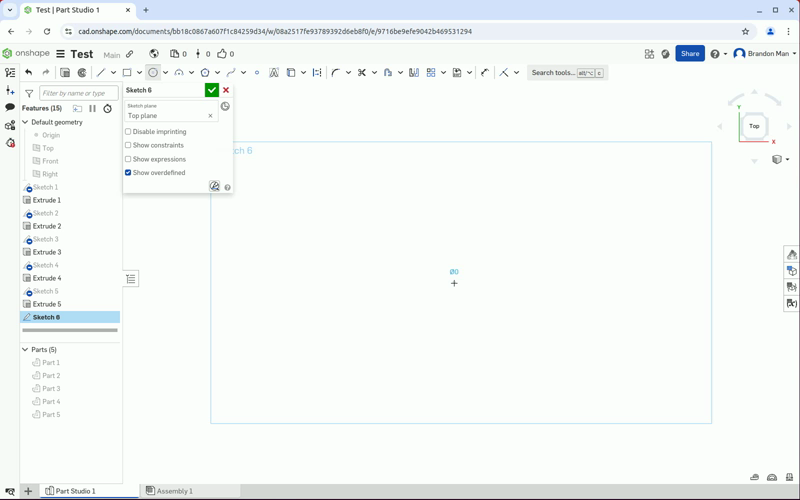
mouse_move(473, 282)
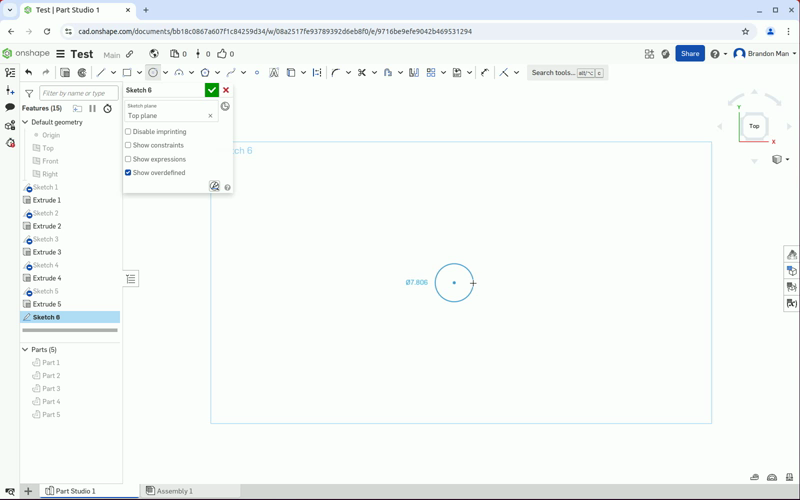
click(473, 282)
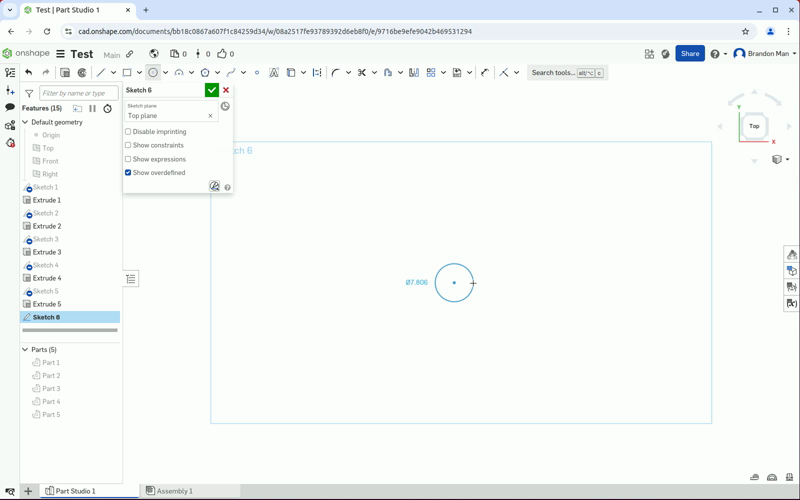
key(esc)
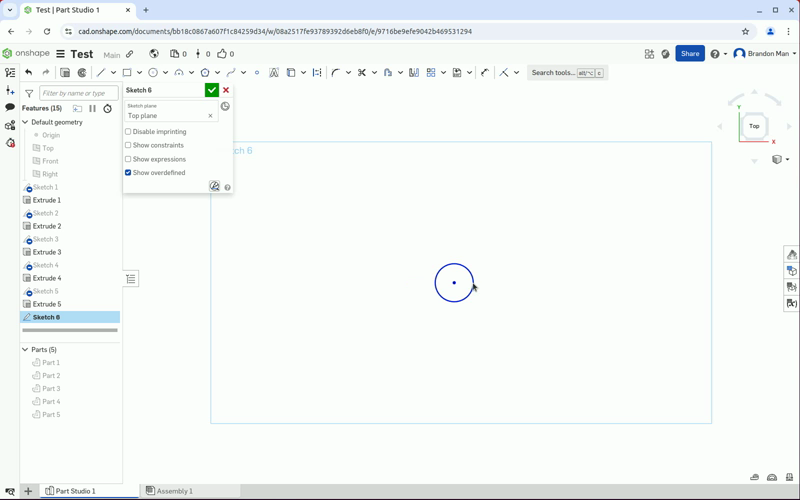
mouse_move(466, 277)
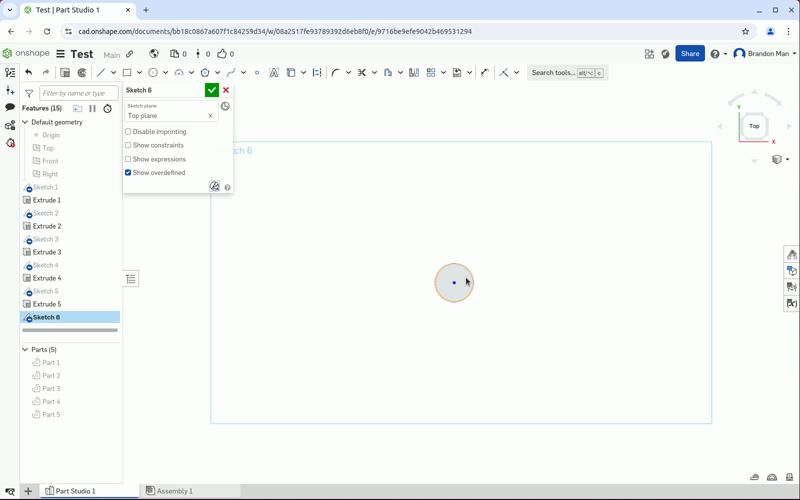
scroll(6)
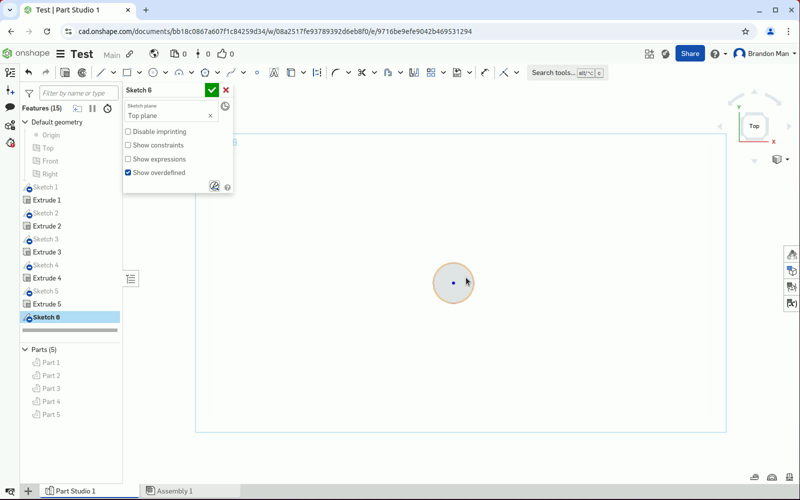
scroll(6)
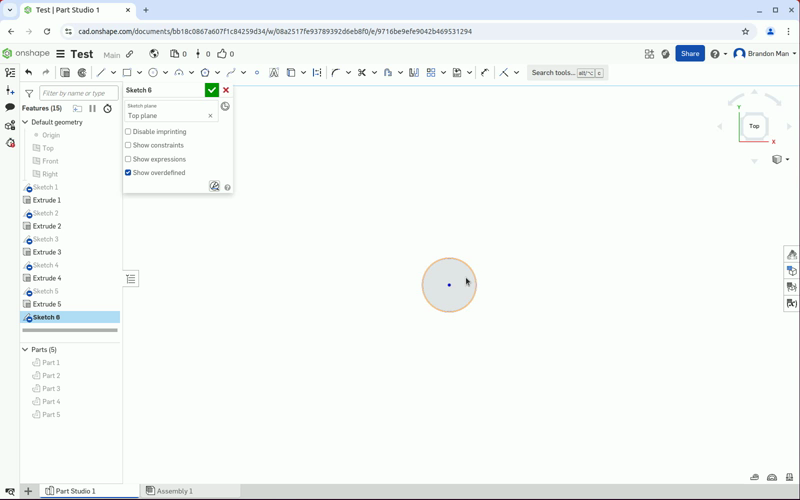
scroll(6)
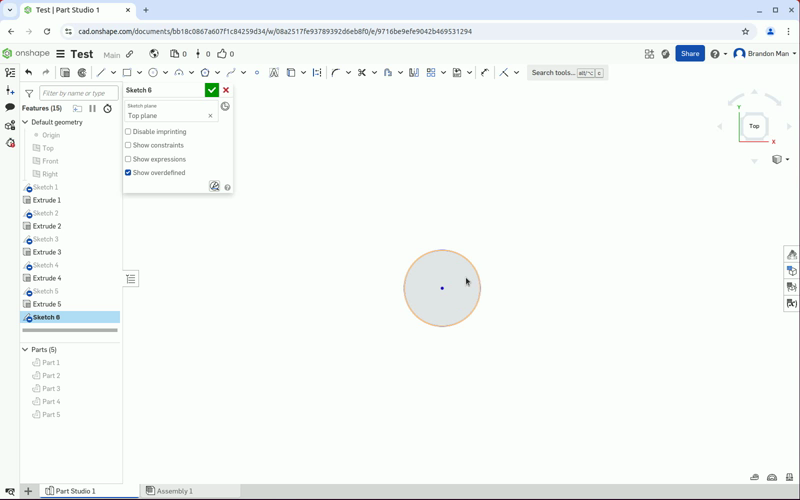
scroll(6)
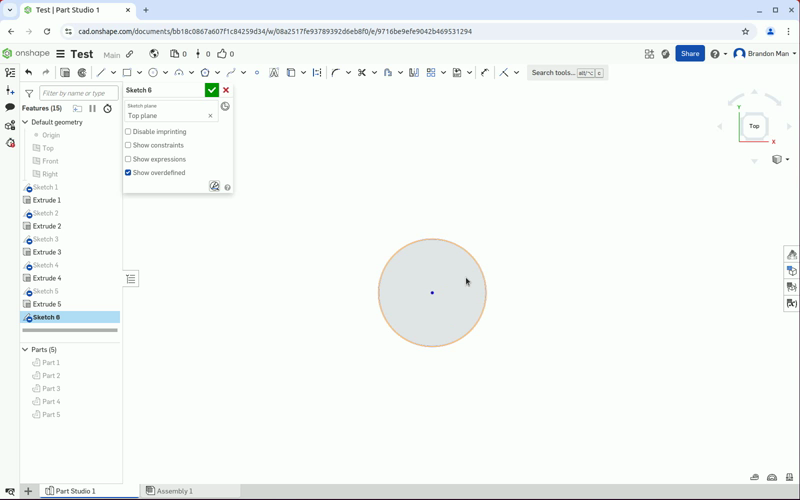
scroll(6)
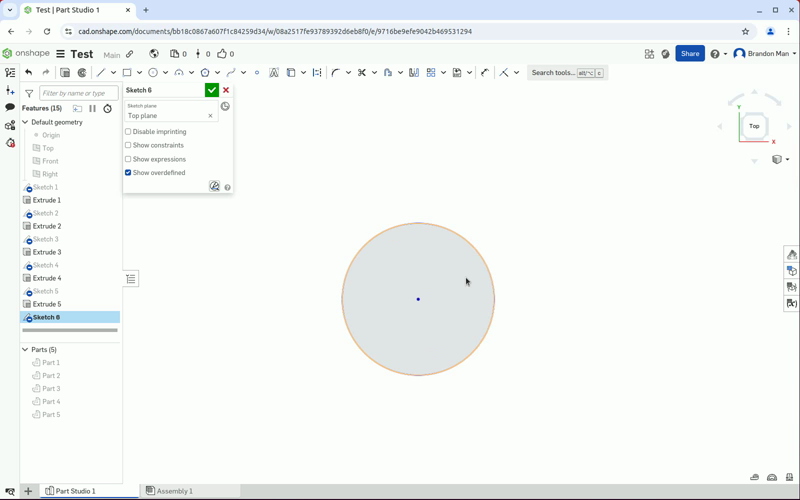
scroll(6)
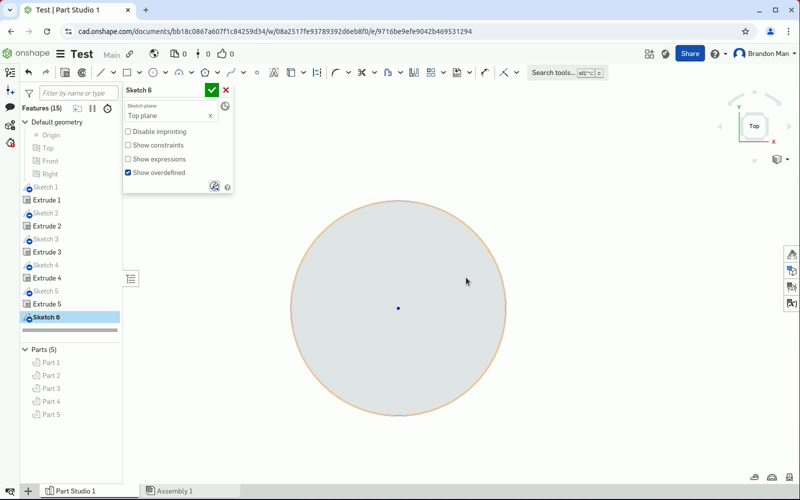
scroll(6)
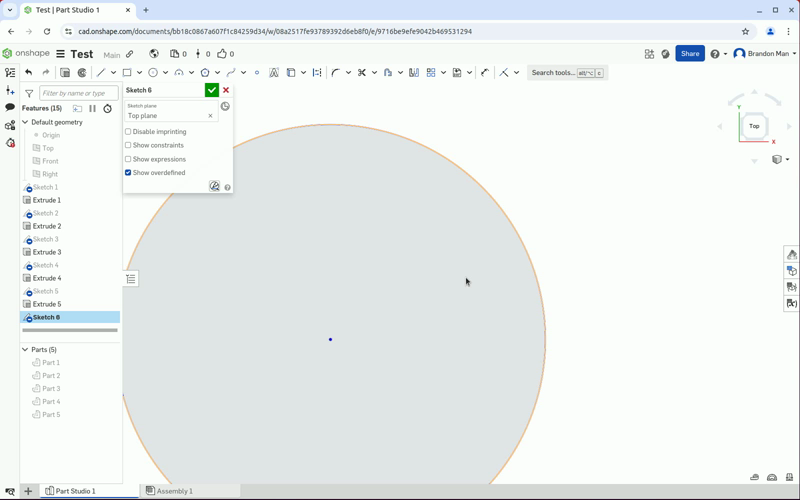
click(466, 277)
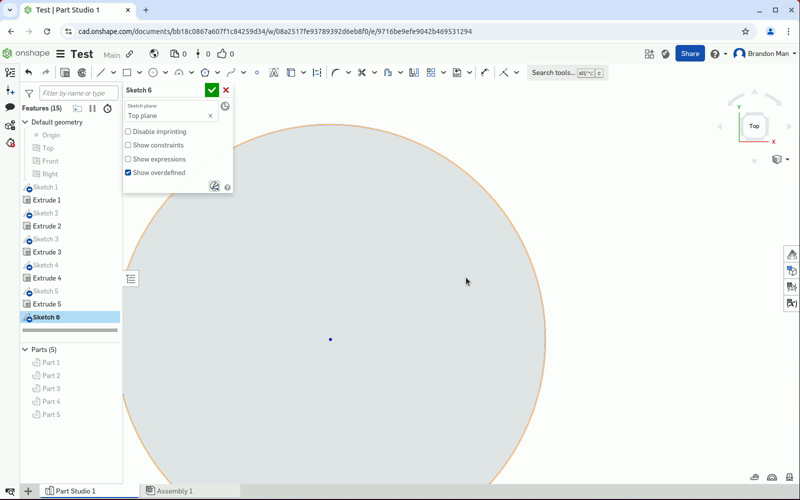
scroll(-6)
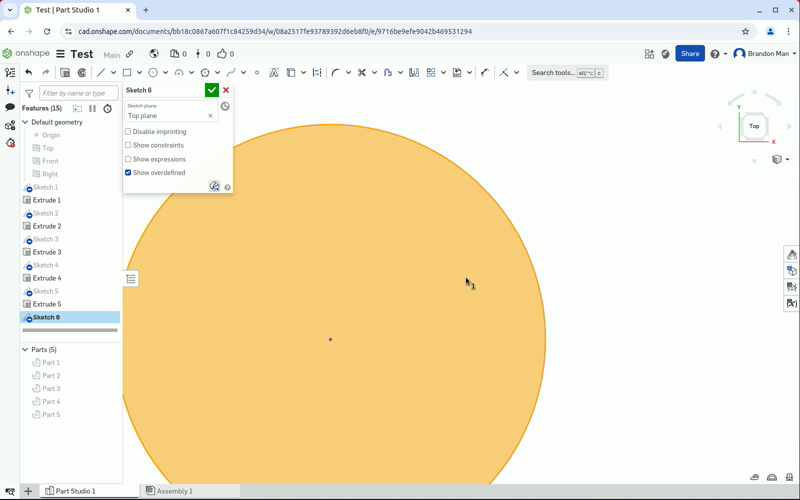
scroll(-6)
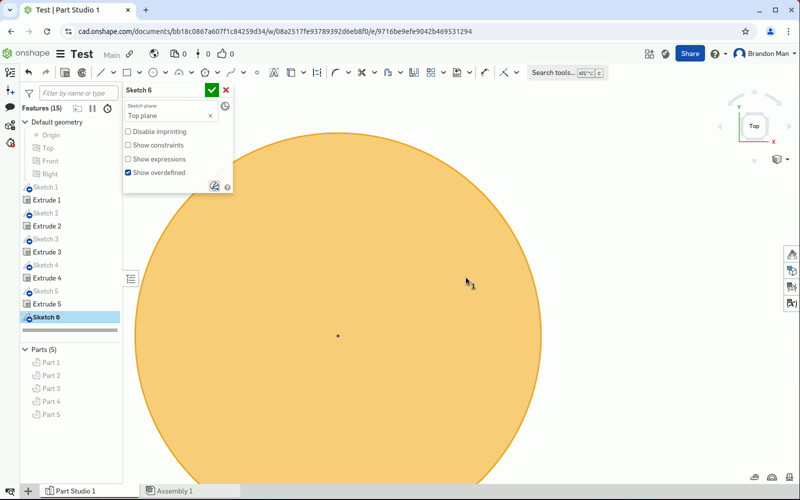
scroll(-6)
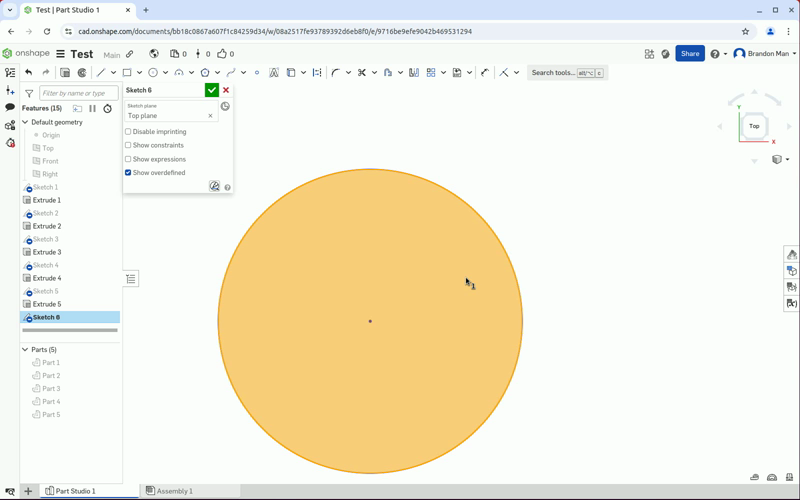
scroll(-6)
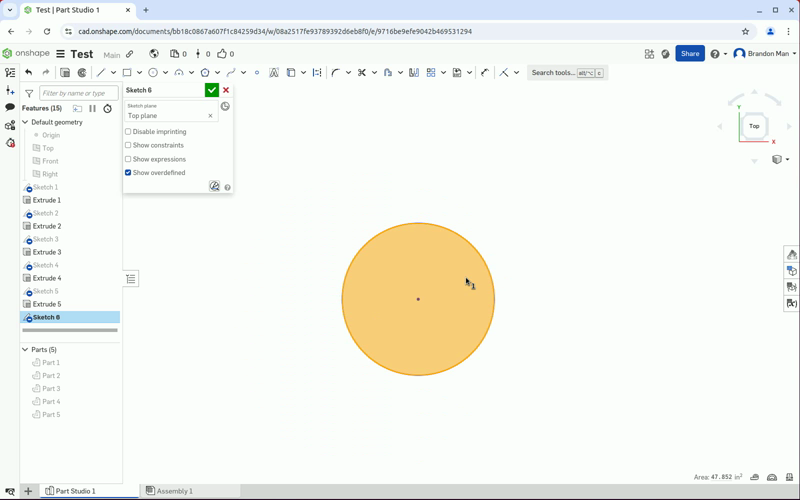
scroll(-6)
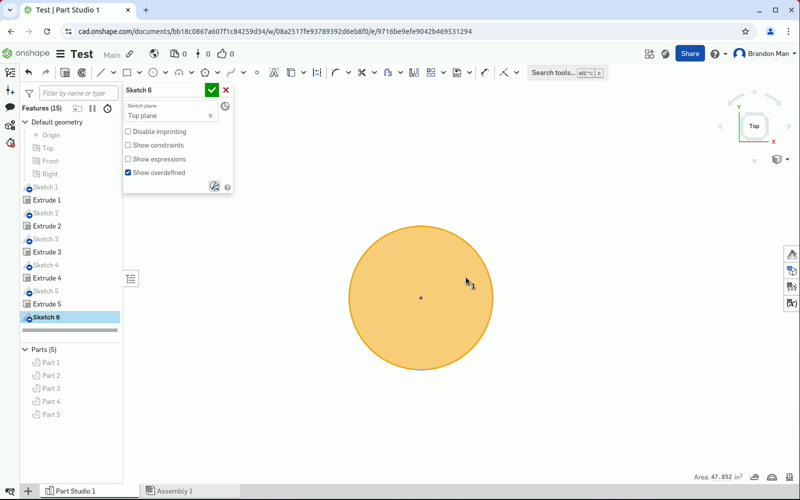
scroll(-6)
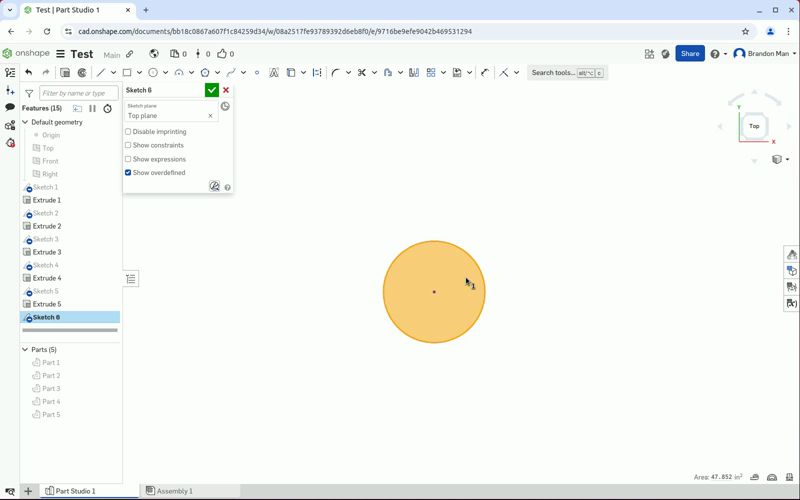
scroll(-6)
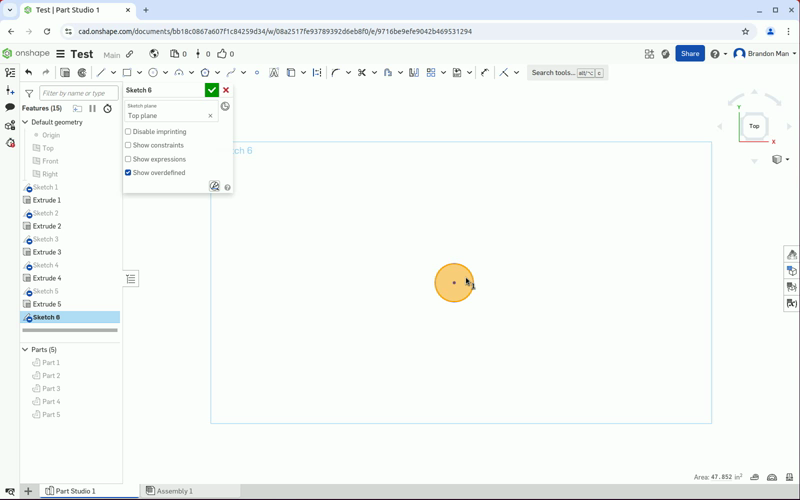
mouse_move(73, 352)
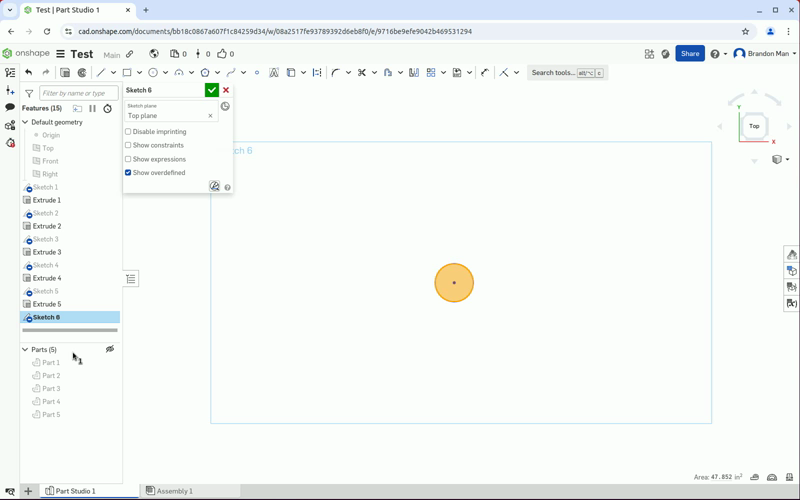
key(shift+y)
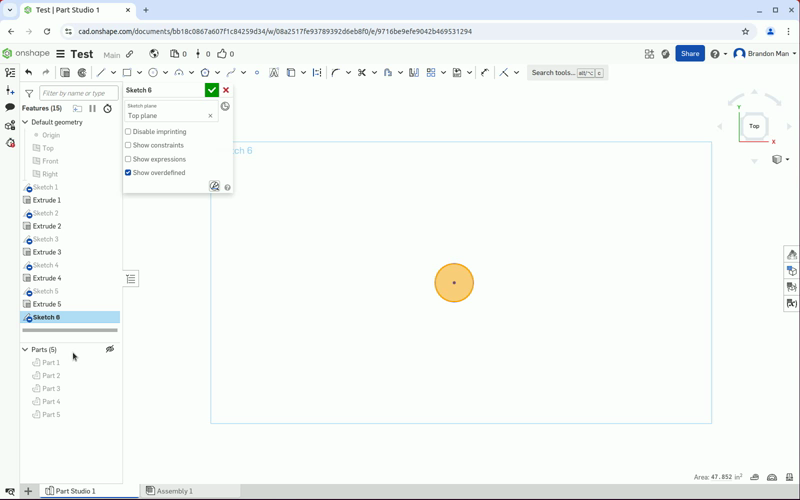
key(shift+e)
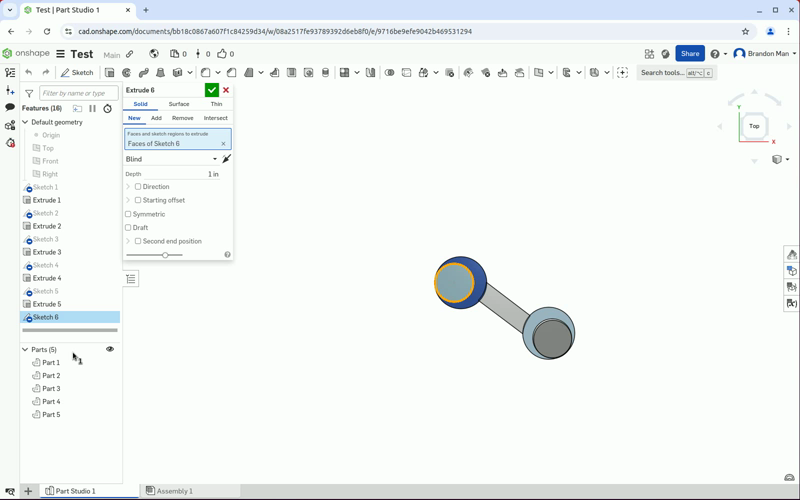
mouse_move(143, 106)
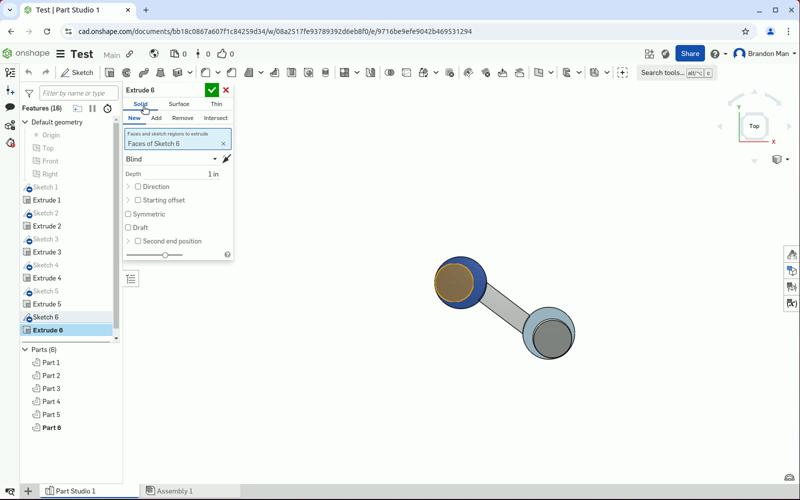
click(143, 106)
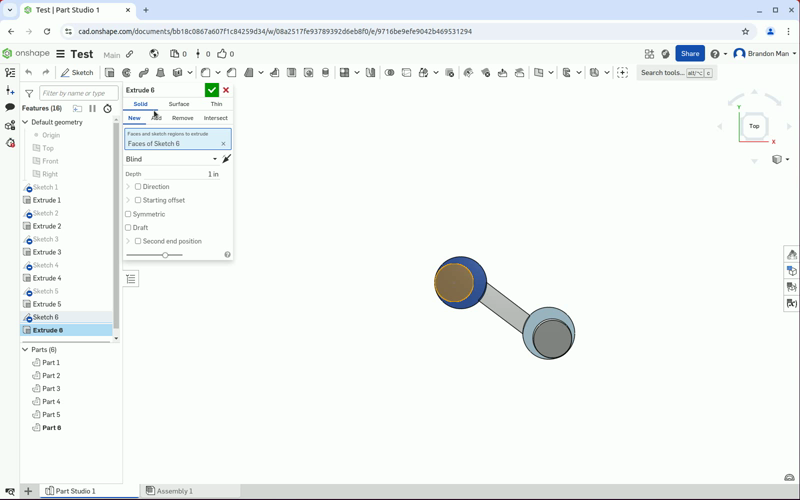
mouse_move(186, 120)
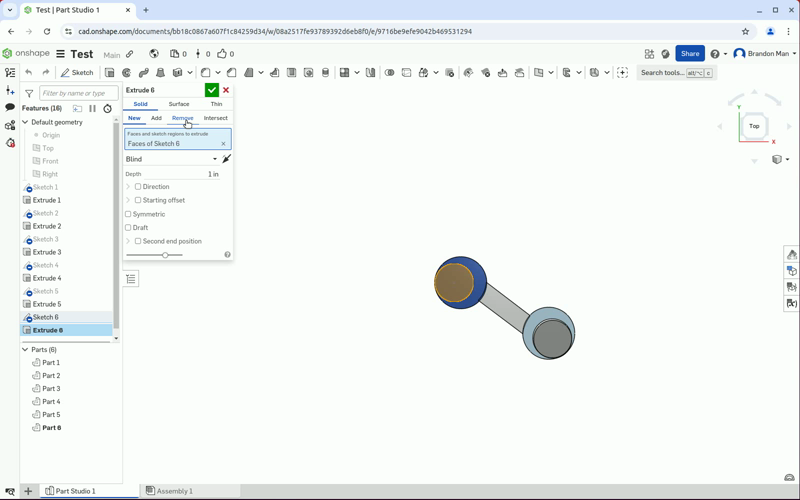
click(186, 120)
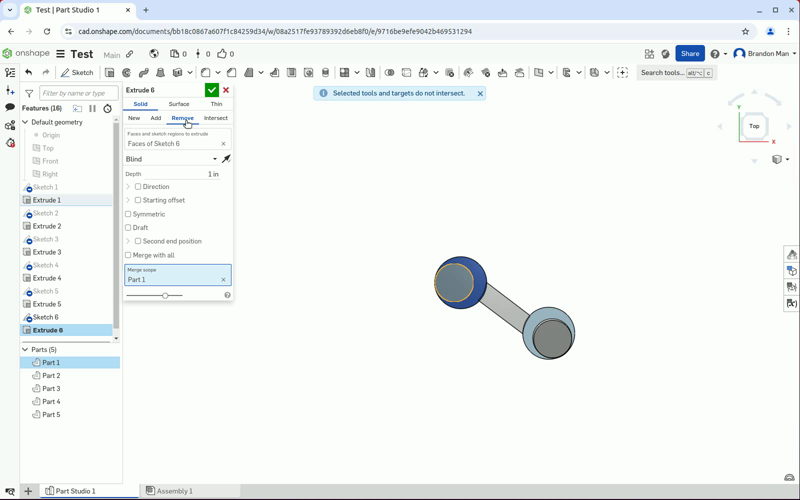
key(tab, 4)
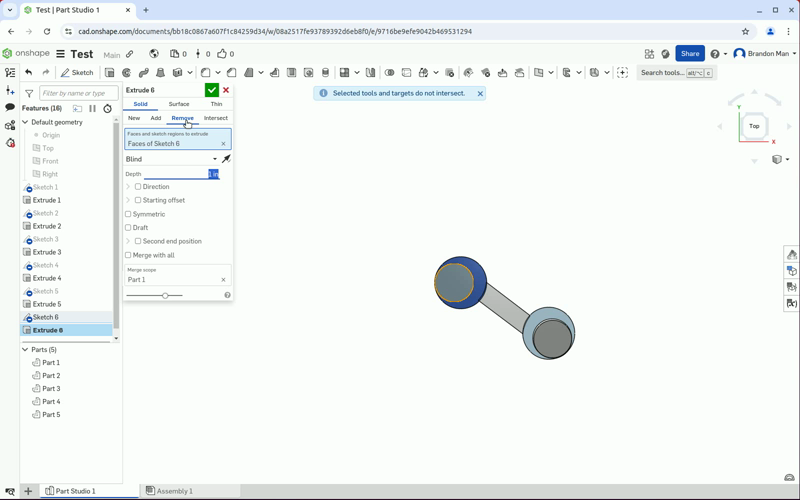
text(-10.351)
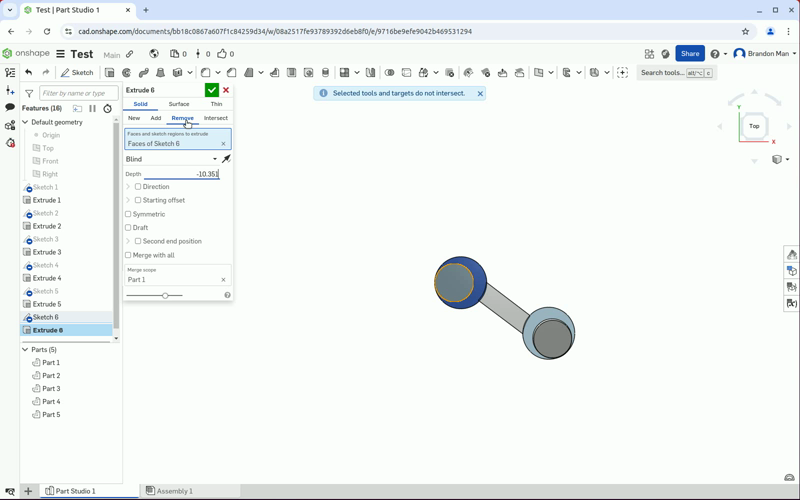
key(tab, 6)
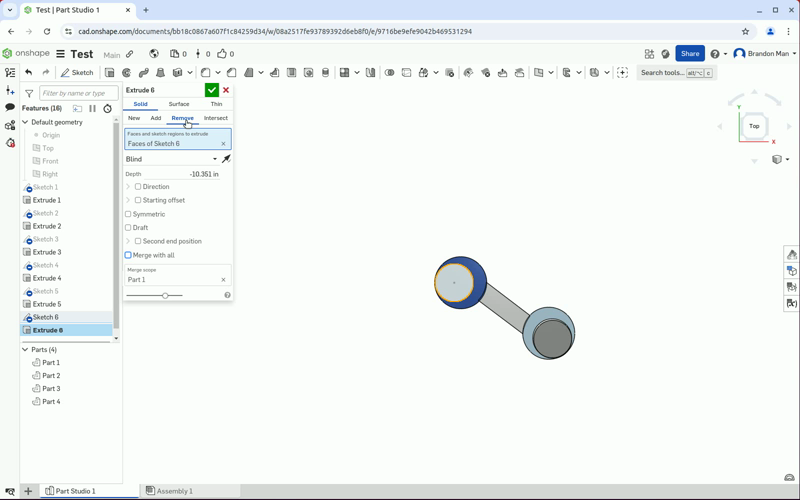
key(space)
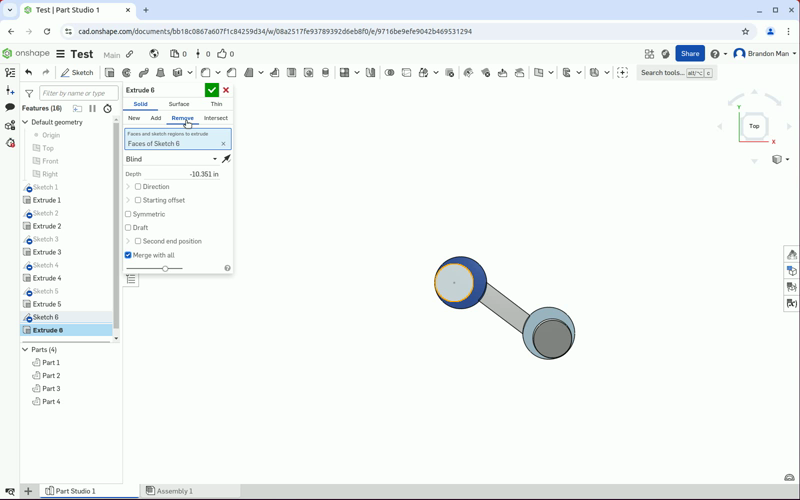
key(enter)
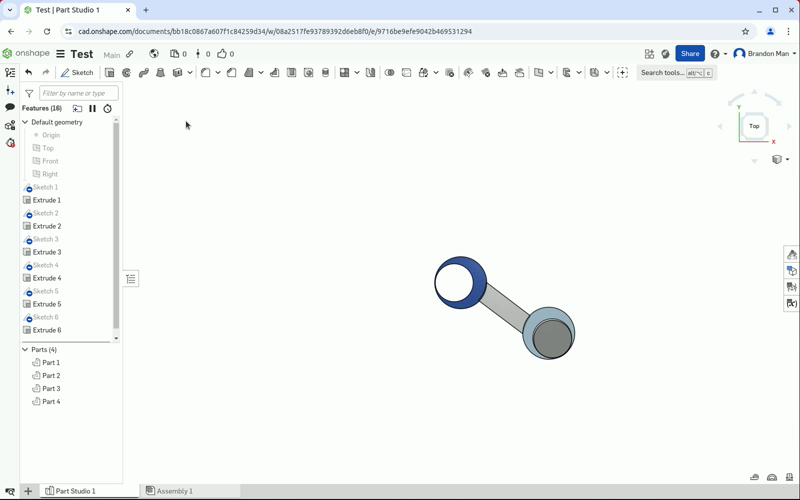
key(shift+h)
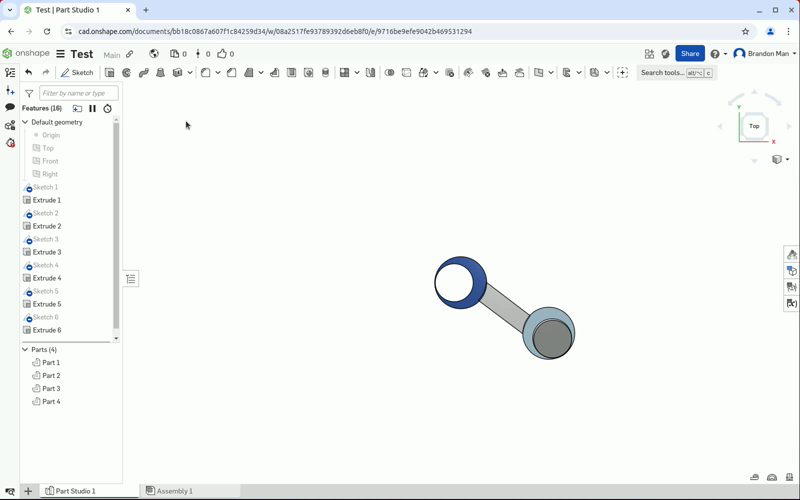
key(shift+h)
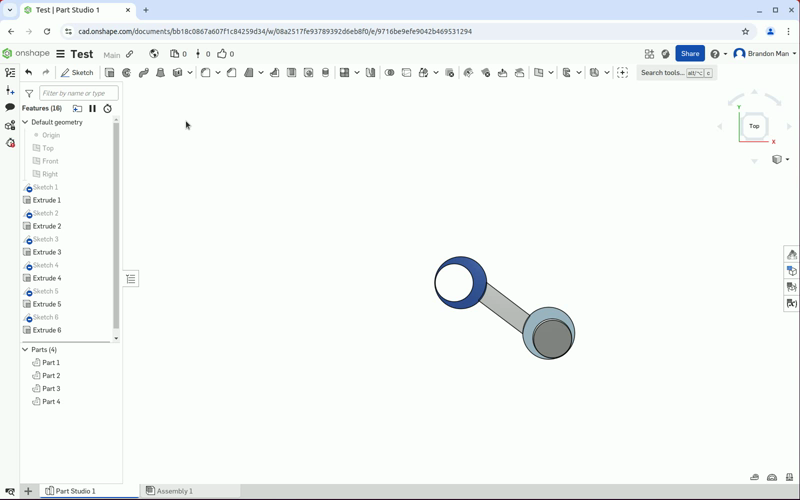
mouse_move(69, 189)
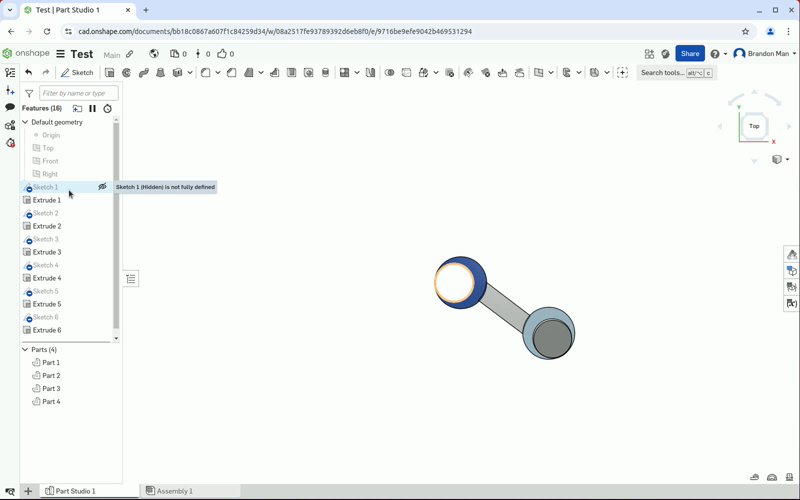
click(69, 189)
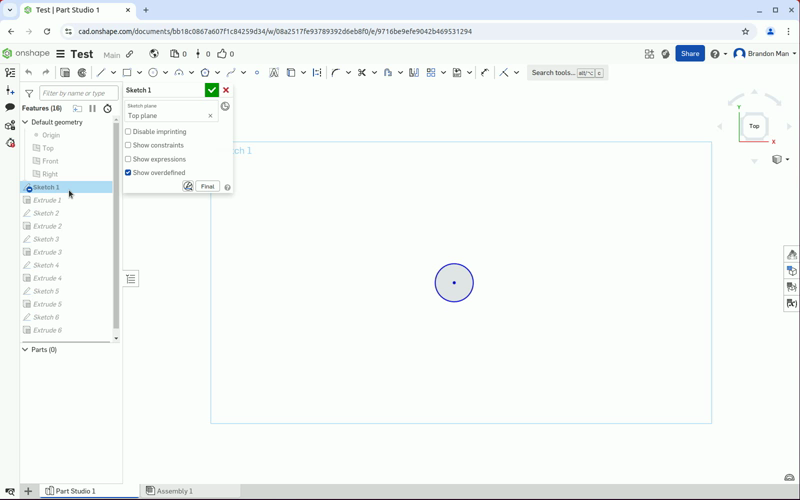
mouse_move(229, 92)
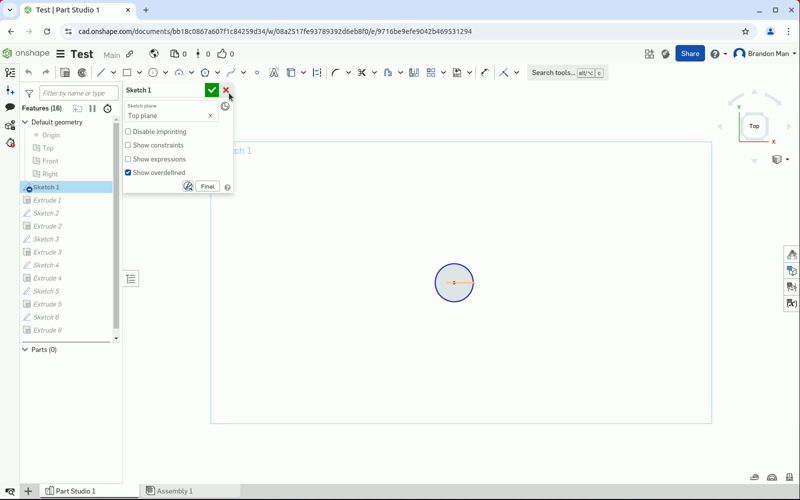
click(229, 92)
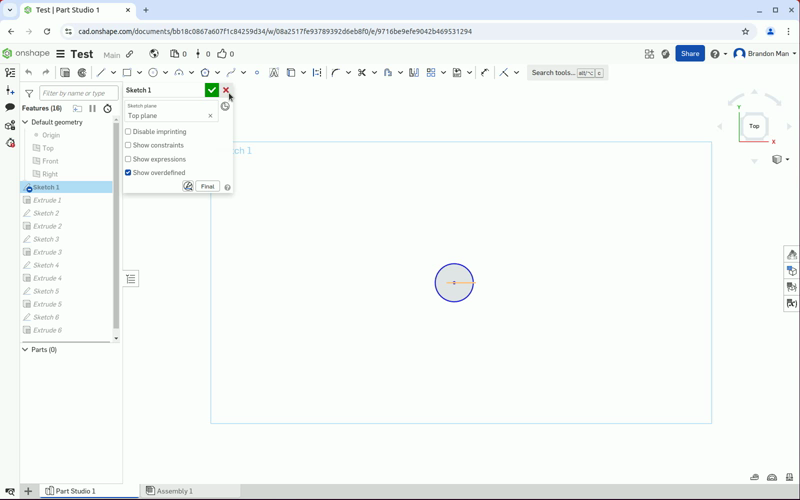
key(shift+s)
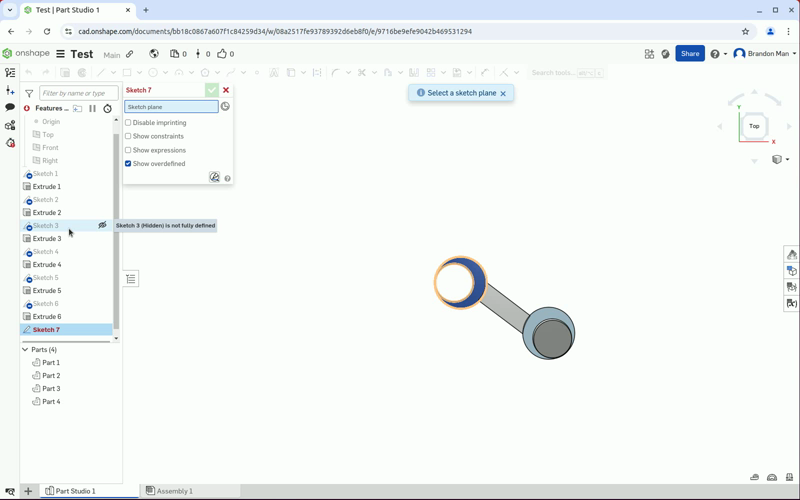
scroll(3)
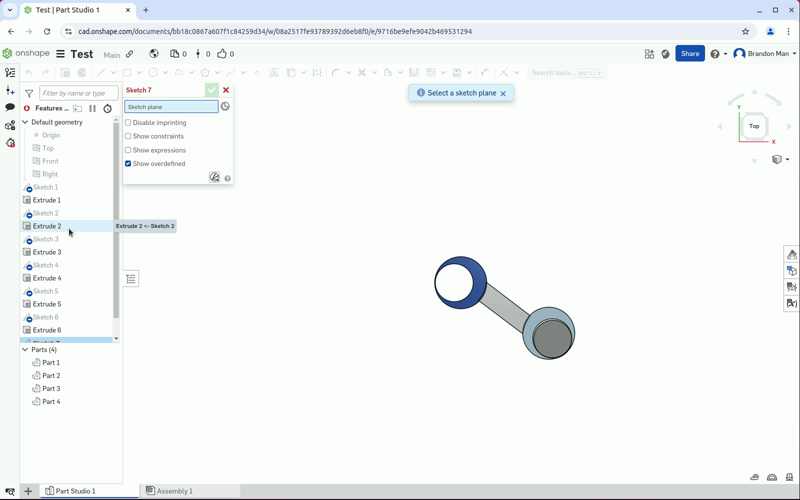
mouse_move(69, 150)
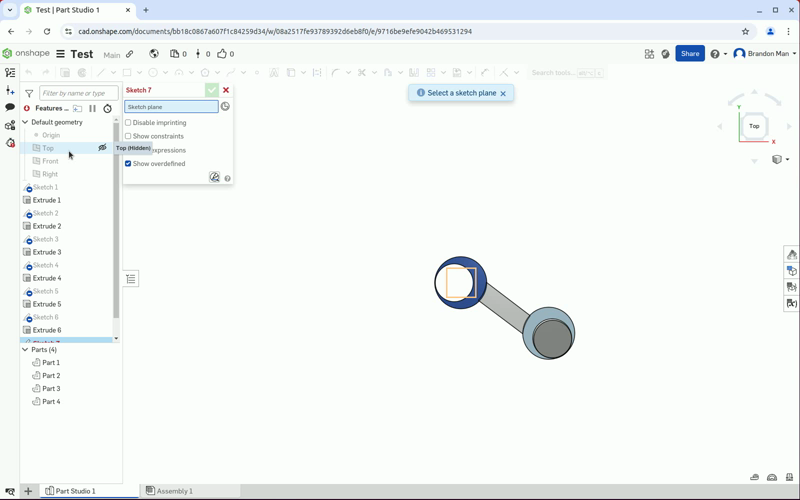
click(69, 150)
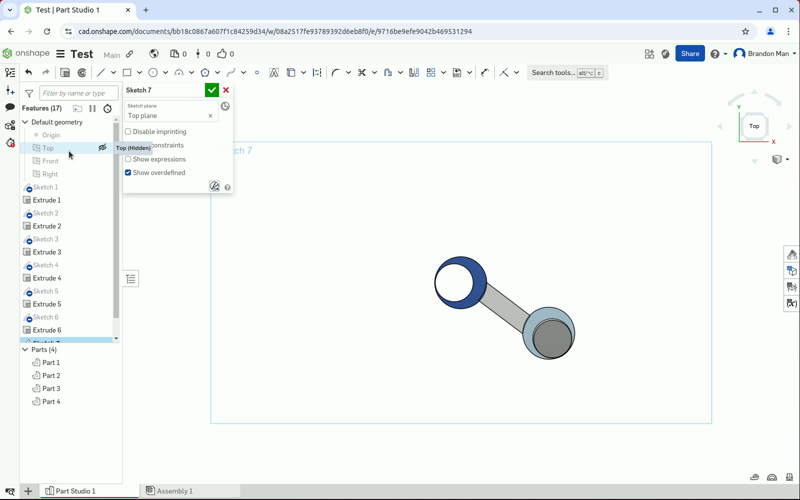
mouse_move(73, 352)
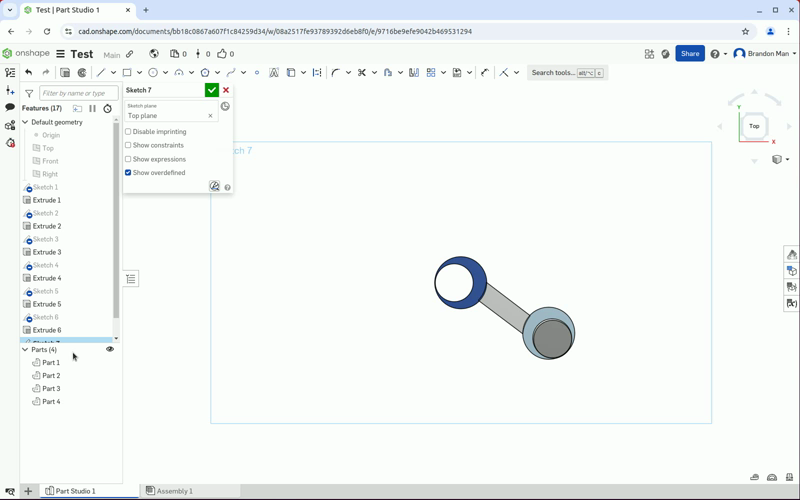
key(y)
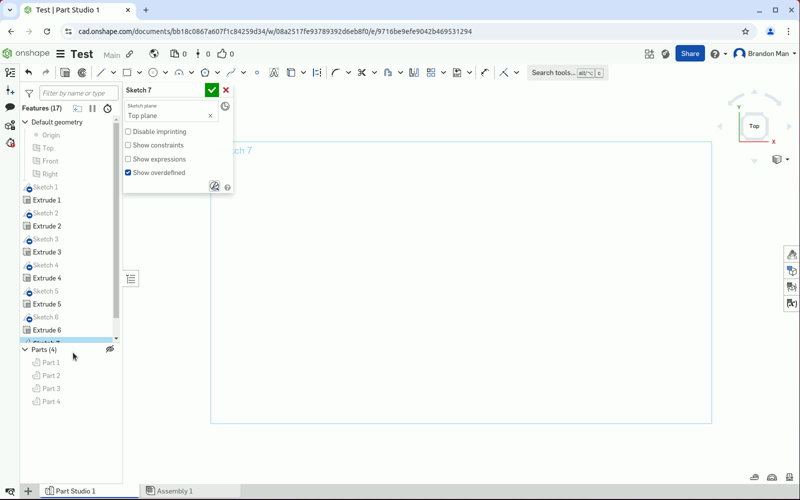
key(c)
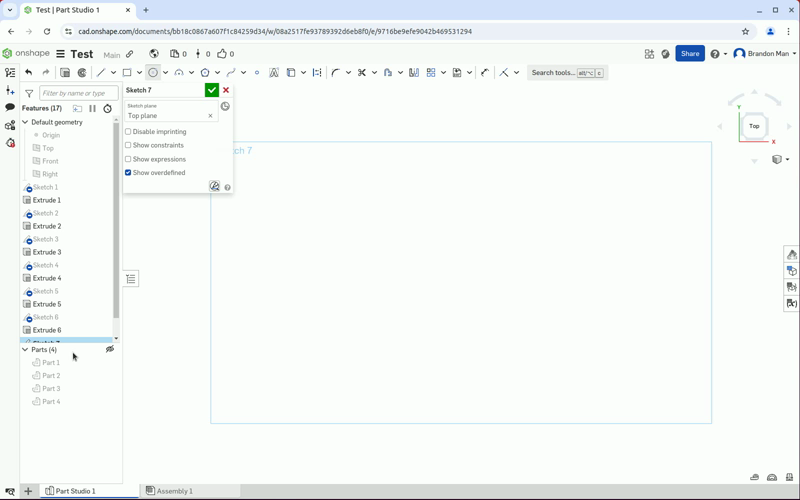
key_down(shift)
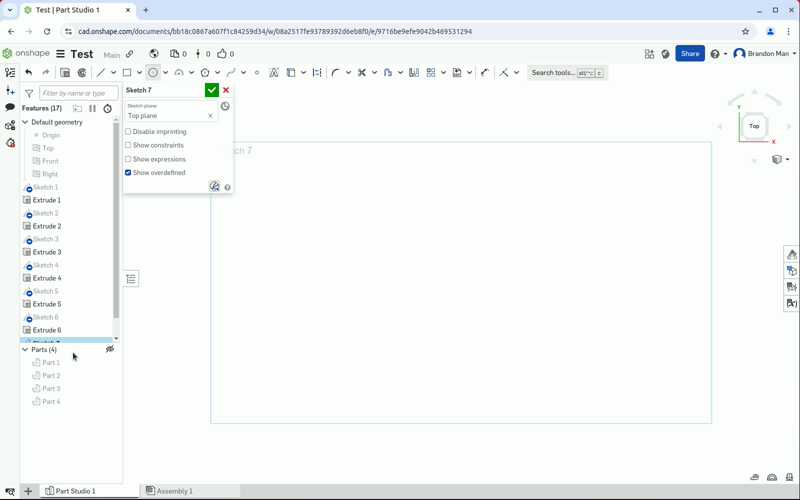
mouse_move(552, 339)
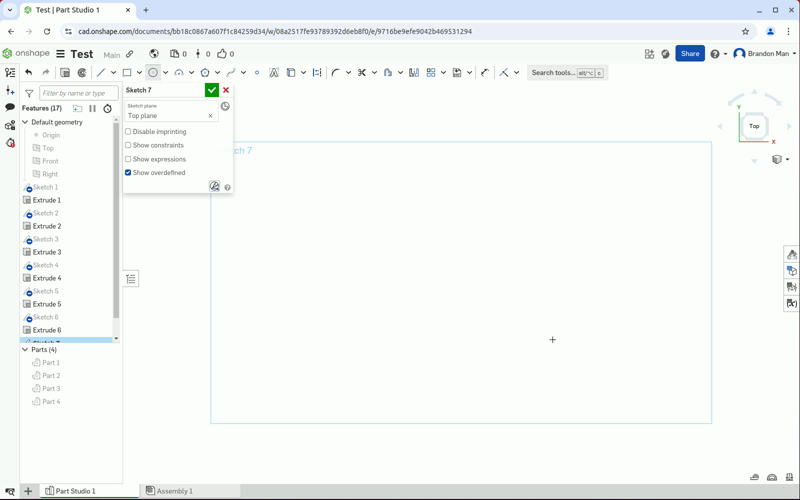
click(552, 339)
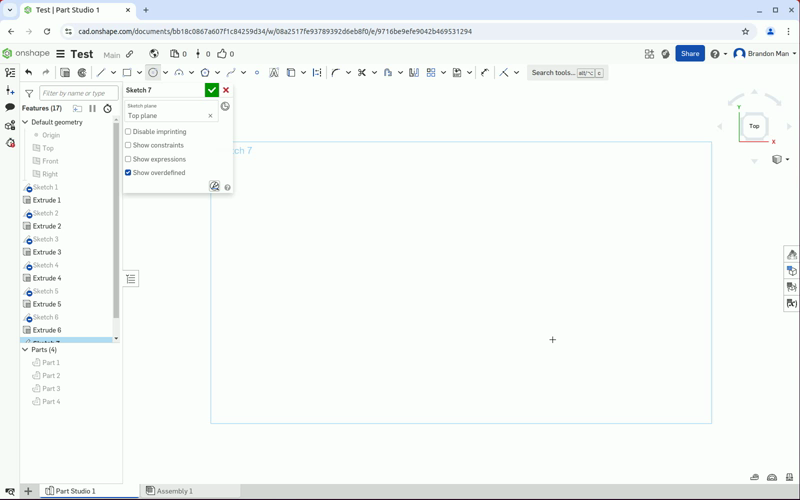
key_up(shift)
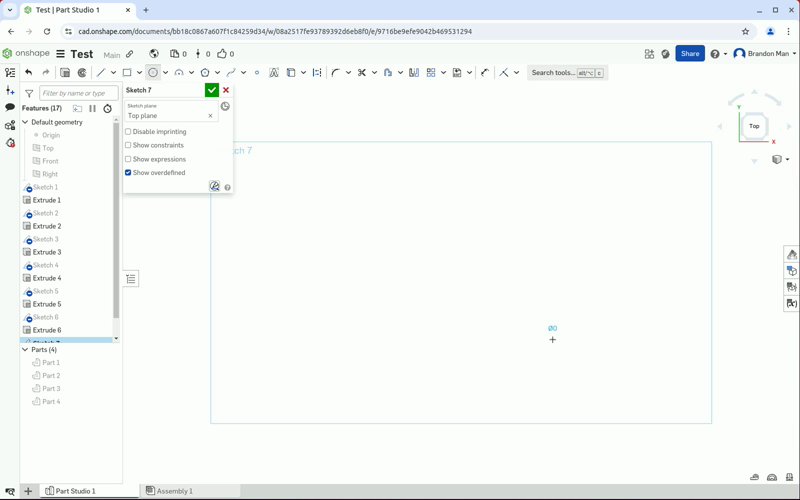
mouse_move(571, 339)
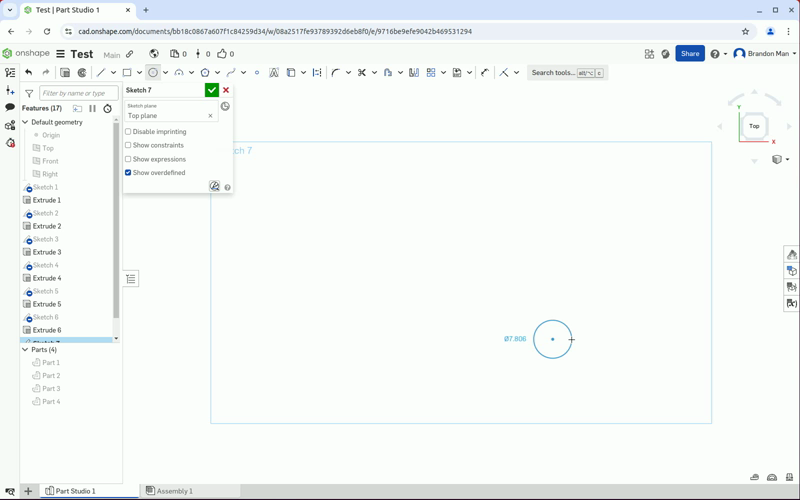
click(571, 339)
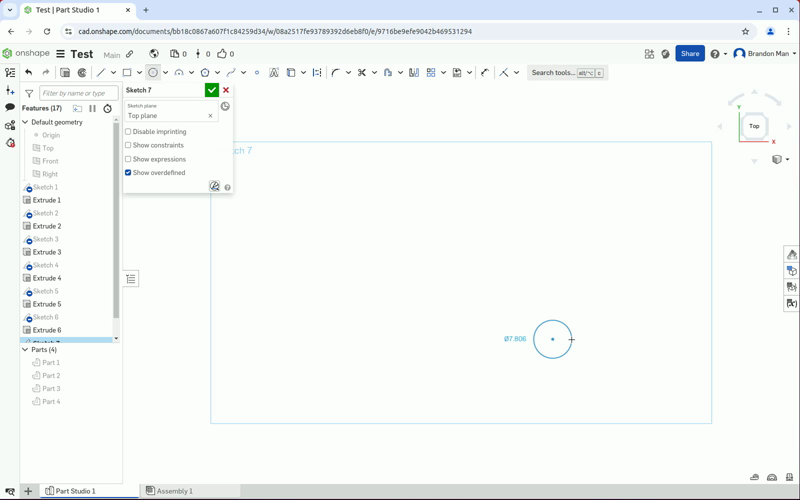
key(esc)
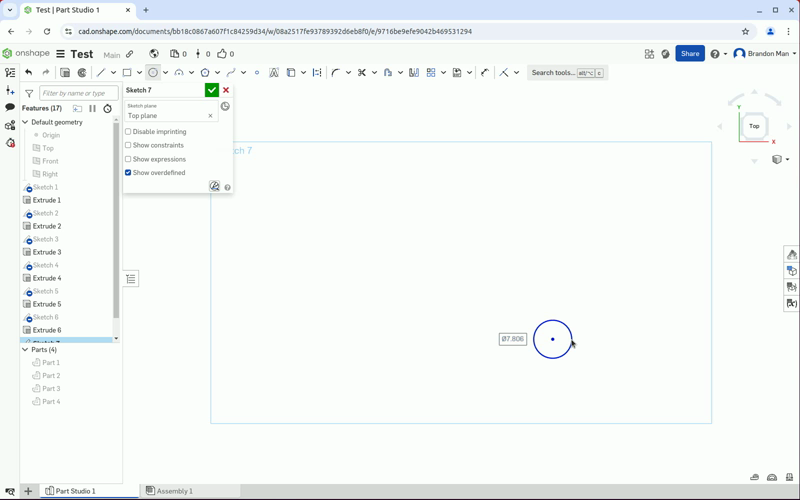
mouse_move(552, 336)
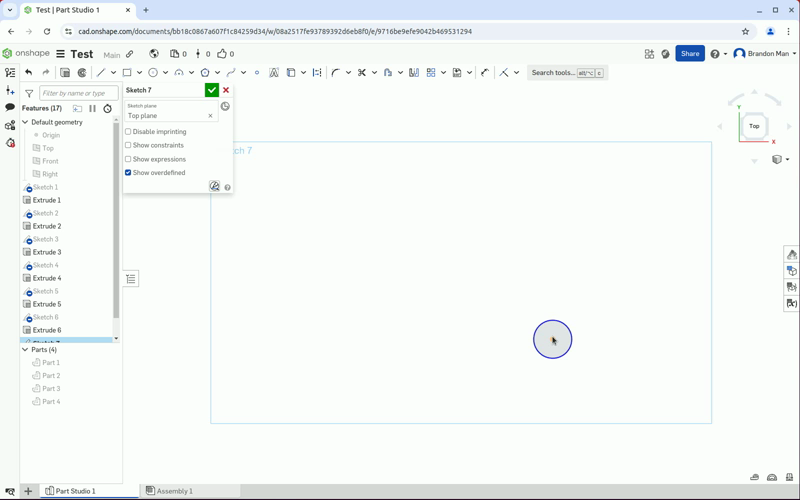
scroll(6)
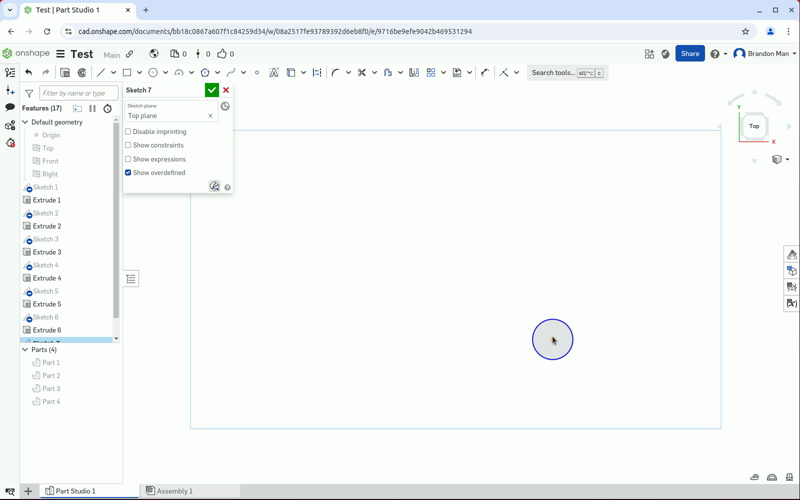
scroll(6)
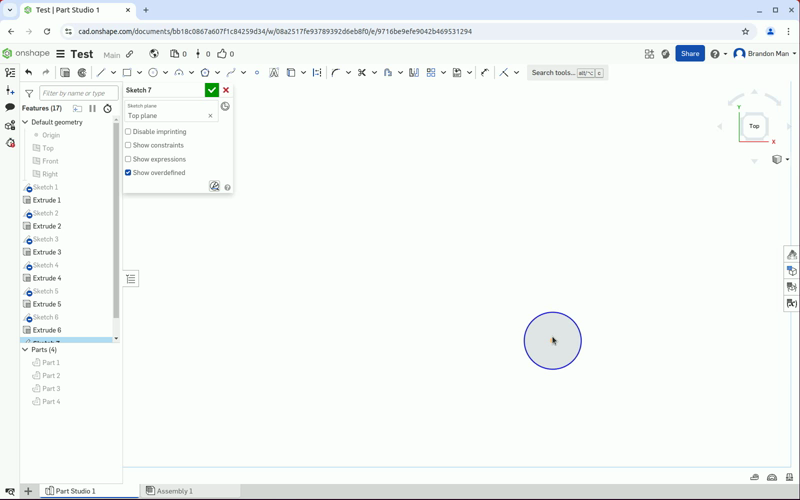
scroll(6)
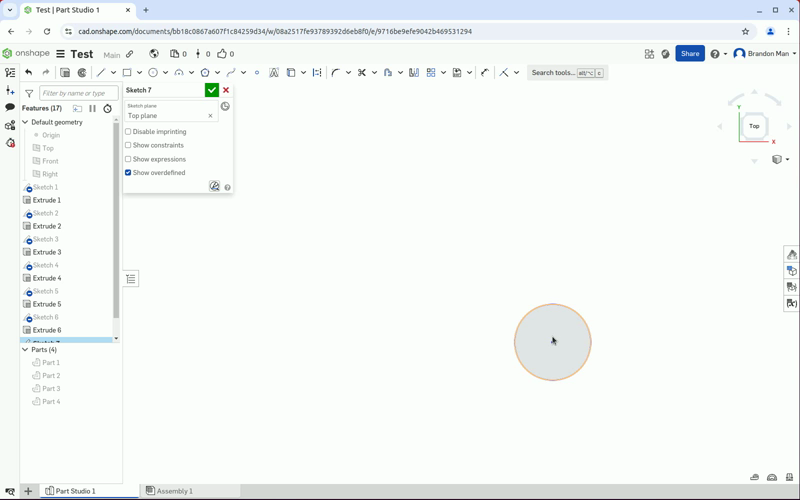
scroll(6)
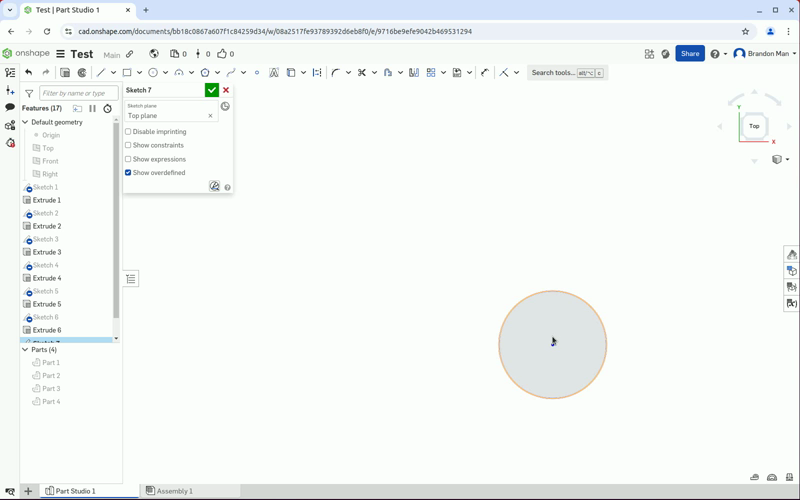
scroll(6)
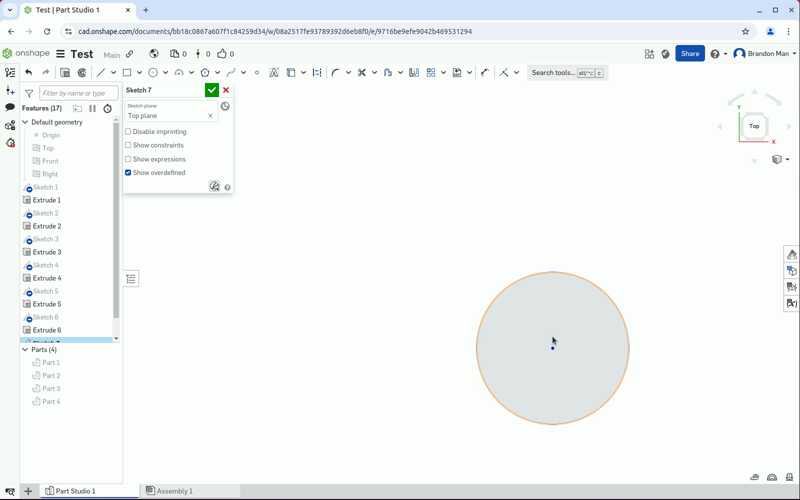
scroll(6)
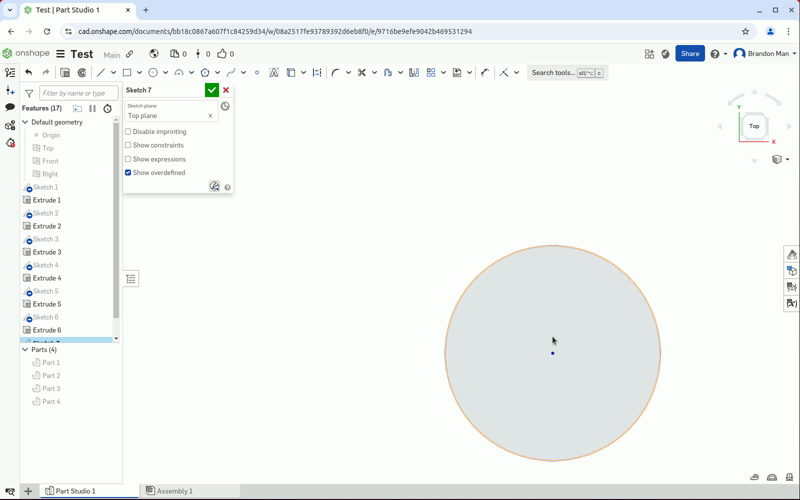
scroll(6)
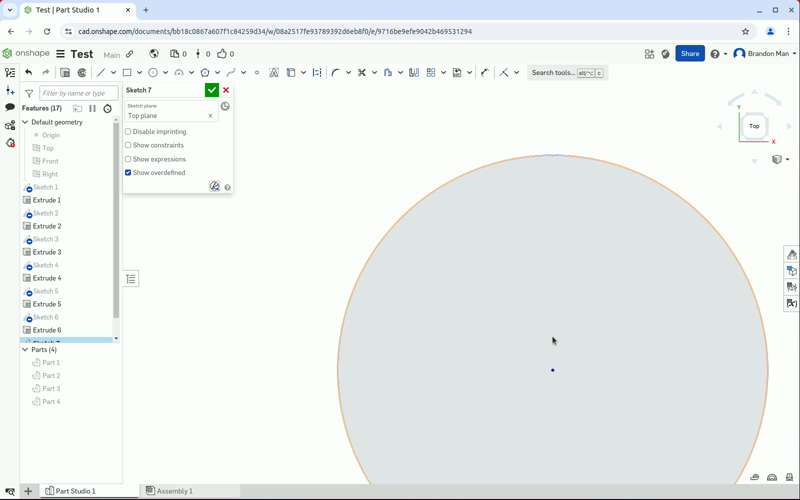
click(552, 336)
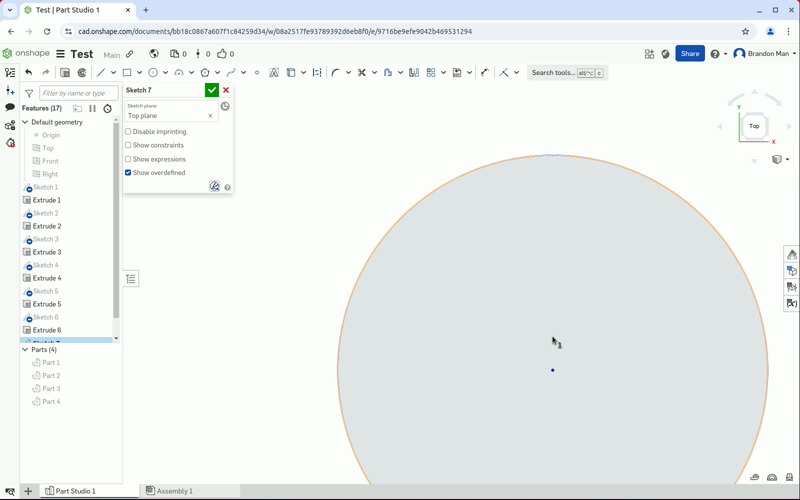
scroll(-6)
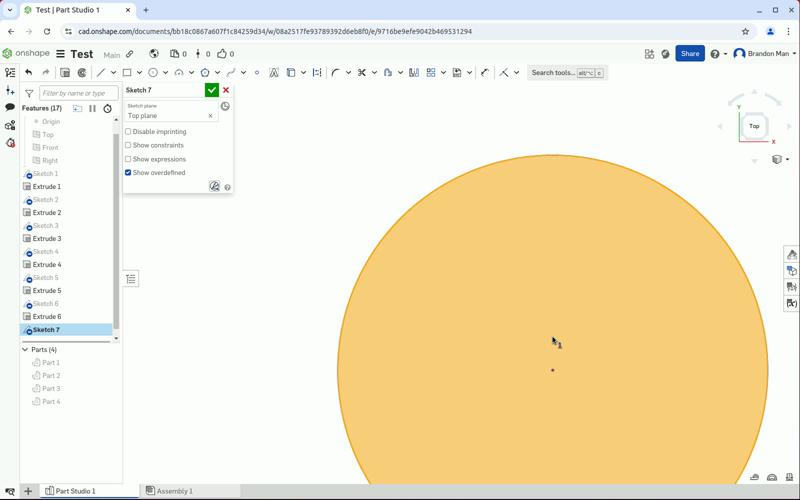
scroll(-6)
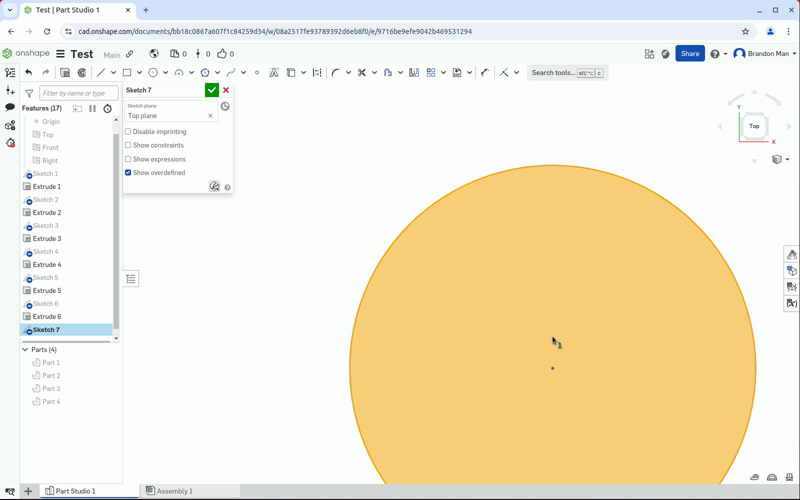
scroll(-6)
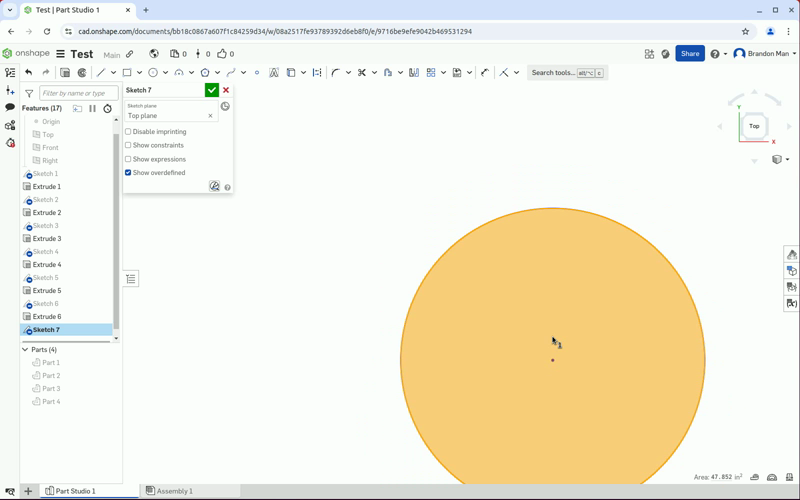
scroll(-6)
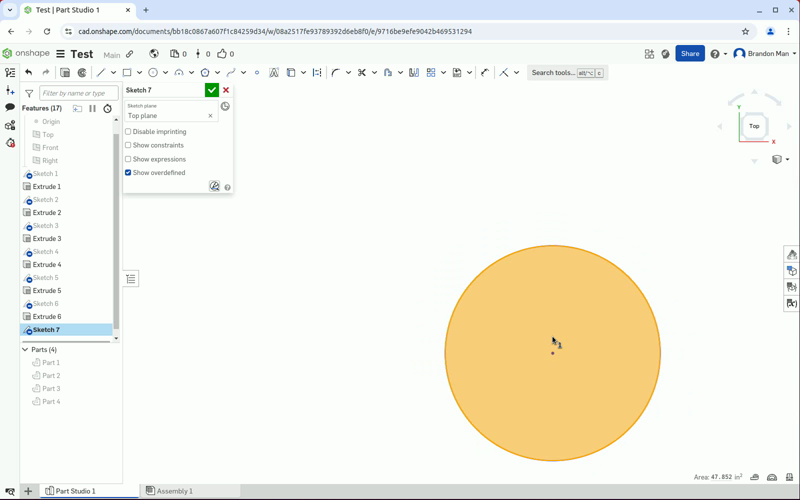
scroll(-6)
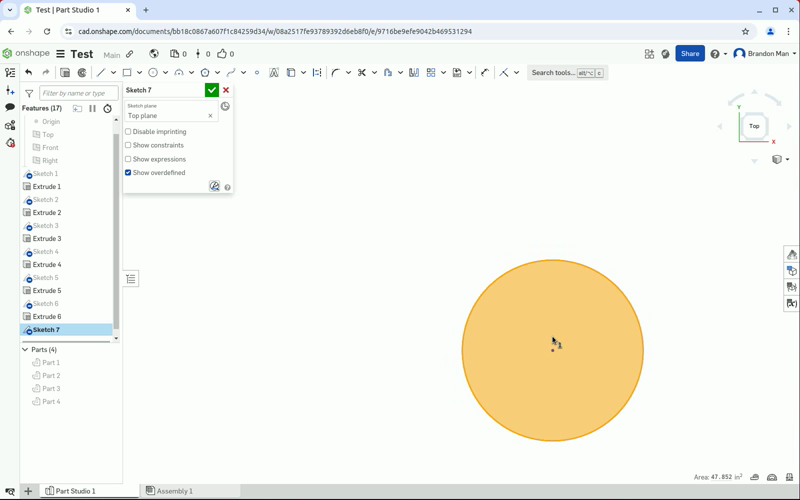
scroll(-6)
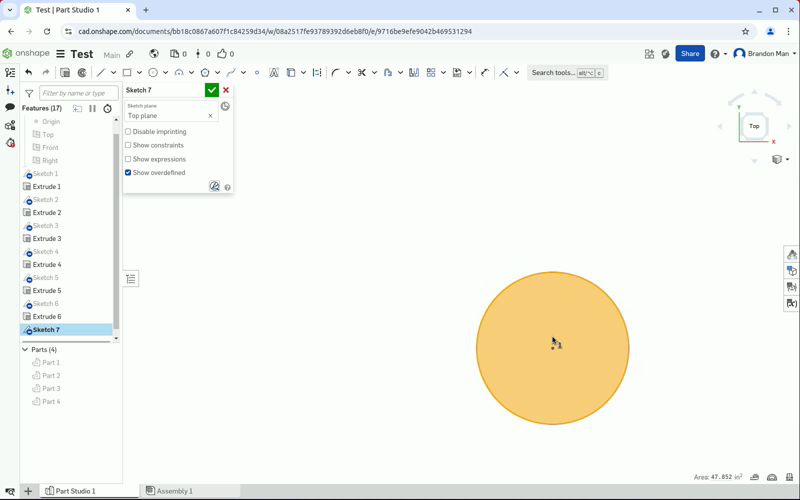
scroll(-6)
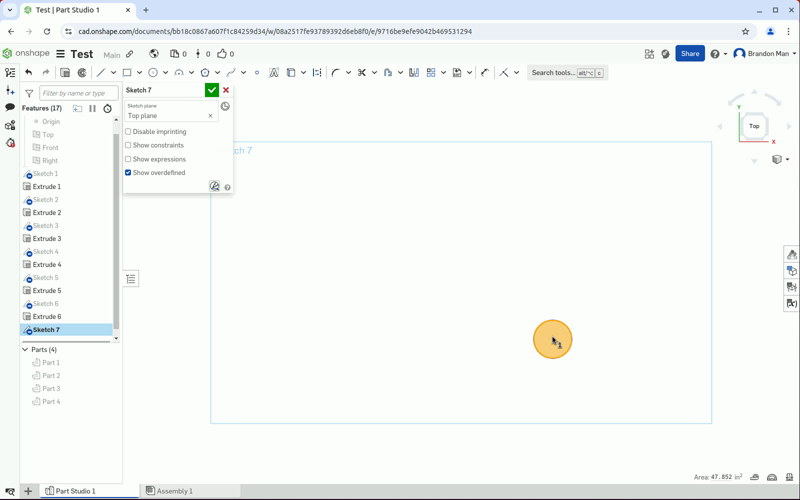
mouse_move(73, 352)
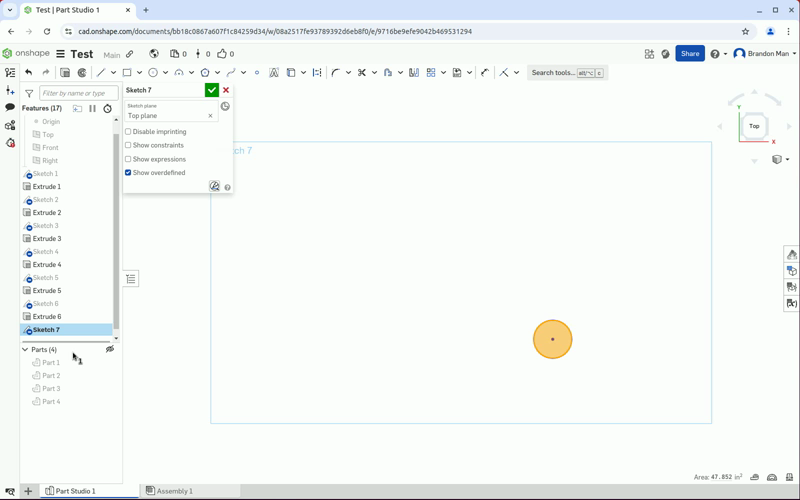
key(shift+y)
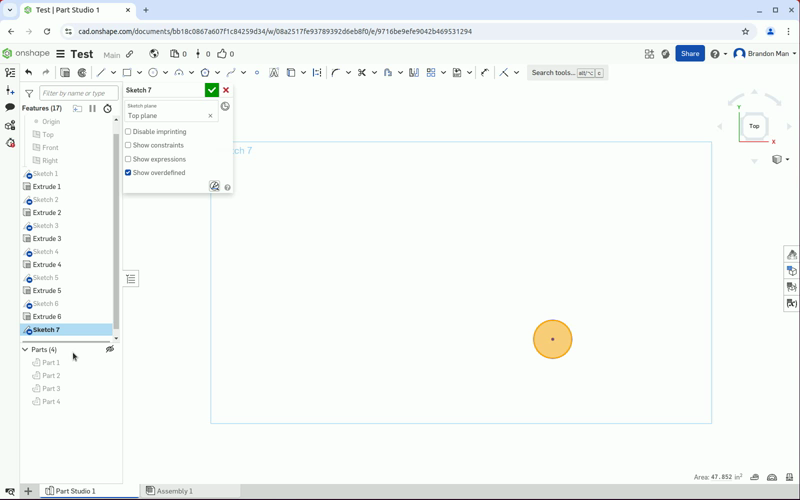
key(shift+e)
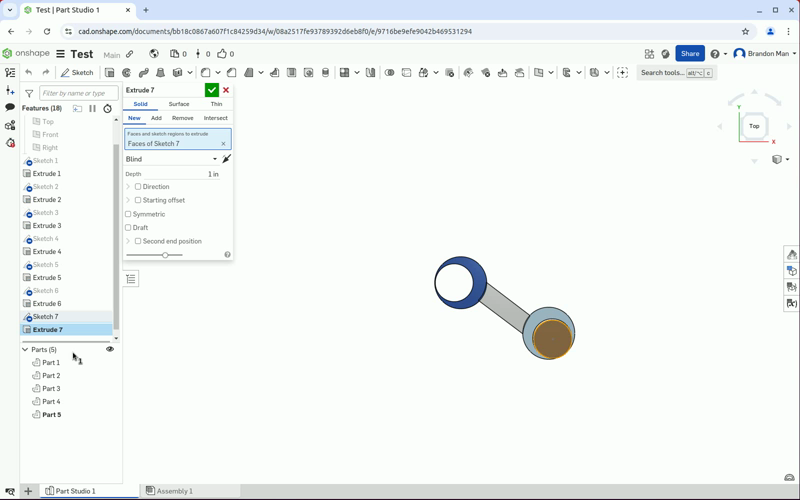
mouse_move(143, 106)
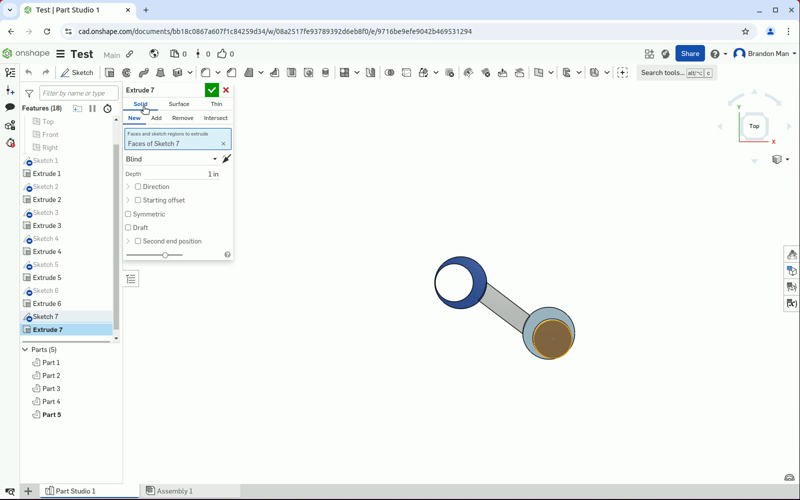
click(143, 106)
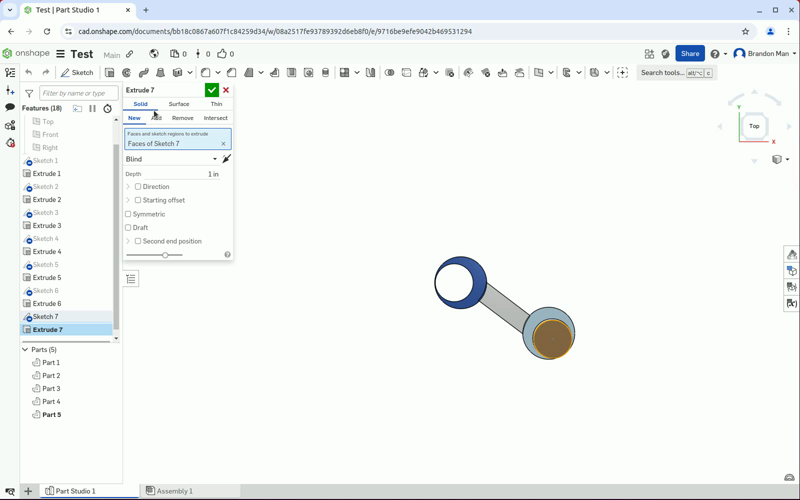
mouse_move(186, 120)
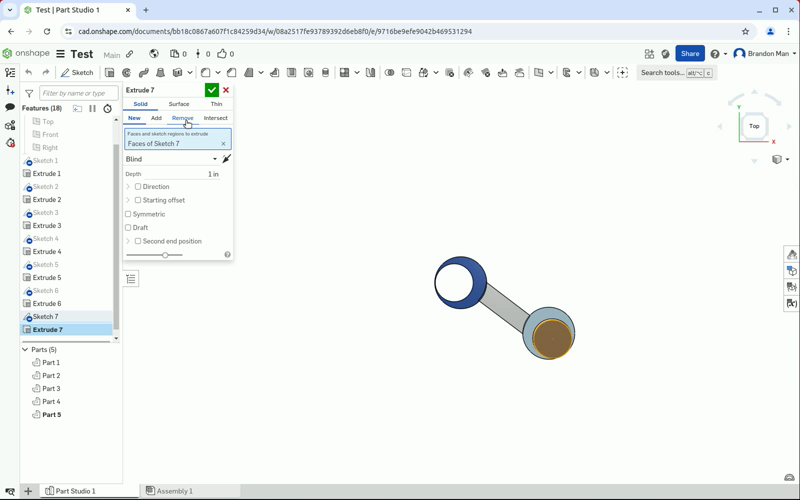
click(186, 120)
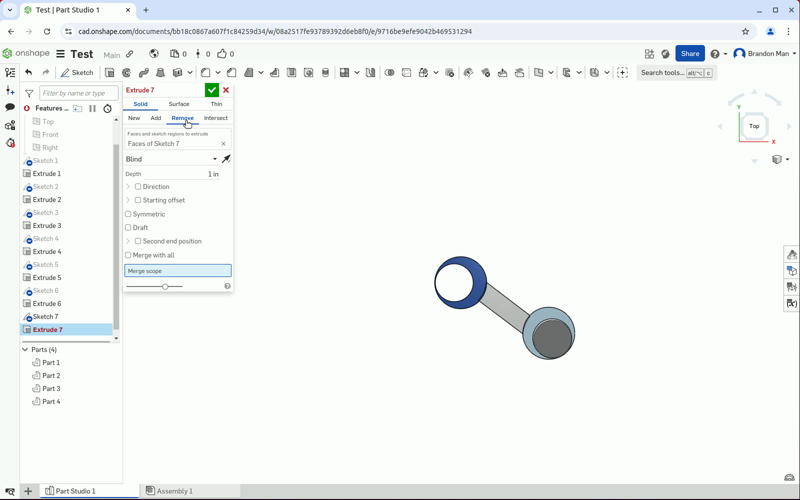
key(tab, 4)
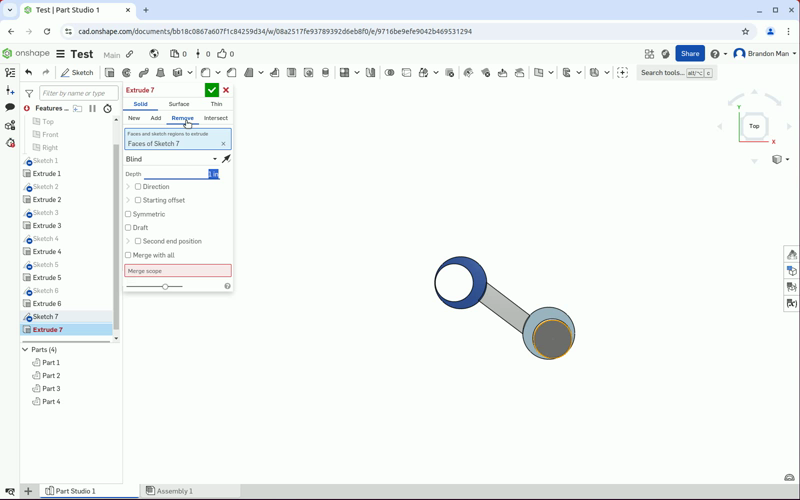
text(-10.351)
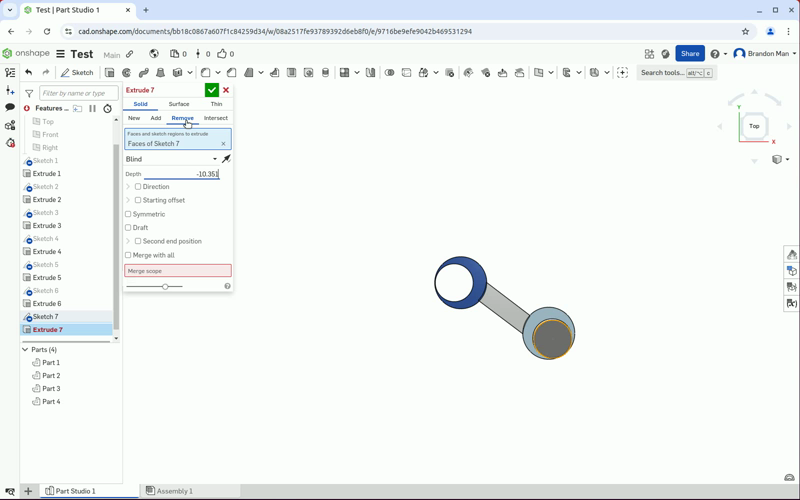
key(tab, 6)
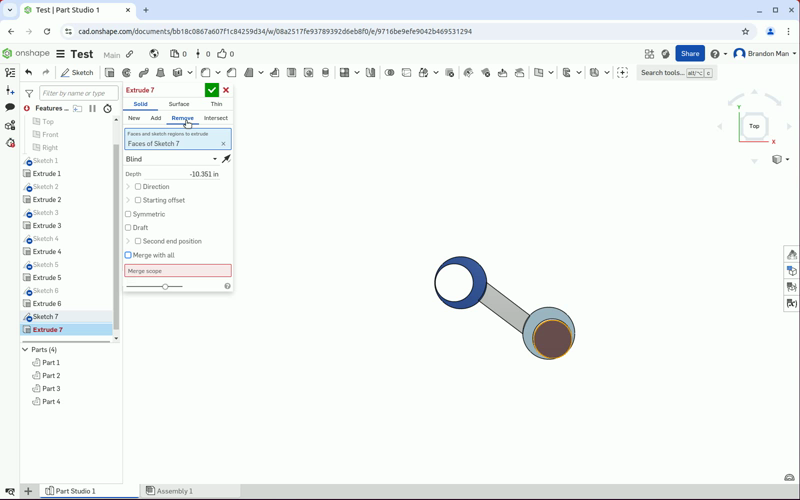
key(space)
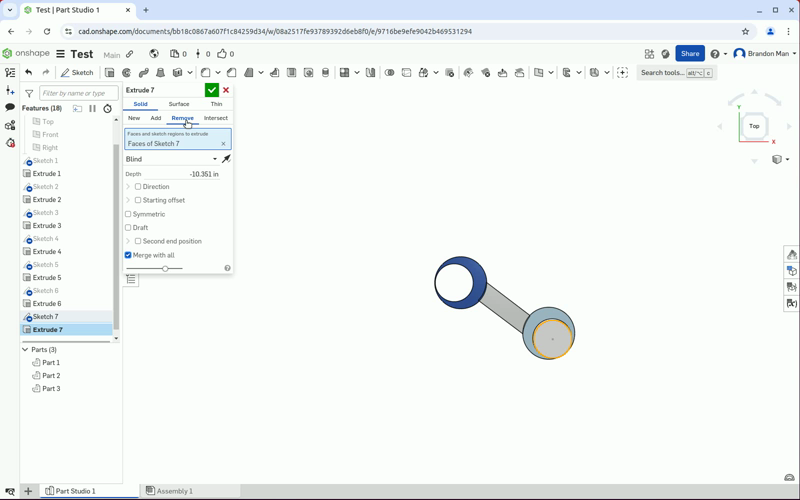
key(enter)
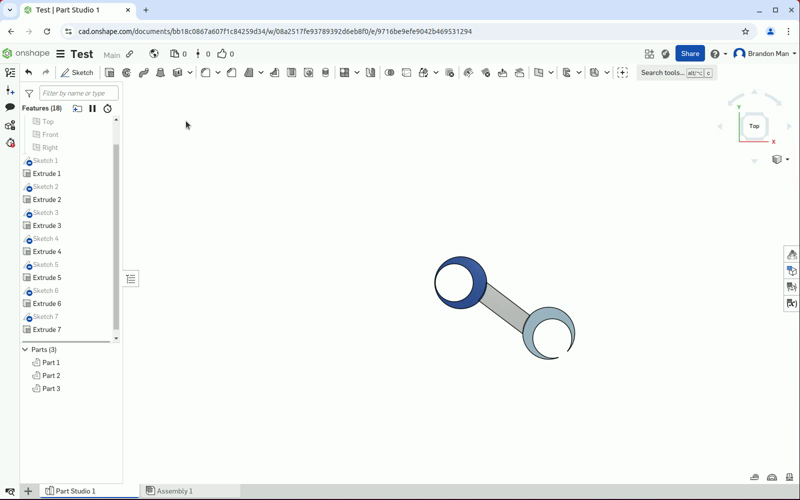
key(shift+h)
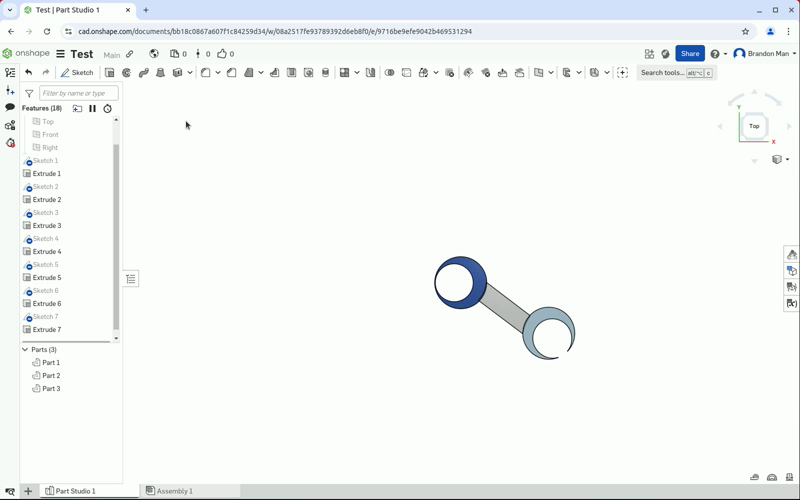
key(shift+h)
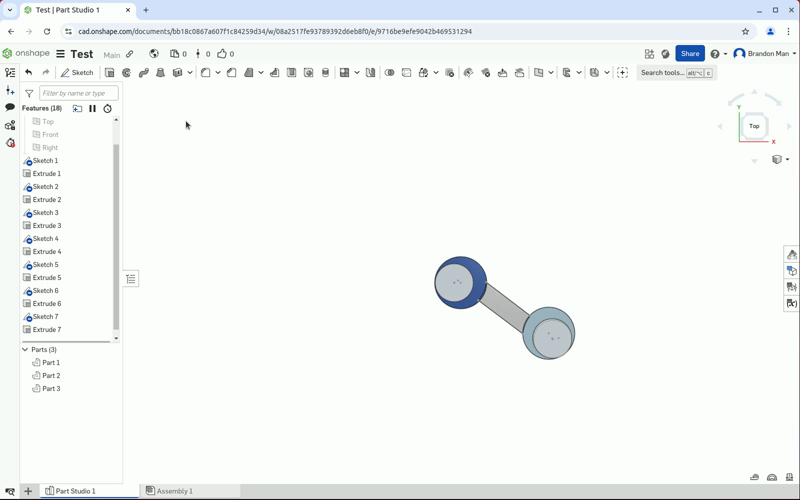
key(shift+7)
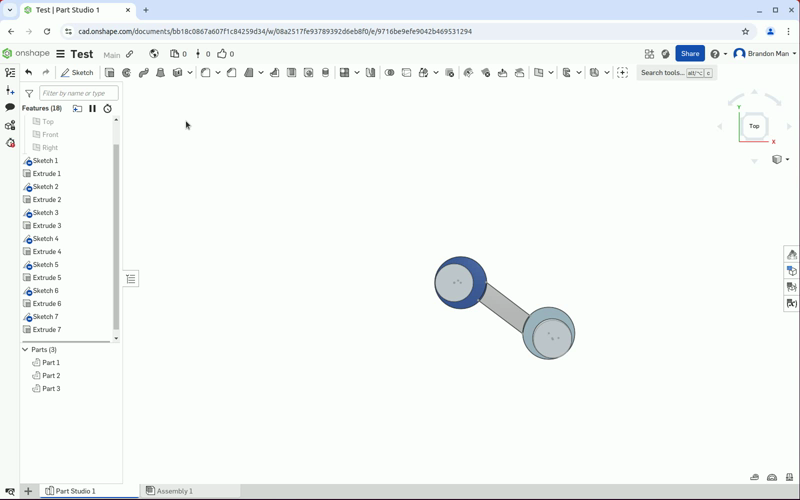
key(up, 3)
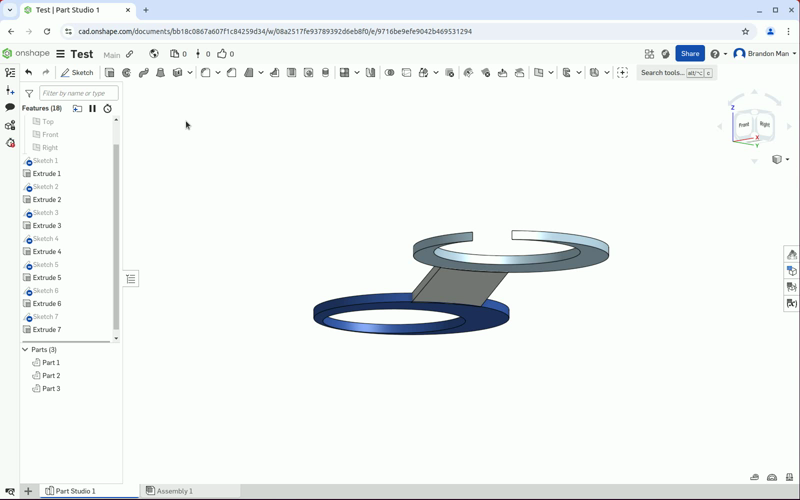
key(left, 3)
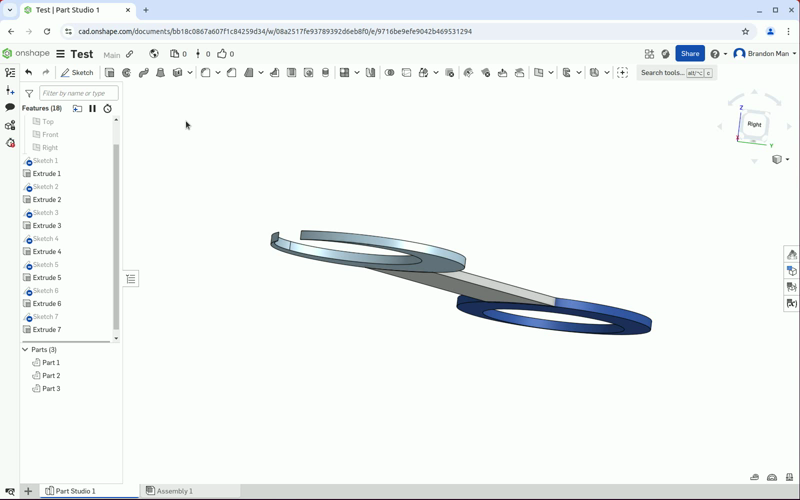
key(right, 3)
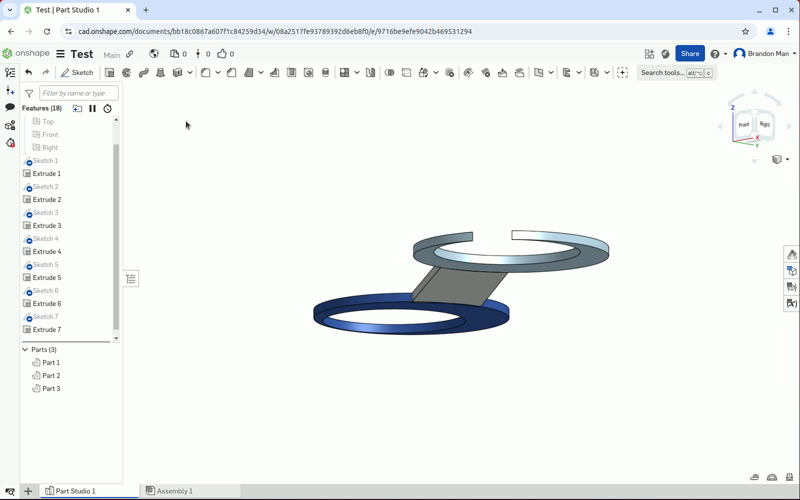
key(down, 3)
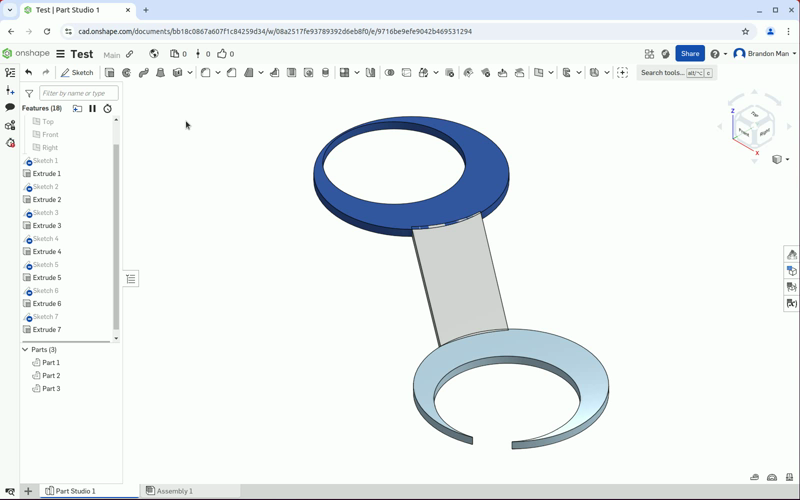
mouse_move(69, 163)
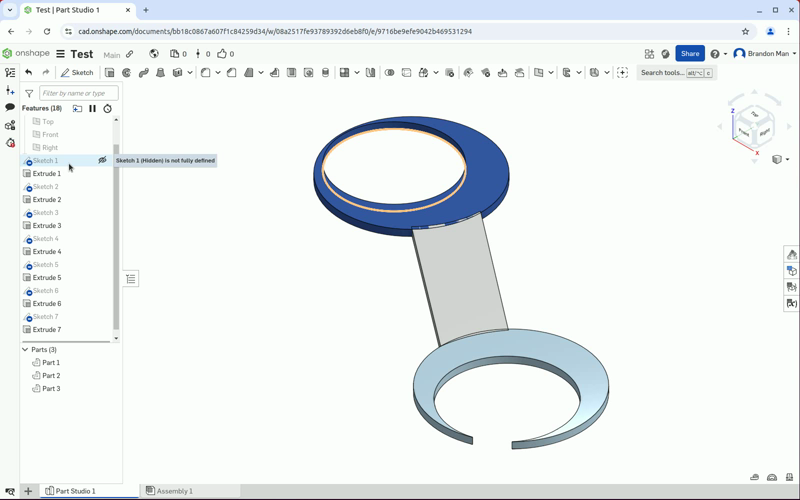
click(69, 163)